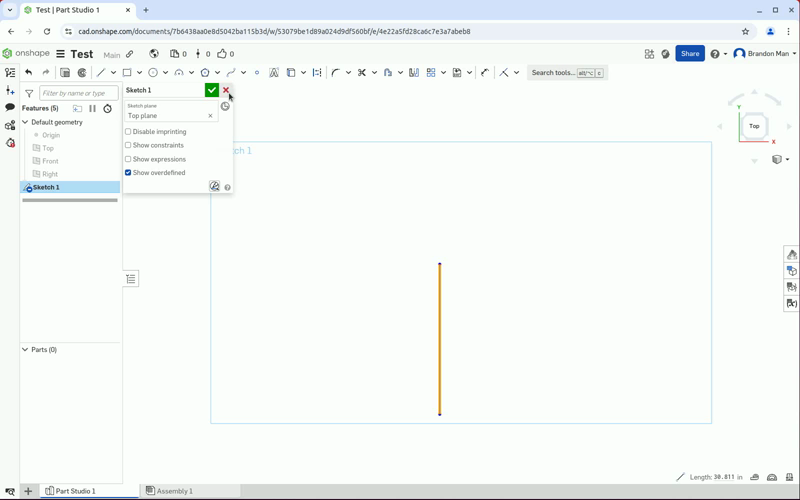
key(shift+h)
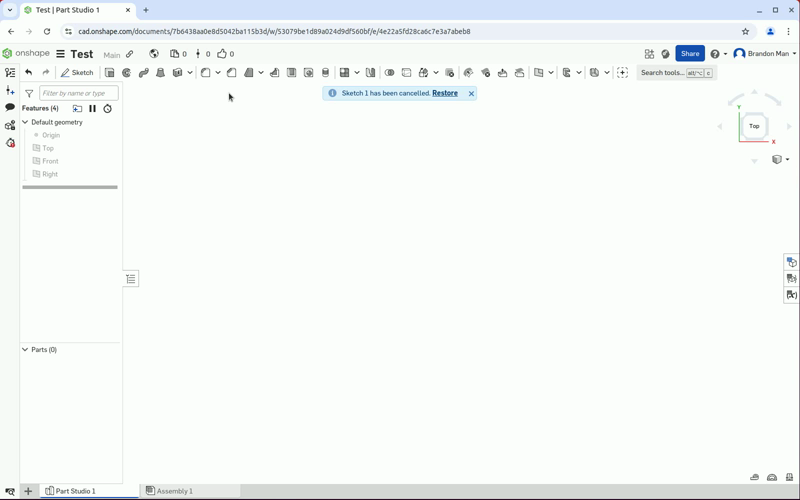
mouse_move(73, 352)
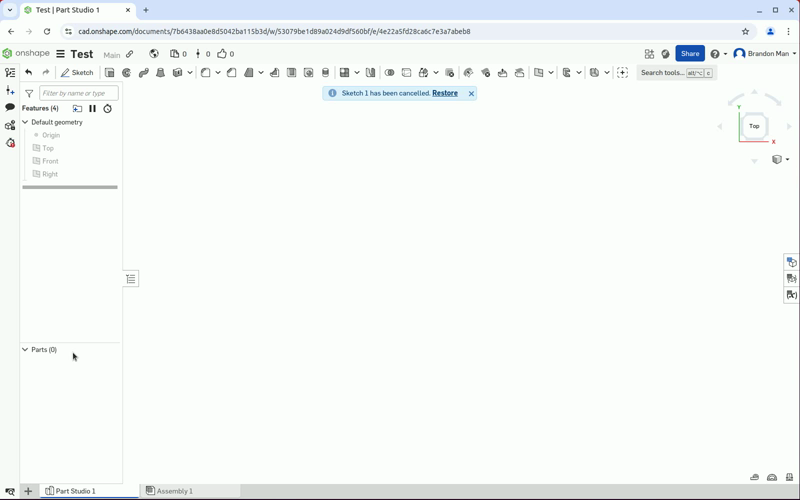
key(y)
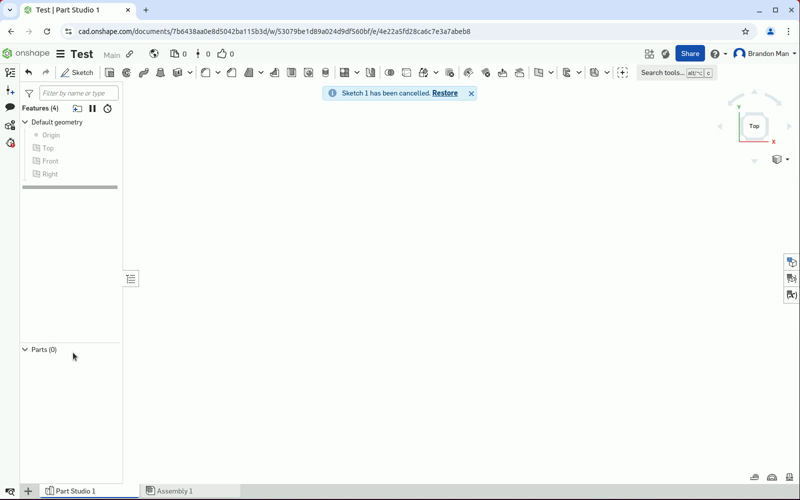
key(shift+p)
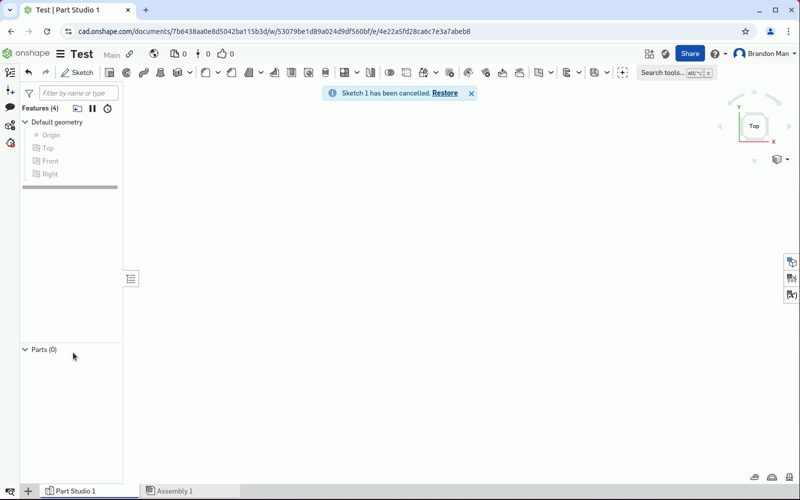
key(space)
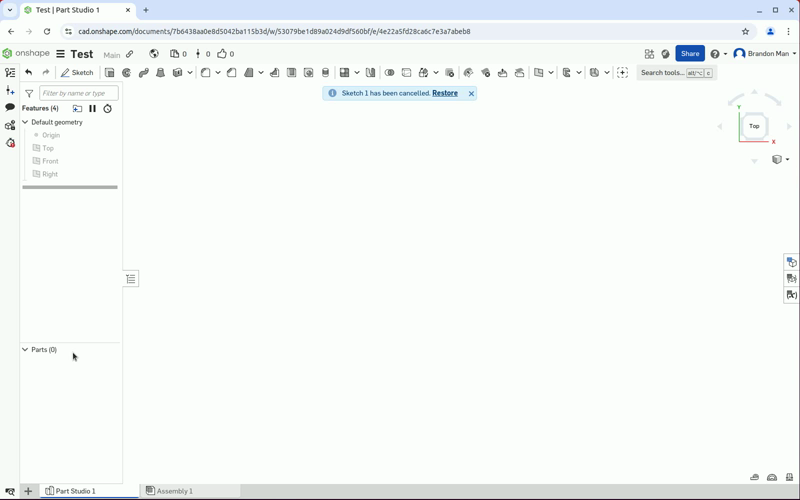
key_down(shift)
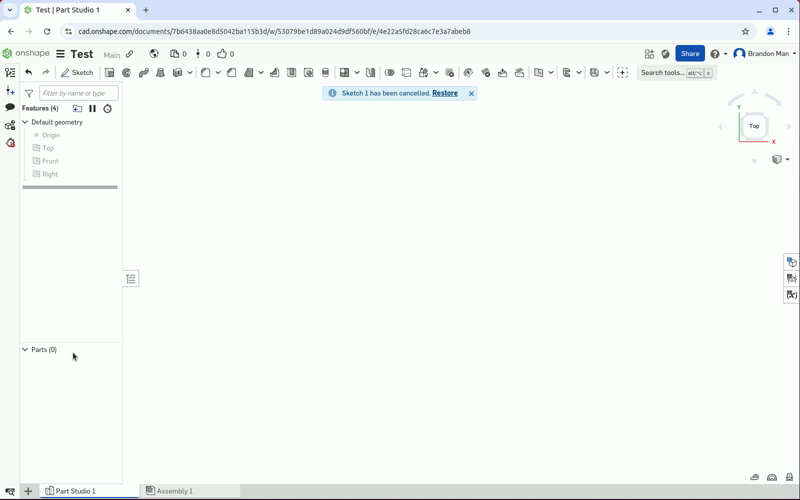
key(up)
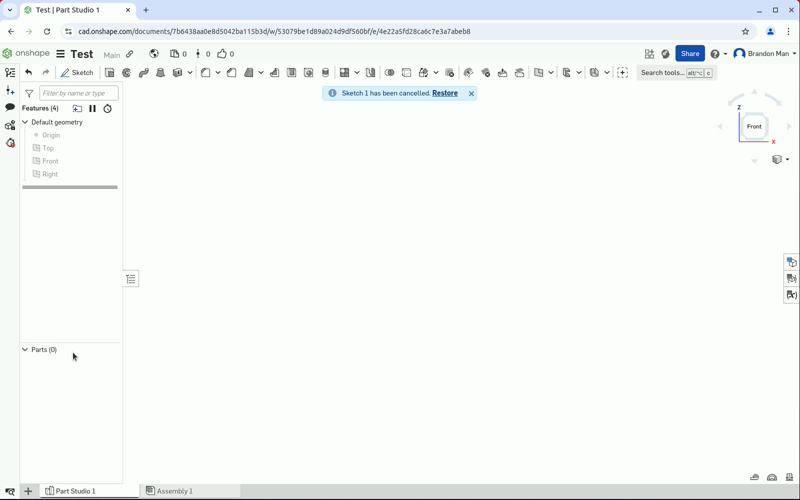
key_up(shift)
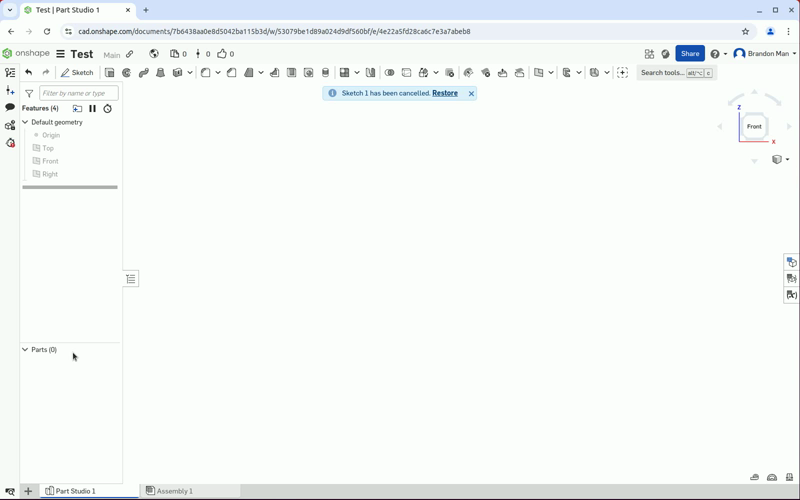
key(space)
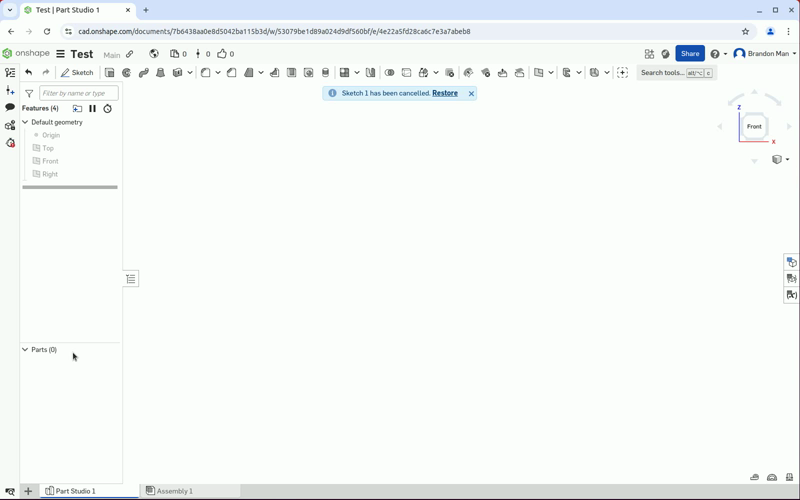
key_down(shift)
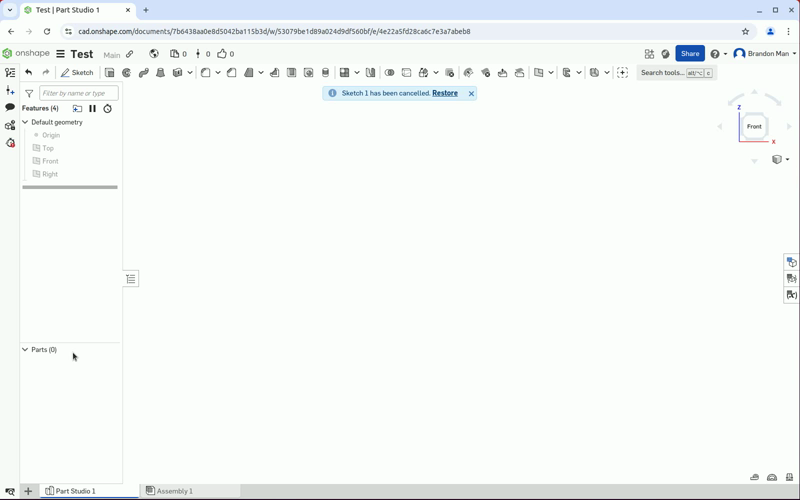
key(left)
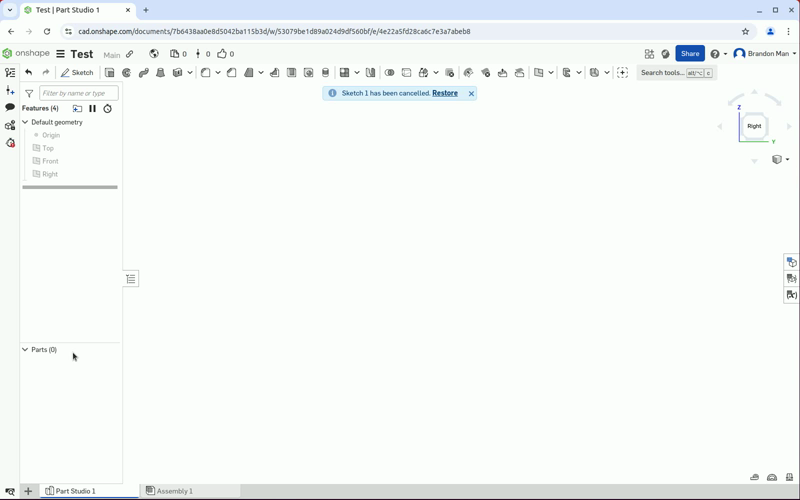
key_up(shift)
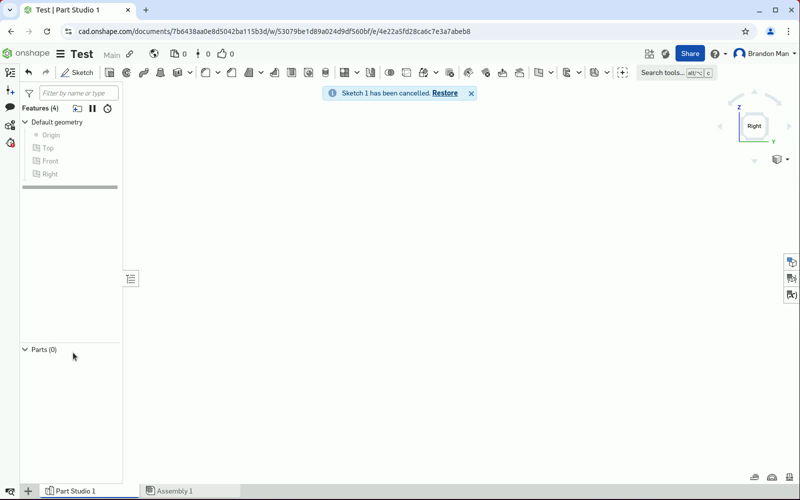
mouse_move(73, 352)
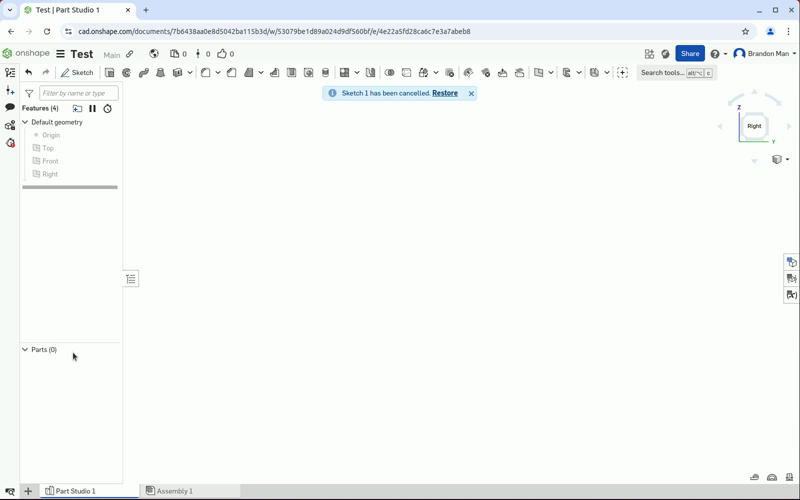
key(shift+y)
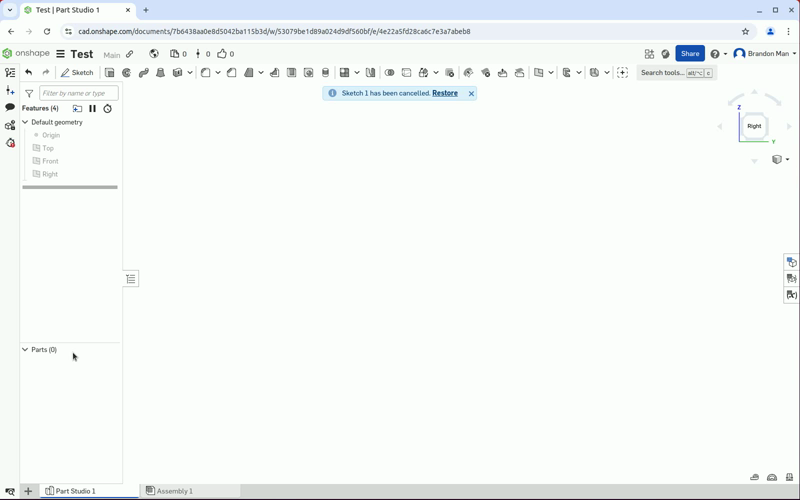
key(shift+s)
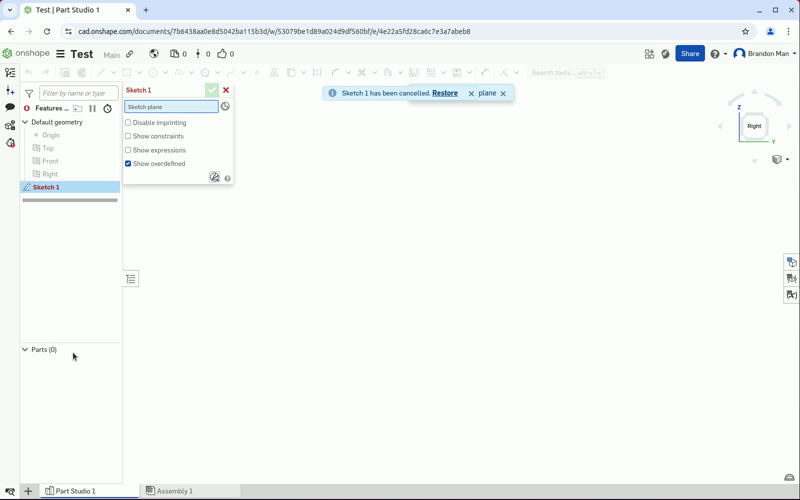
mouse_move(73, 176)
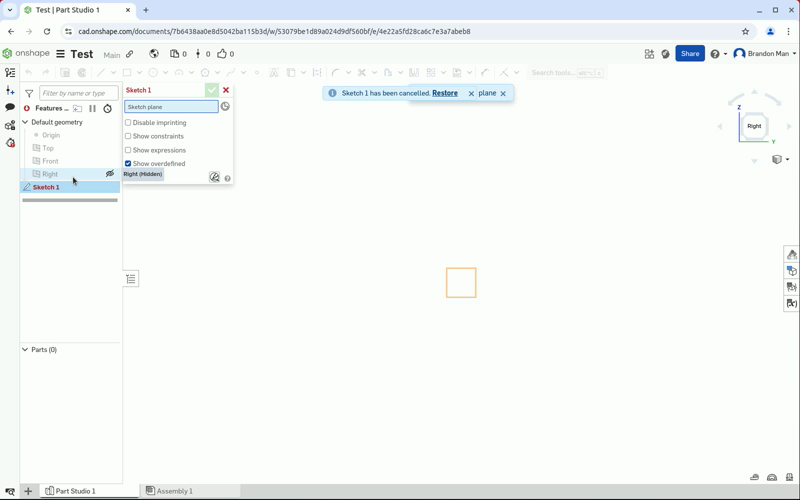
click(73, 176)
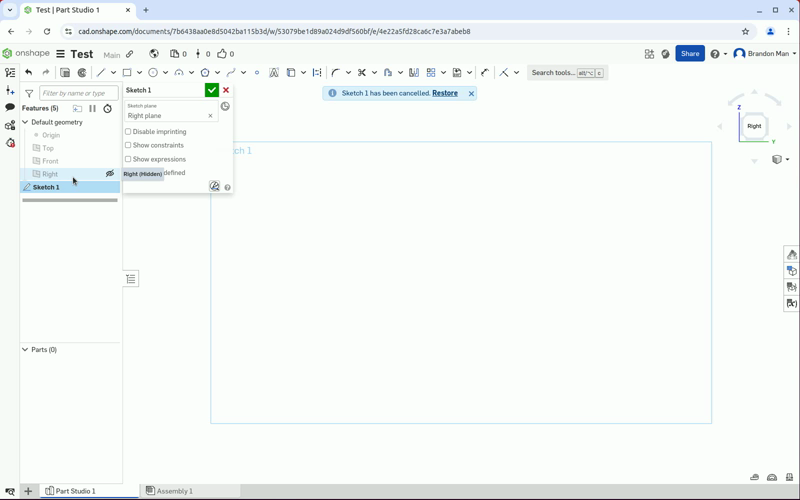
mouse_move(73, 352)
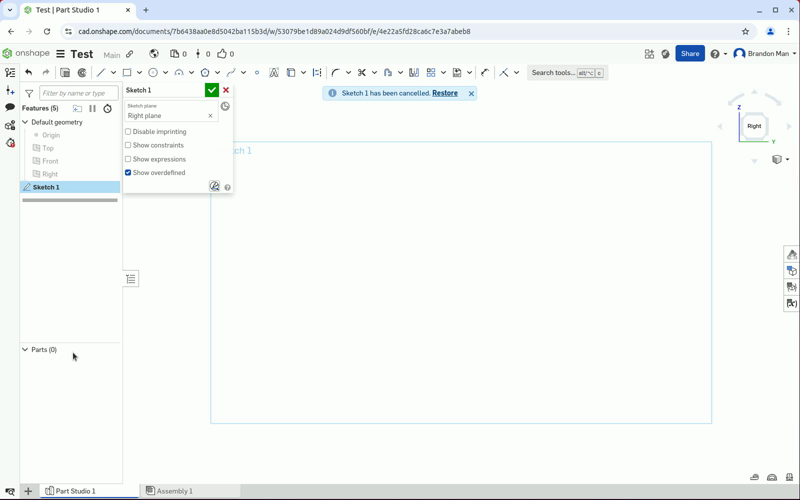
key(y)
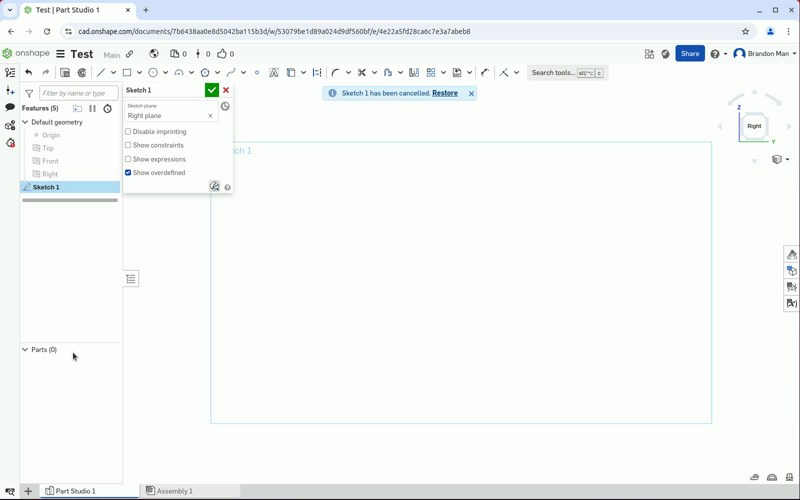
key(l)
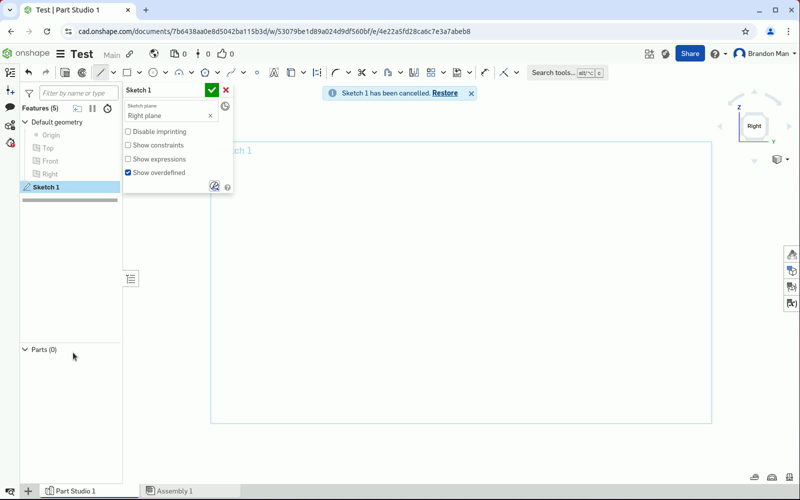
key_down(shift)
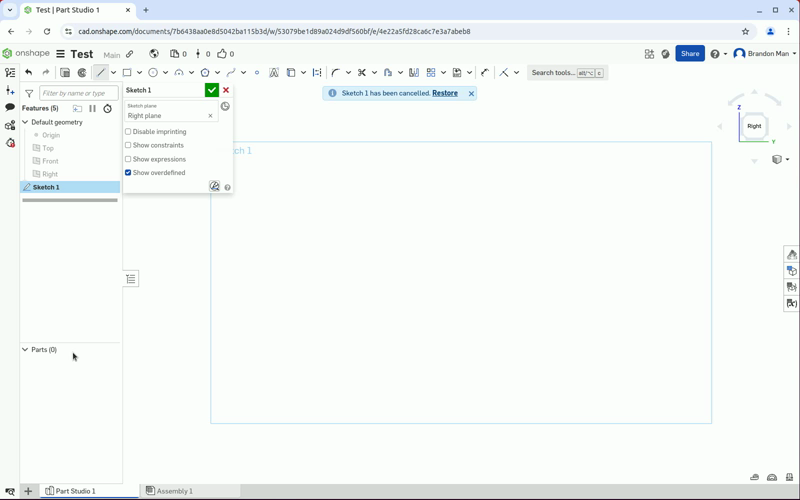
mouse_move(470, 261)
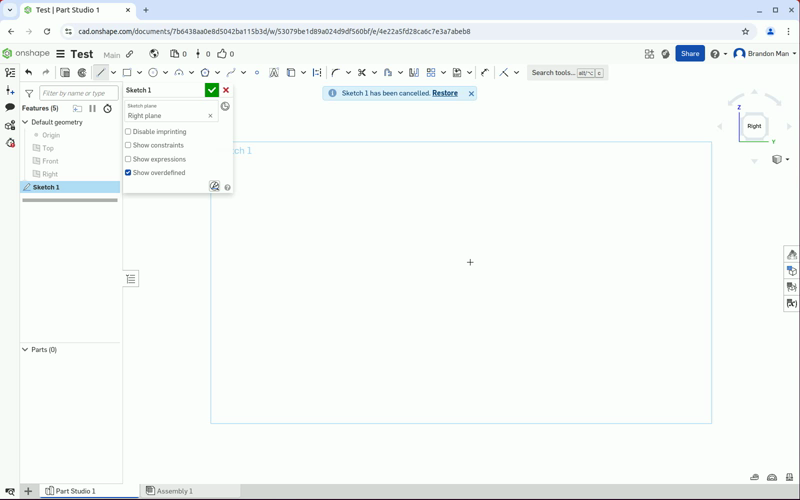
click(470, 261)
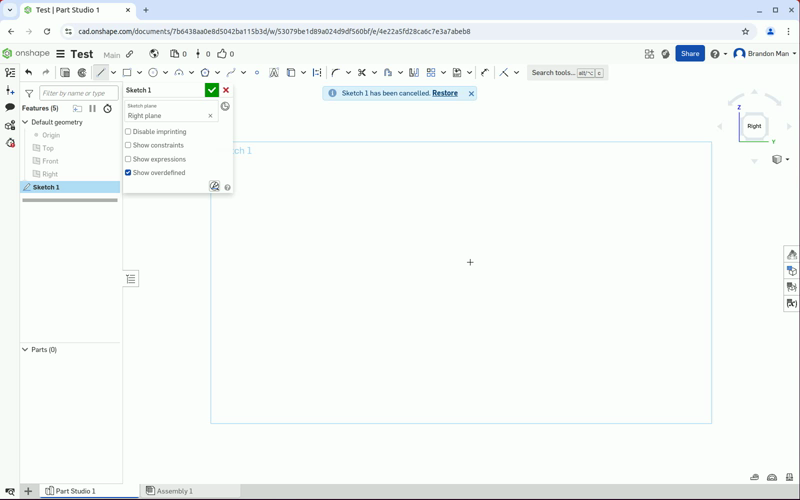
key_up(shift)
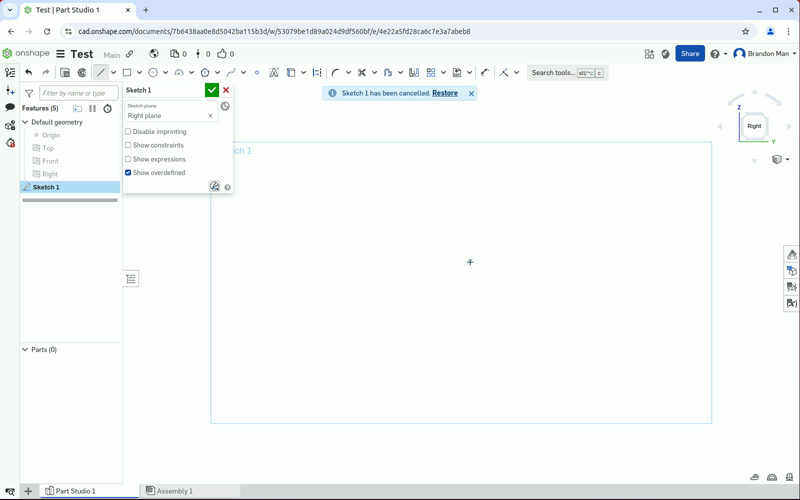
key_down(shift)
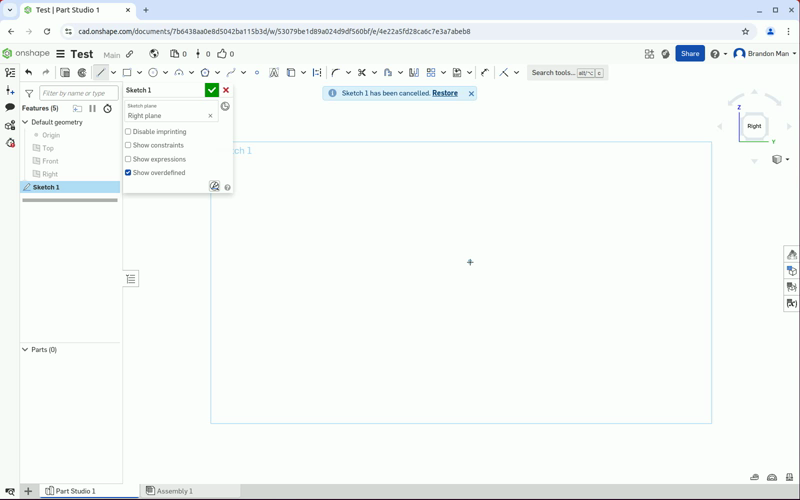
mouse_move(500, 261)
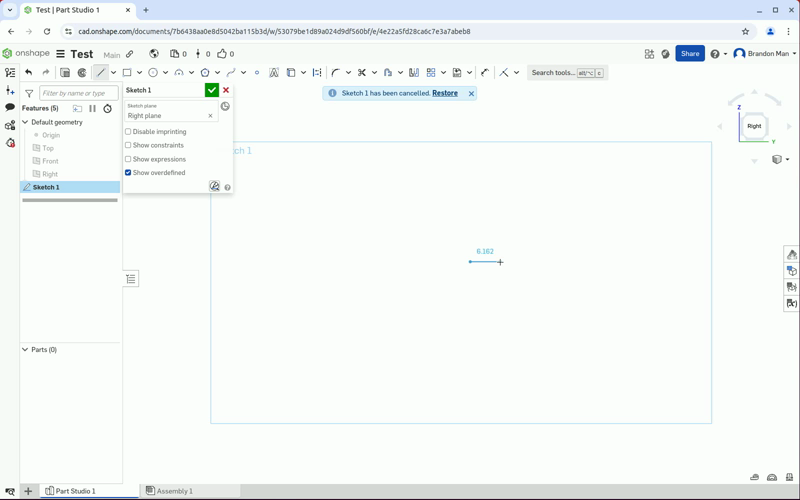
mouse_move(473, 261)
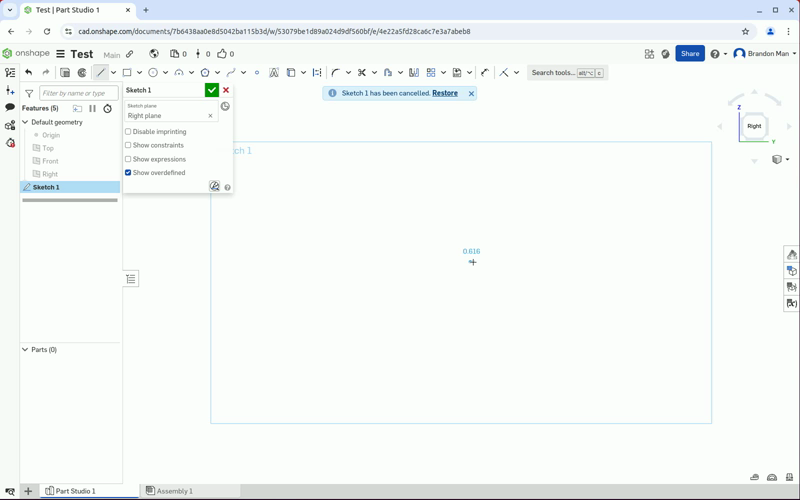
scroll(6)
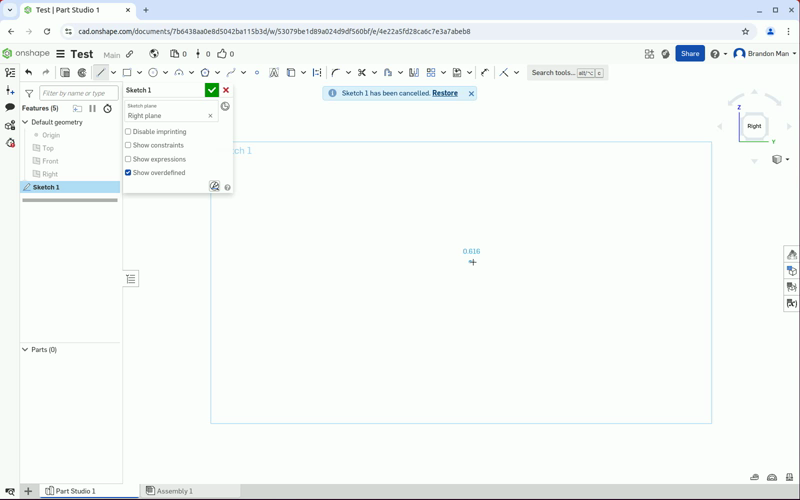
scroll(6)
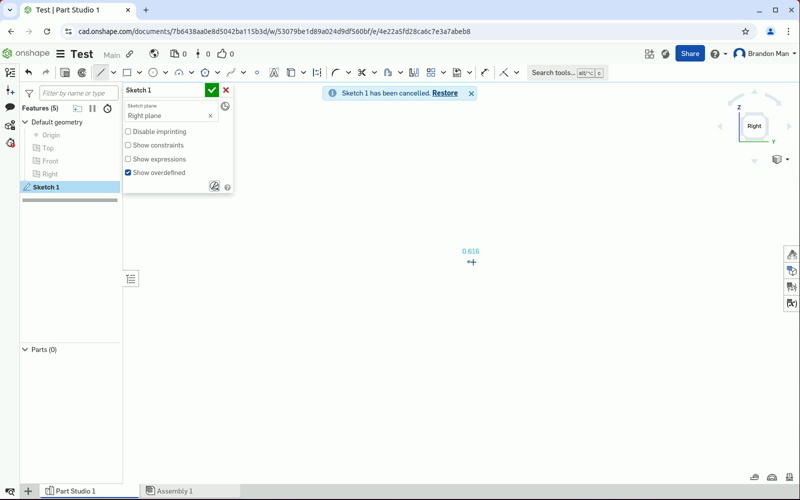
scroll(6)
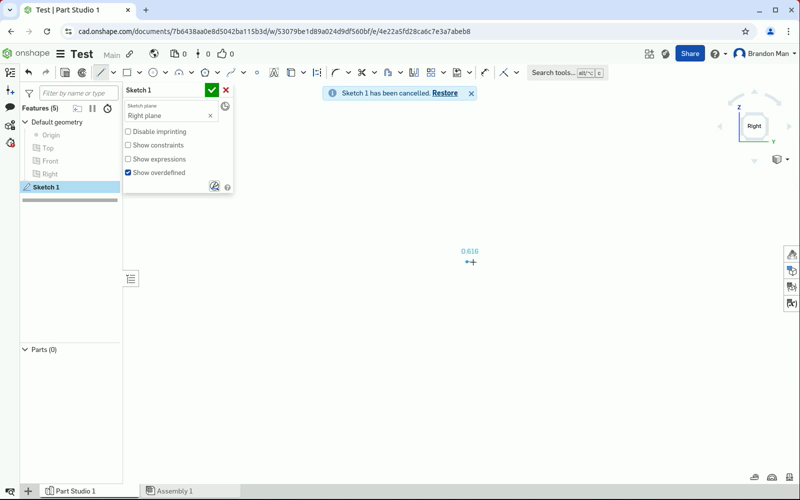
scroll(6)
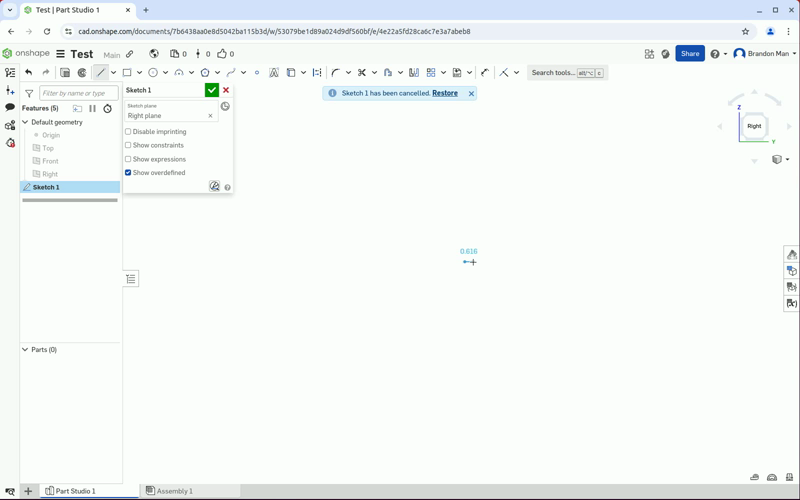
scroll(6)
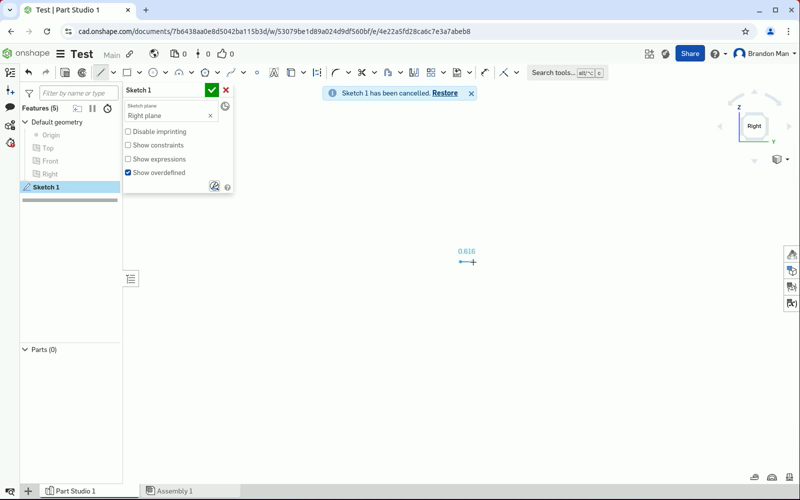
scroll(6)
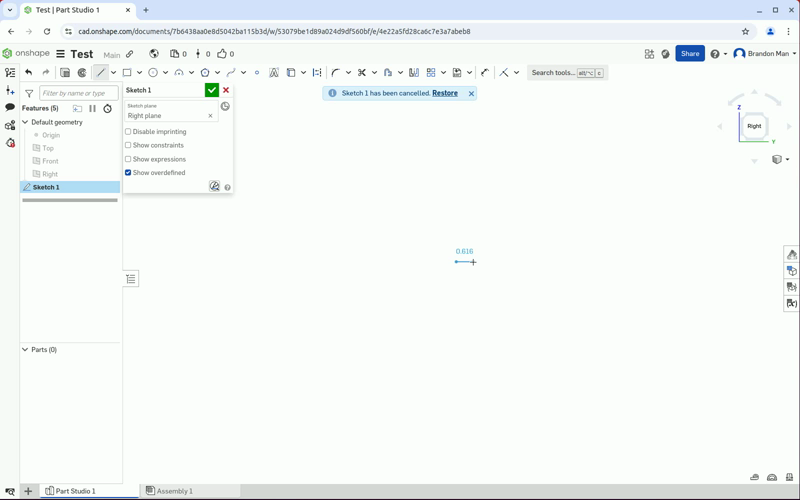
scroll(6)
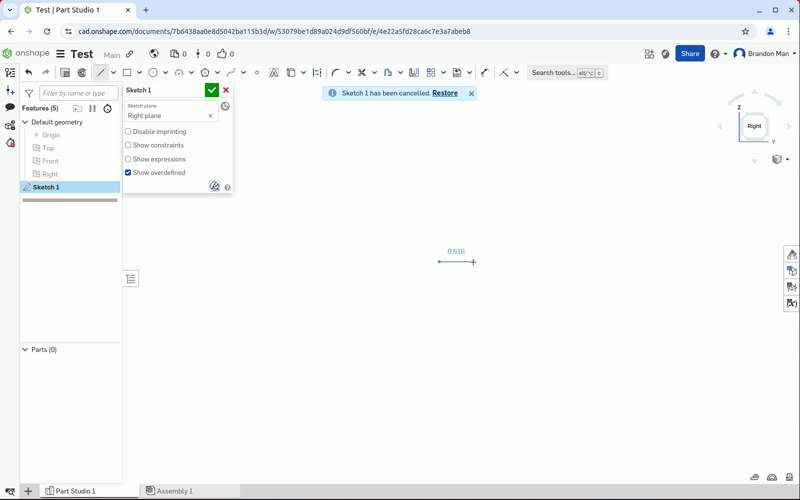
click(473, 261)
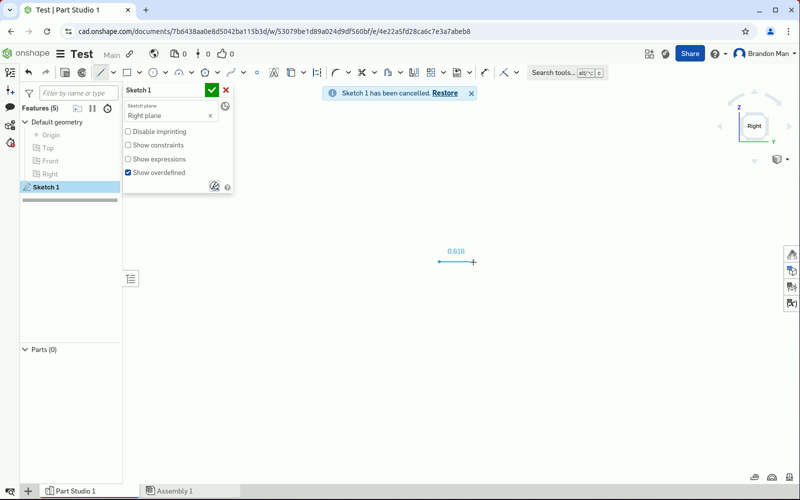
scroll(-6)
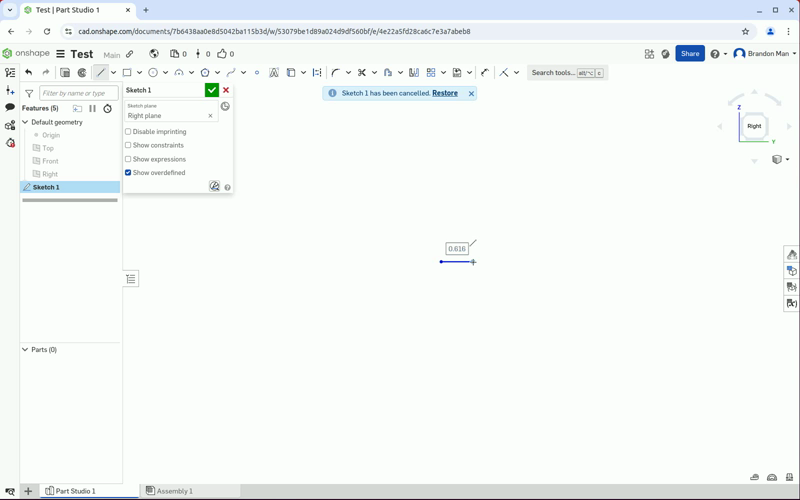
scroll(-6)
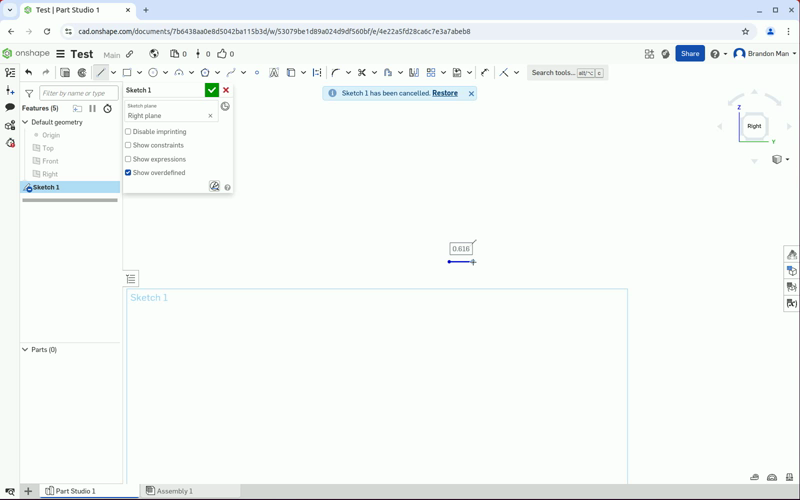
scroll(-6)
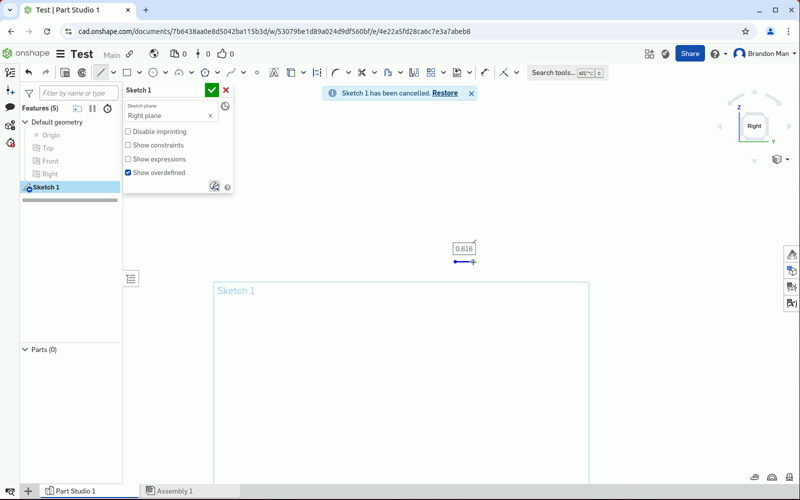
scroll(-6)
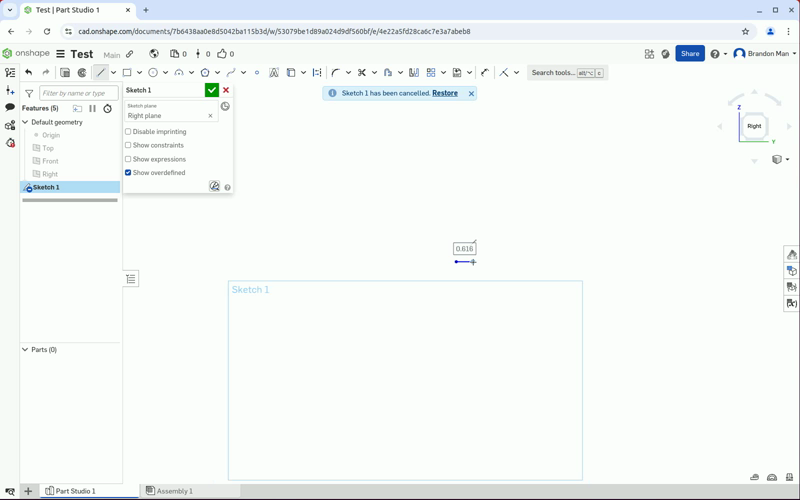
scroll(-6)
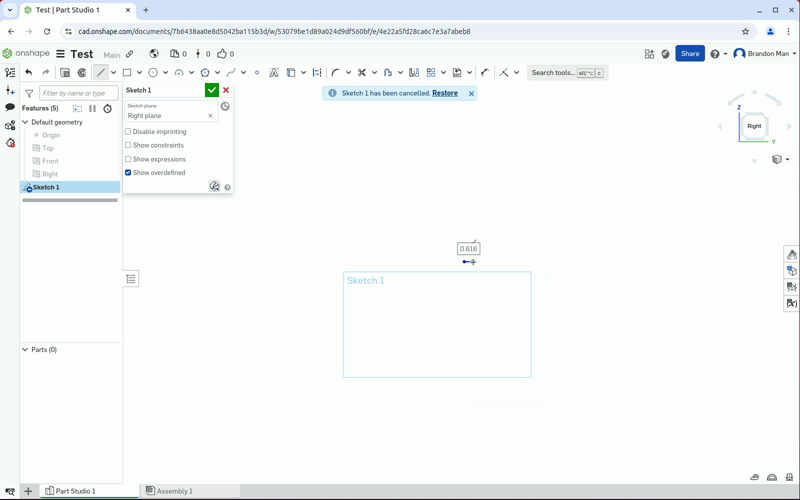
scroll(-6)
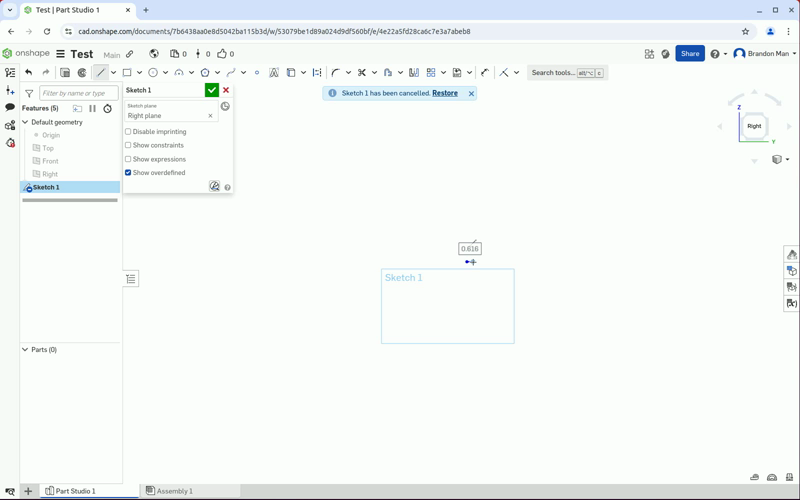
scroll(-6)
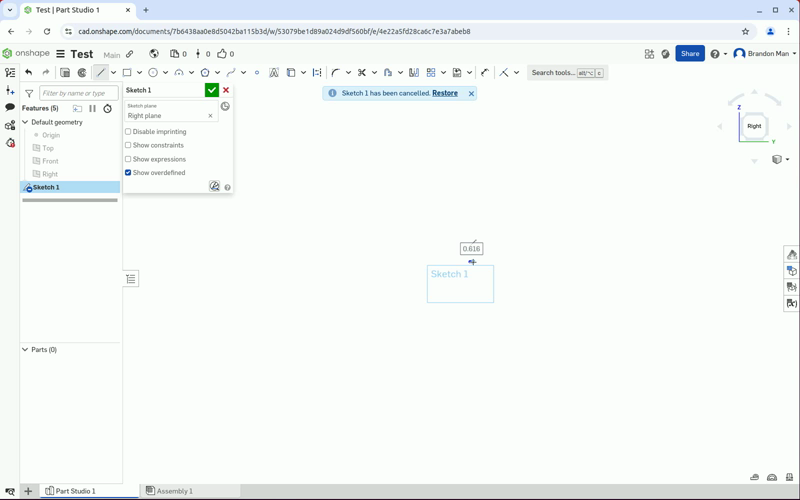
key_up(shift)
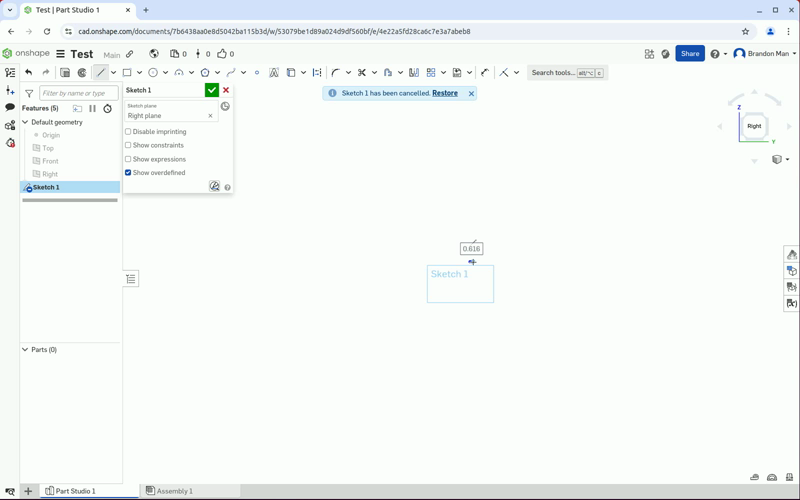
key_down(shift)
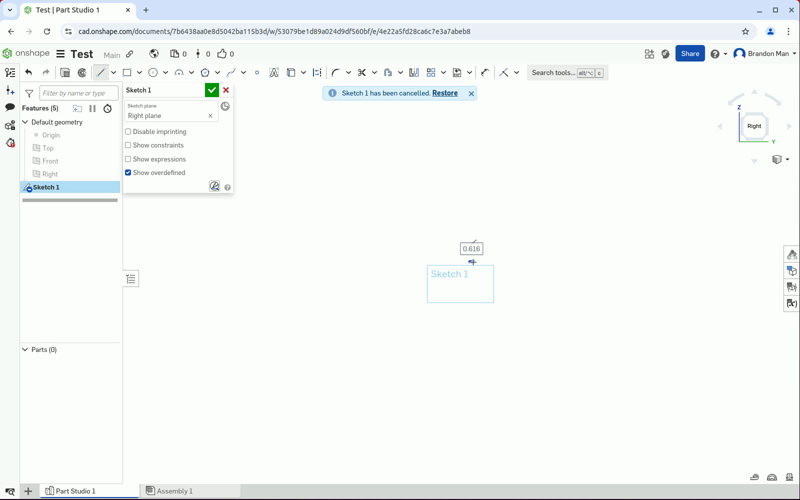
mouse_move(562, 261)
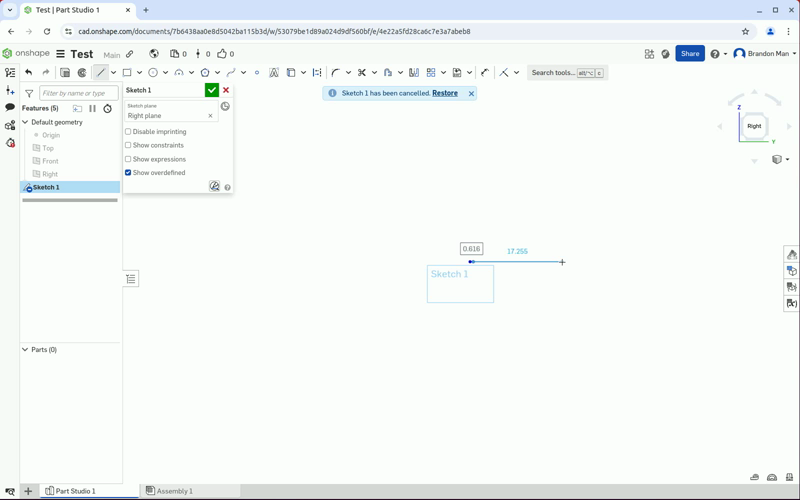
click(562, 261)
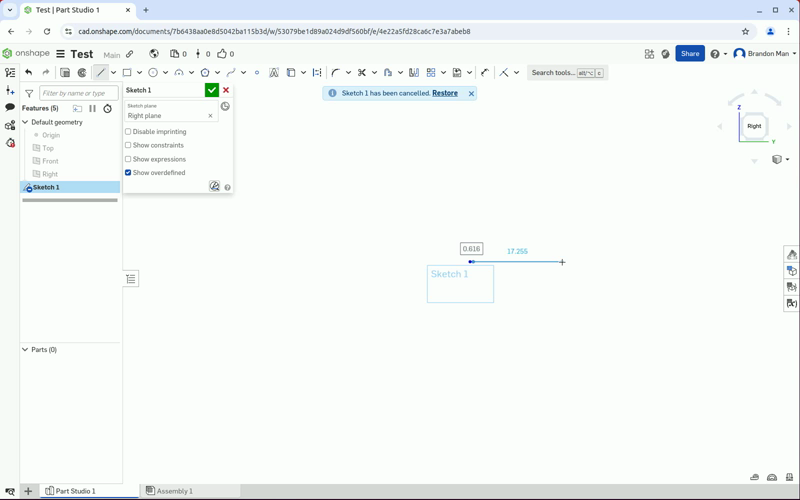
key_up(shift)
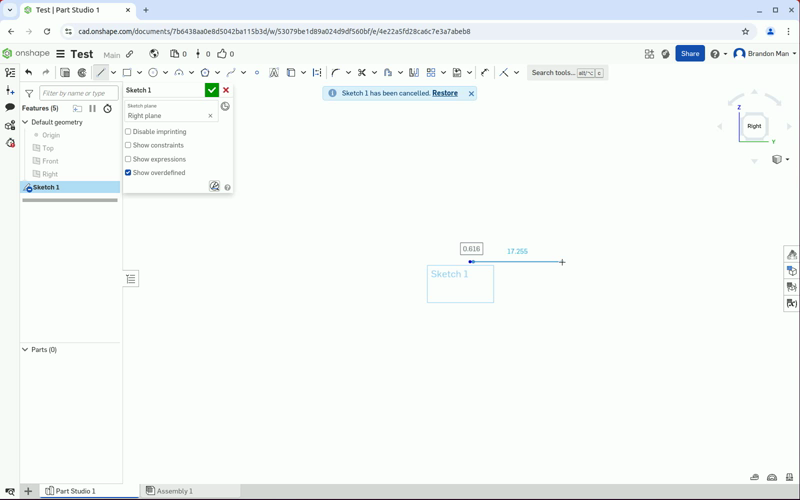
key_down(shift)
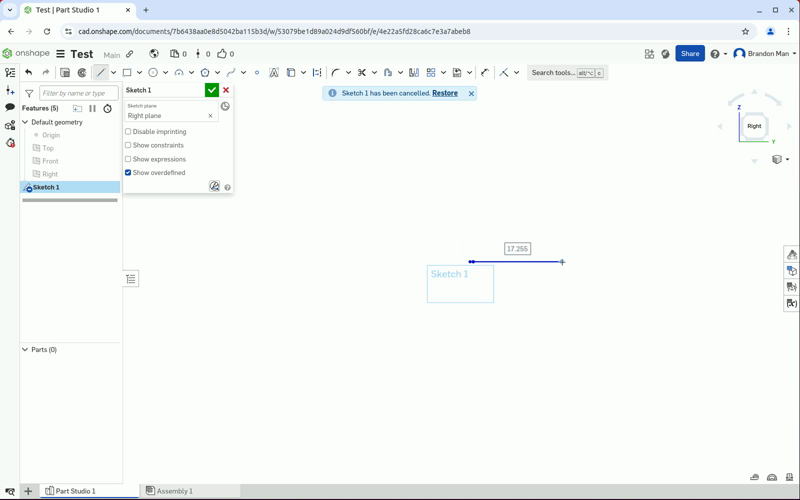
mouse_move(589, 261)
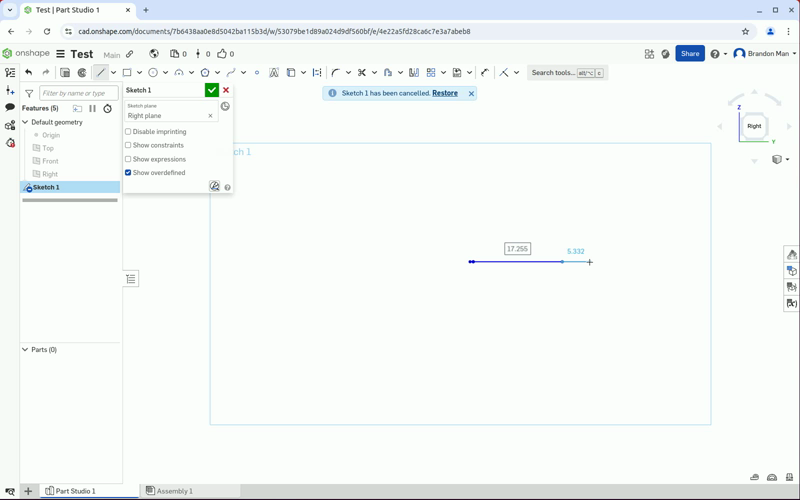
mouse_move(565, 261)
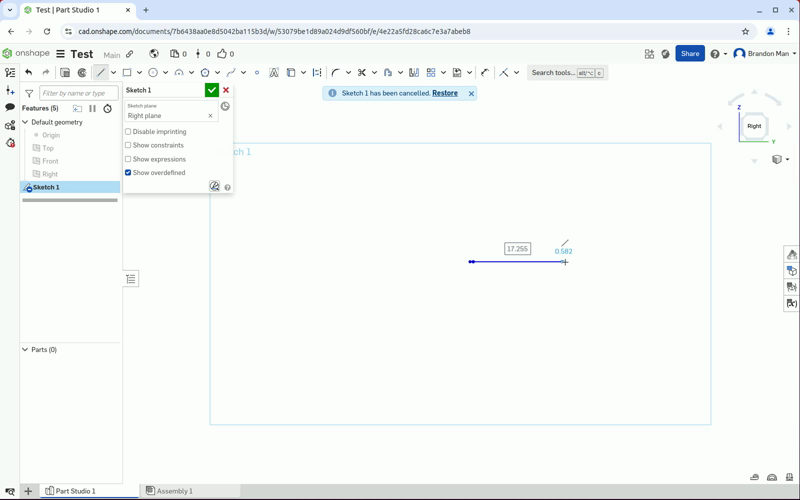
scroll(6)
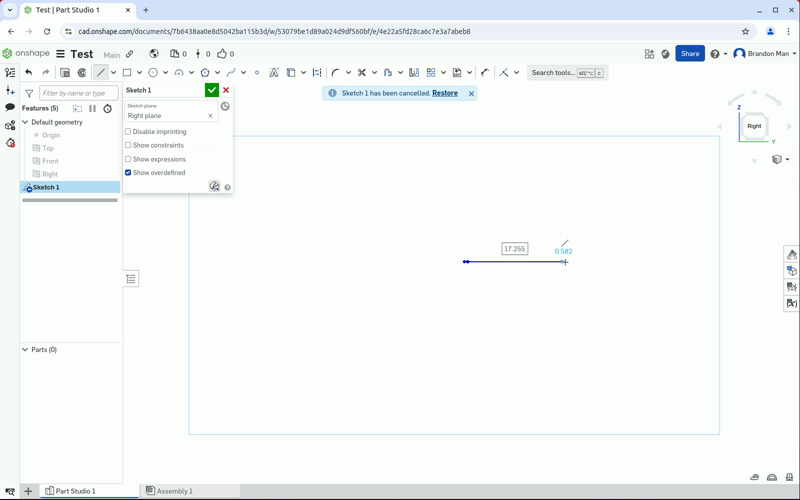
scroll(6)
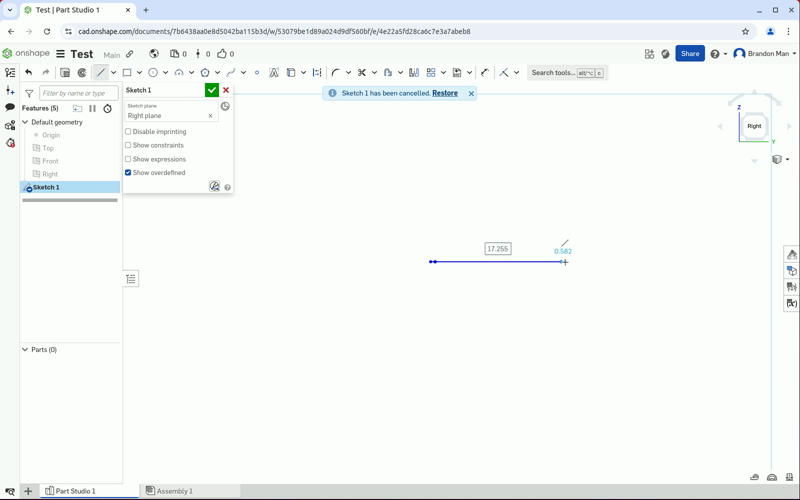
scroll(6)
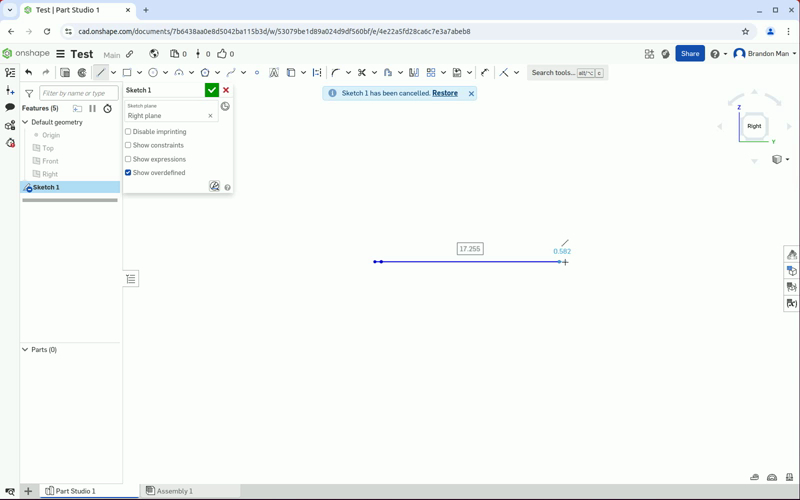
scroll(6)
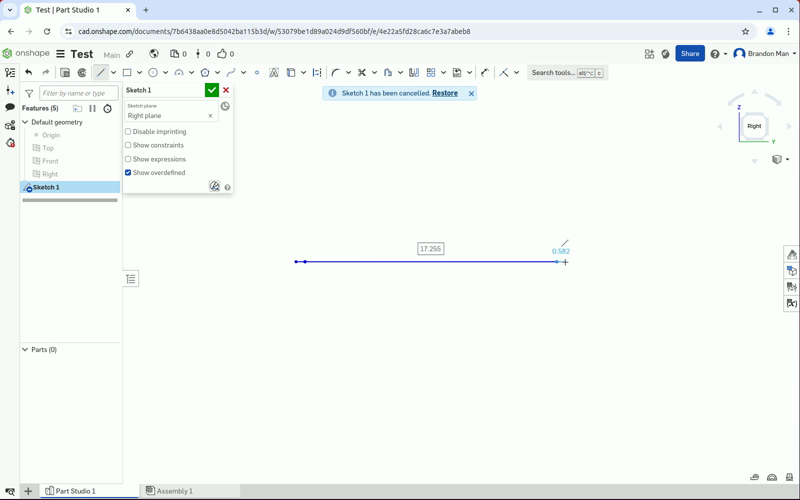
scroll(6)
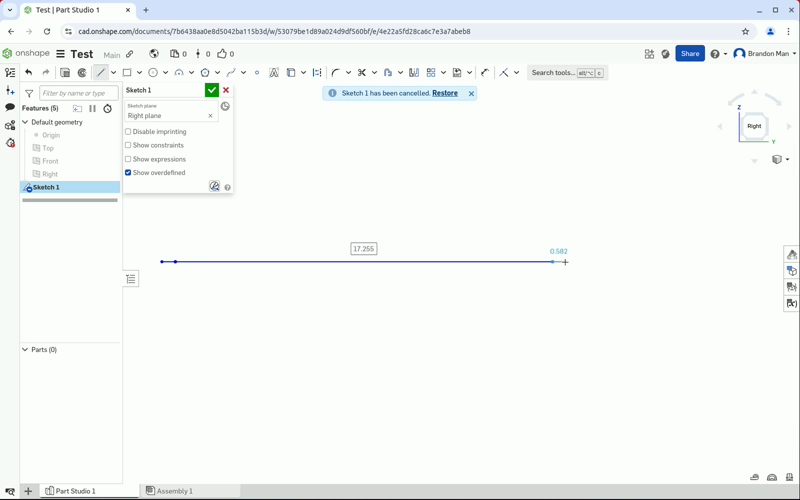
scroll(6)
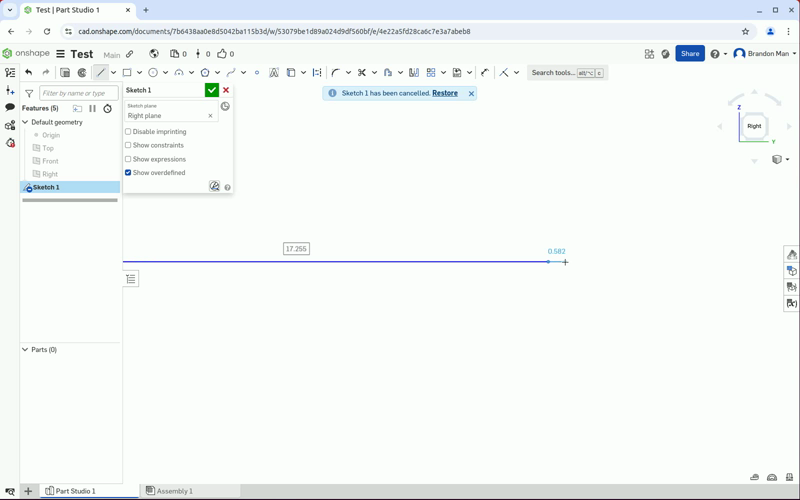
scroll(6)
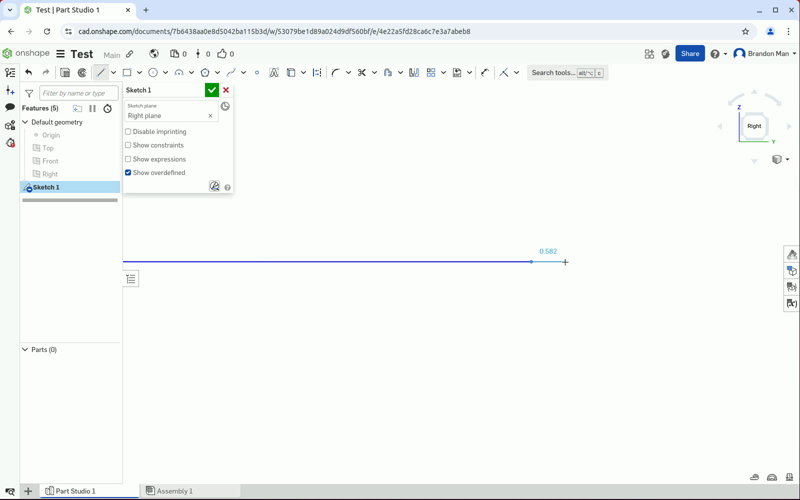
click(565, 261)
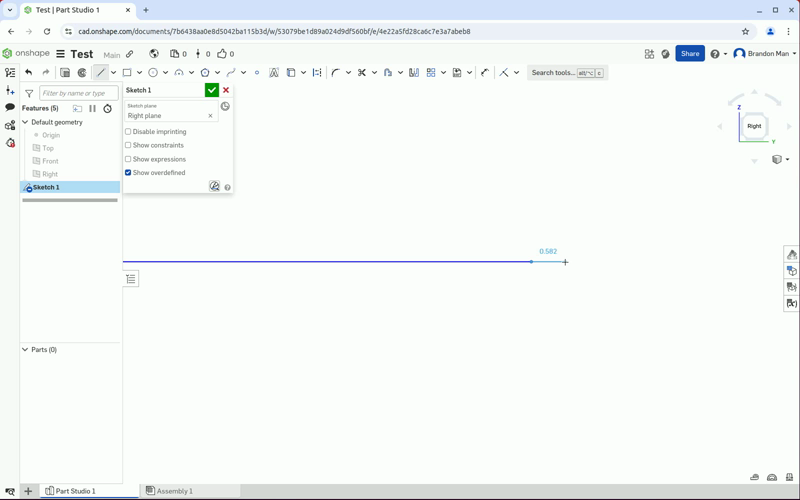
scroll(-6)
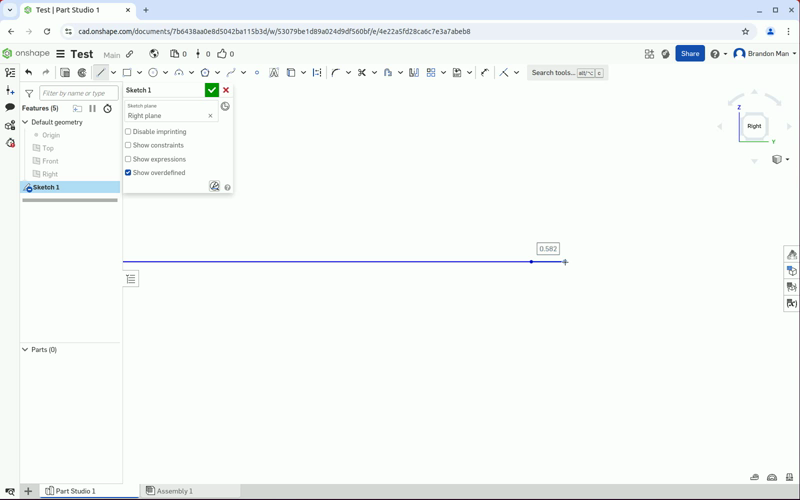
scroll(-6)
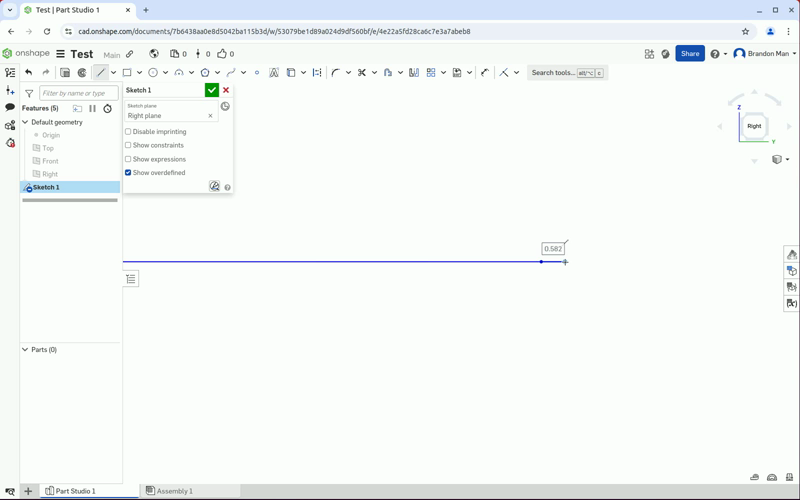
scroll(-6)
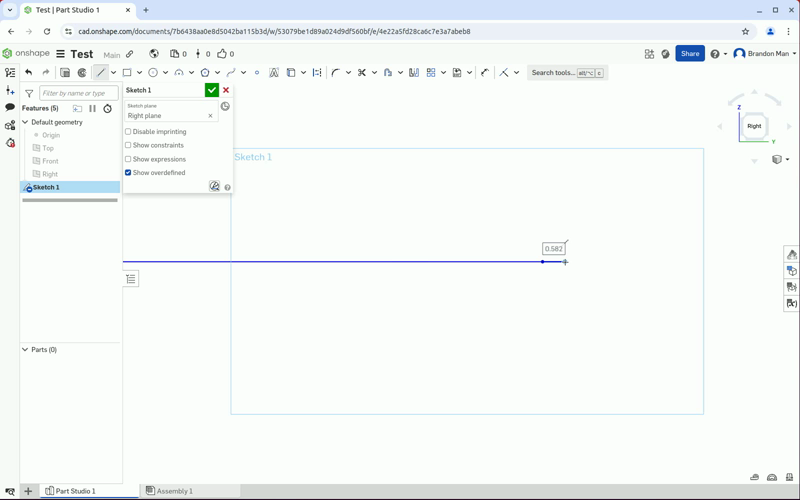
scroll(-6)
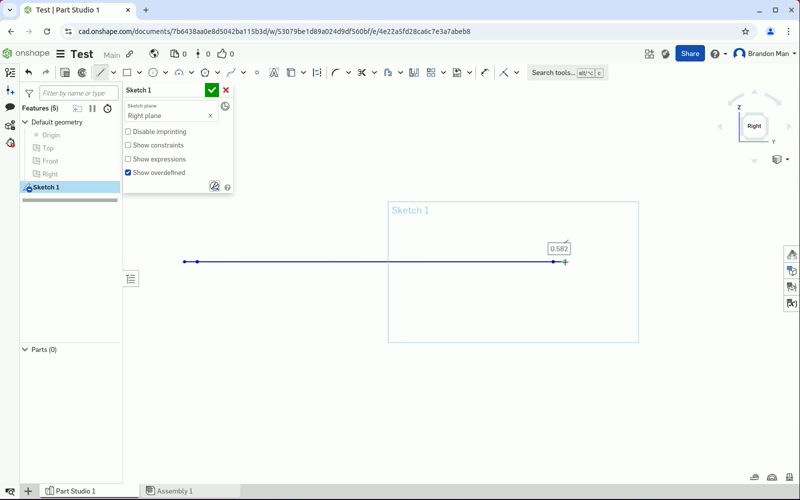
scroll(-6)
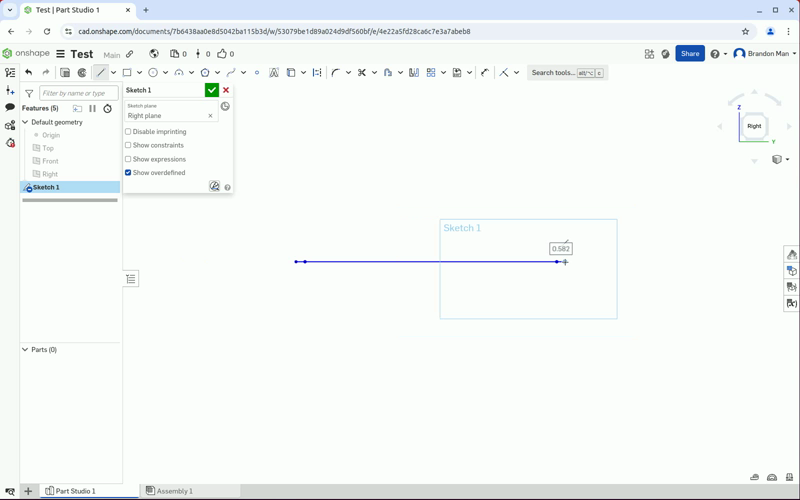
scroll(-6)
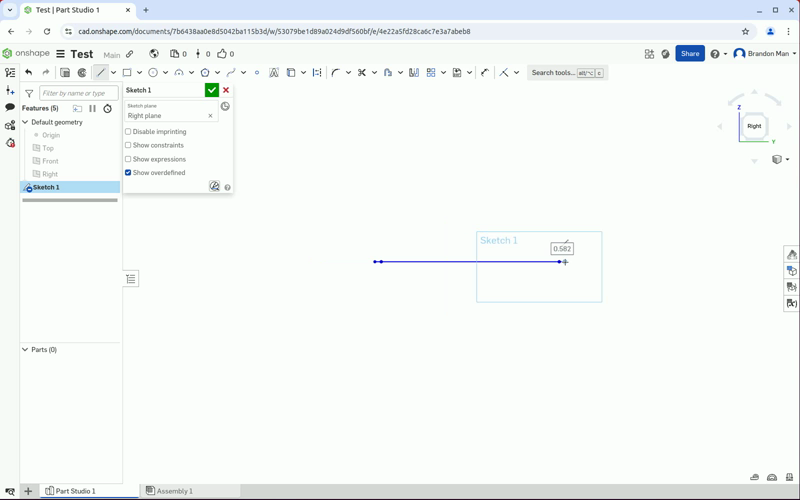
scroll(-6)
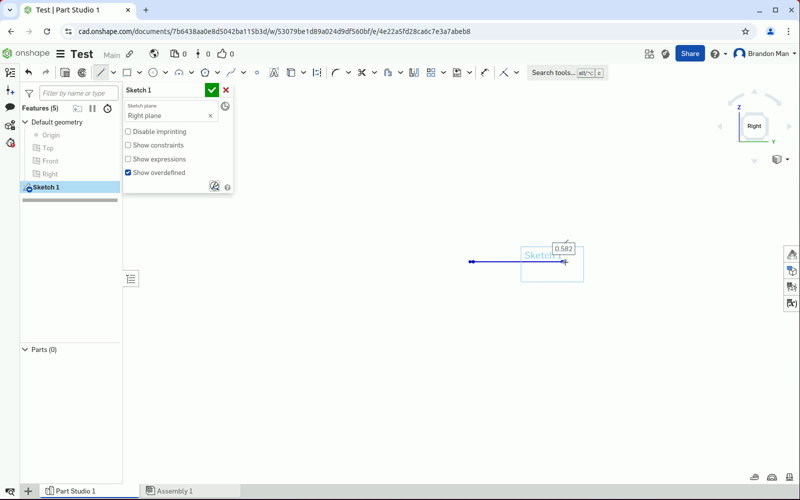
key_up(shift)
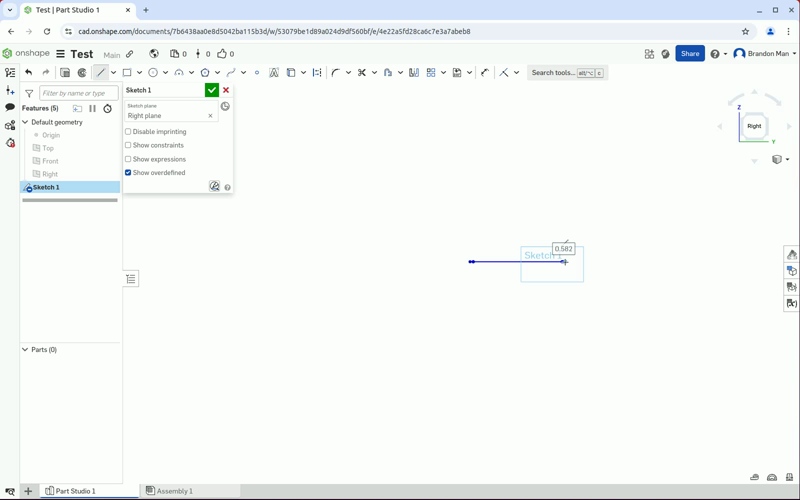
key_down(shift)
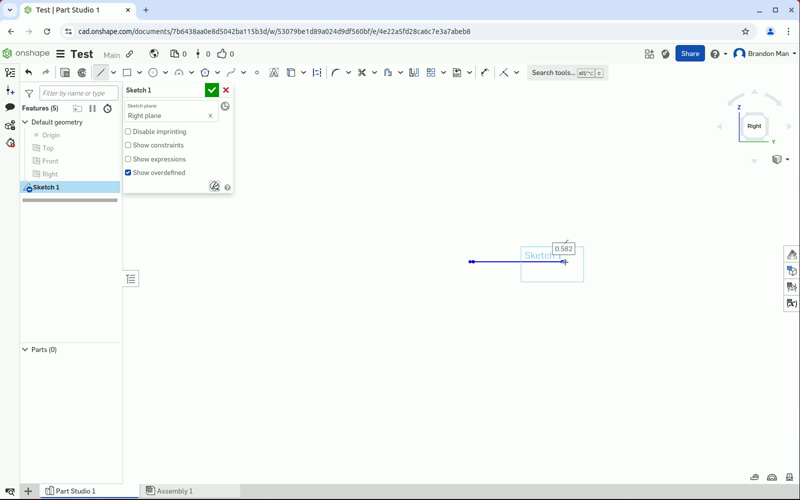
mouse_move(589, 261)
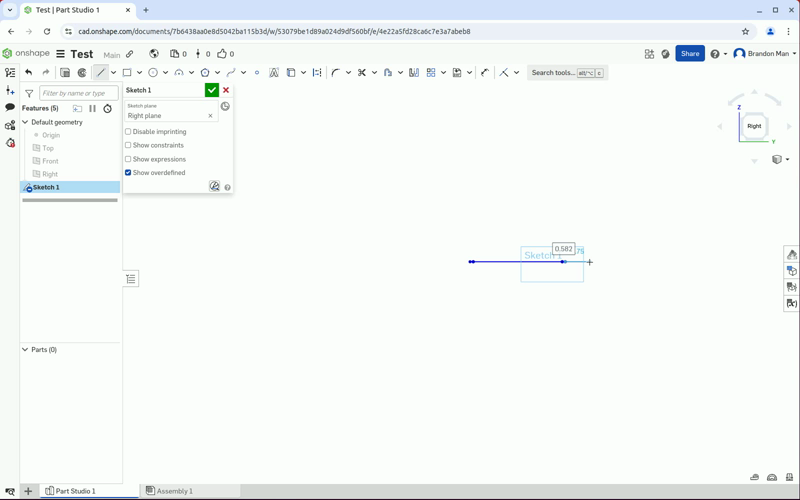
mouse_move(565, 258)
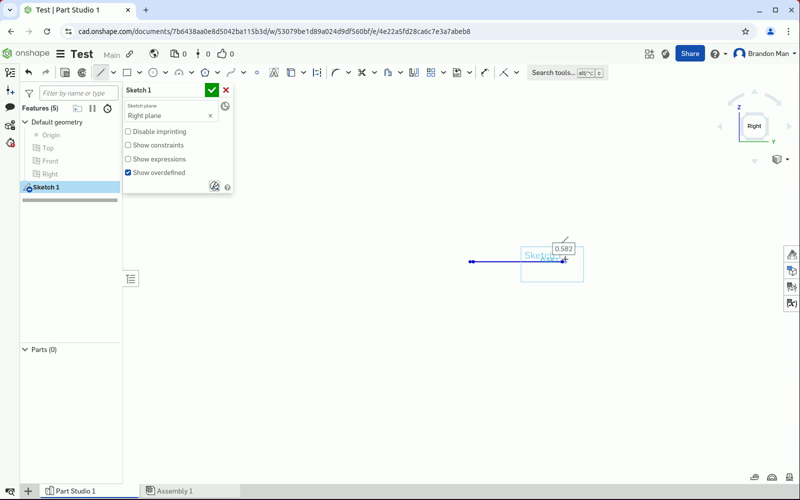
scroll(6)
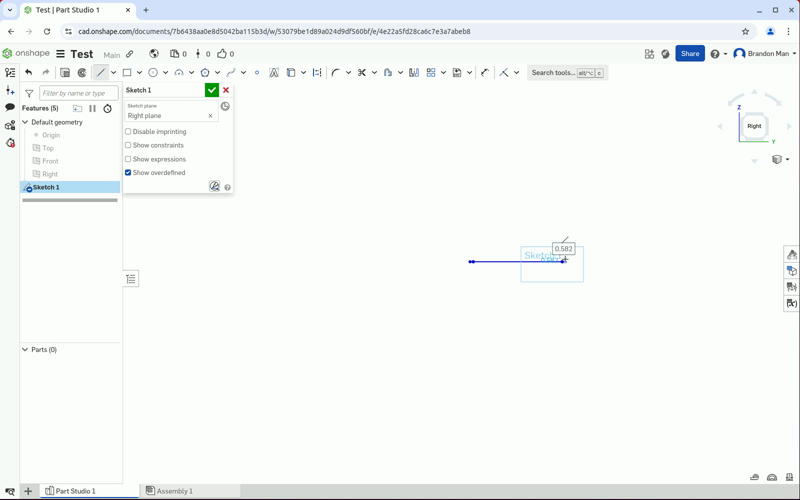
scroll(6)
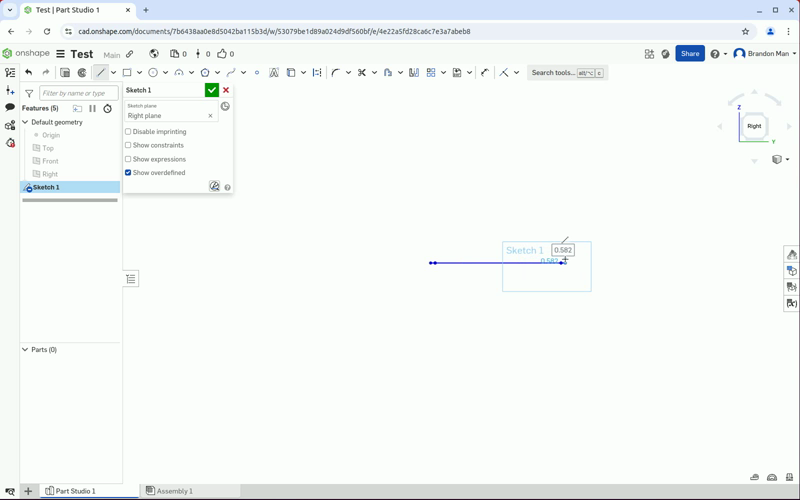
scroll(6)
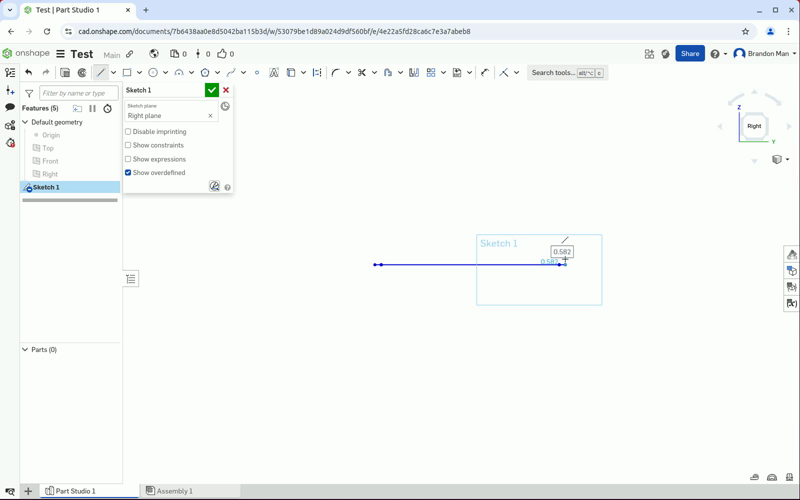
scroll(6)
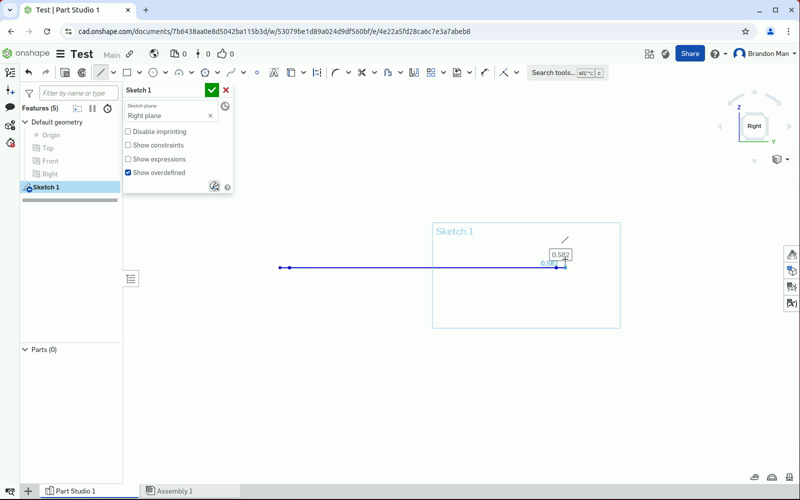
scroll(6)
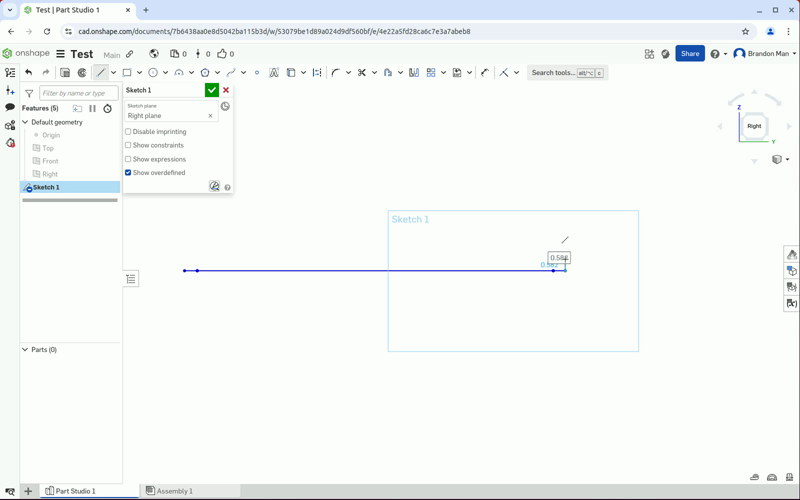
scroll(6)
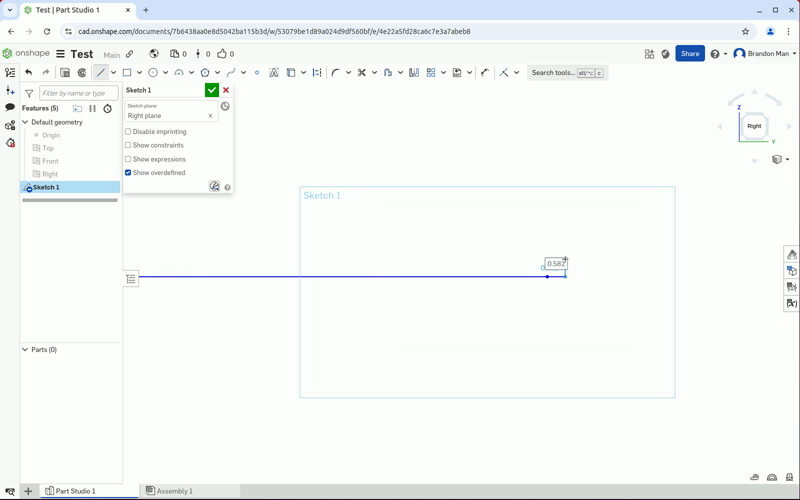
scroll(6)
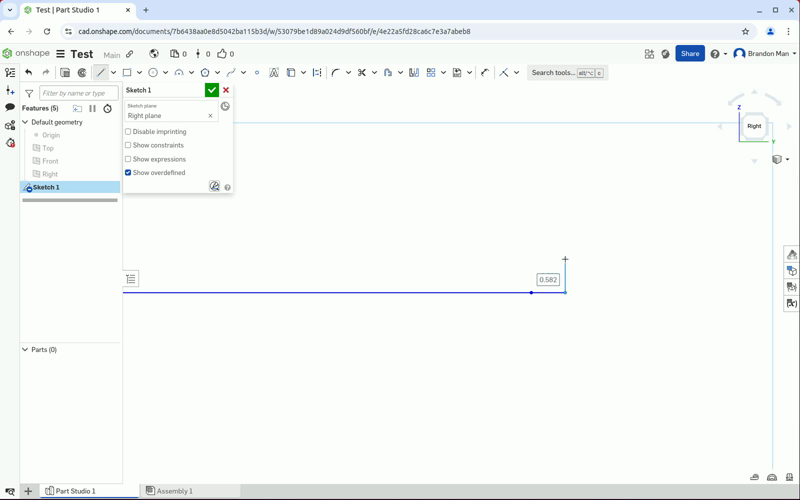
click(565, 258)
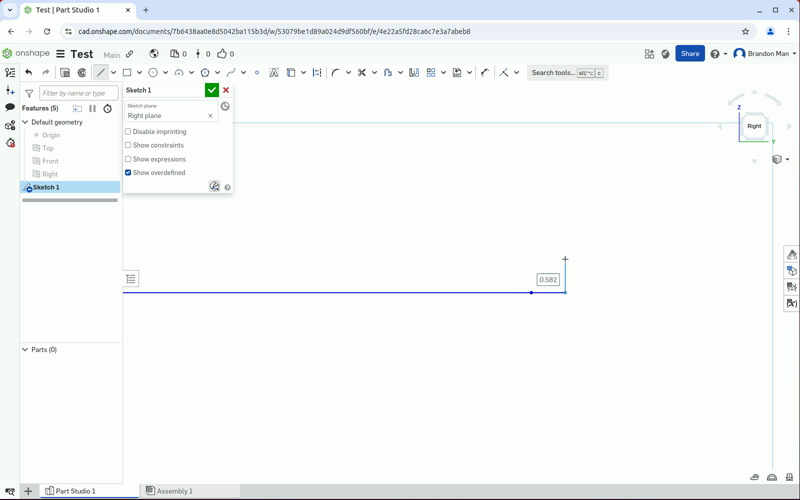
scroll(-6)
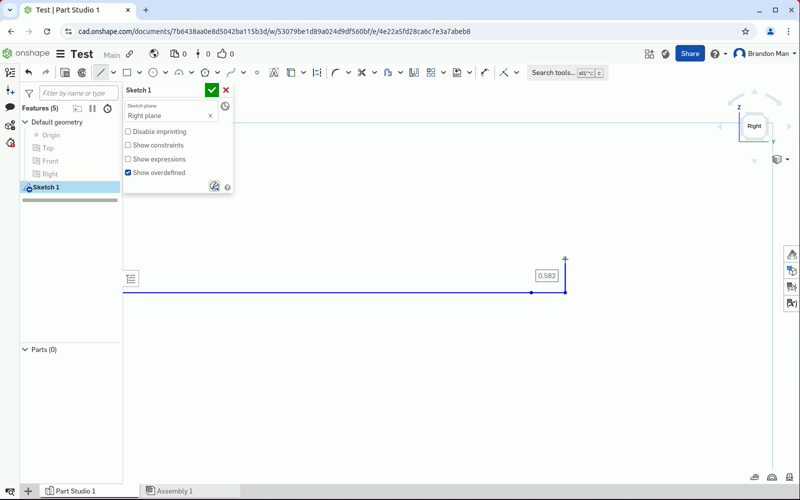
scroll(-6)
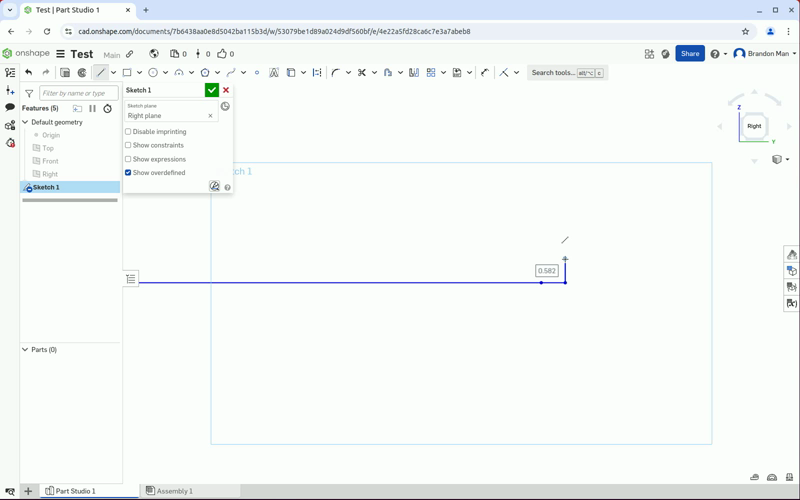
scroll(-6)
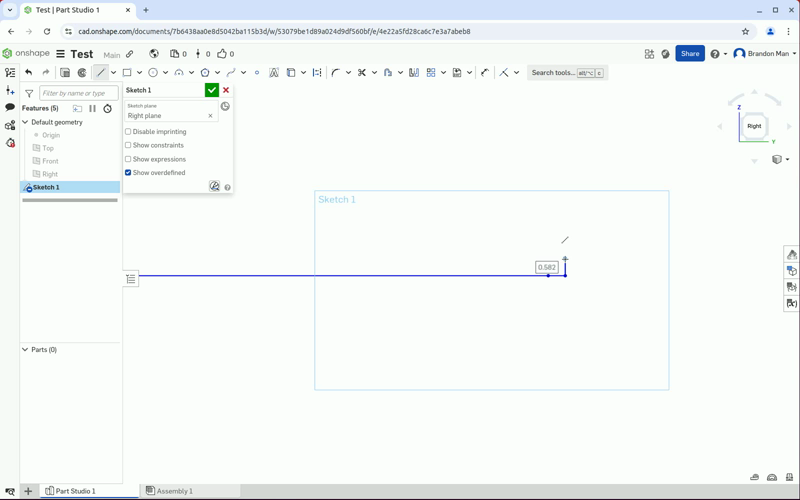
scroll(-6)
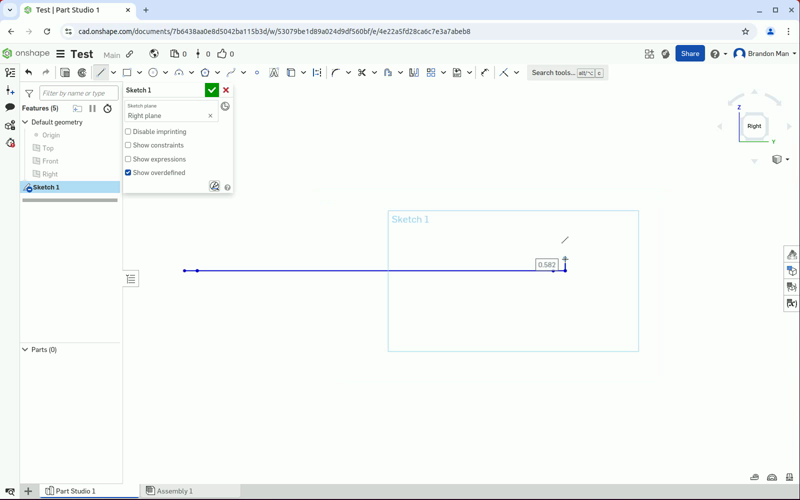
scroll(-6)
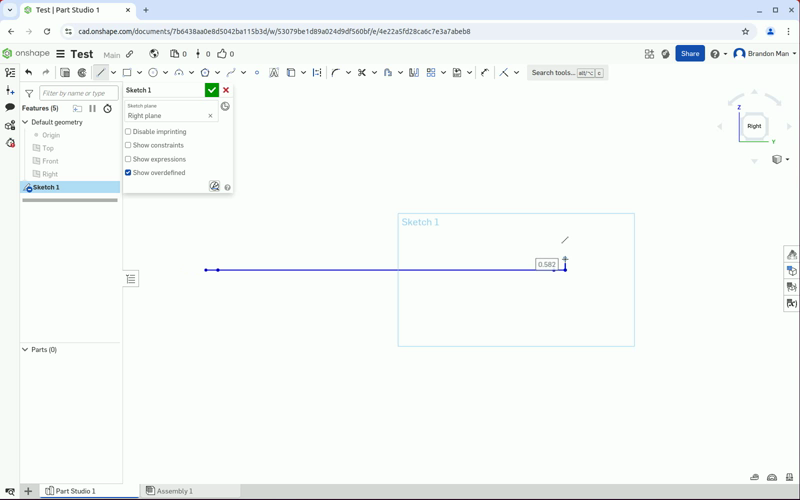
scroll(-6)
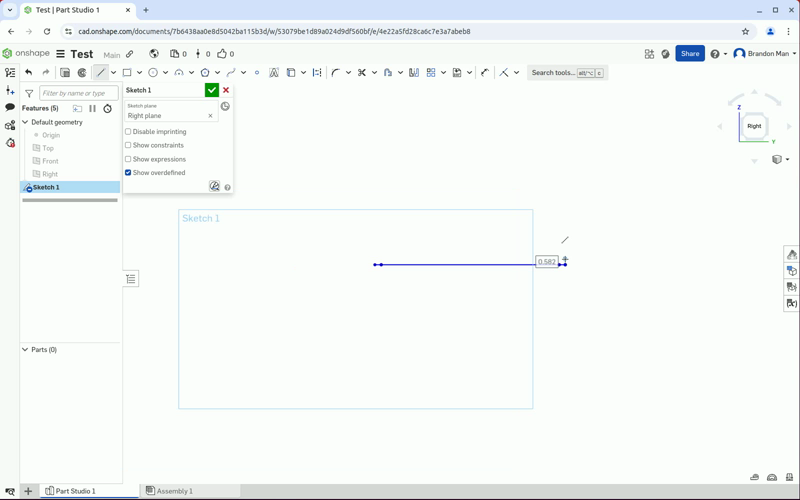
scroll(-6)
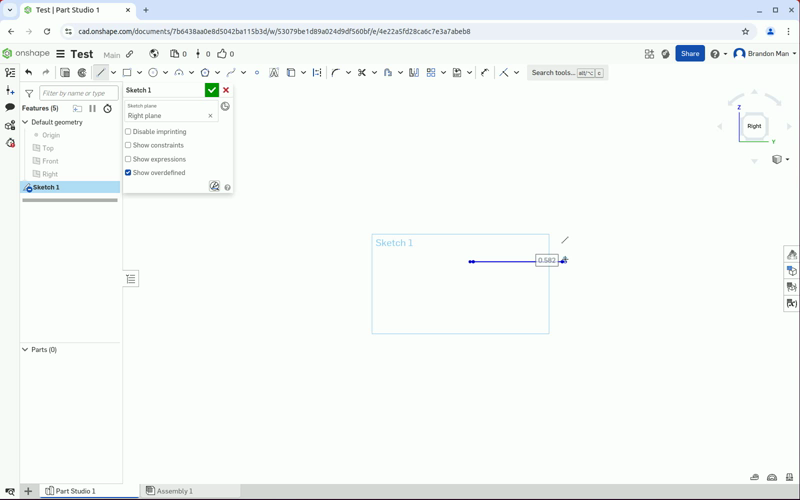
key_up(shift)
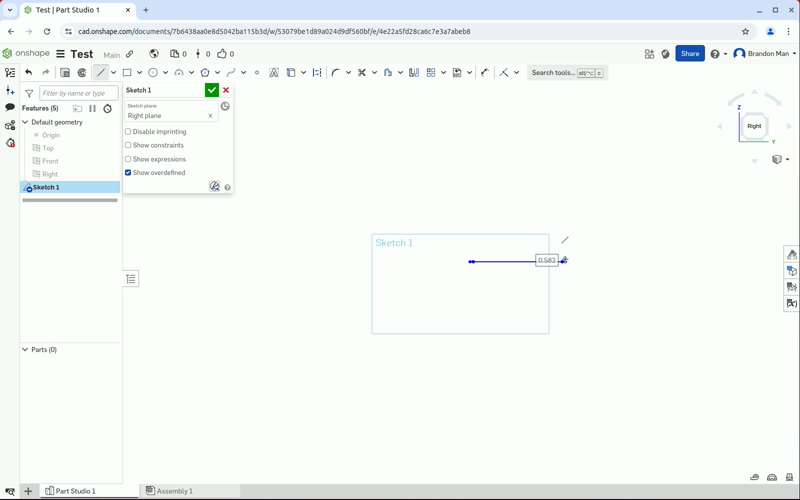
key_down(shift)
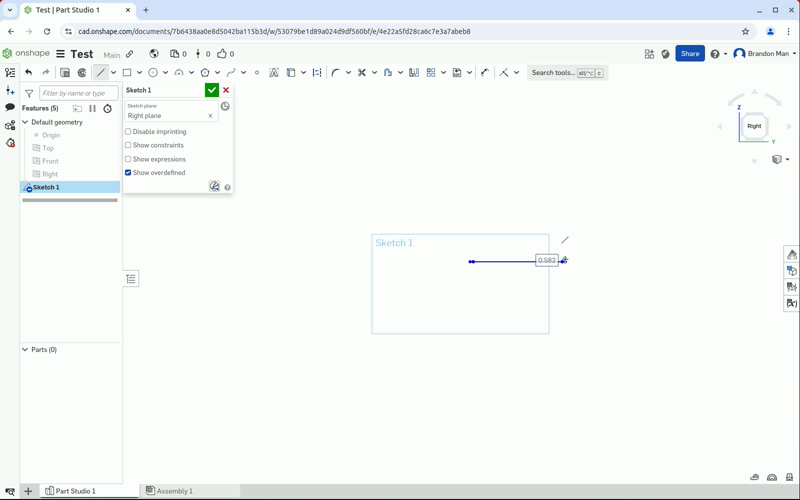
mouse_move(481, 258)
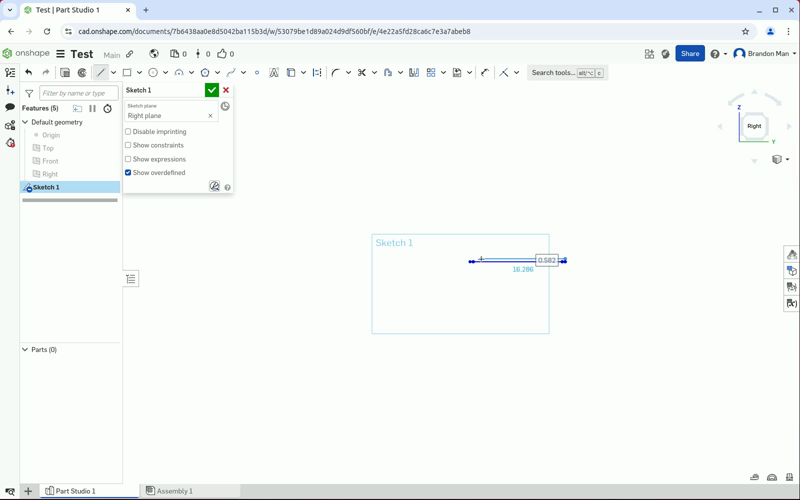
click(481, 258)
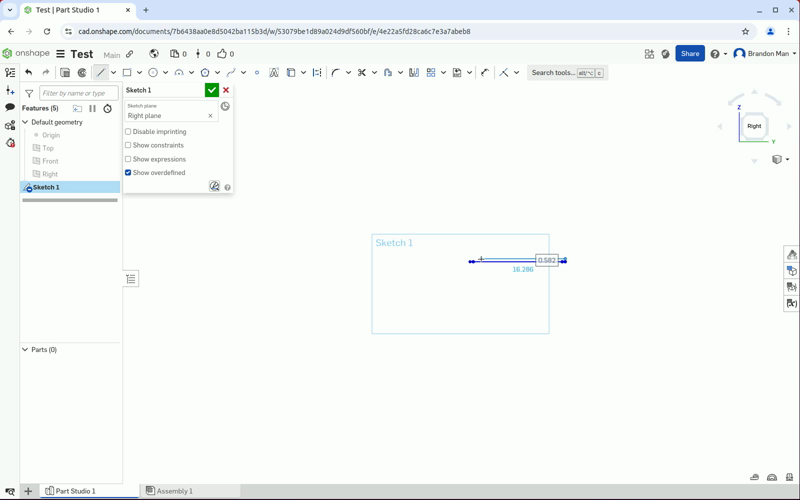
key_up(shift)
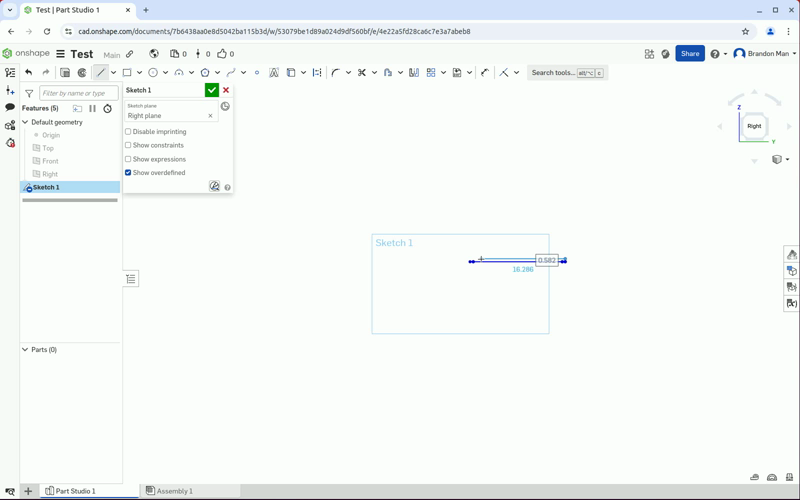
key_down(shift)
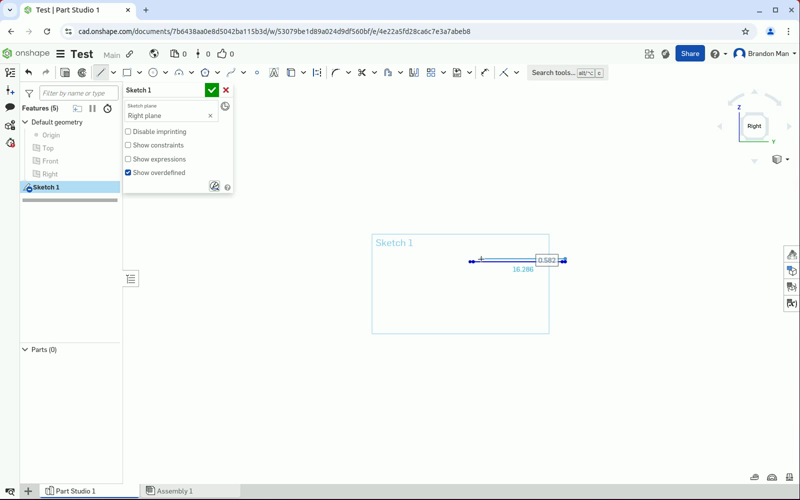
mouse_move(511, 258)
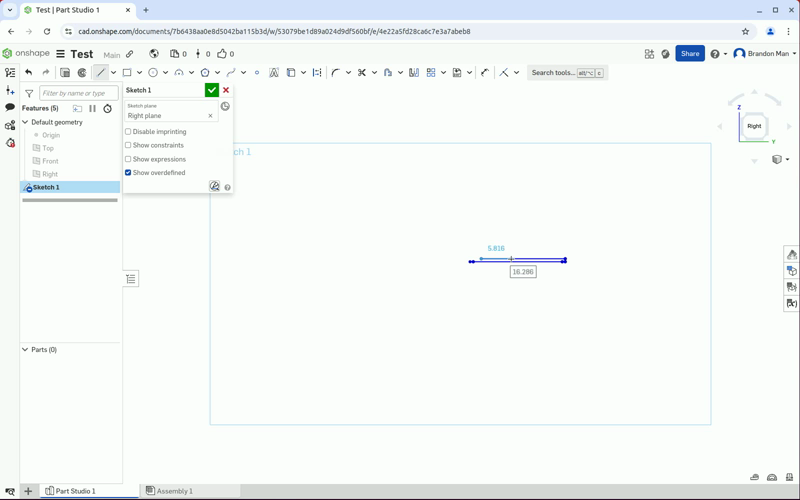
mouse_move(470, 258)
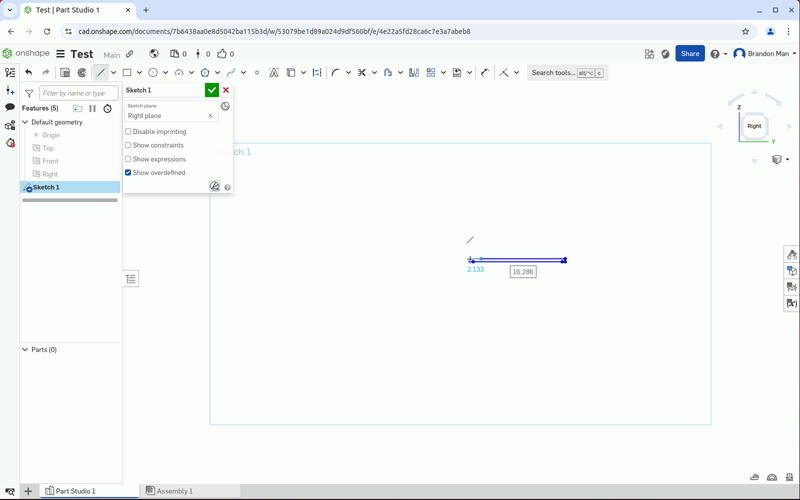
scroll(6)
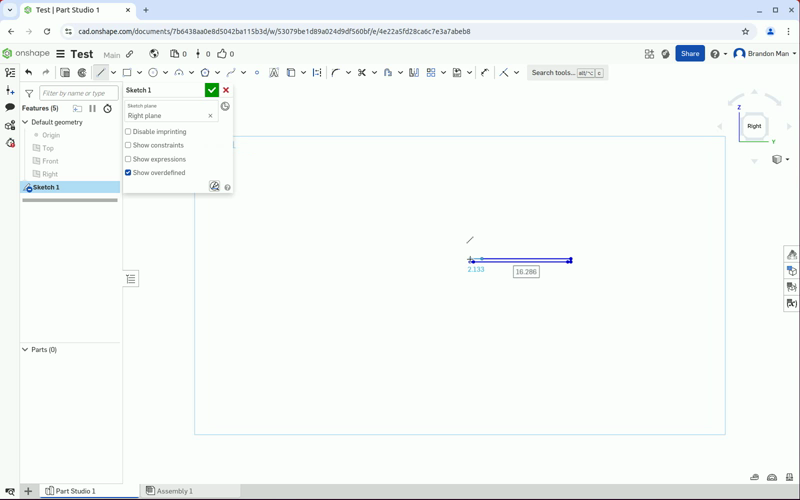
scroll(6)
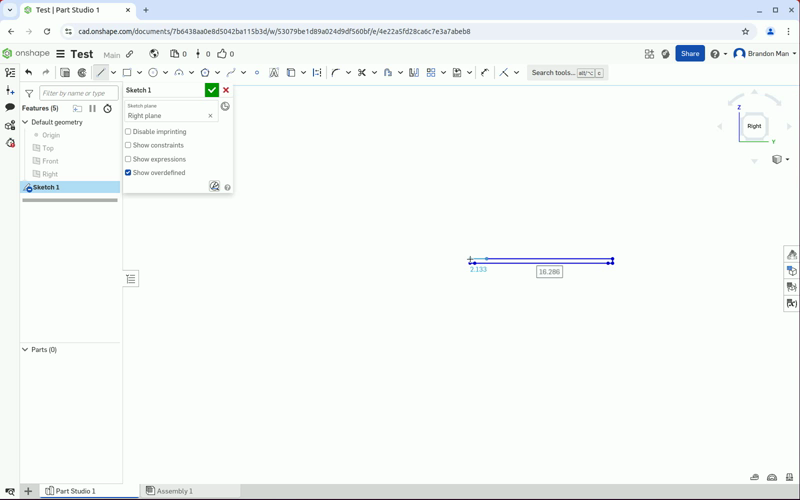
scroll(6)
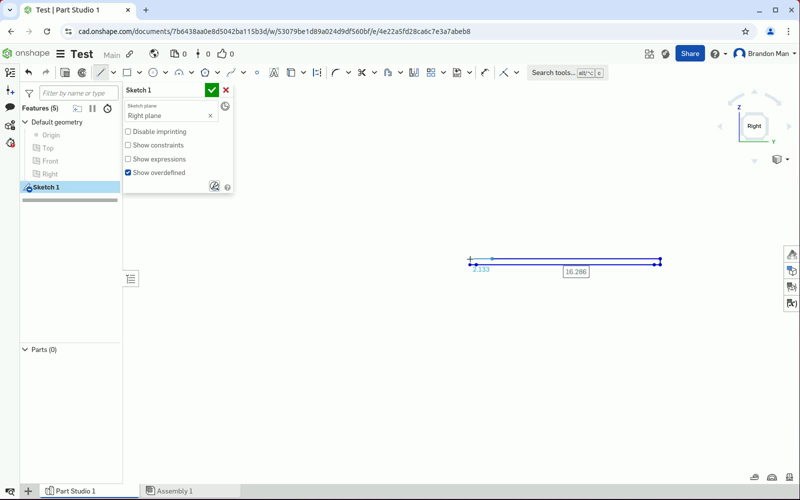
scroll(6)
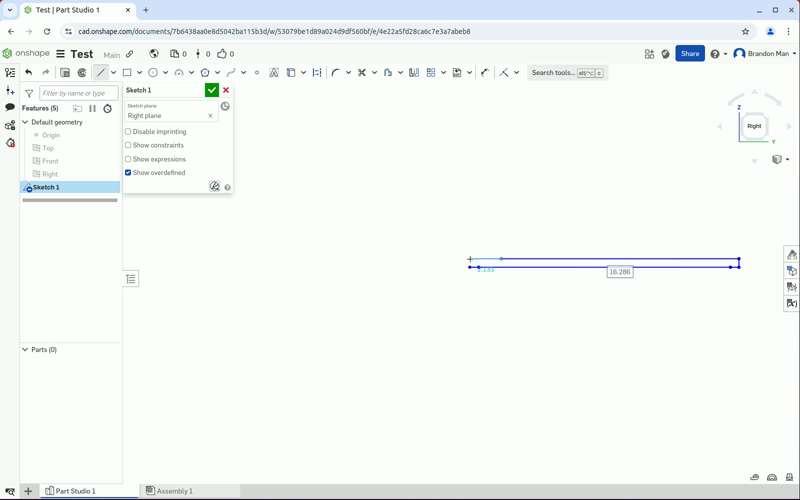
scroll(6)
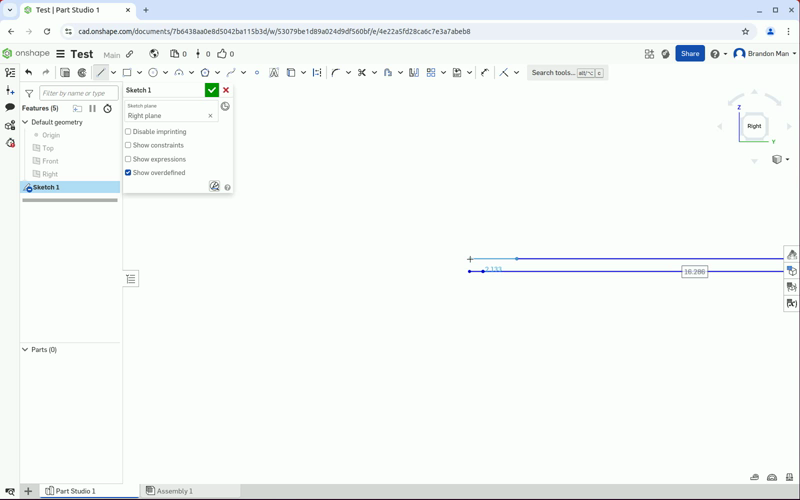
scroll(6)
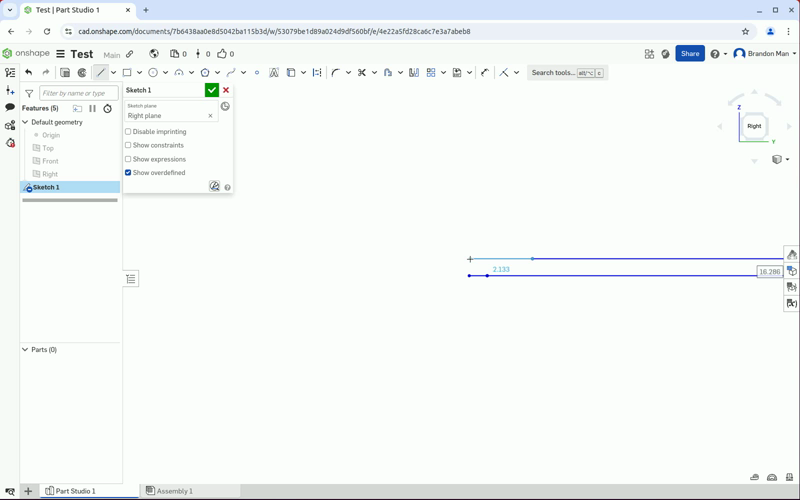
scroll(6)
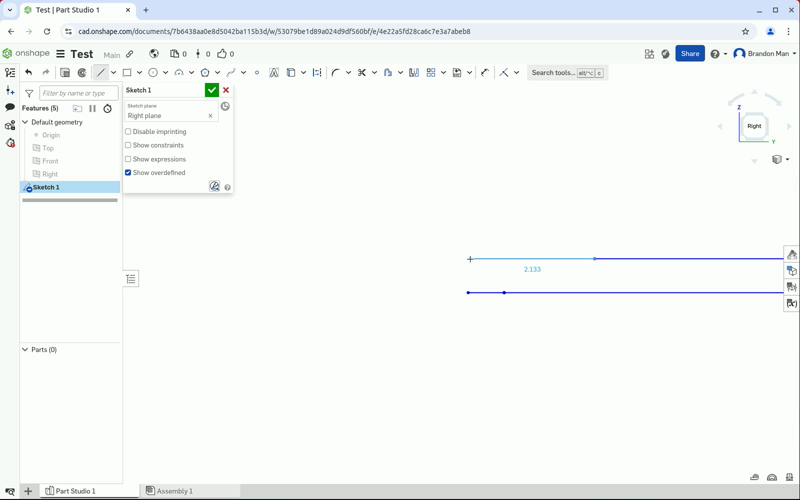
click(470, 258)
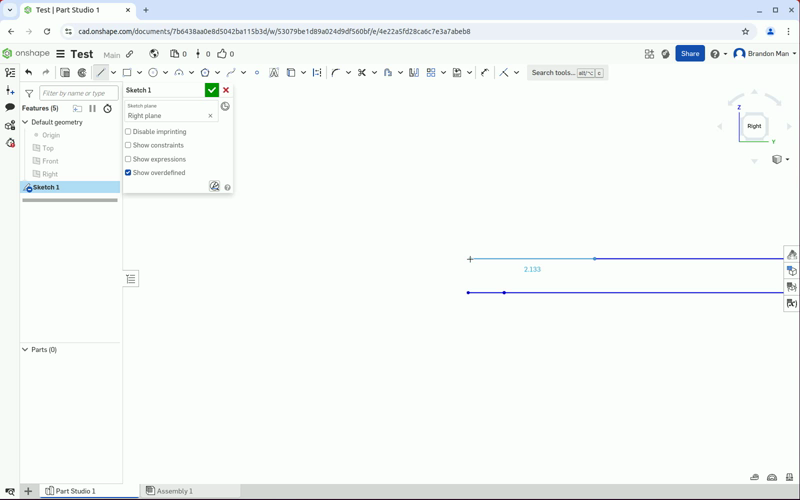
scroll(-6)
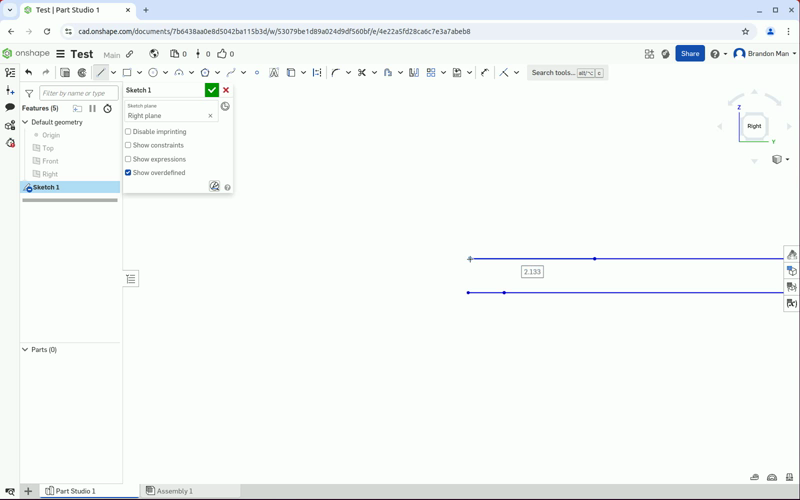
scroll(-6)
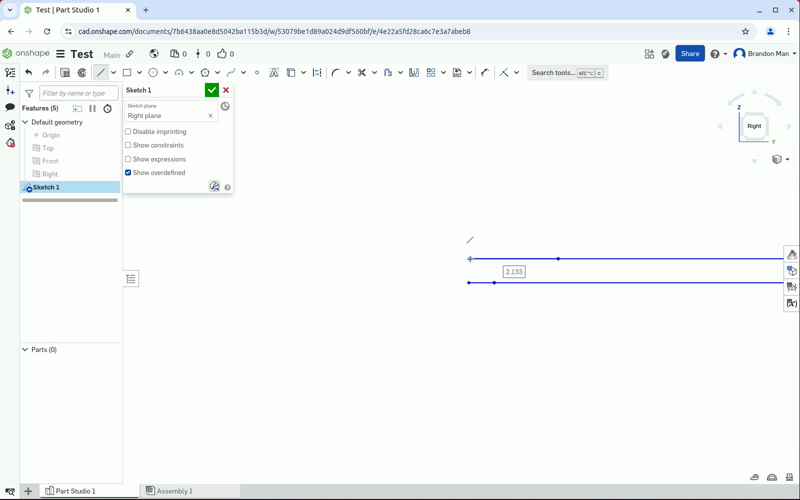
scroll(-6)
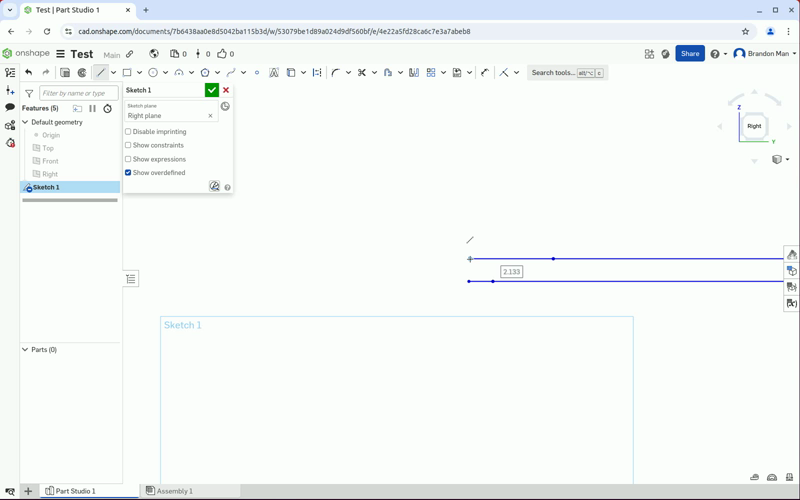
scroll(-6)
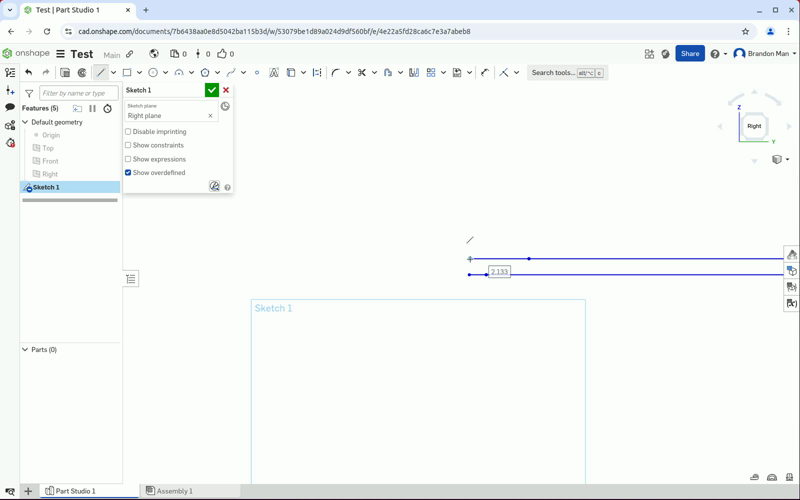
scroll(-6)
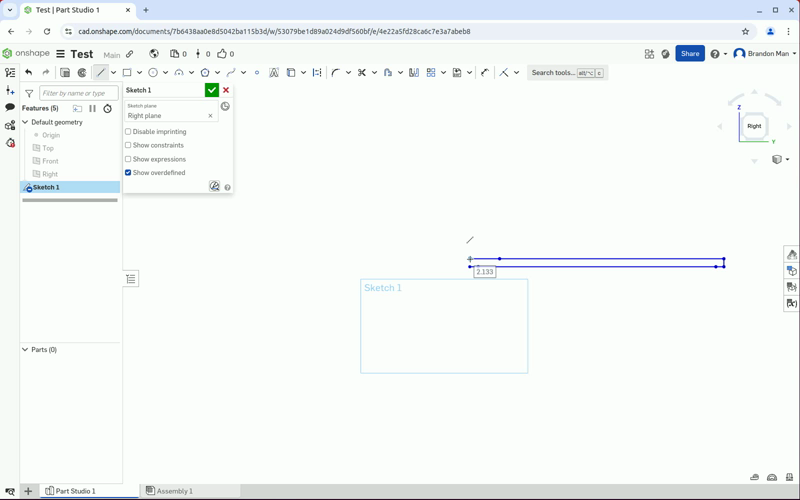
scroll(-6)
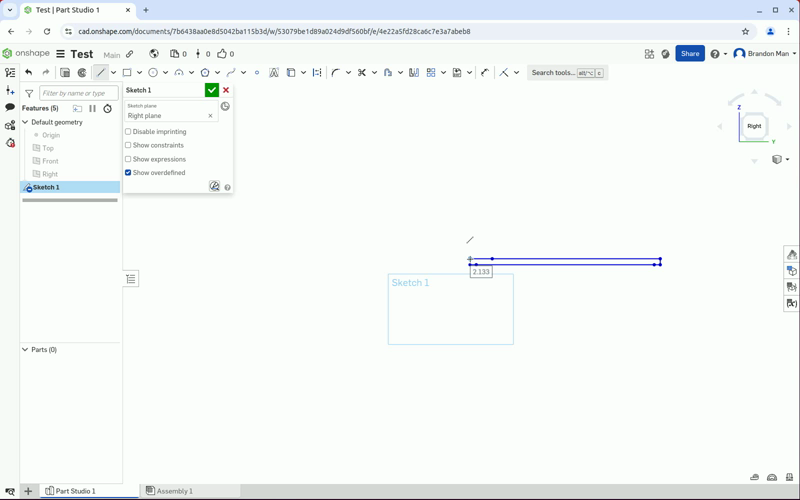
scroll(-6)
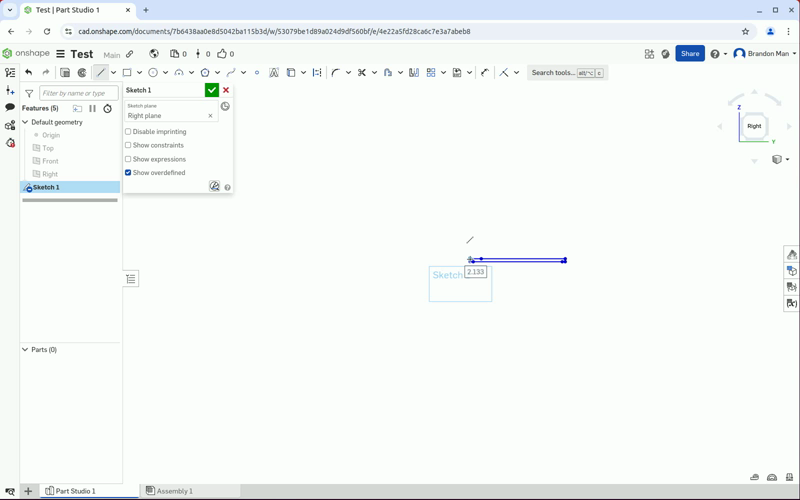
key_up(shift)
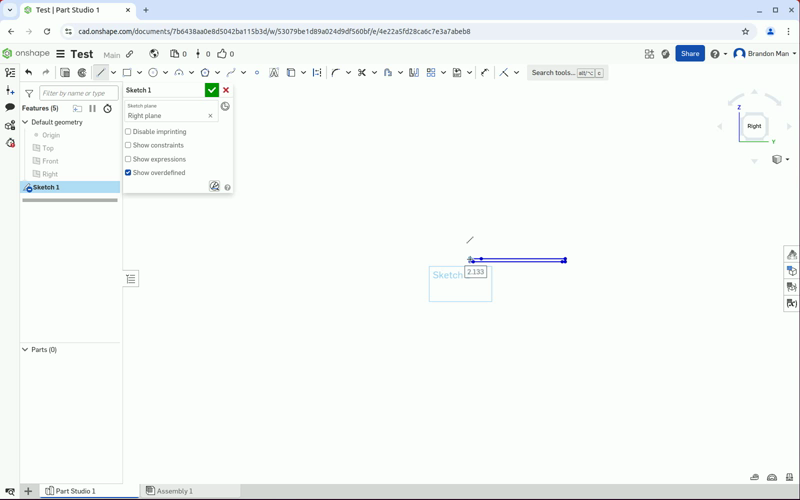
mouse_move(500, 258)
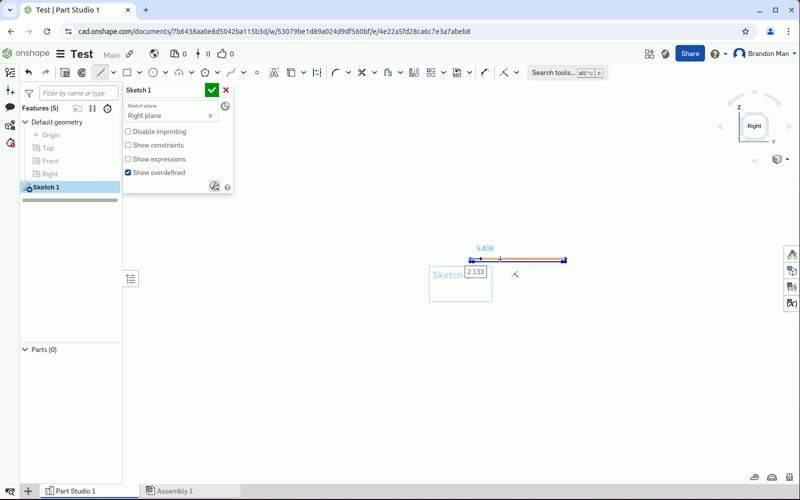
key_down(shift)
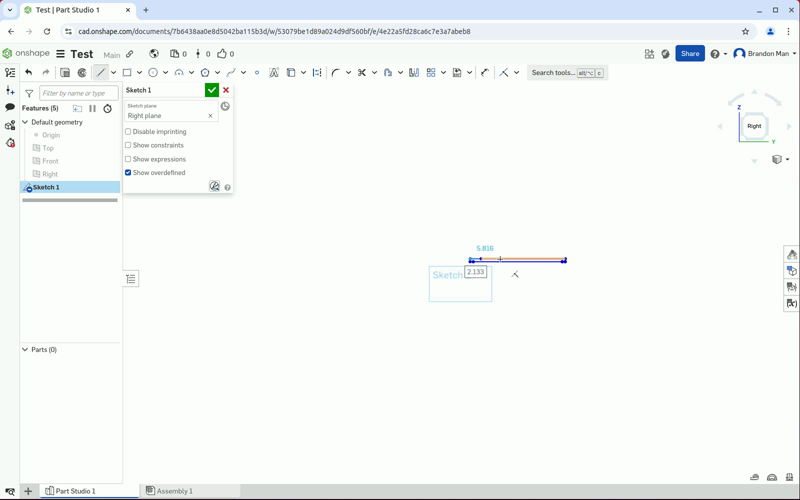
mouse_move(470, 261)
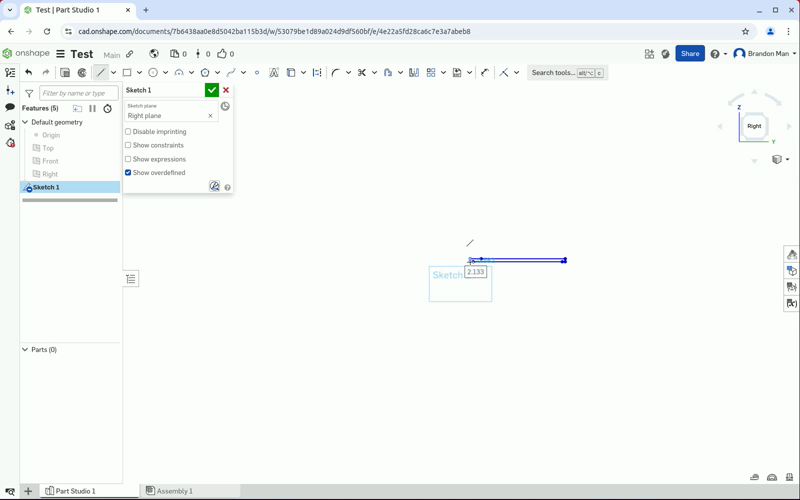
scroll(6)
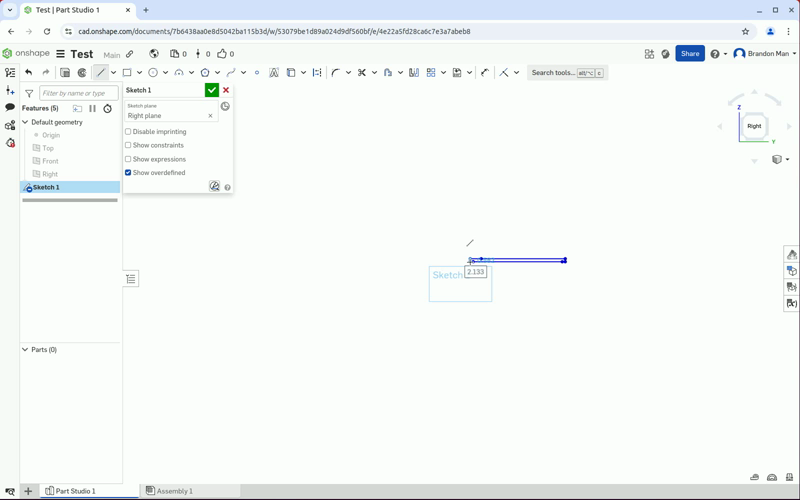
scroll(6)
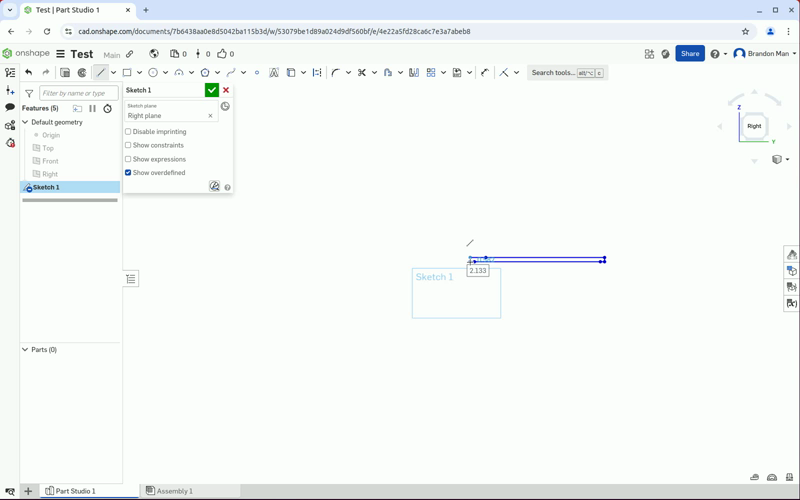
scroll(6)
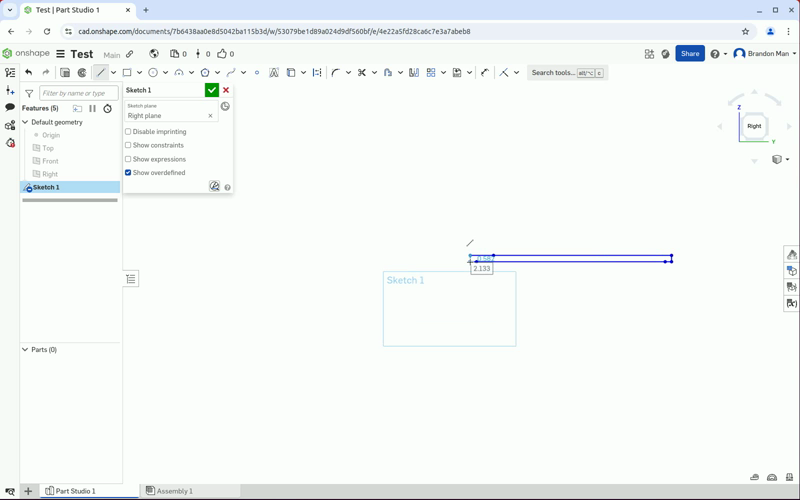
scroll(6)
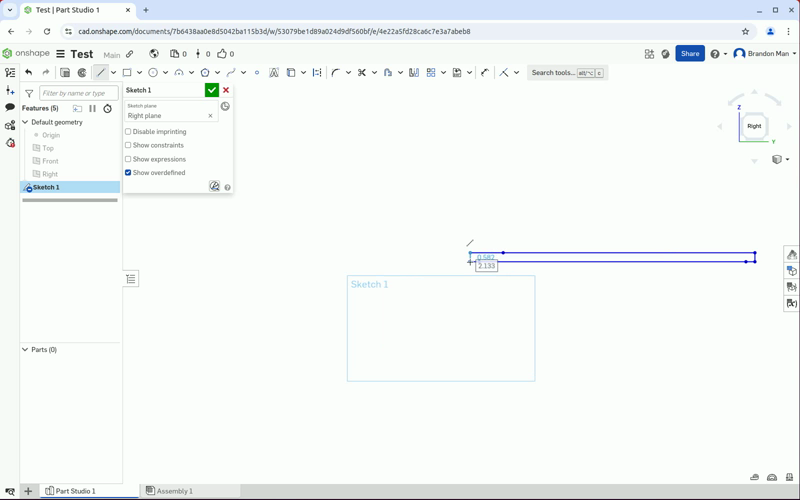
scroll(6)
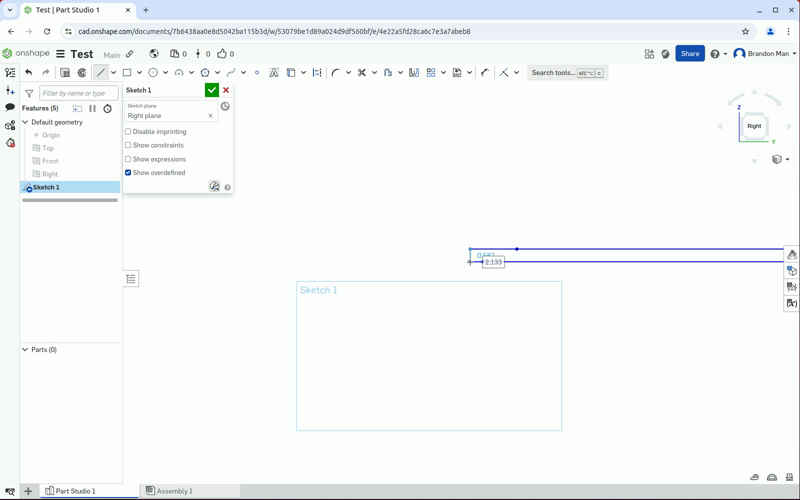
scroll(6)
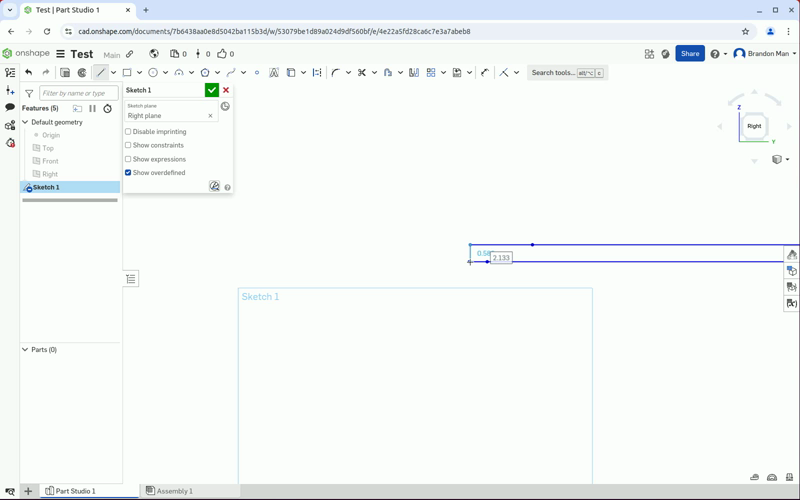
scroll(6)
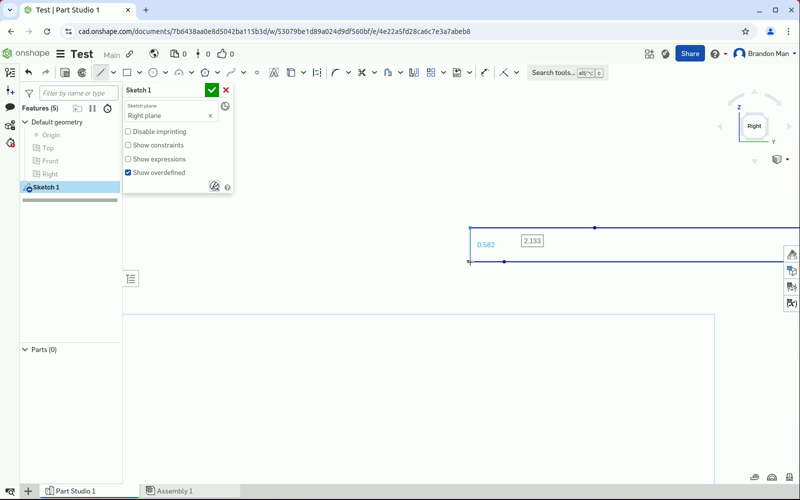
key_up(shift)
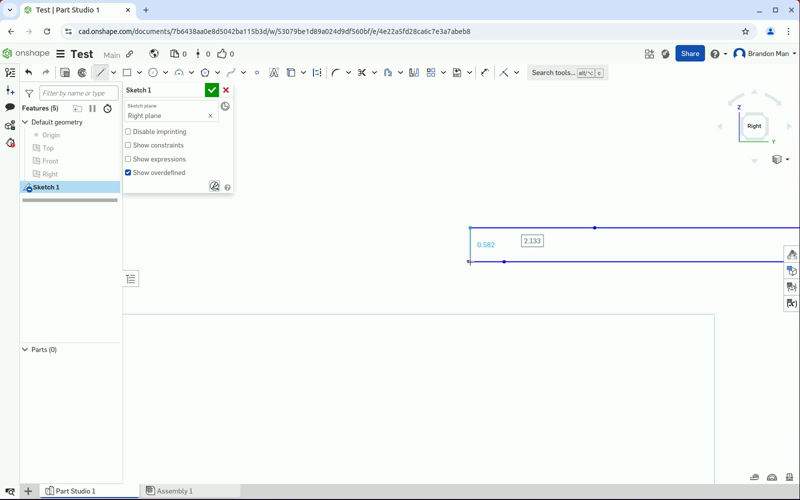
click(470, 261)
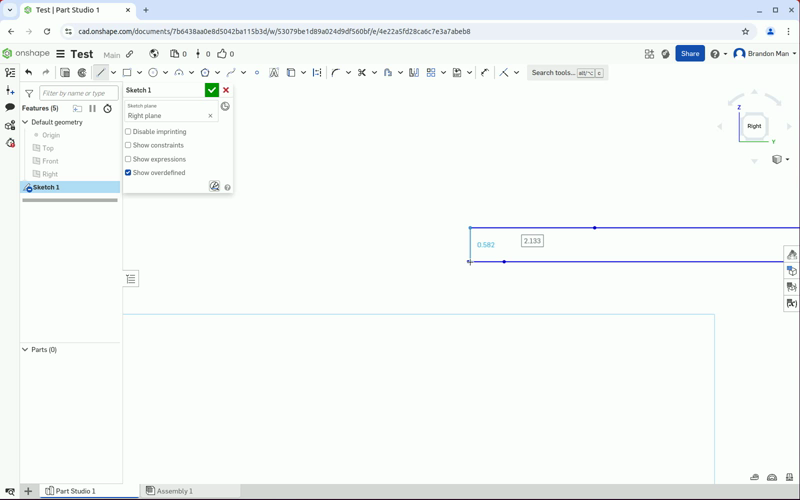
scroll(-6)
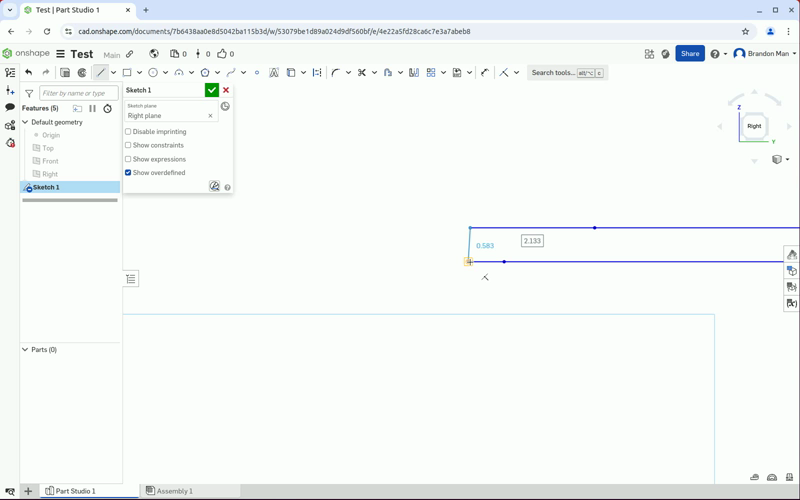
scroll(-6)
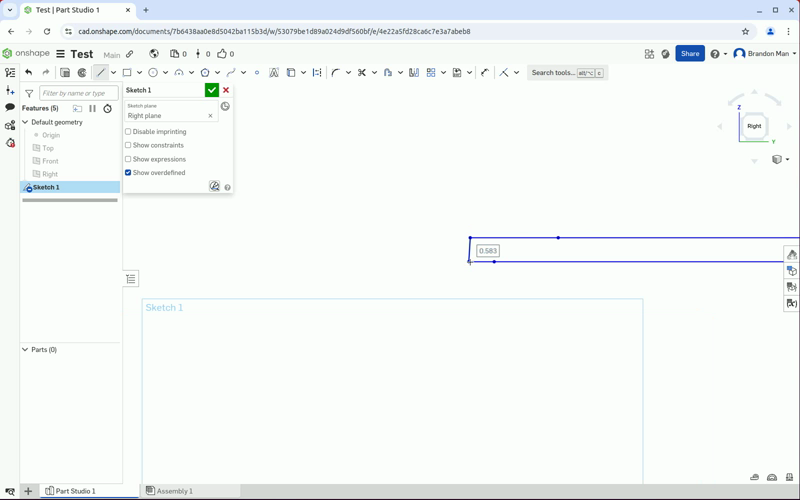
scroll(-6)
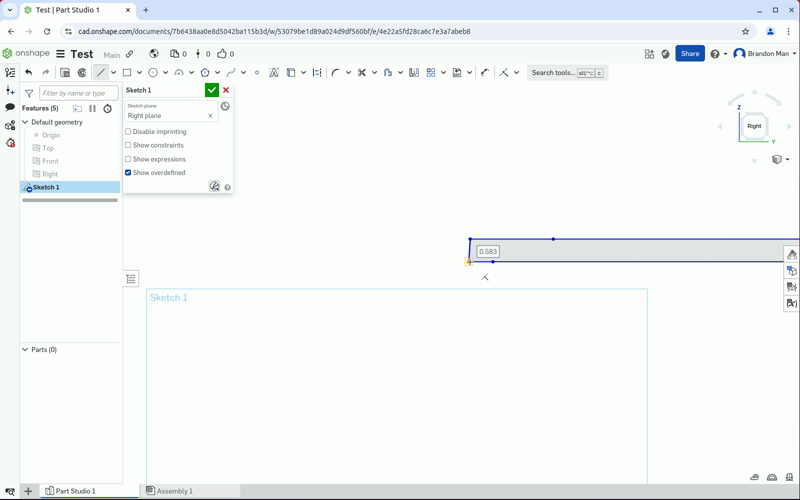
scroll(-6)
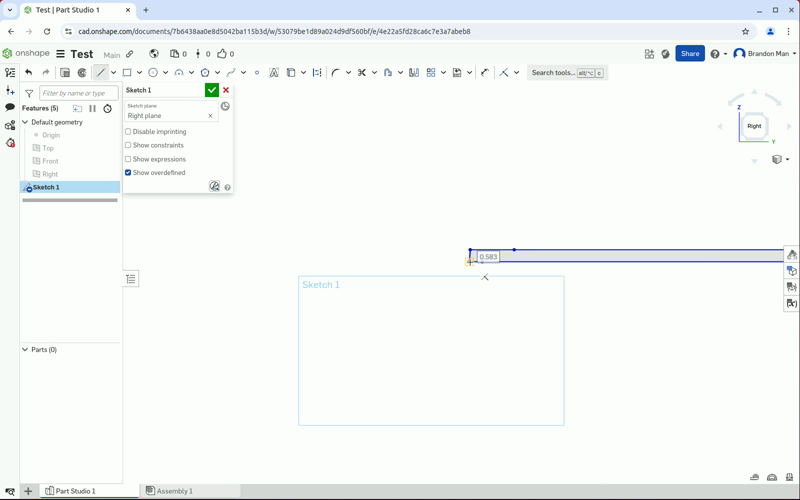
scroll(-6)
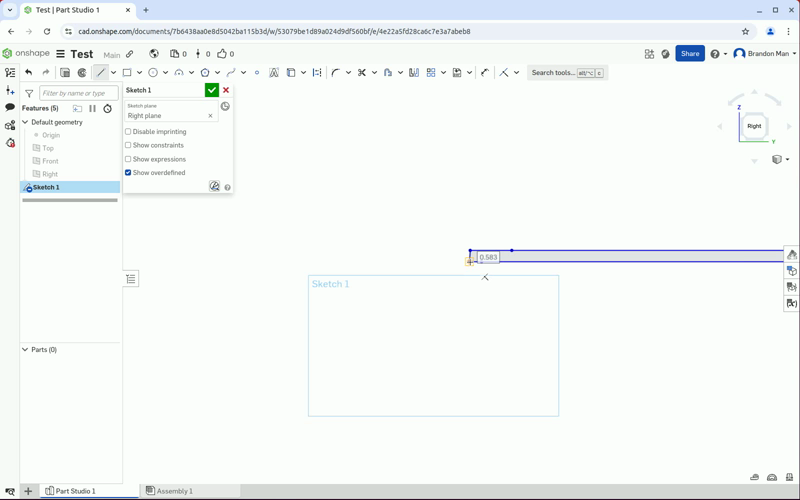
scroll(-6)
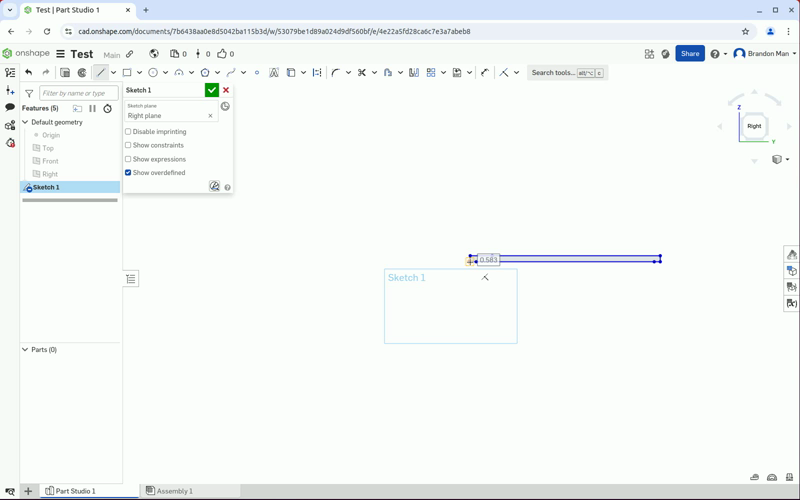
scroll(-6)
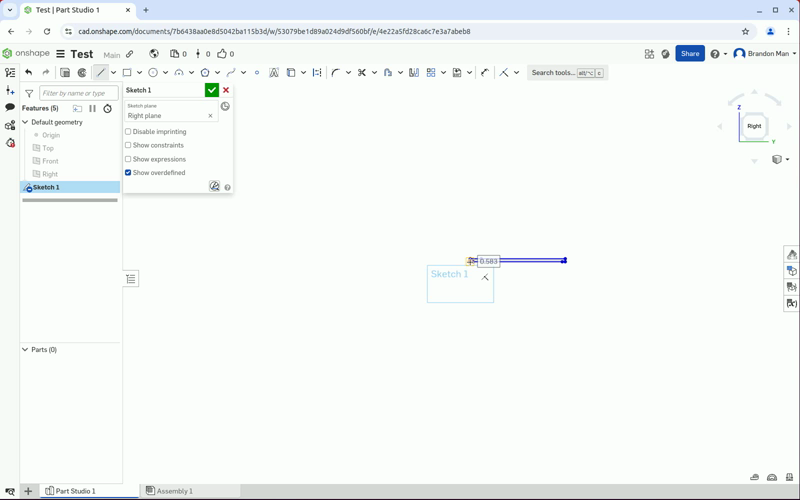
key(esc)
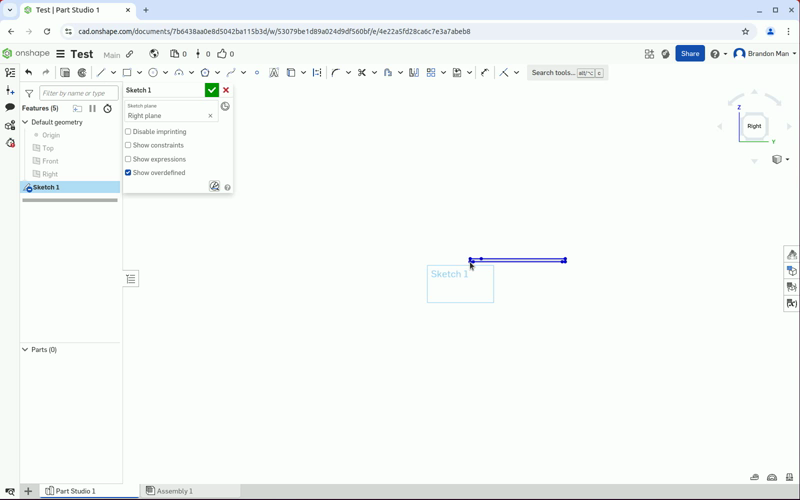
mouse_move(519, 260)
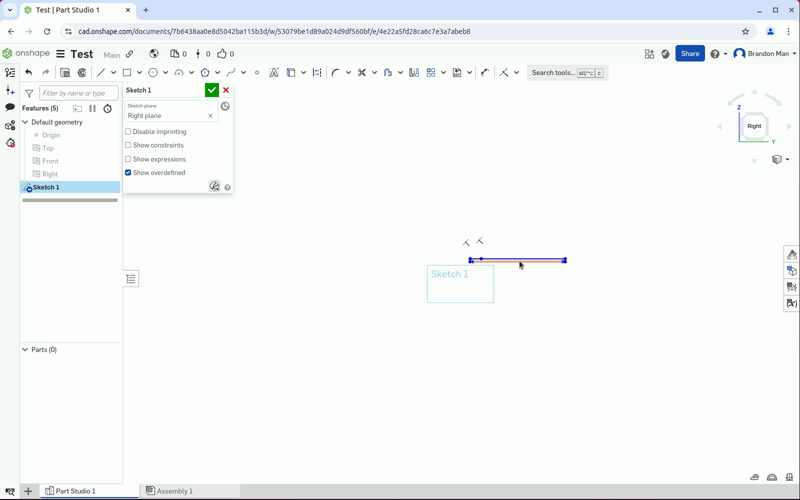
scroll(6)
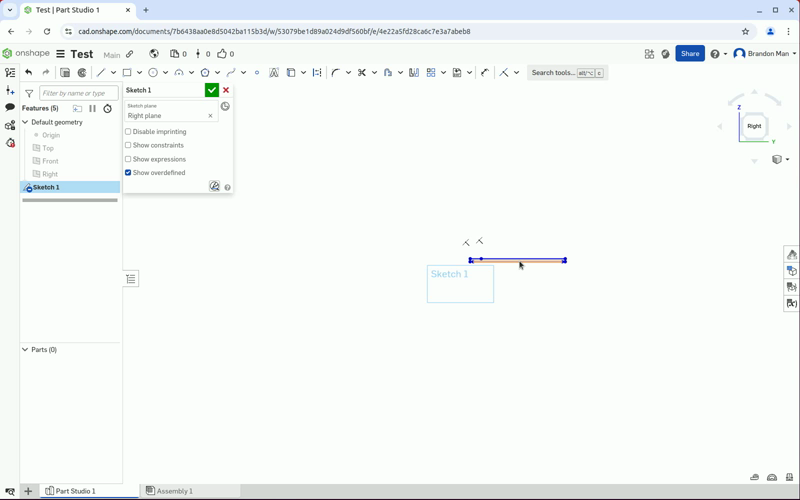
scroll(6)
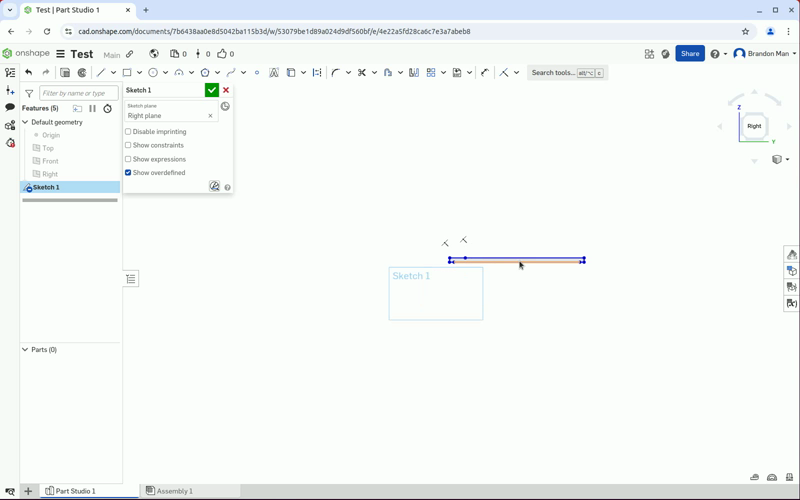
scroll(6)
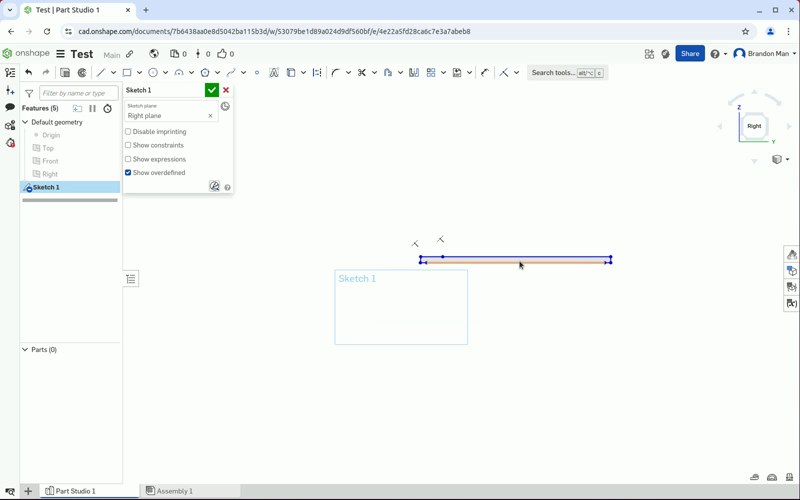
scroll(6)
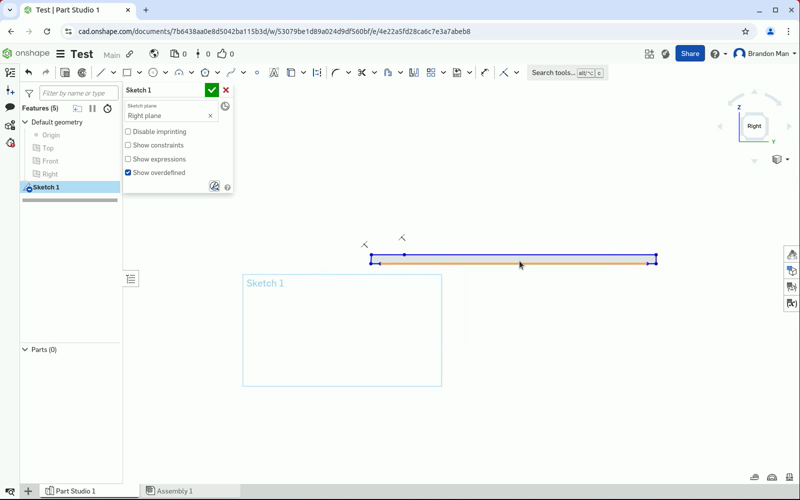
scroll(6)
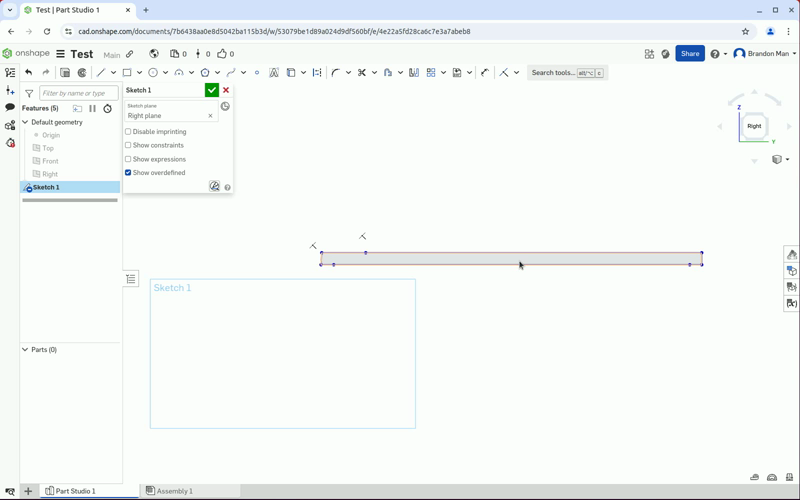
scroll(6)
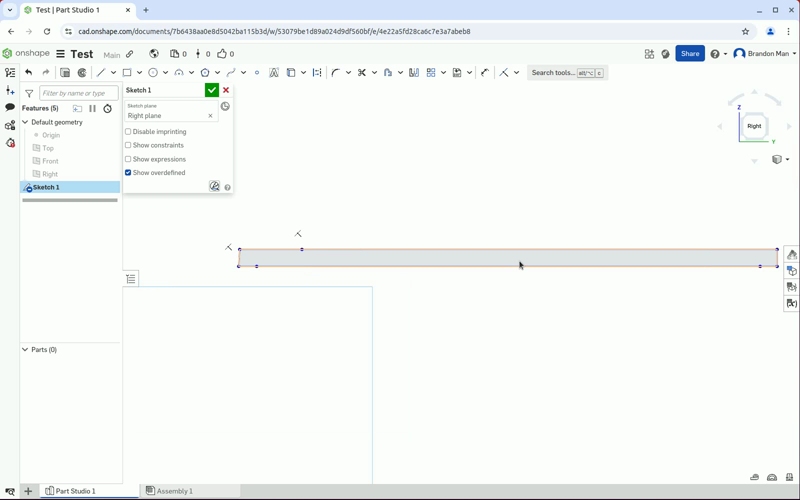
scroll(6)
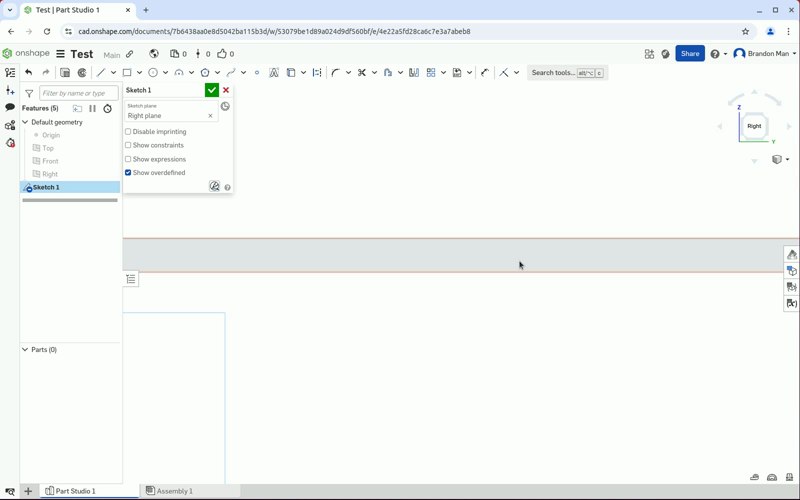
click(519, 260)
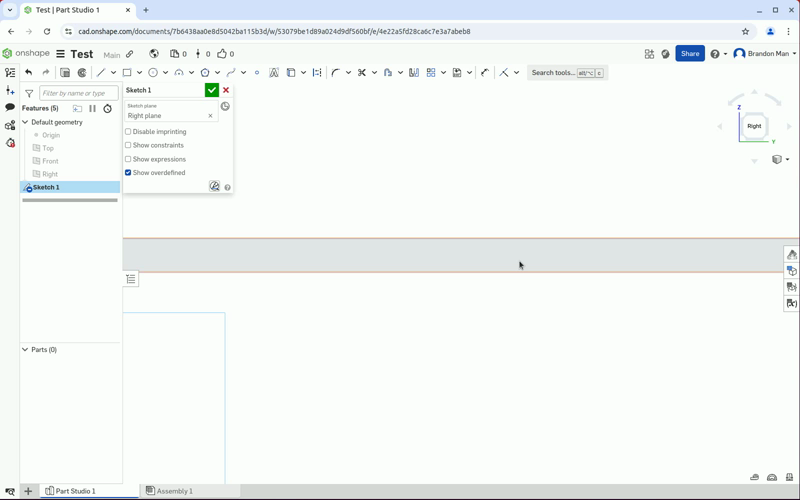
scroll(-6)
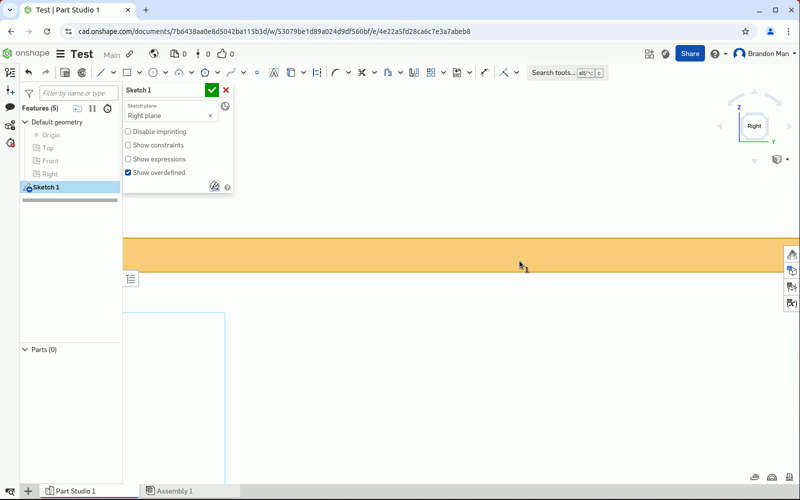
scroll(-6)
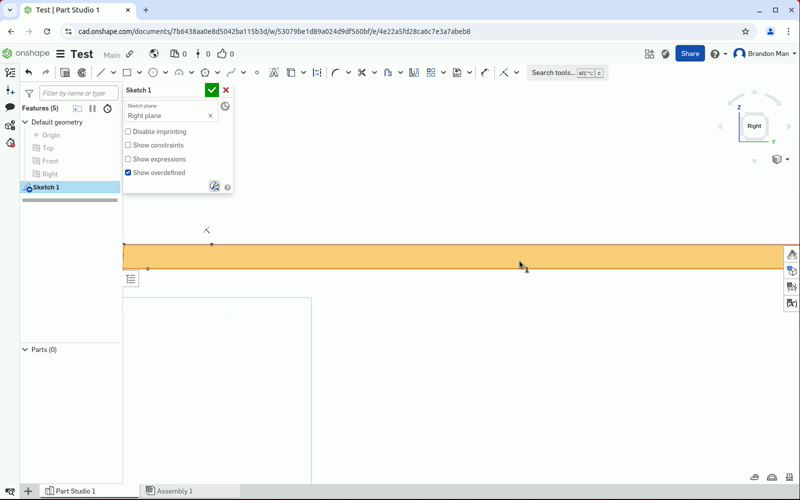
scroll(-6)
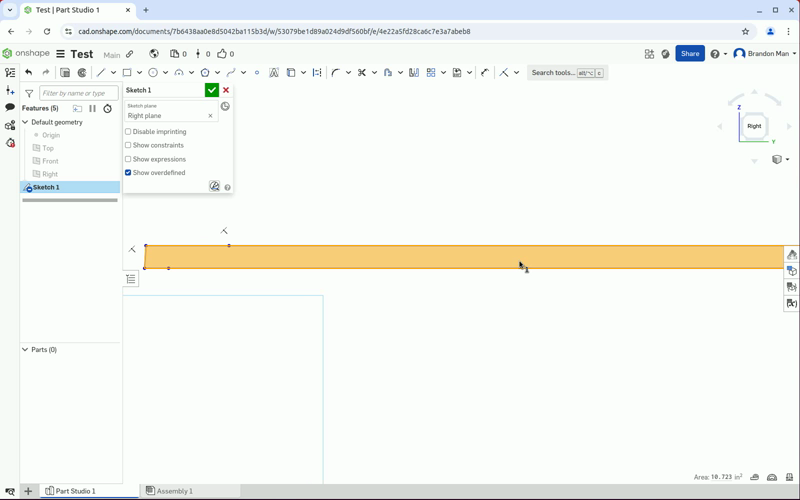
scroll(-6)
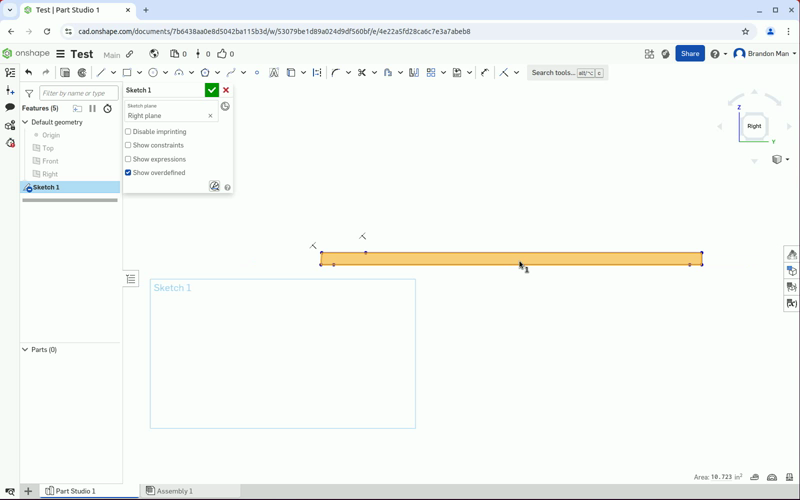
scroll(-6)
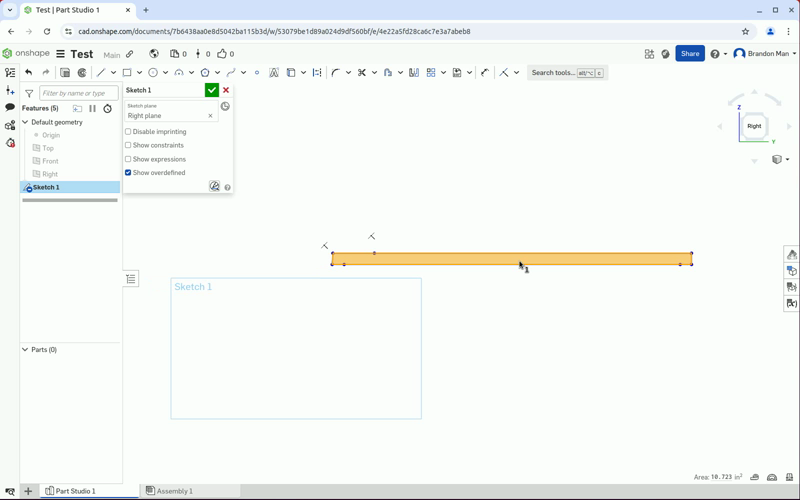
scroll(-6)
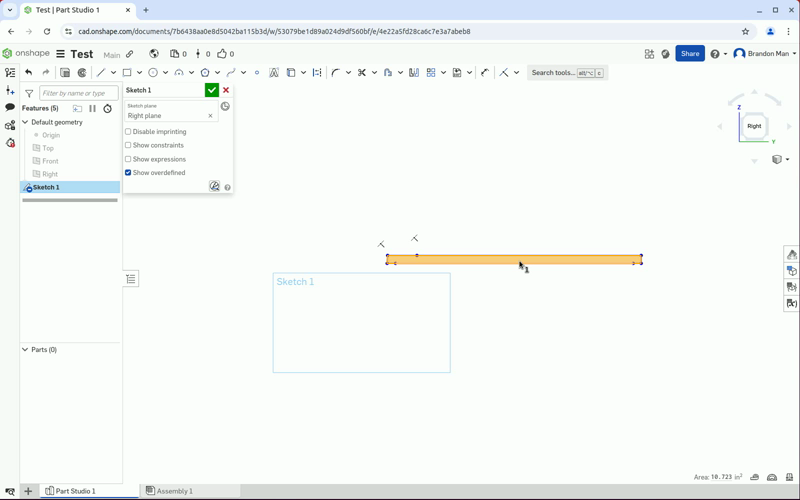
scroll(-6)
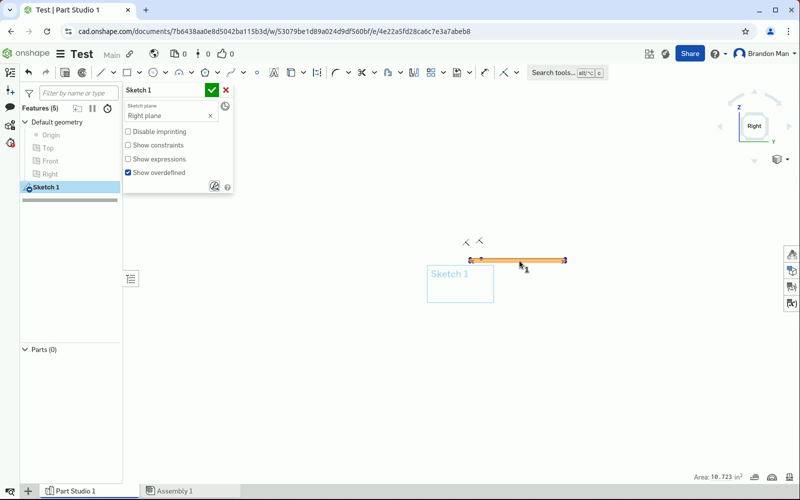
mouse_move(73, 352)
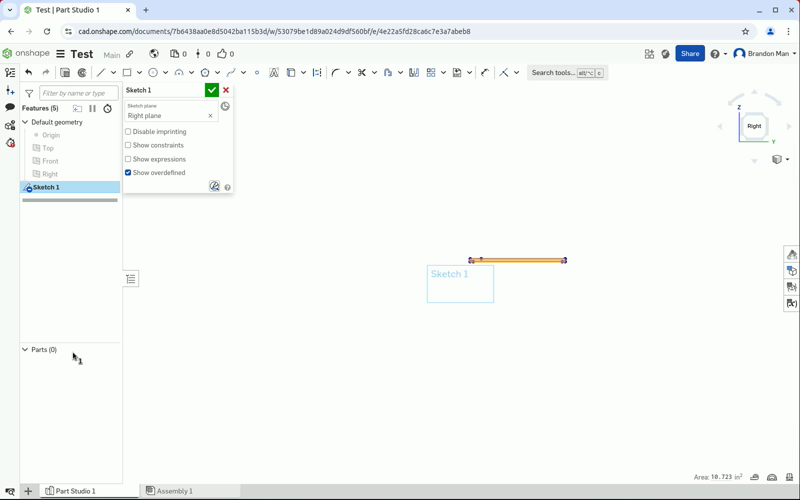
key(shift+y)
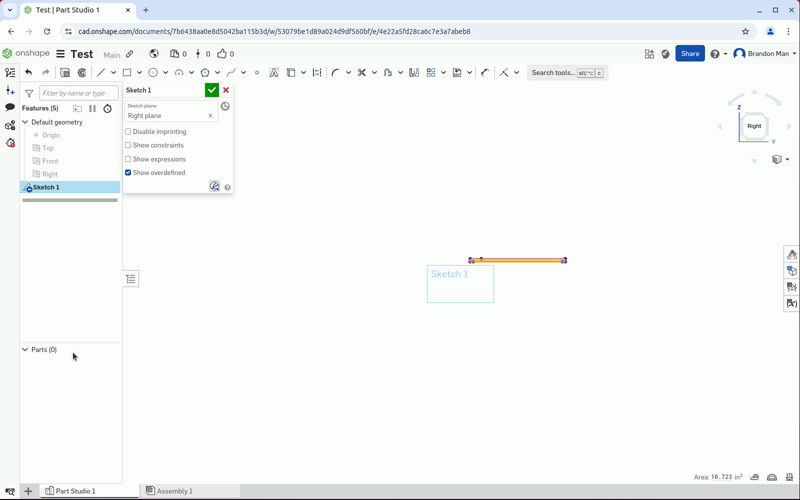
key(shift+e)
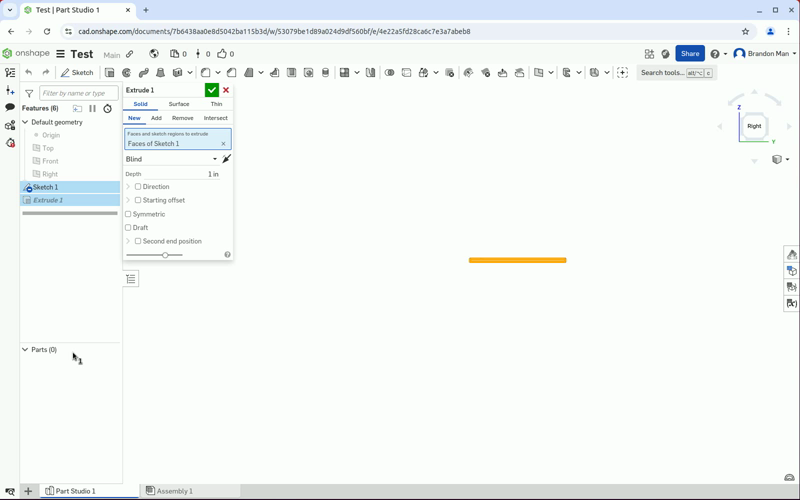
mouse_move(143, 106)
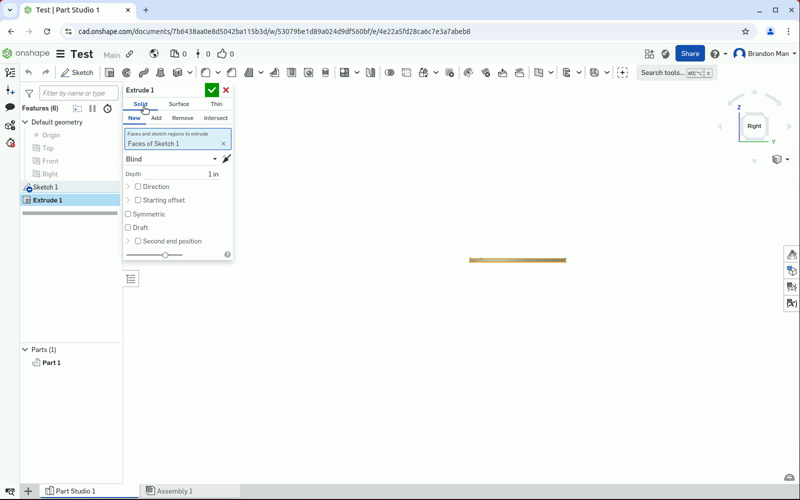
click(143, 106)
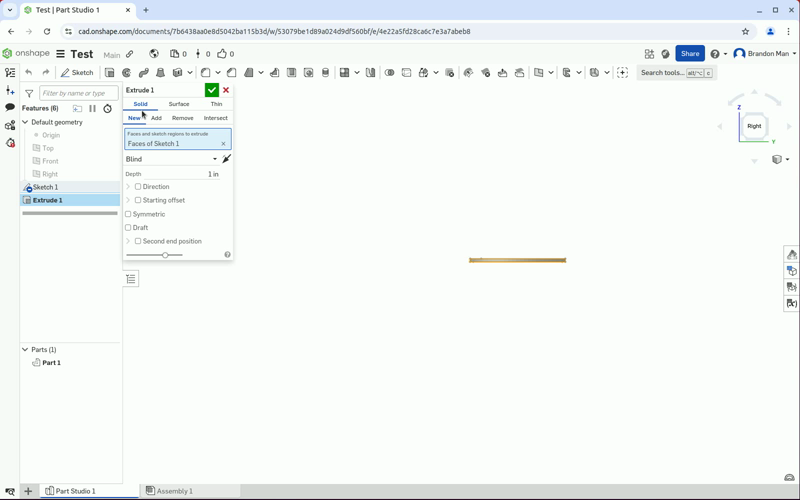
mouse_move(137, 120)
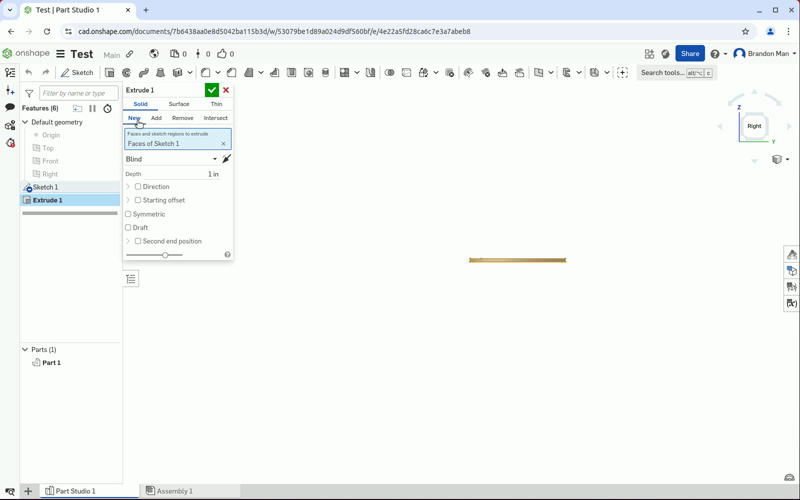
click(137, 120)
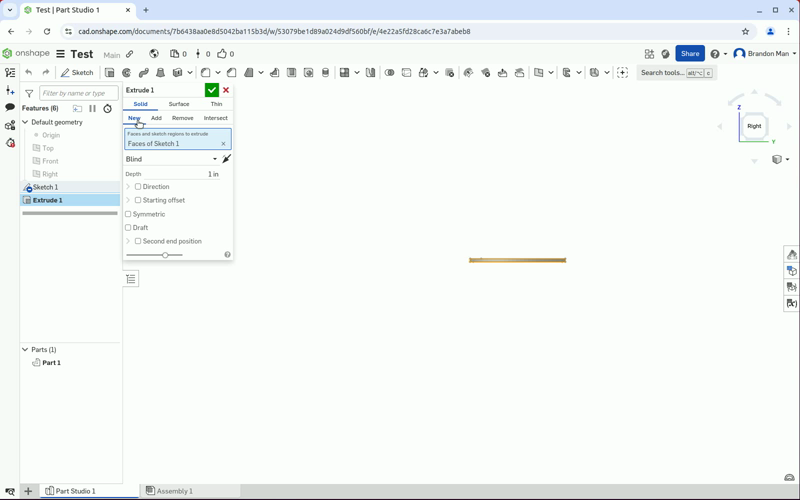
key(tab, 4)
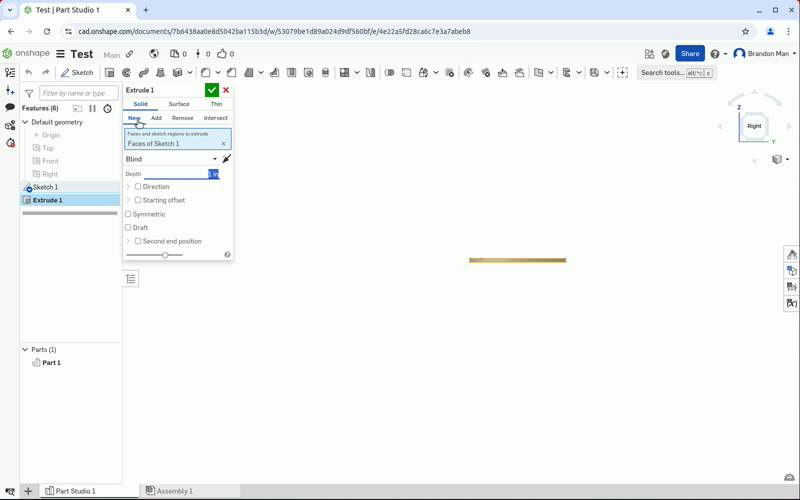
text(4.092)
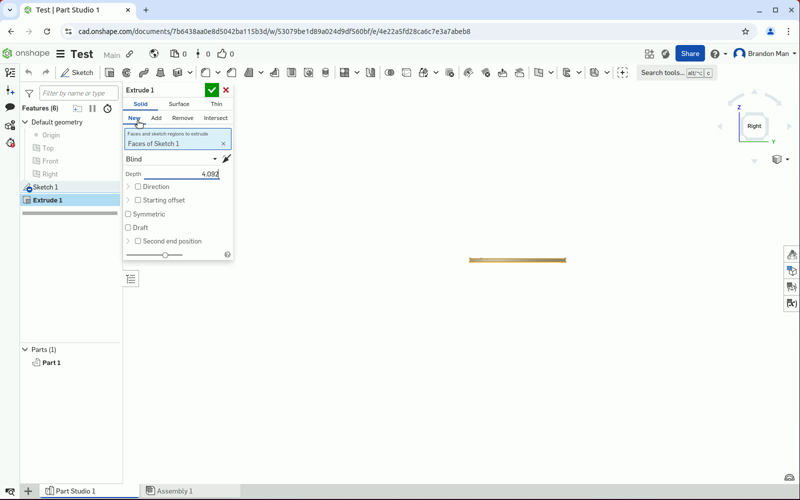
key(enter)
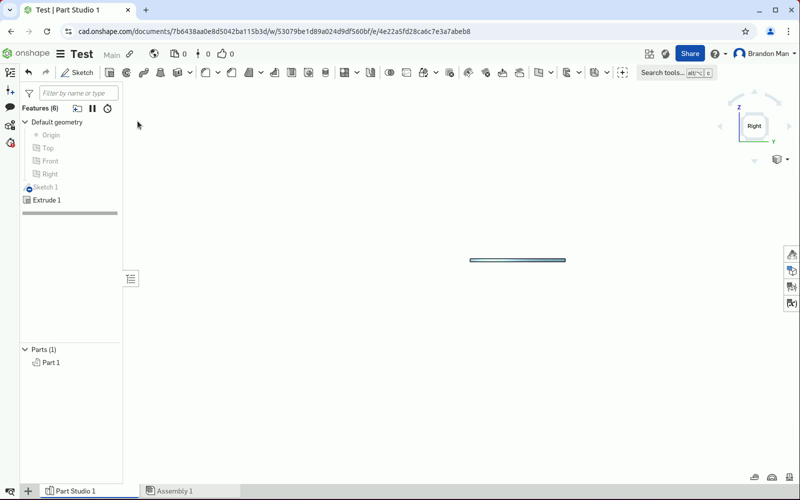
key(shift+h)
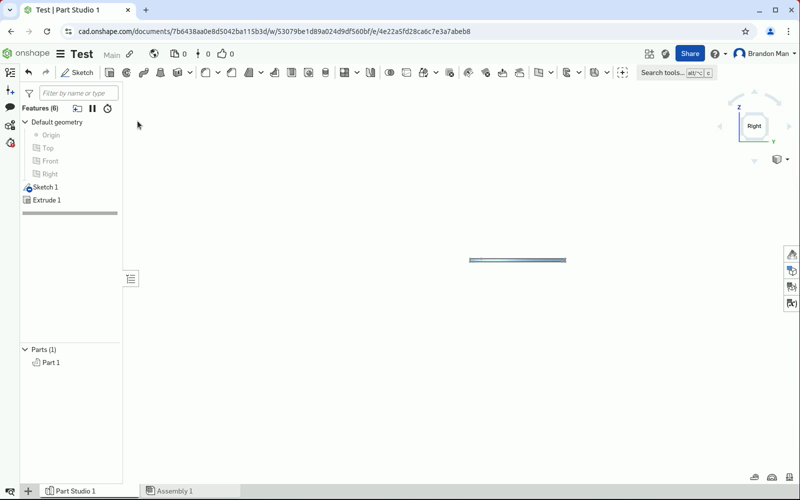
key(shift+h)
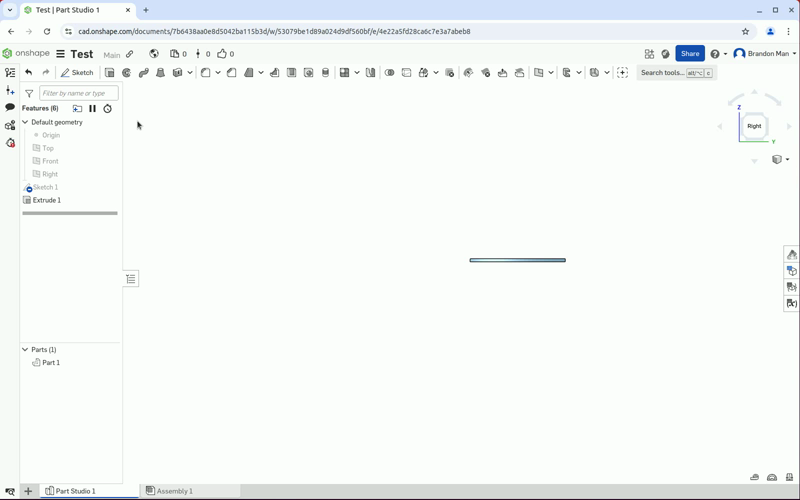
mouse_move(73, 189)
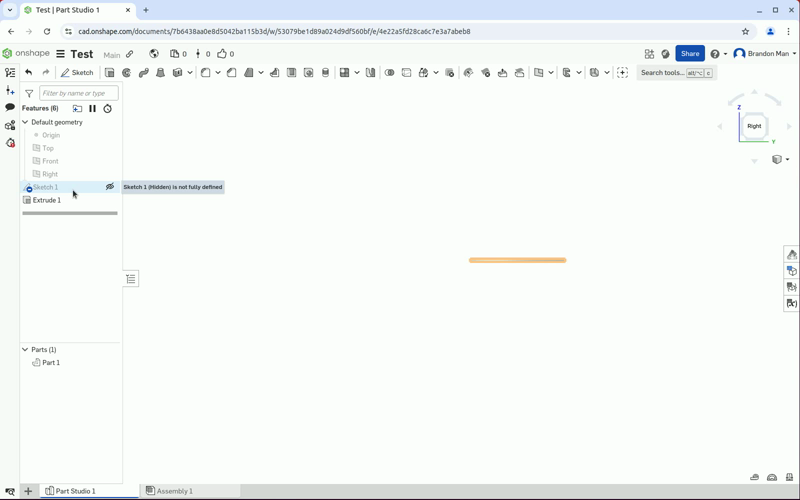
click(73, 189)
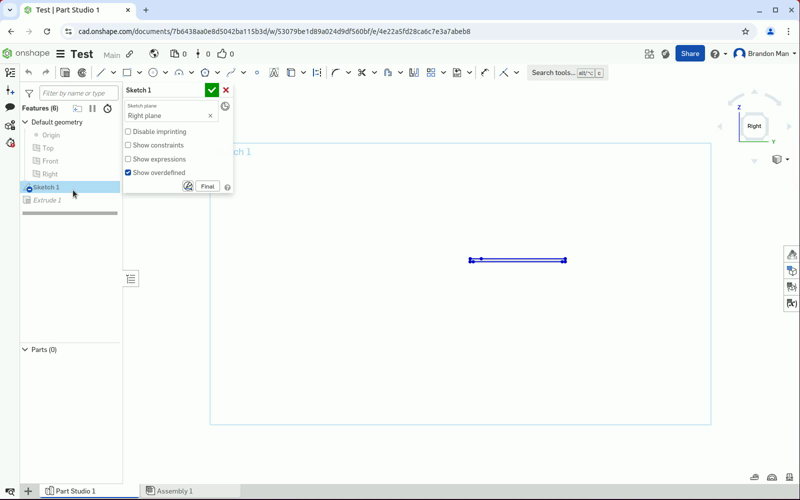
mouse_move(229, 92)
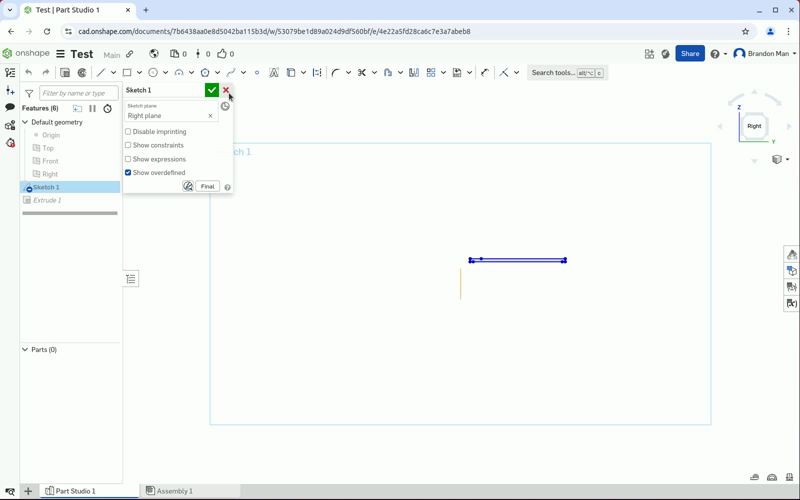
click(229, 92)
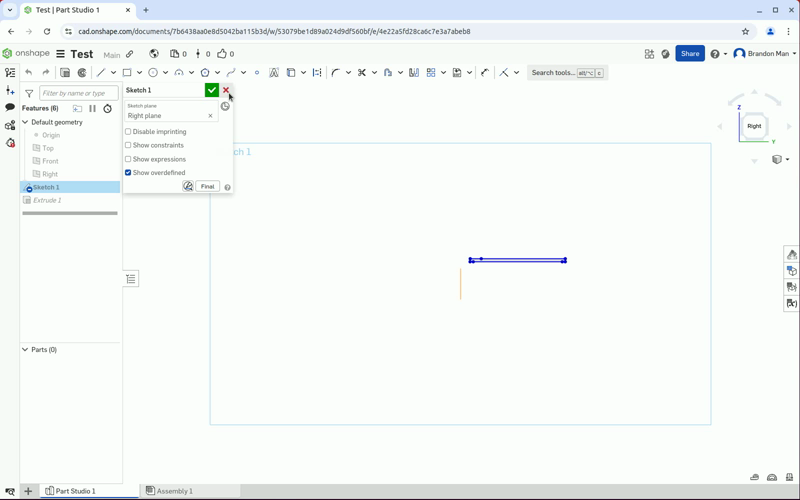
key(shift+s)
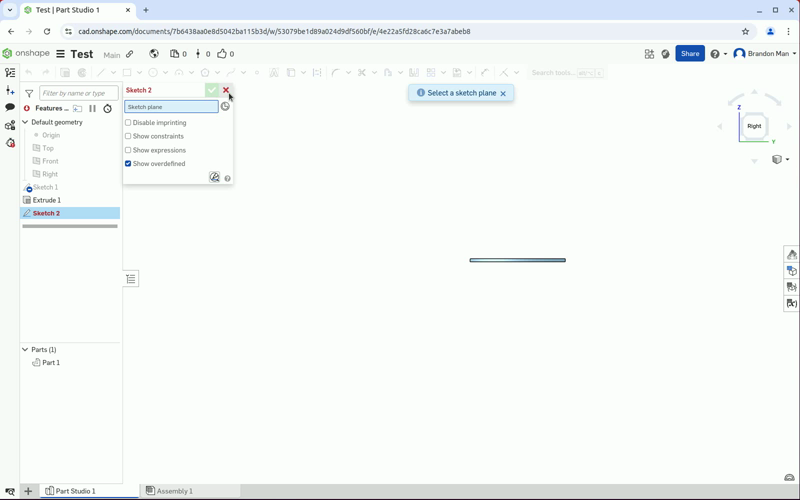
mouse_move(73, 176)
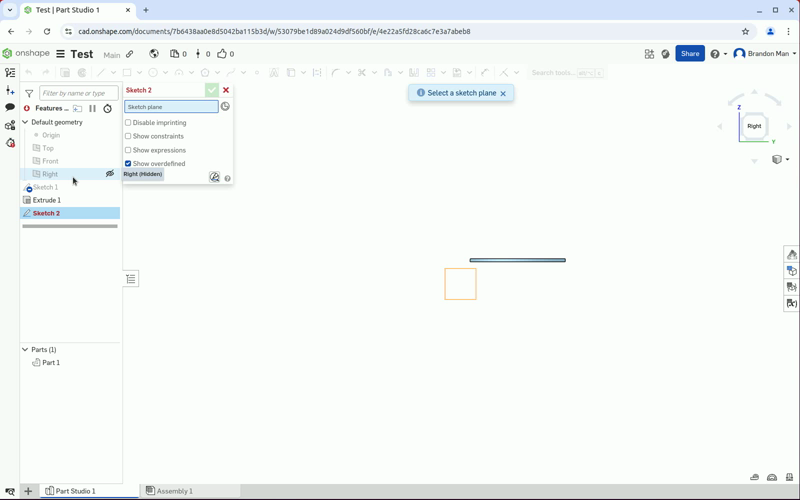
click(73, 176)
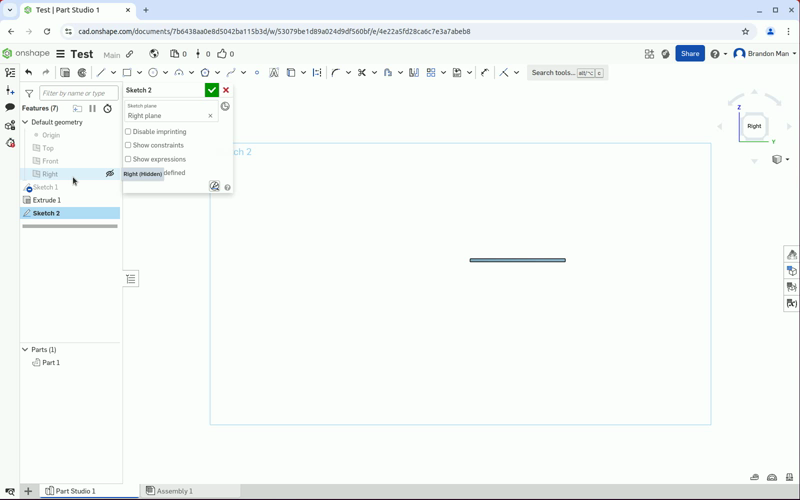
mouse_move(73, 352)
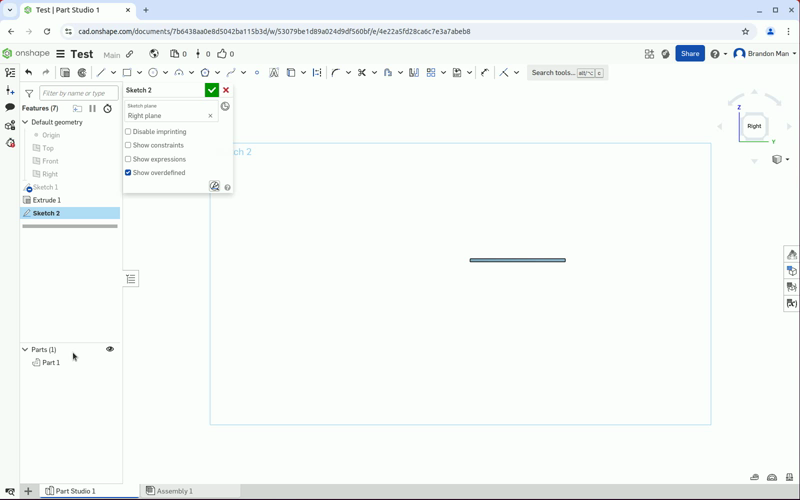
key(y)
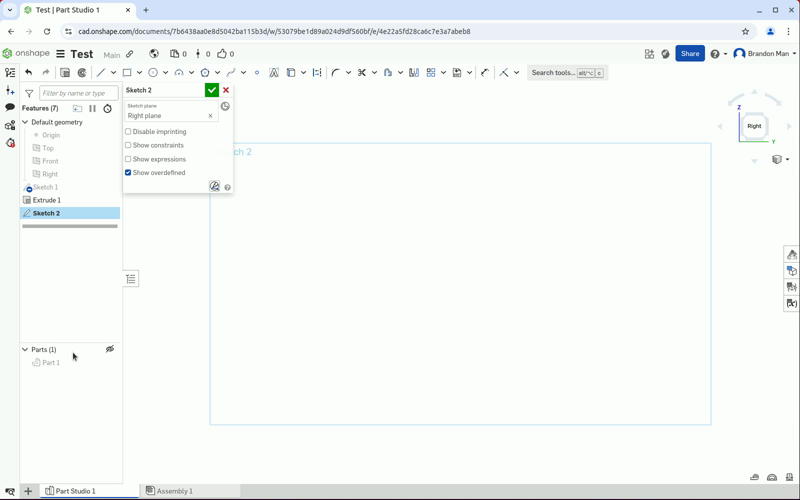
key(l)
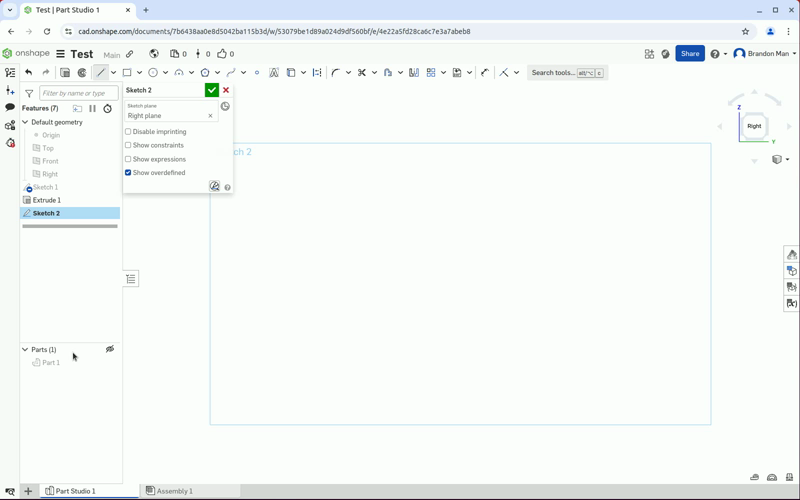
key_down(shift)
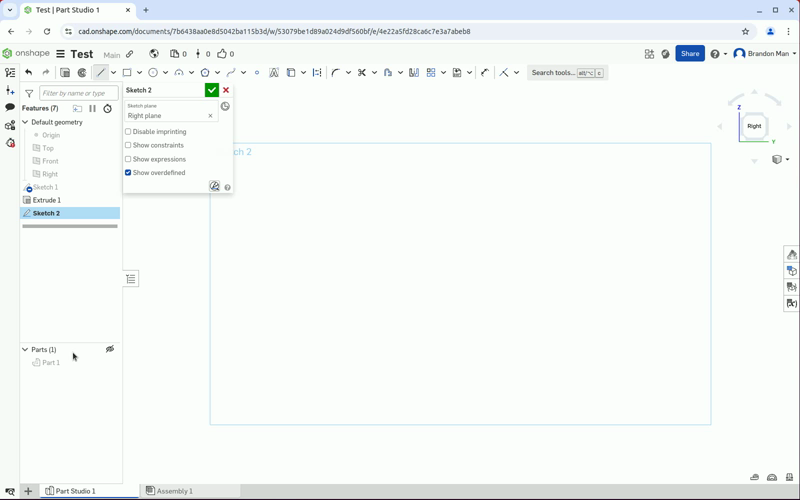
mouse_move(470, 266)
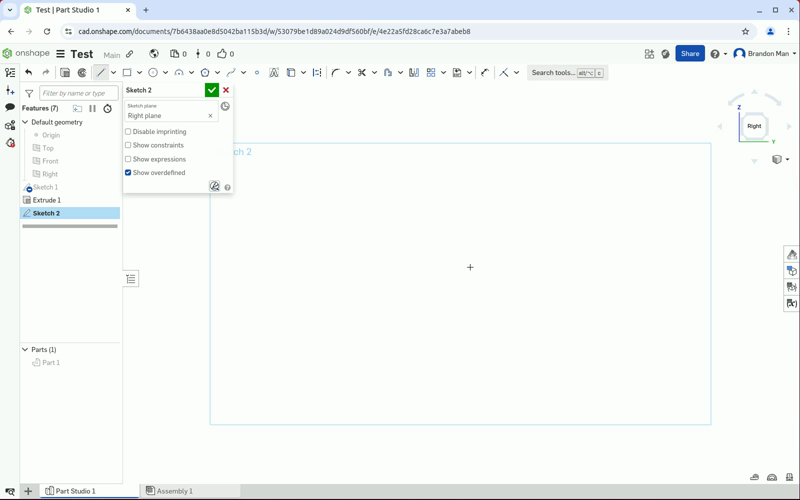
click(470, 266)
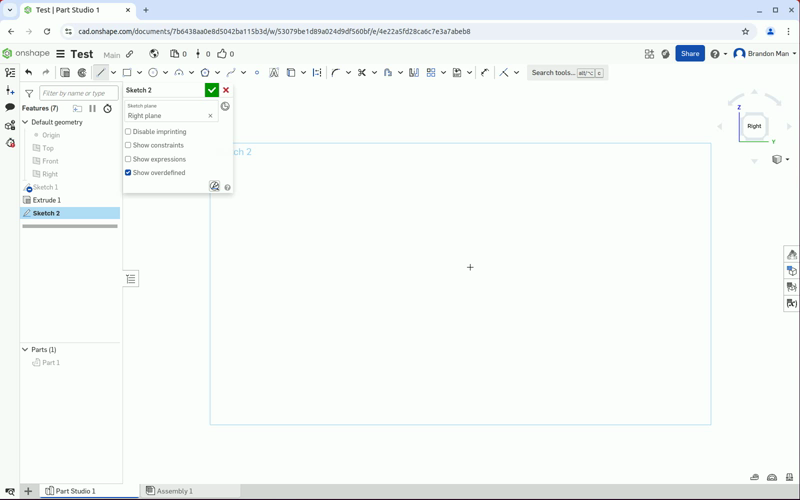
key_up(shift)
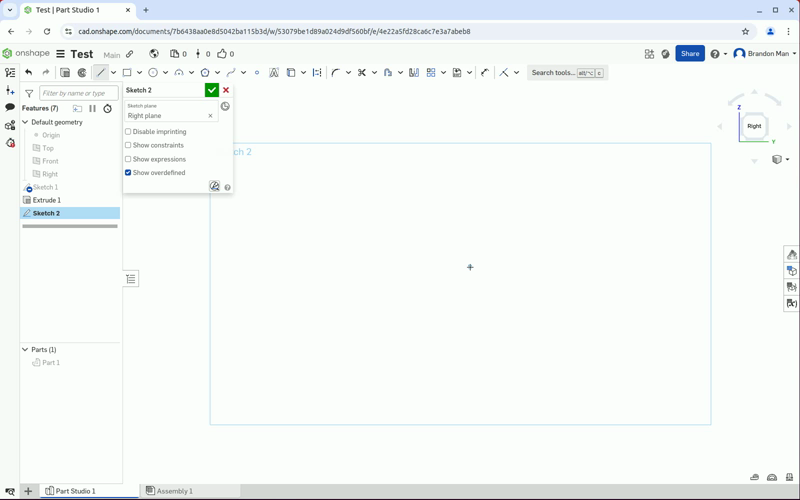
key_down(shift)
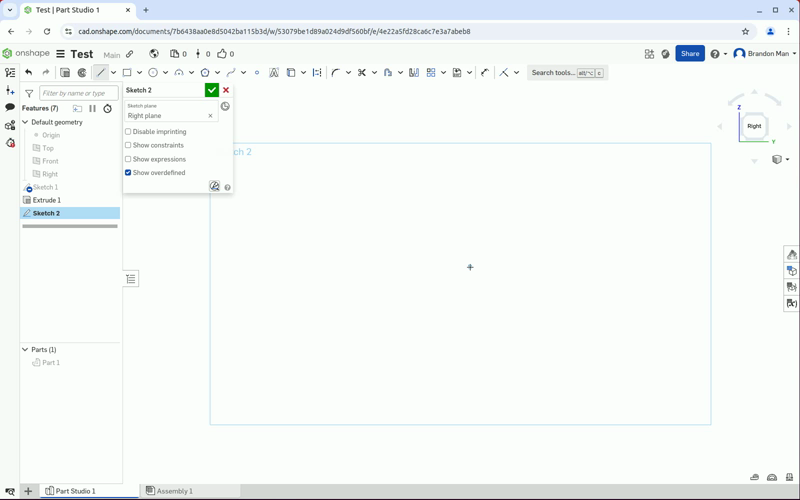
mouse_move(500, 266)
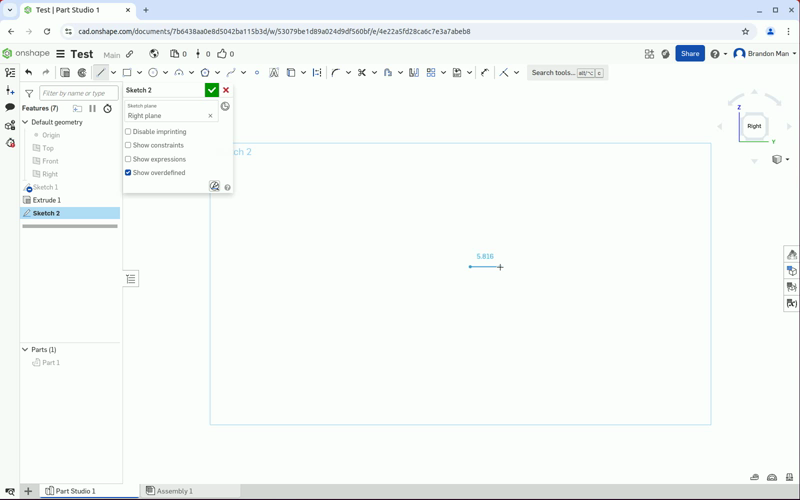
mouse_move(474, 266)
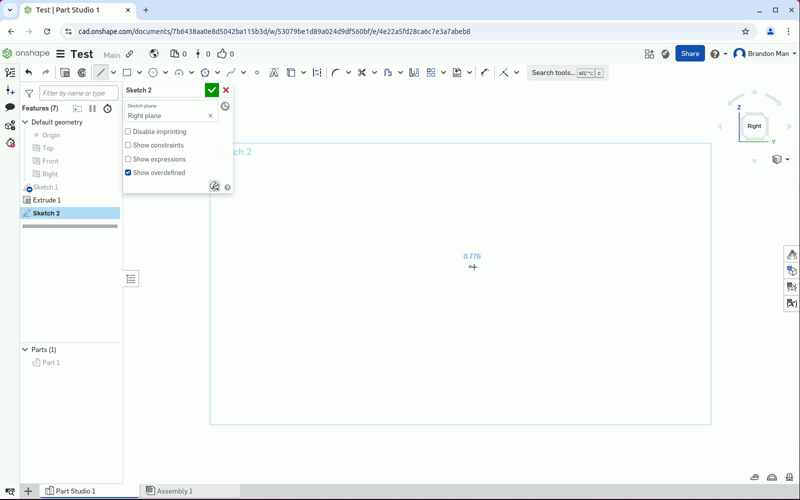
scroll(6)
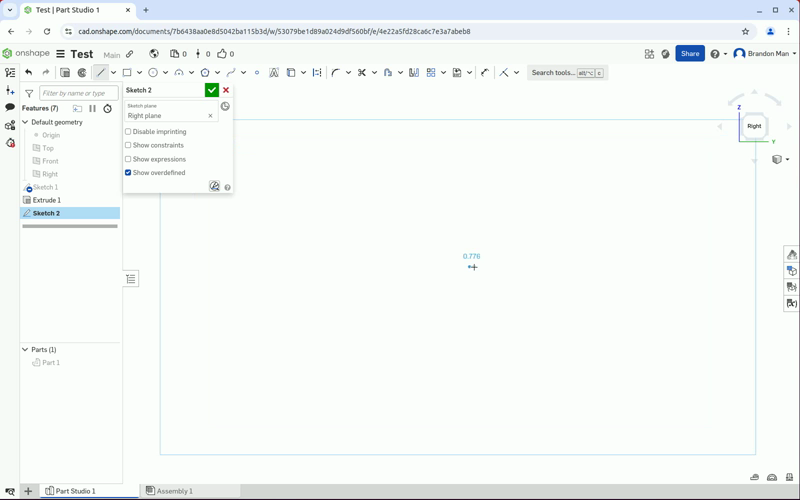
scroll(6)
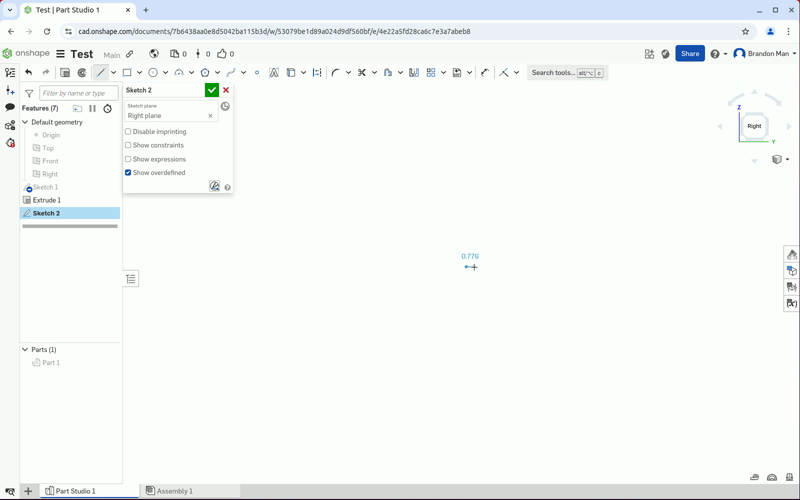
scroll(6)
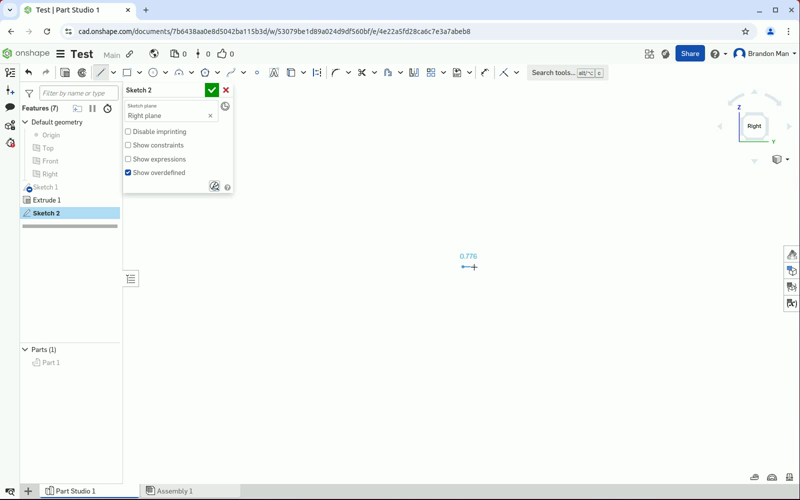
scroll(6)
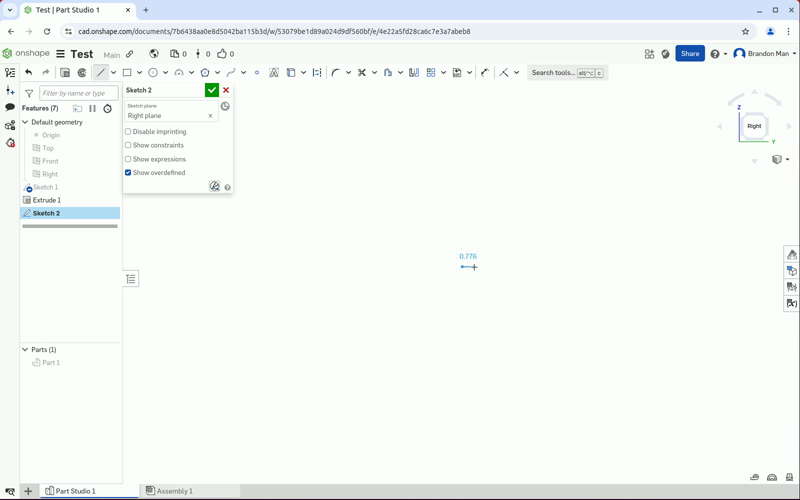
scroll(6)
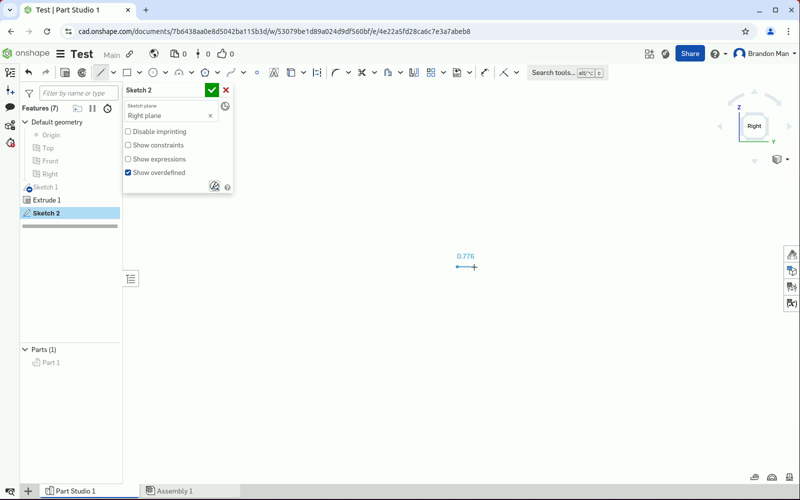
scroll(6)
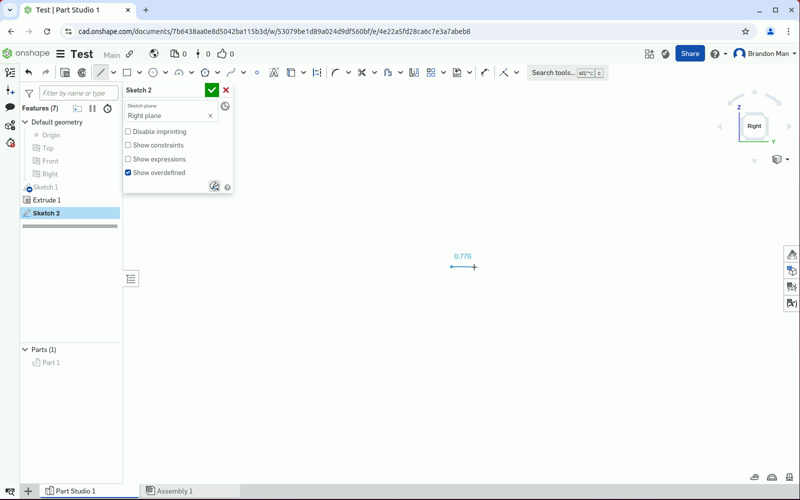
scroll(6)
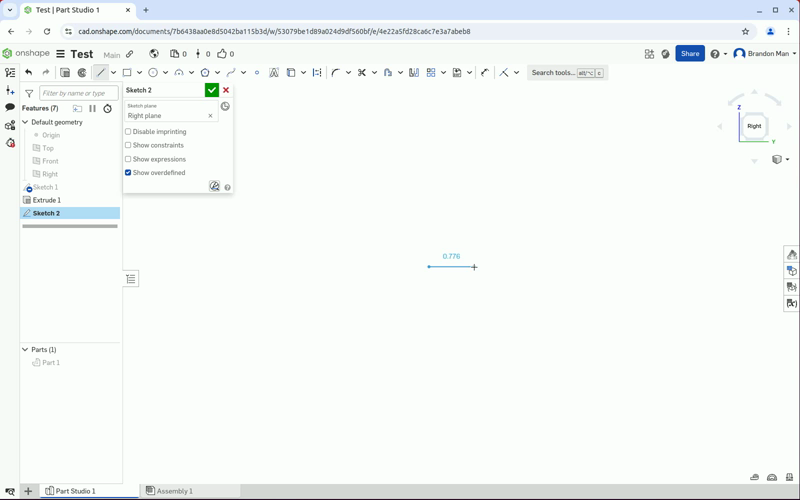
click(474, 266)
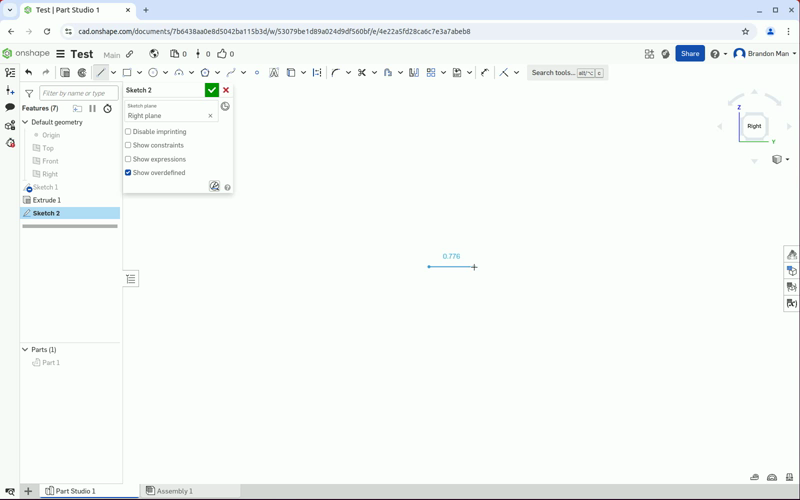
scroll(-6)
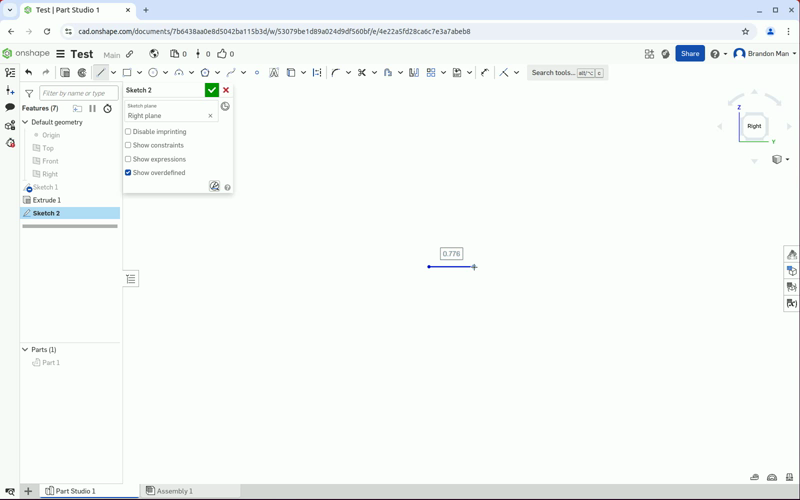
scroll(-6)
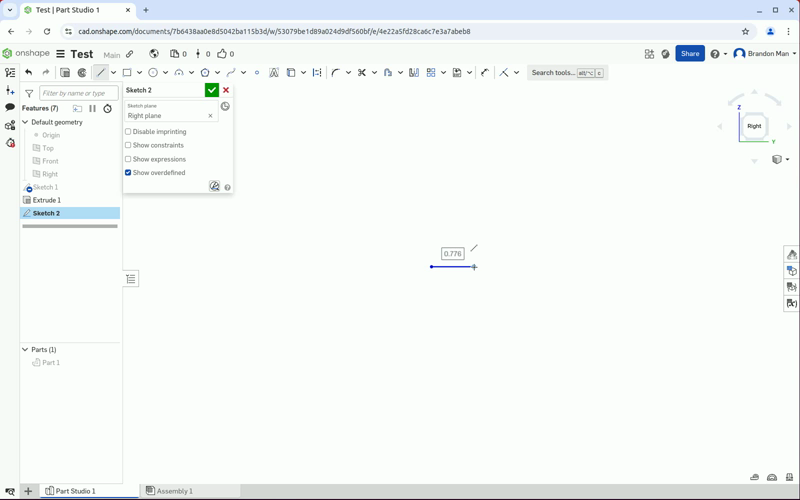
scroll(-6)
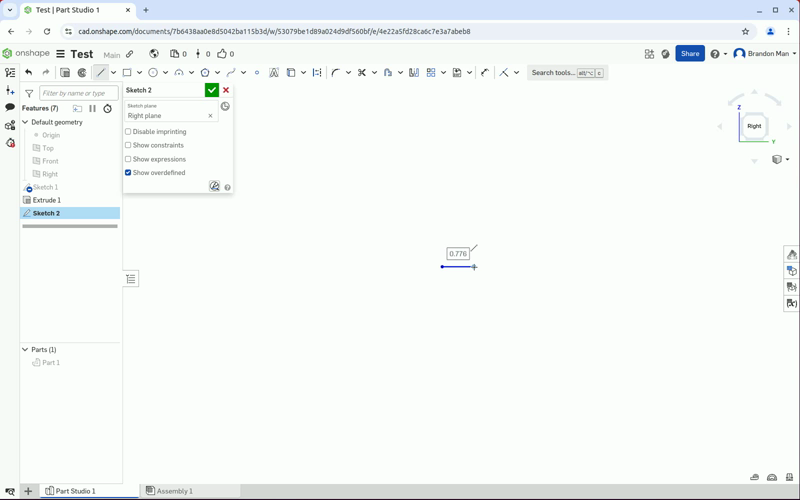
scroll(-6)
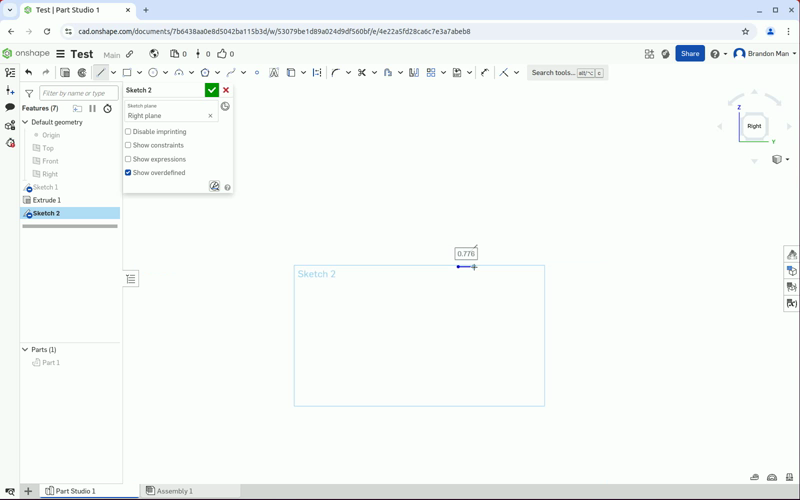
scroll(-6)
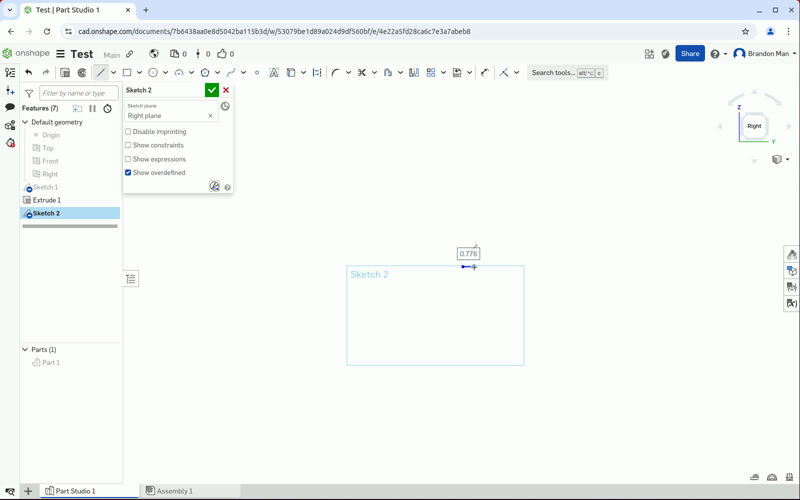
scroll(-6)
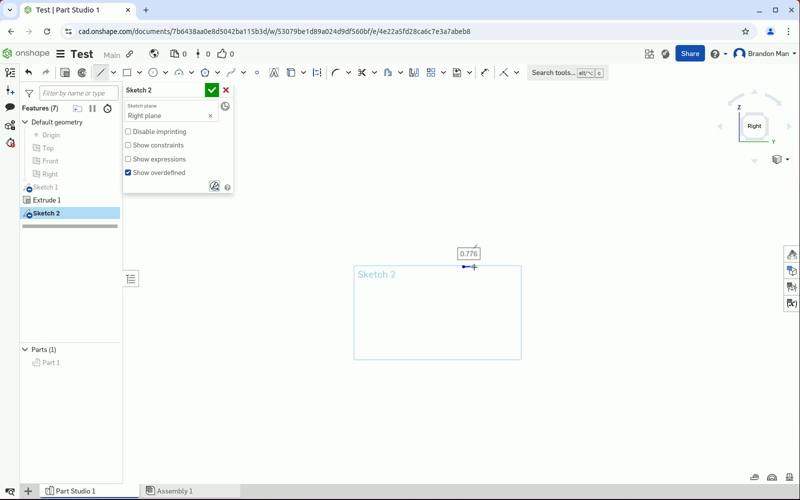
scroll(-6)
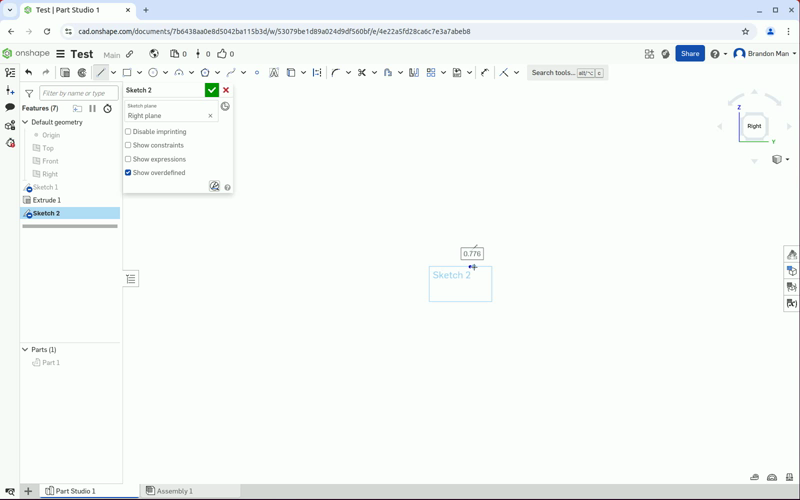
key_up(shift)
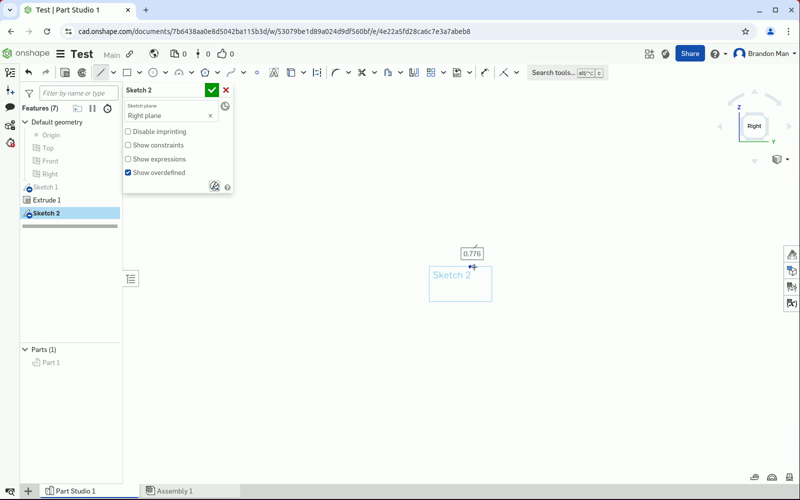
key_down(shift)
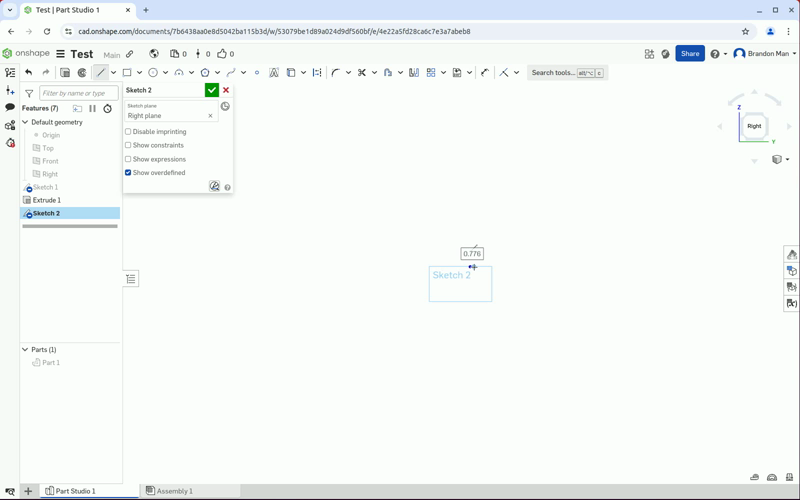
mouse_move(504, 266)
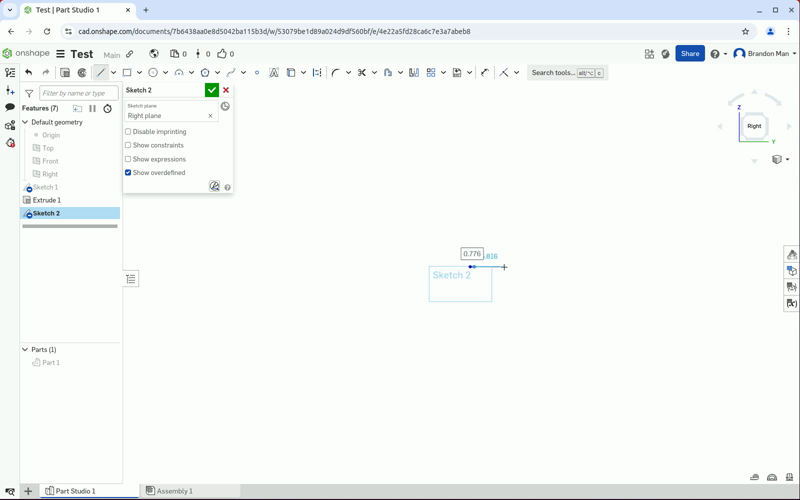
mouse_move(474, 260)
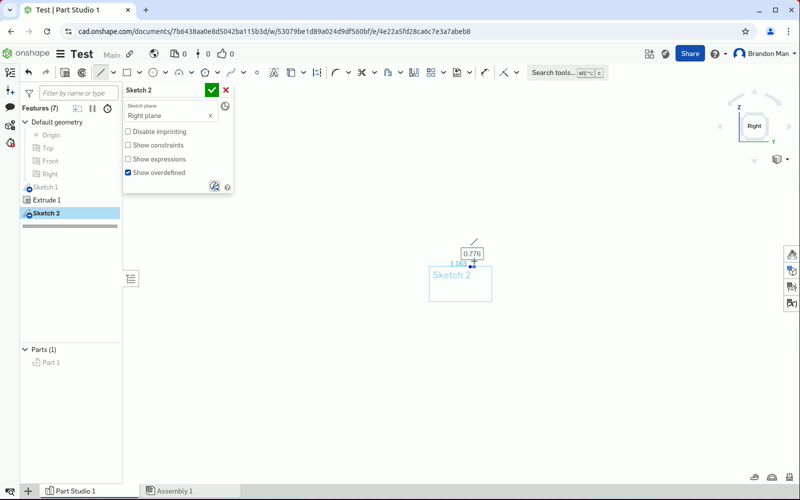
scroll(6)
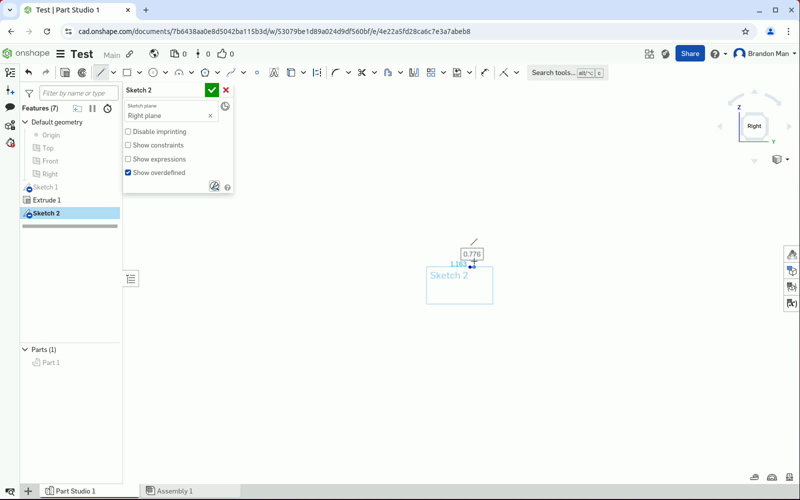
scroll(6)
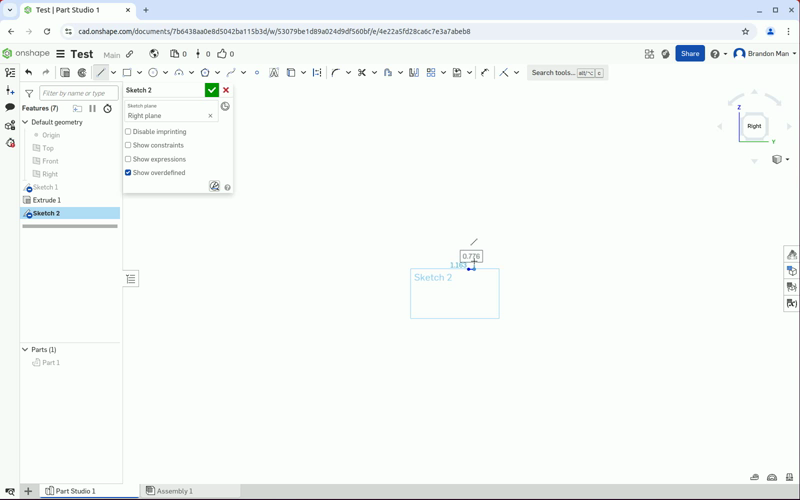
scroll(6)
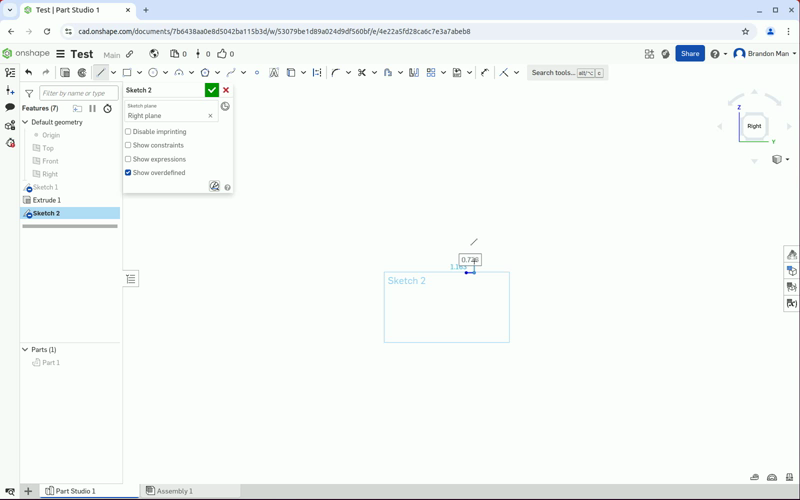
scroll(6)
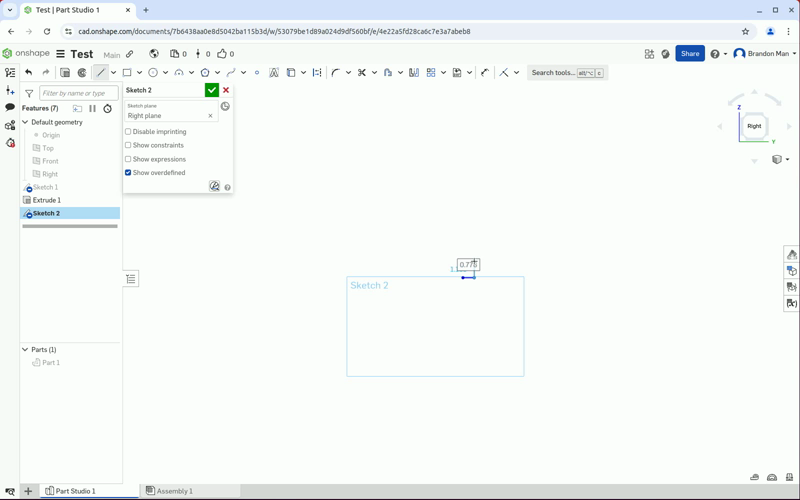
scroll(6)
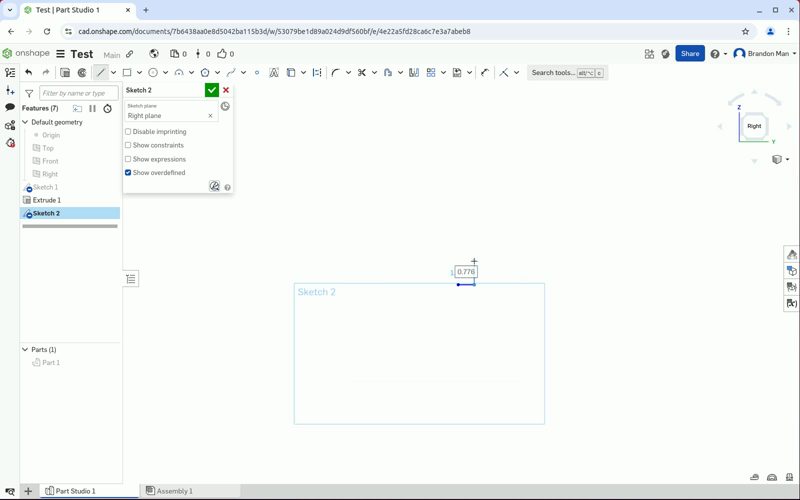
scroll(6)
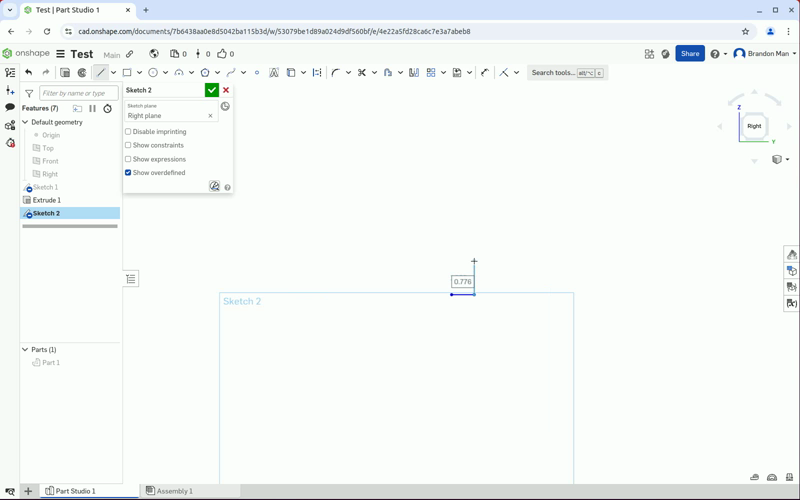
scroll(6)
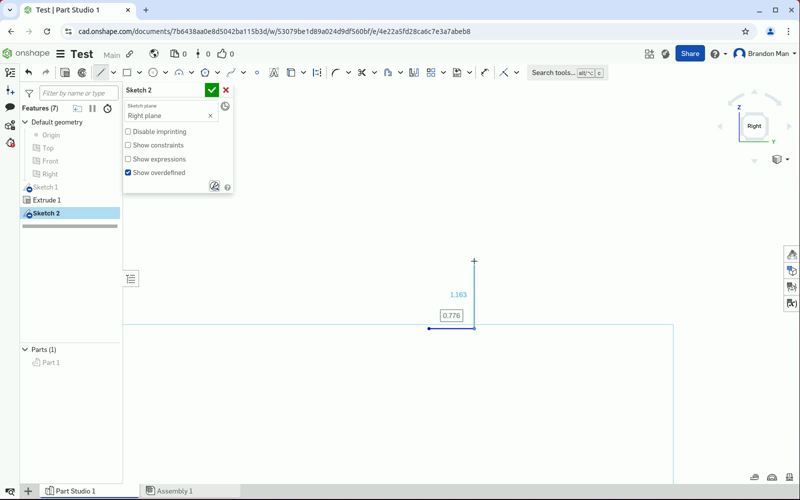
click(474, 260)
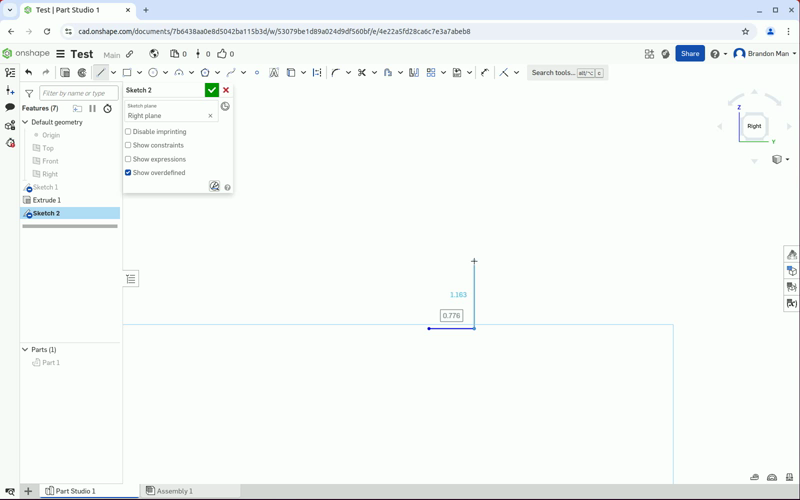
scroll(-6)
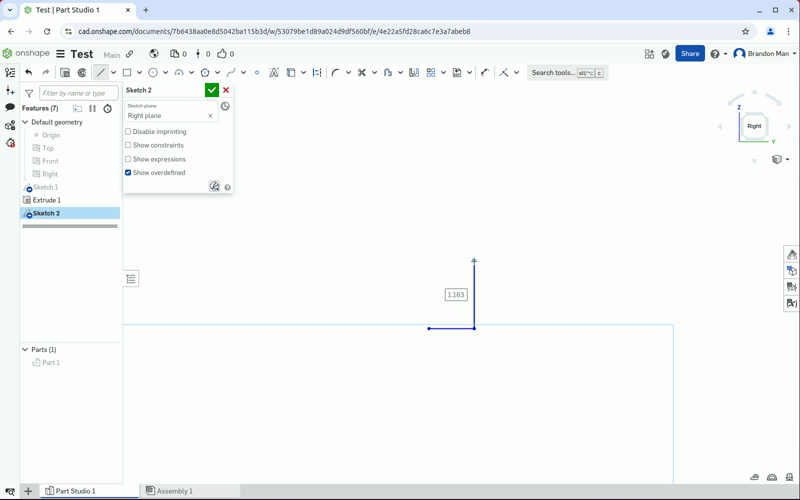
scroll(-6)
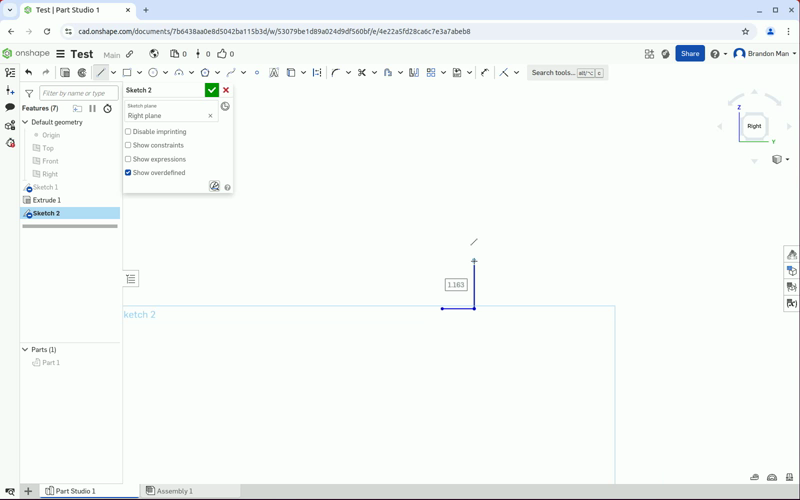
scroll(-6)
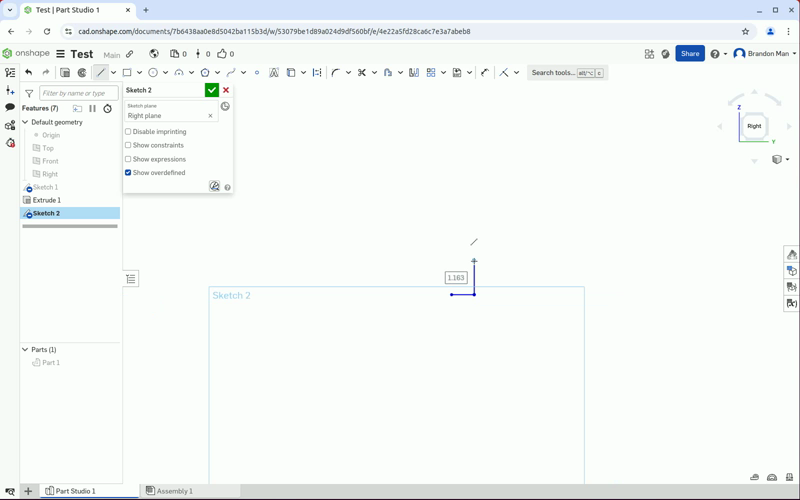
scroll(-6)
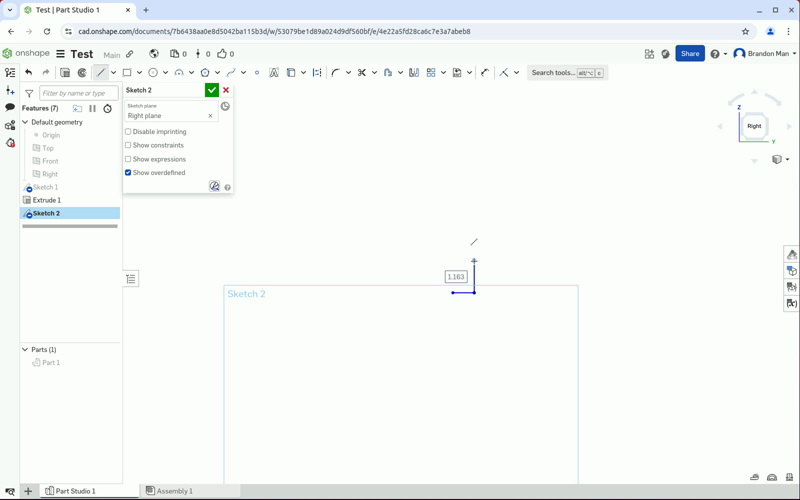
scroll(-6)
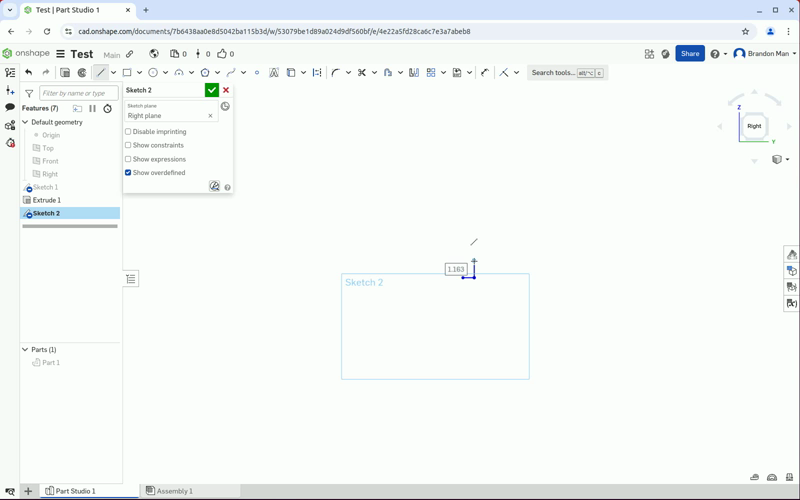
scroll(-6)
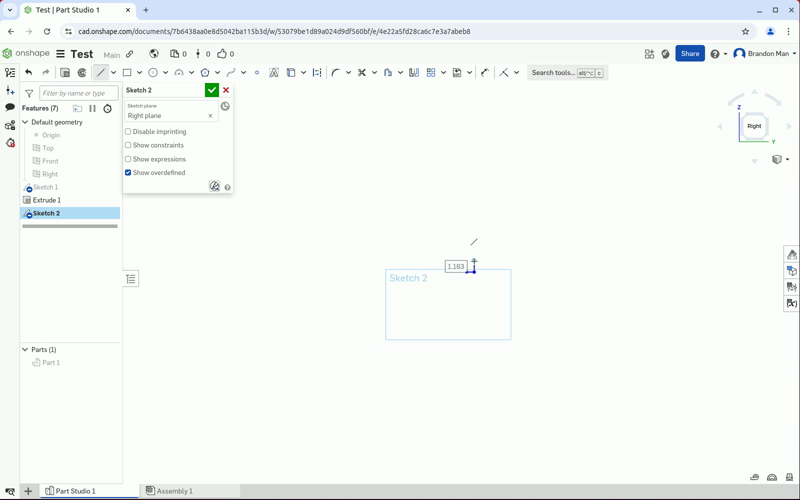
scroll(-6)
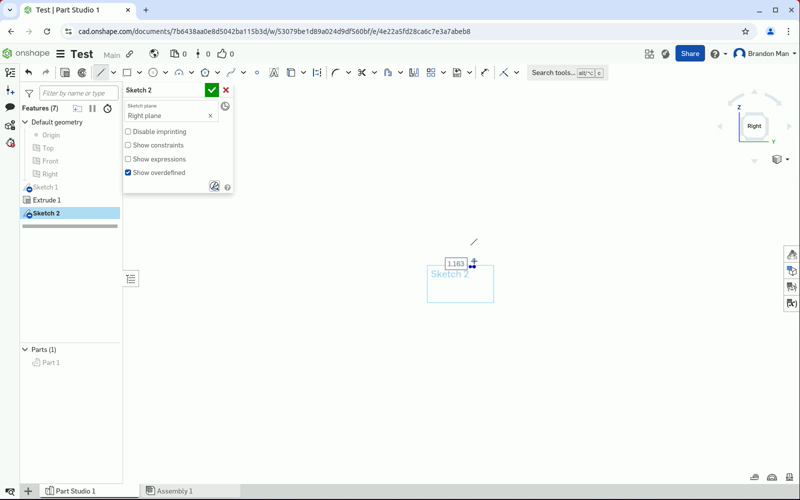
key_up(shift)
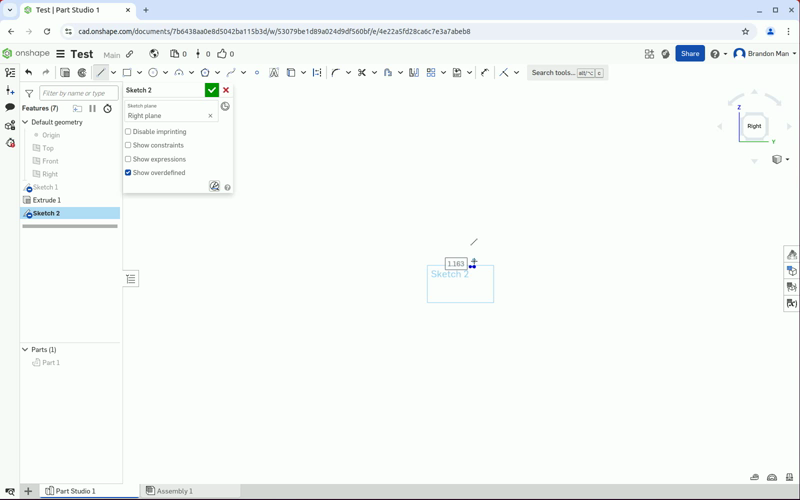
key_down(shift)
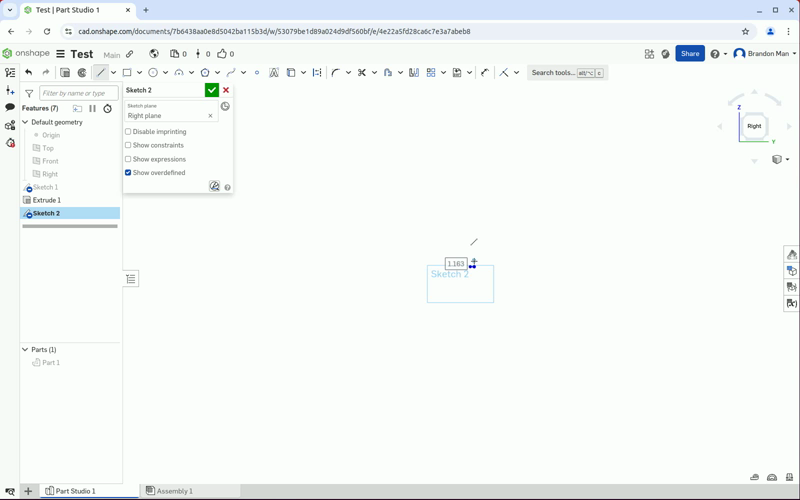
mouse_move(504, 260)
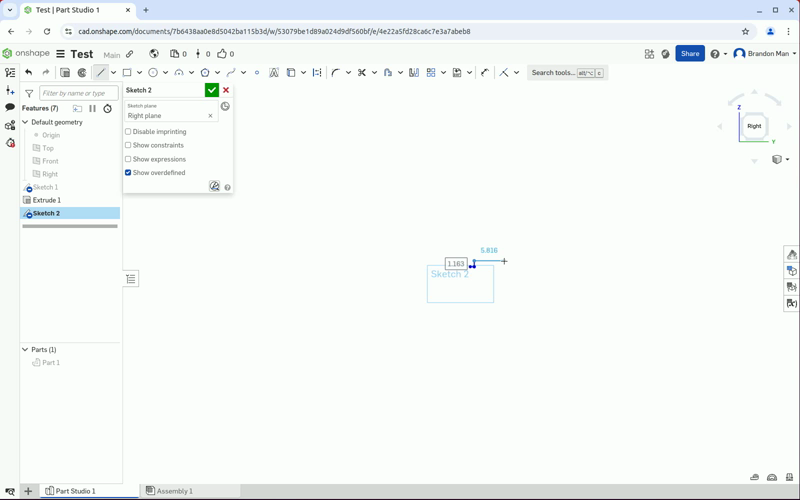
mouse_move(470, 260)
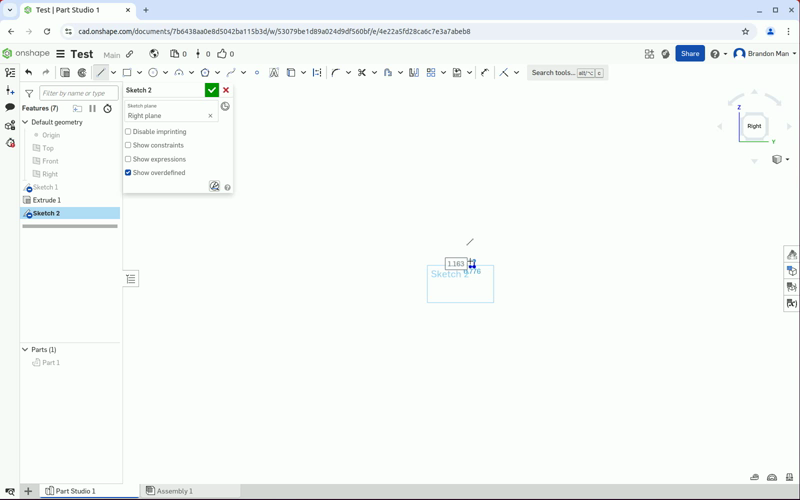
scroll(6)
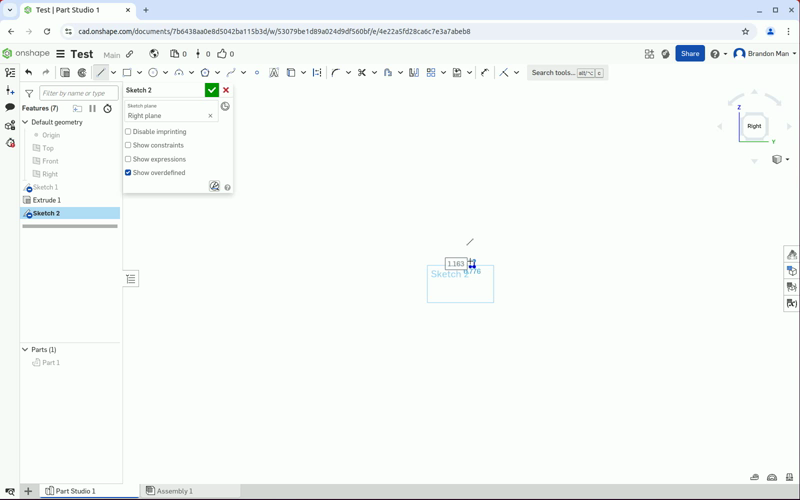
scroll(6)
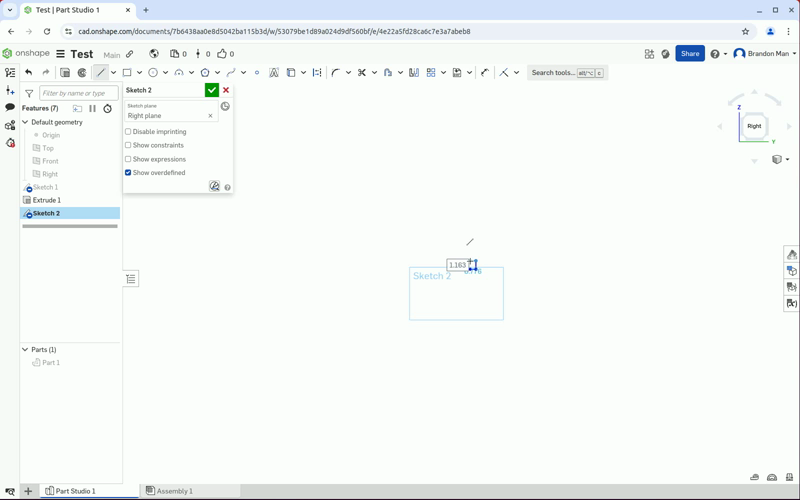
scroll(6)
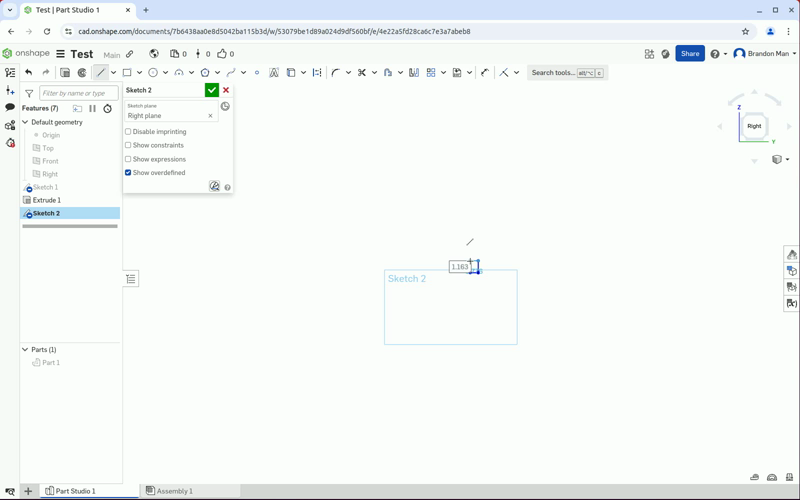
scroll(6)
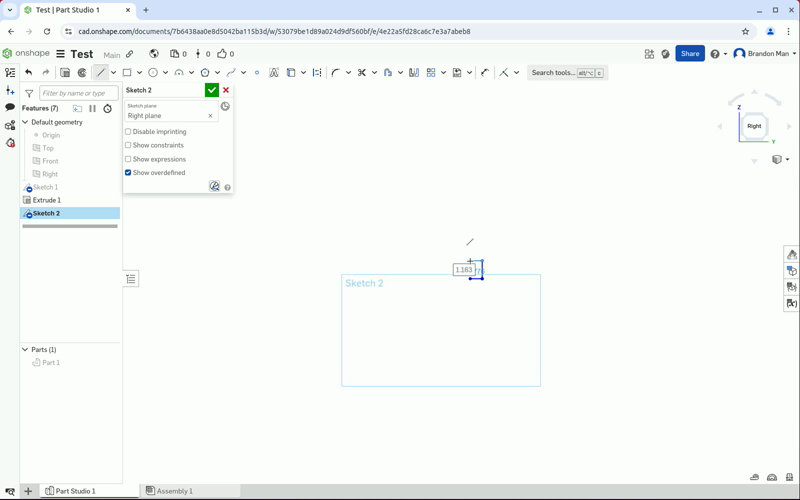
scroll(6)
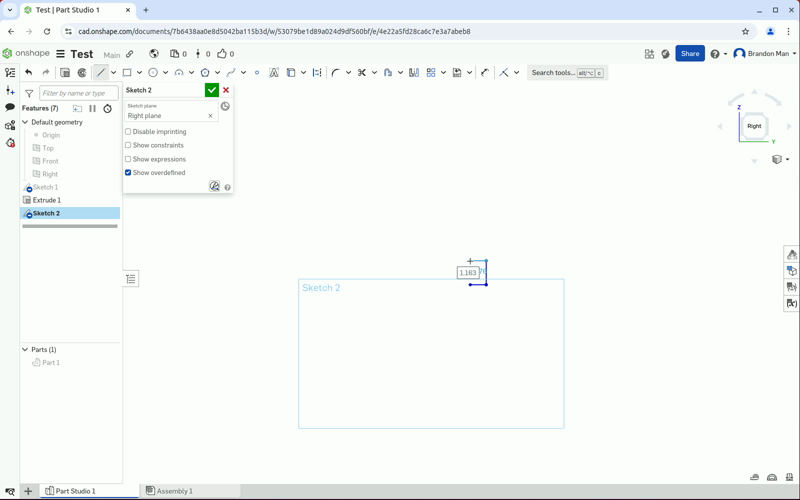
scroll(6)
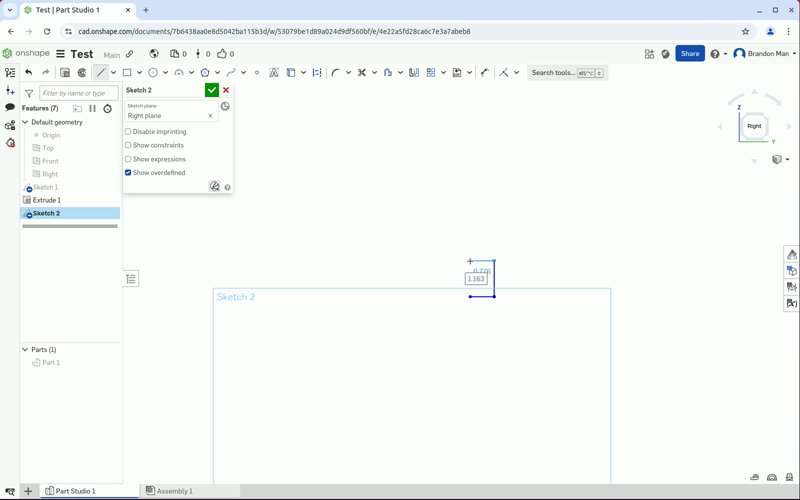
scroll(6)
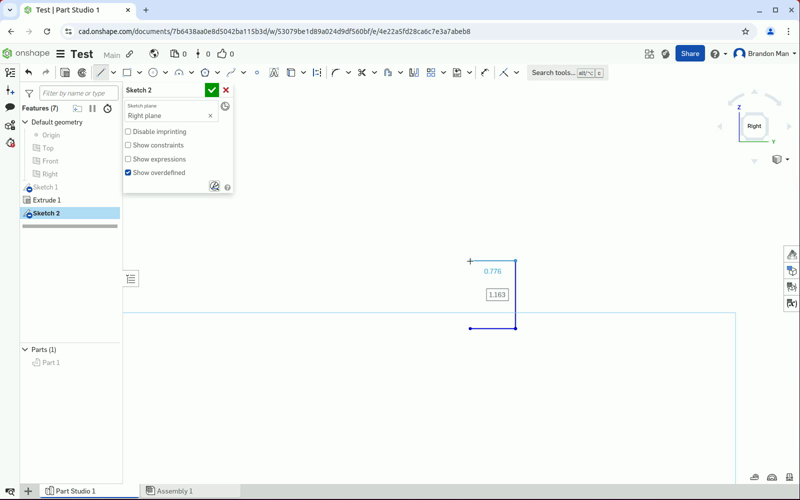
click(470, 260)
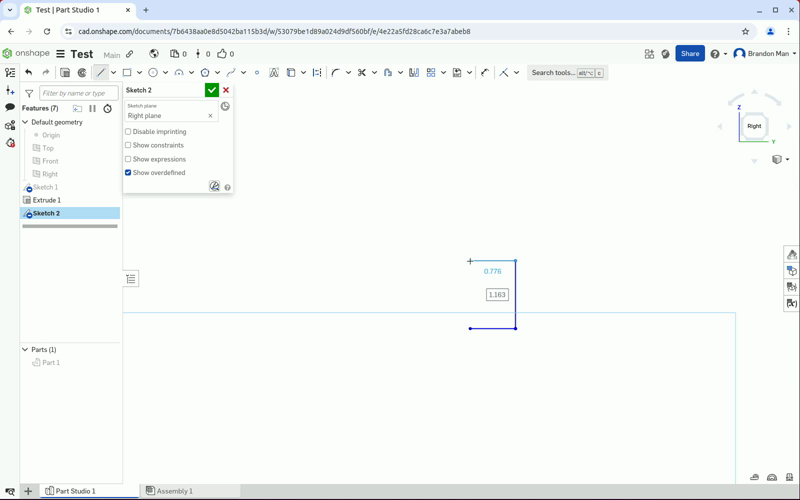
scroll(-6)
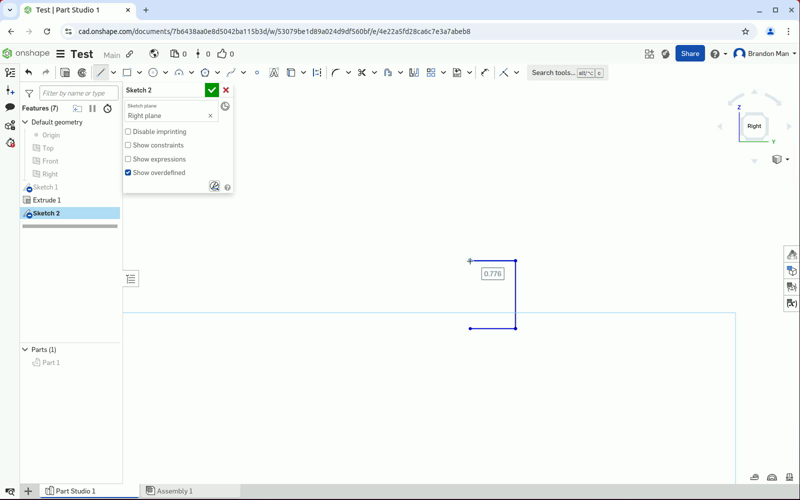
scroll(-6)
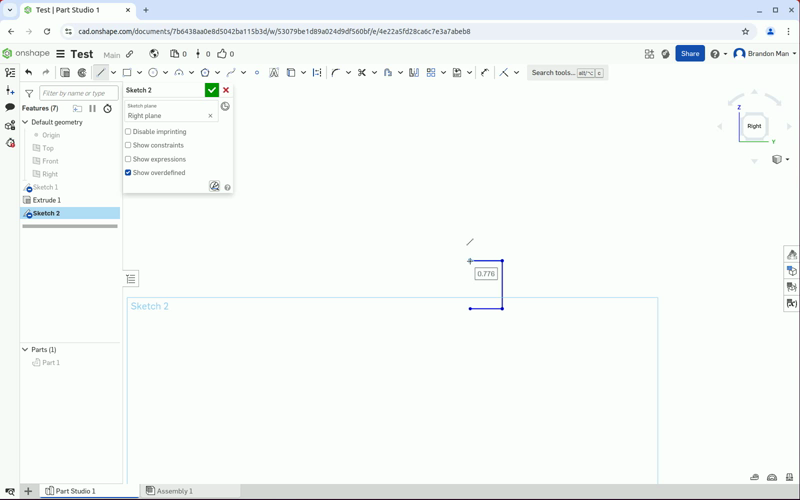
scroll(-6)
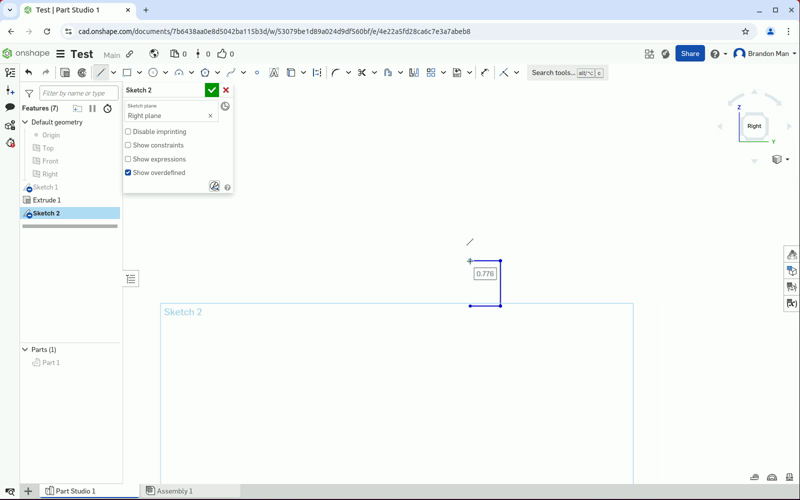
scroll(-6)
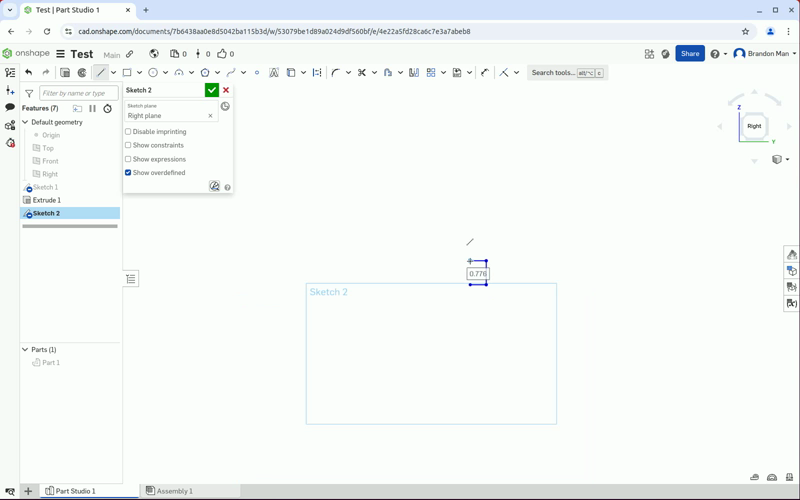
scroll(-6)
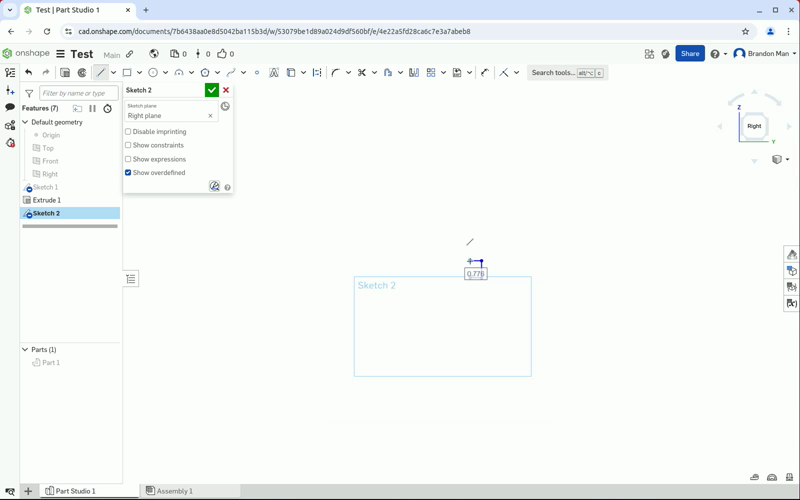
scroll(-6)
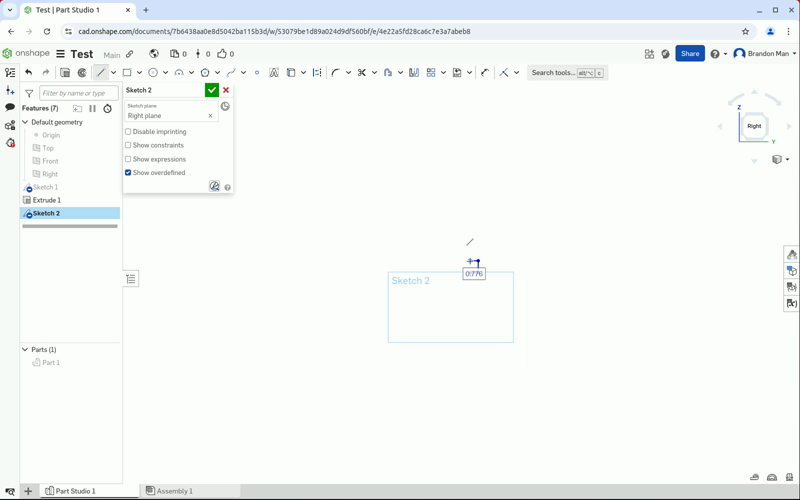
scroll(-6)
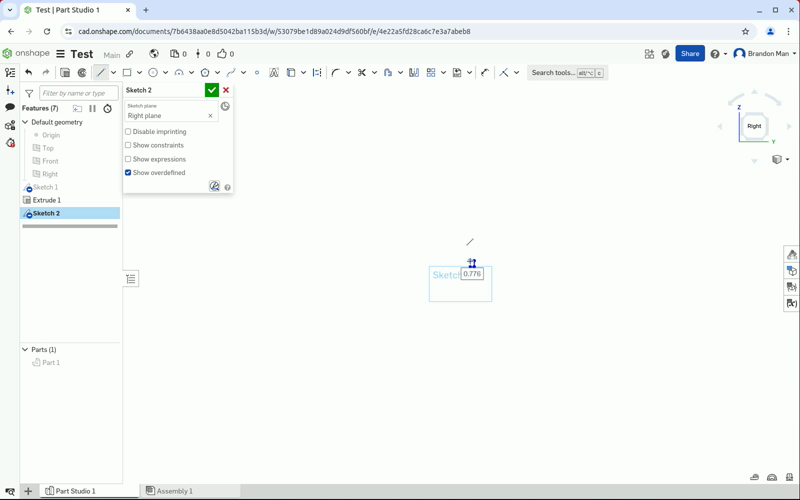
key_up(shift)
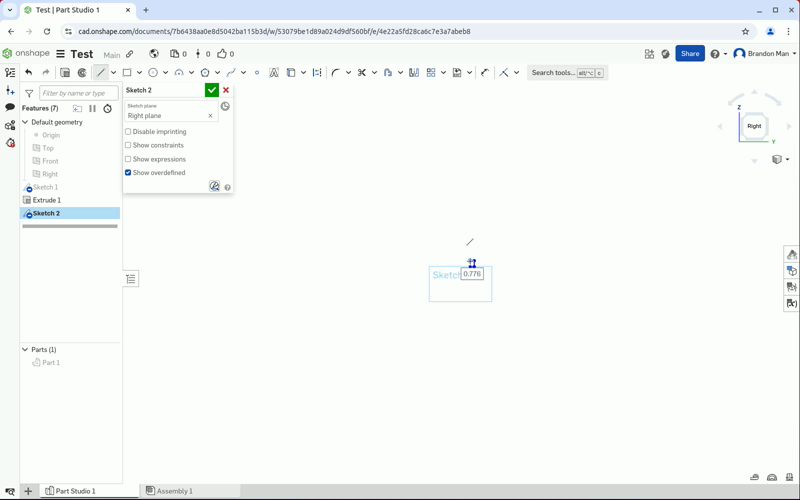
mouse_move(500, 260)
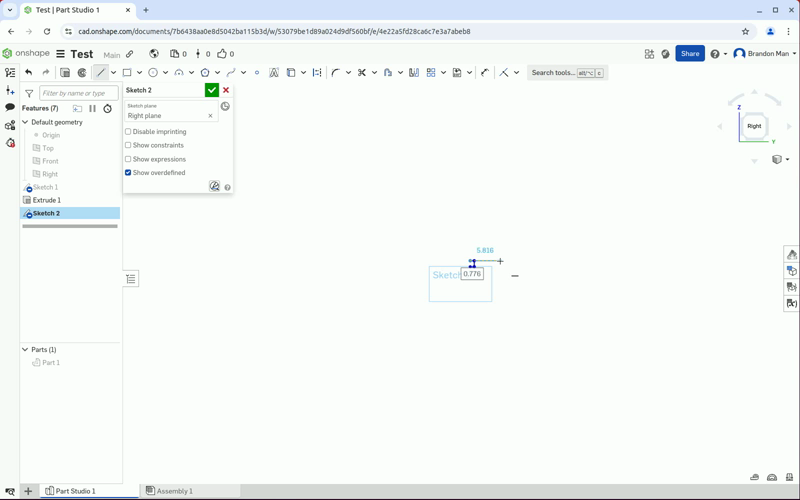
key_down(shift)
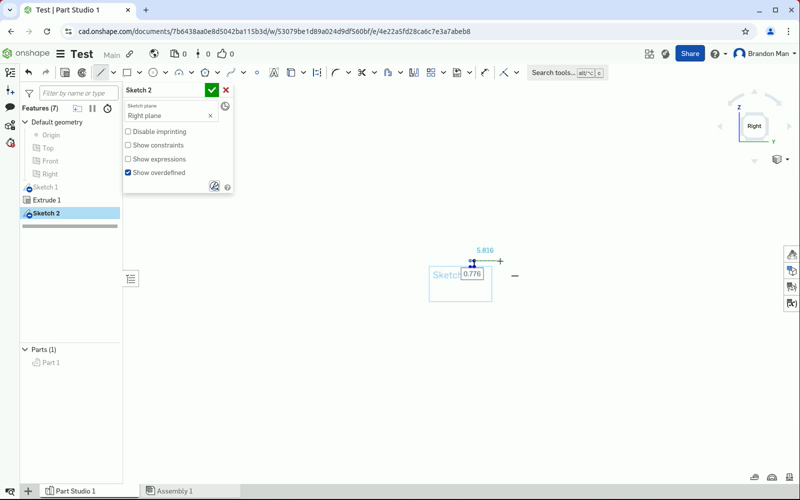
mouse_move(470, 266)
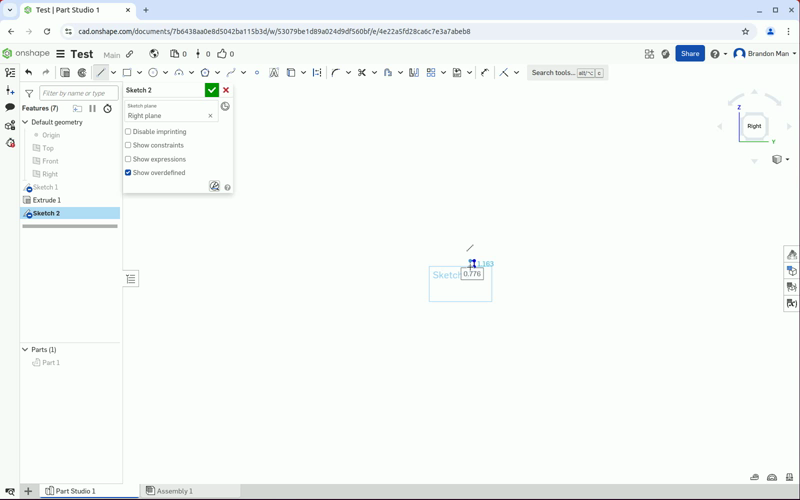
scroll(6)
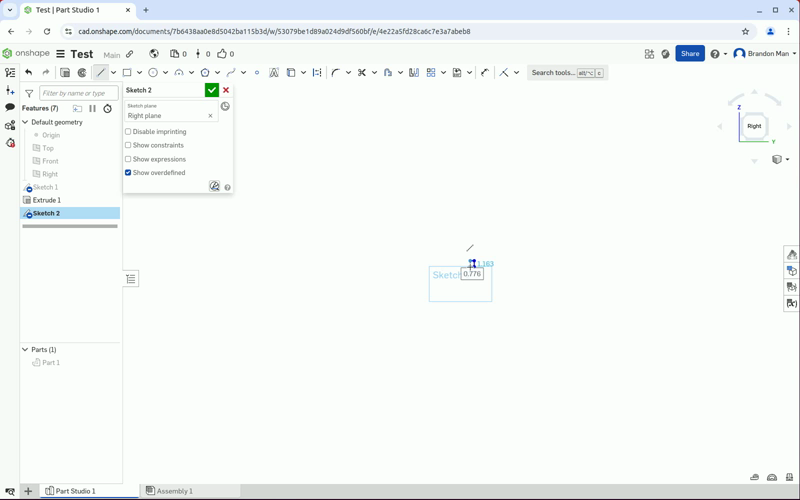
scroll(6)
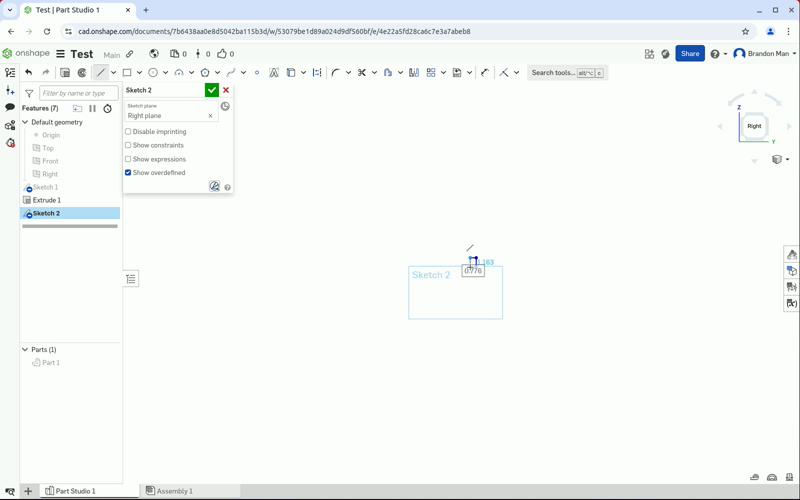
scroll(6)
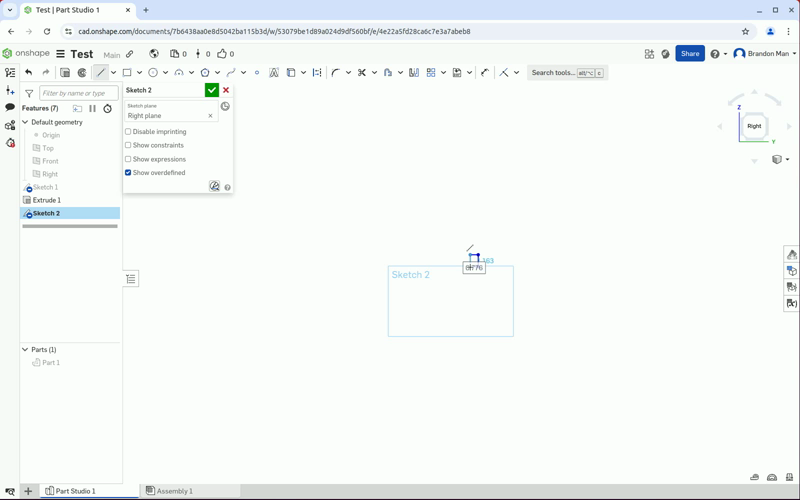
scroll(6)
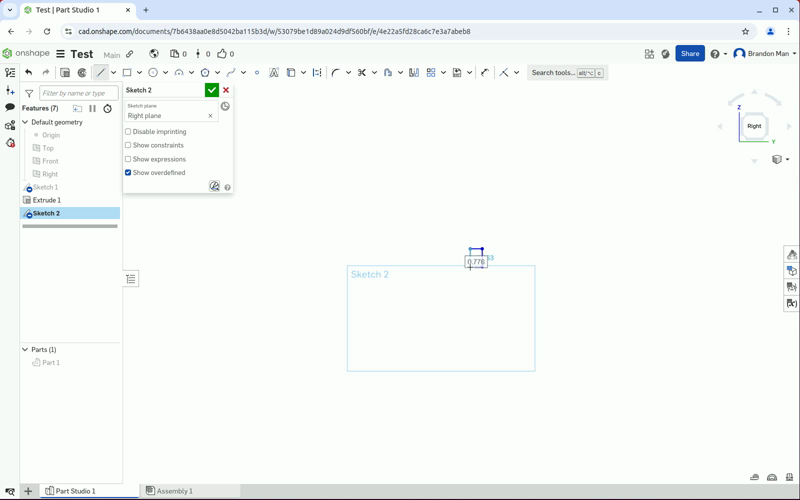
scroll(6)
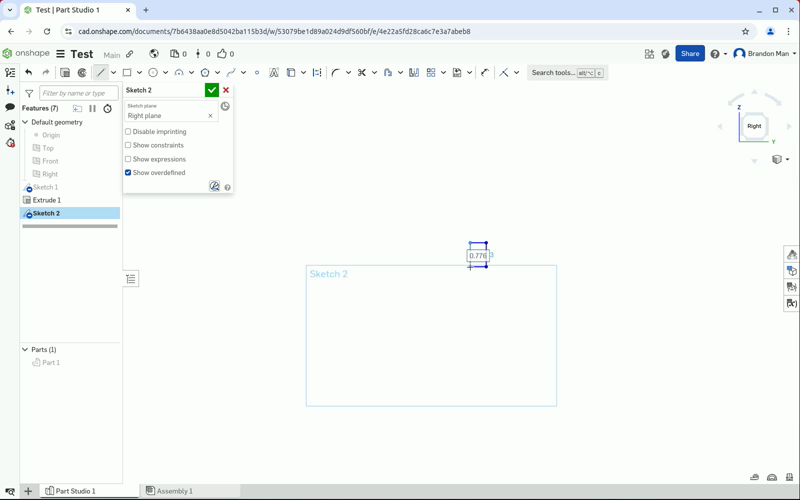
scroll(6)
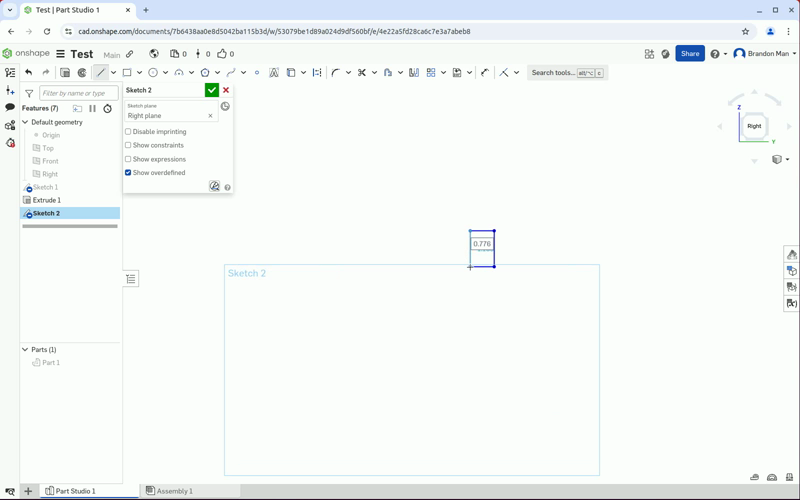
scroll(6)
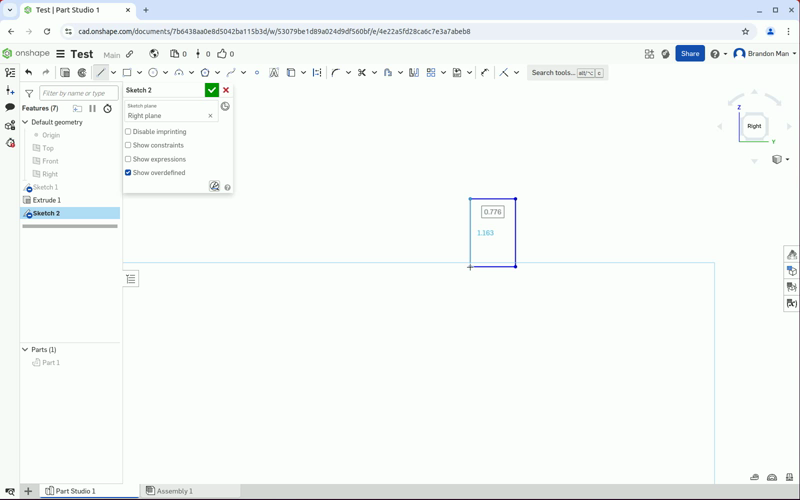
key_up(shift)
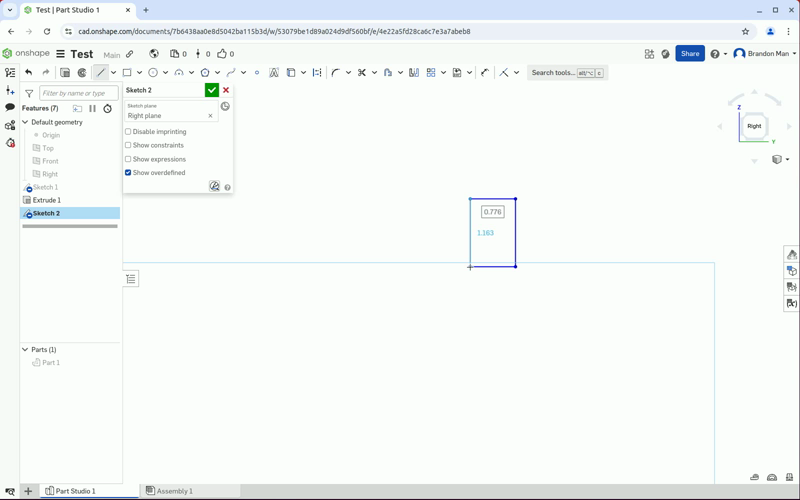
click(470, 266)
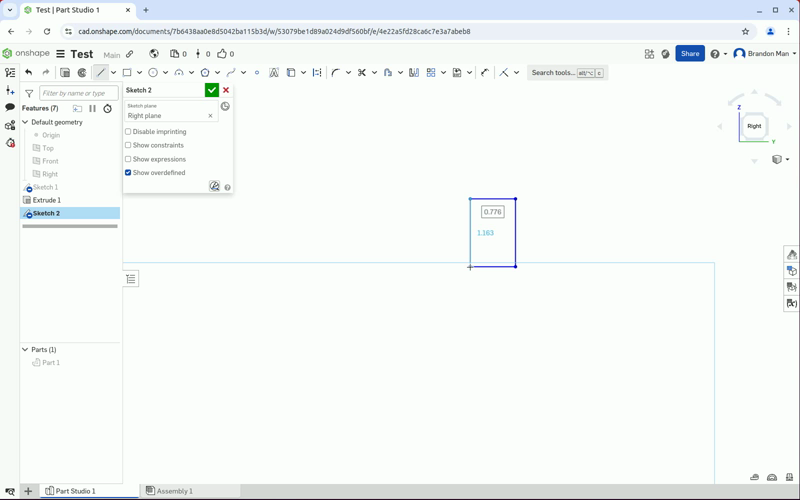
scroll(-6)
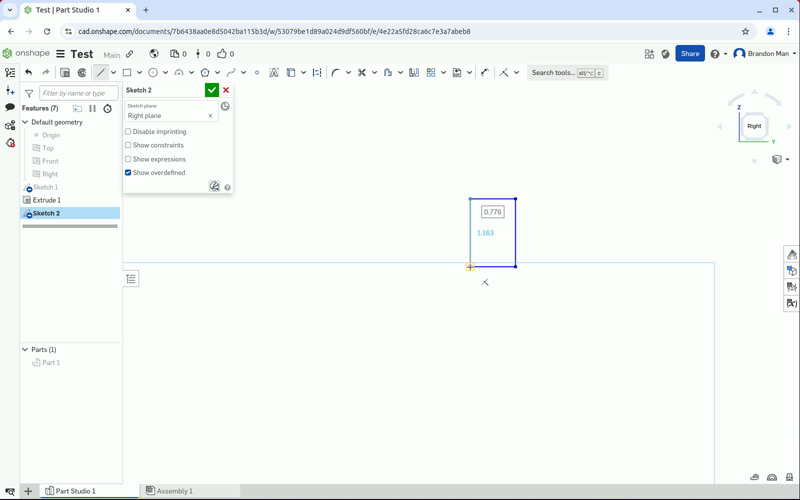
scroll(-6)
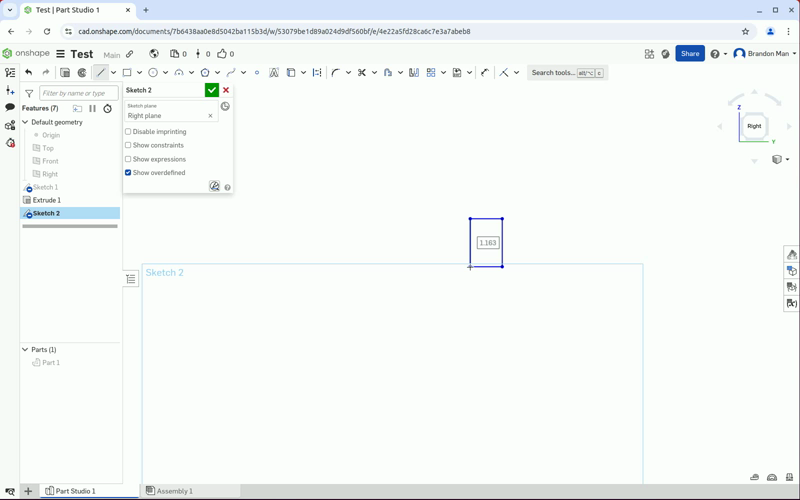
scroll(-6)
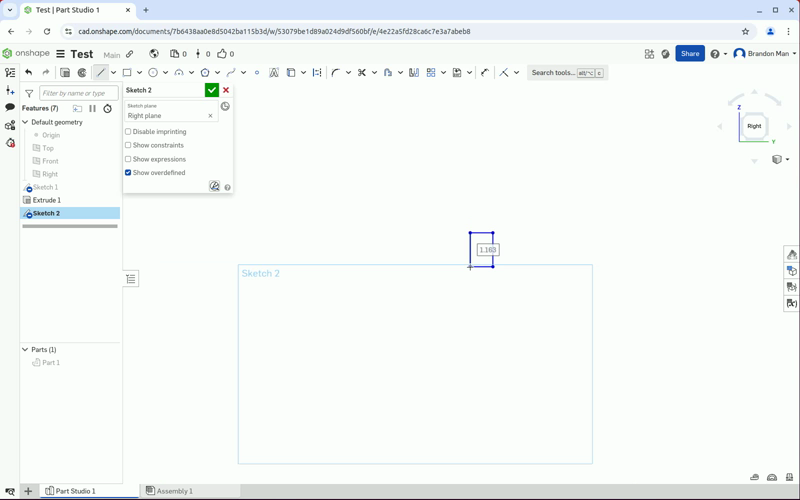
scroll(-6)
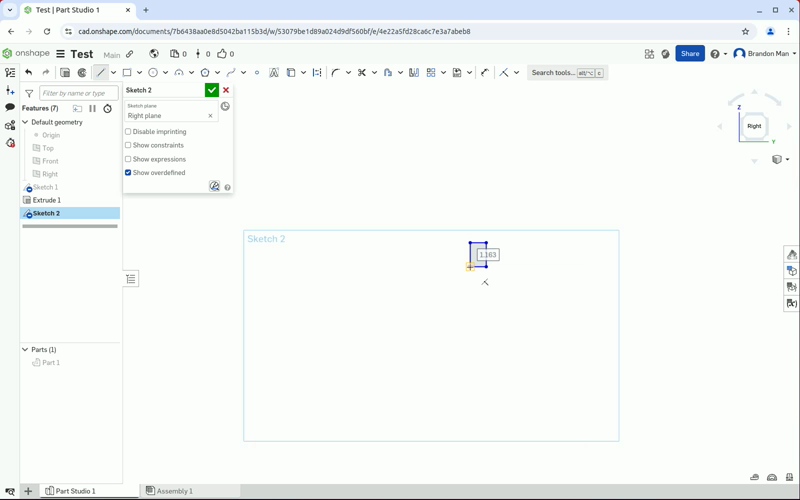
scroll(-6)
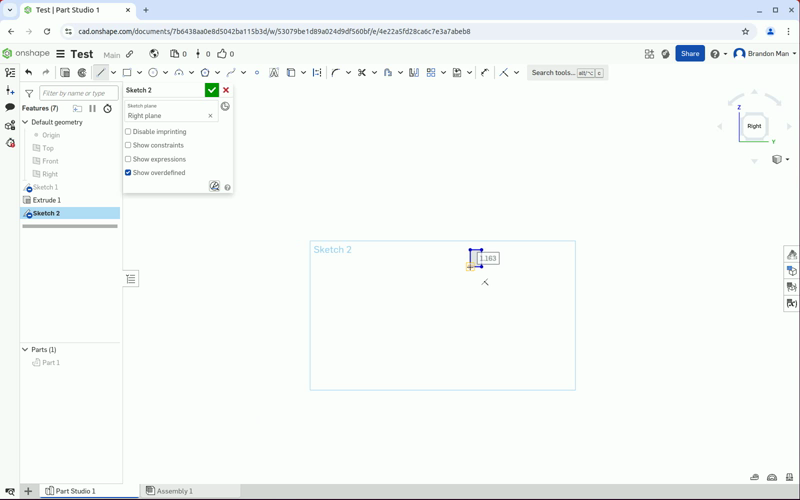
scroll(-6)
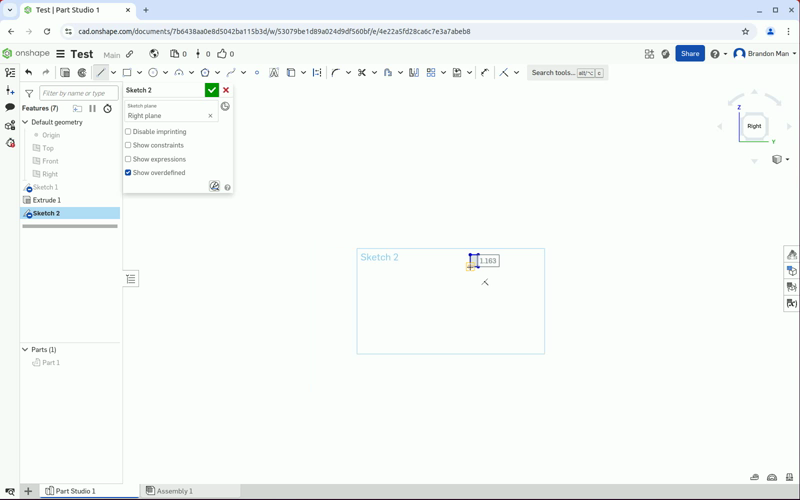
scroll(-6)
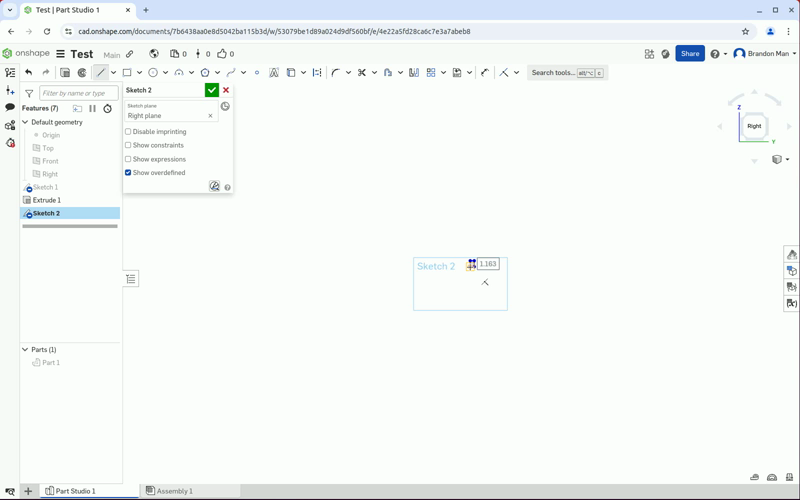
key(esc)
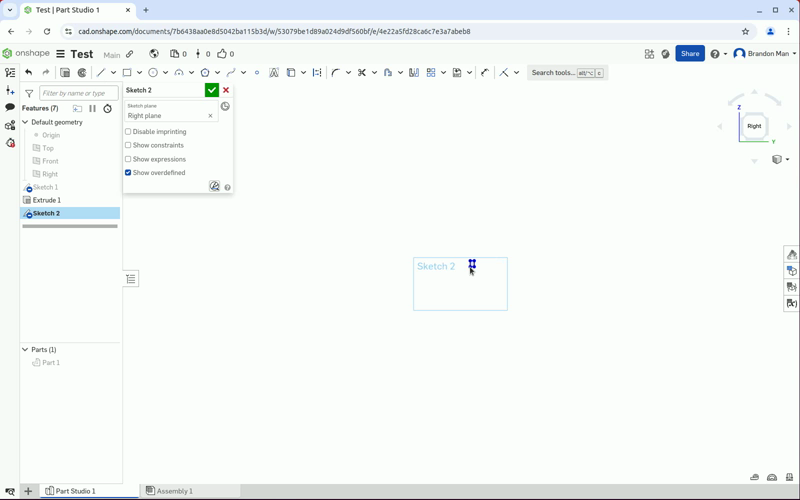
mouse_move(470, 264)
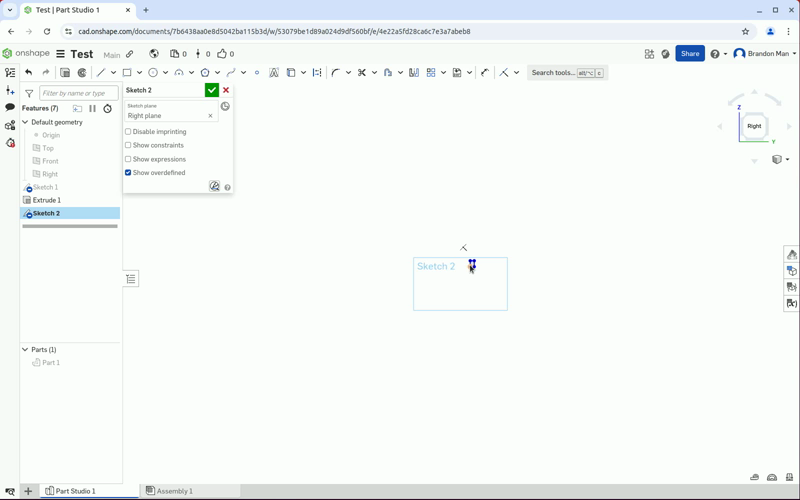
scroll(6)
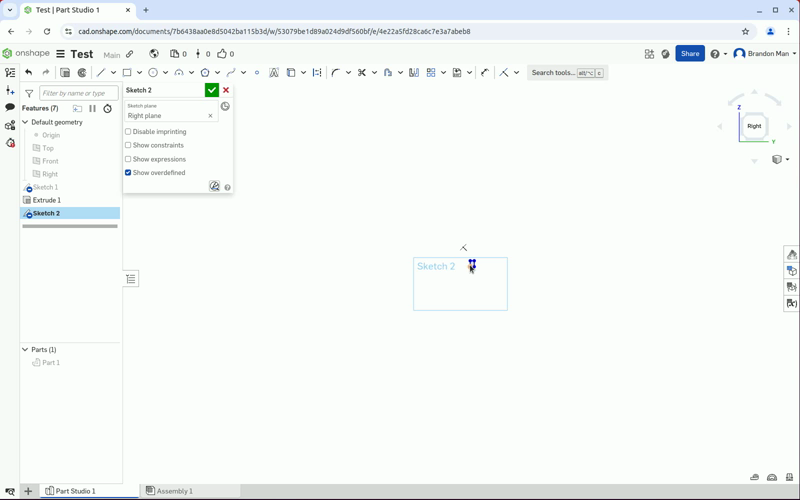
scroll(6)
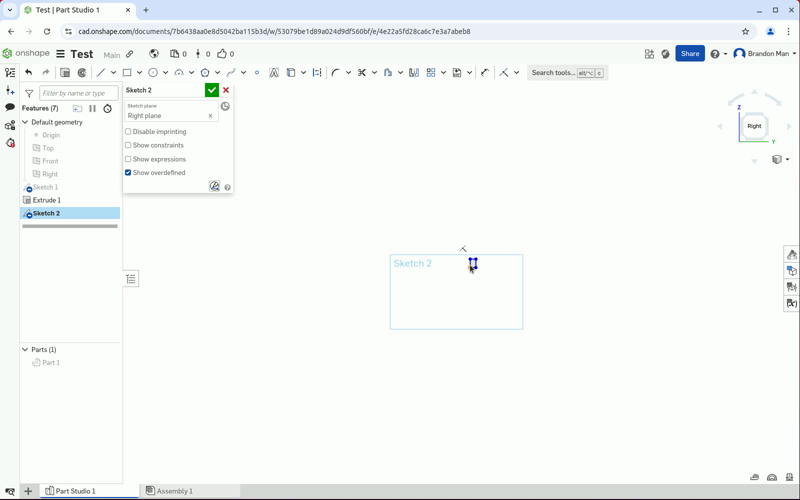
scroll(6)
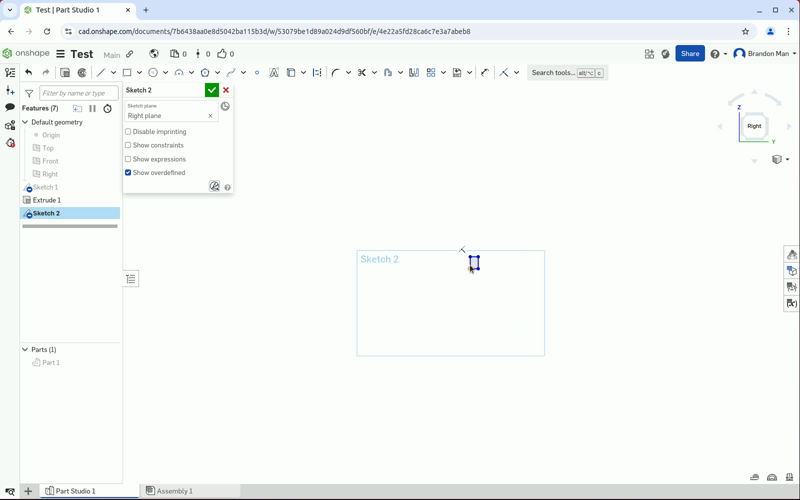
scroll(6)
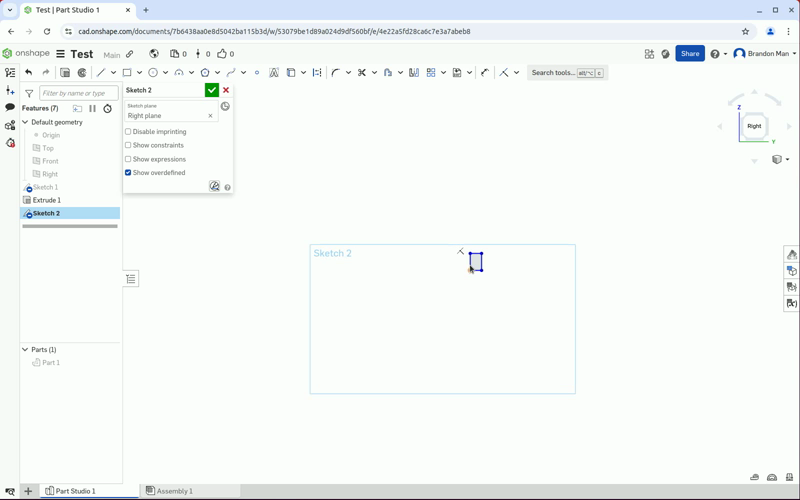
scroll(6)
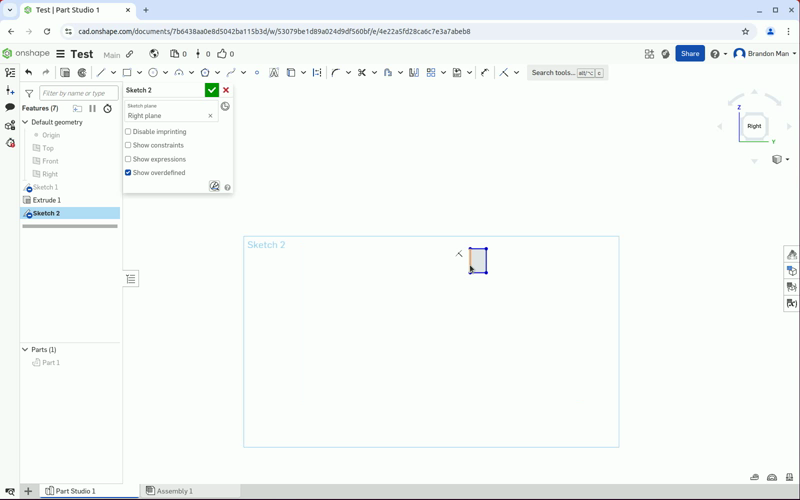
scroll(6)
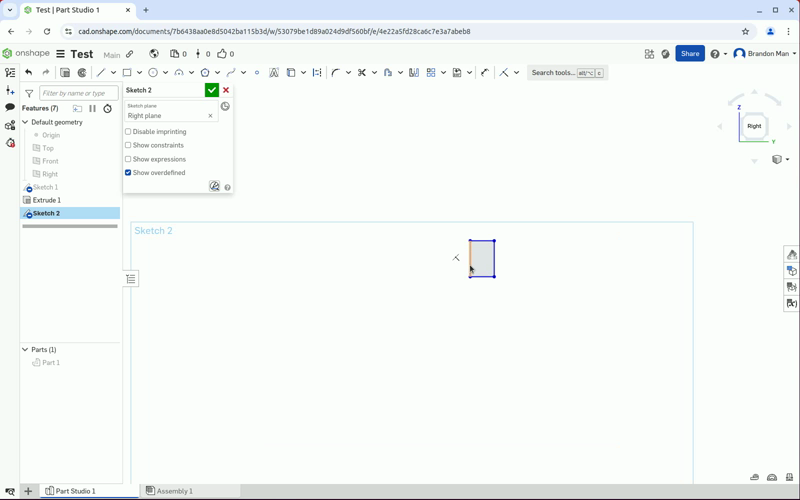
scroll(6)
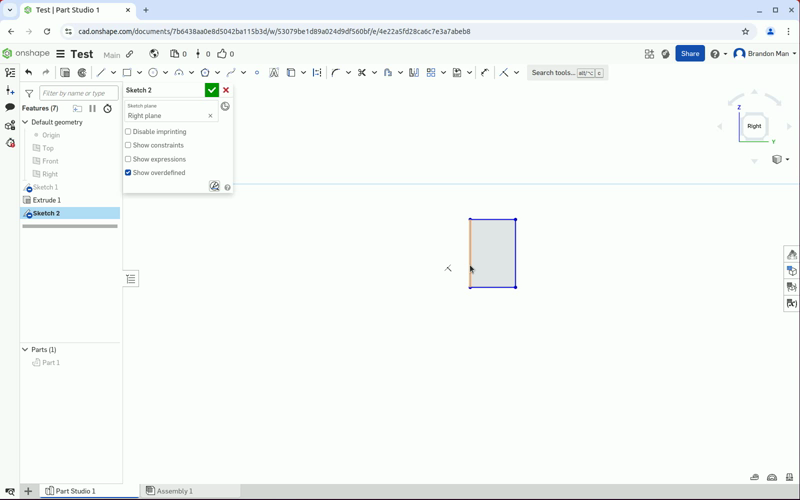
click(470, 264)
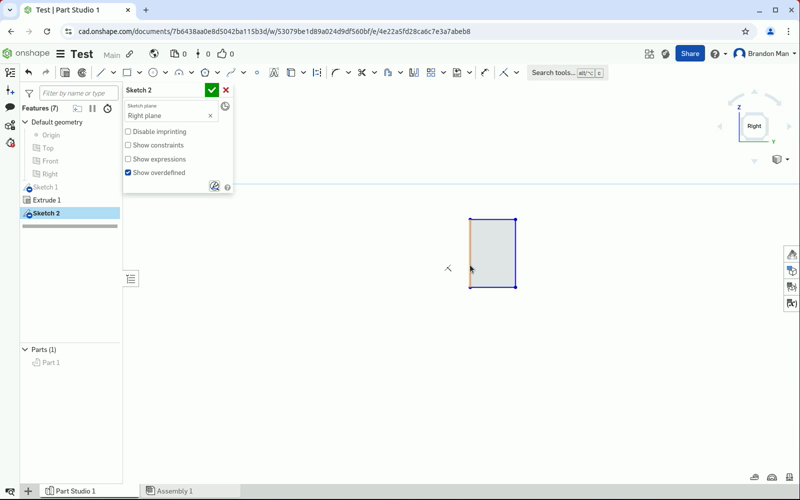
scroll(-6)
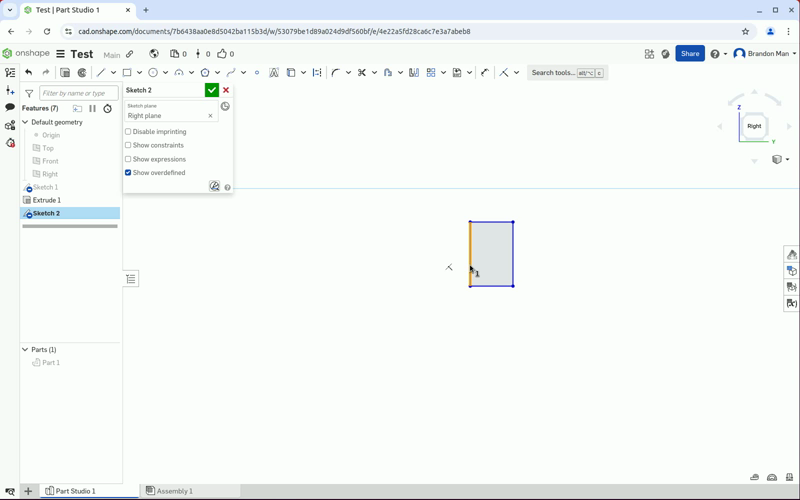
scroll(-6)
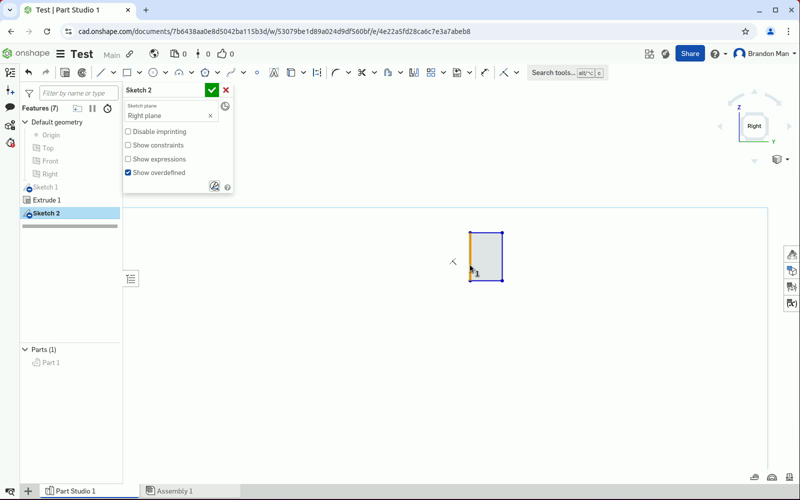
scroll(-6)
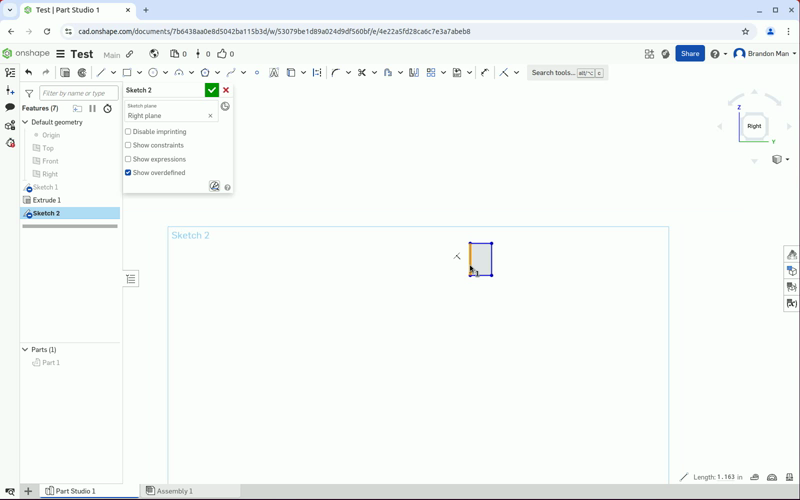
scroll(-6)
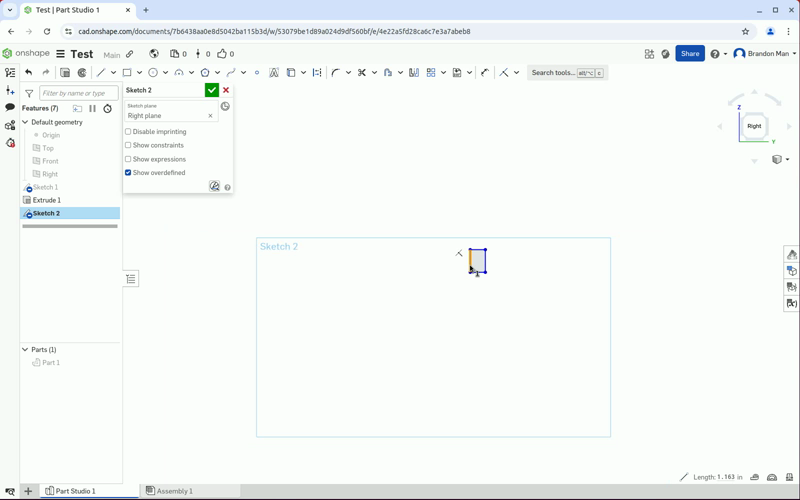
scroll(-6)
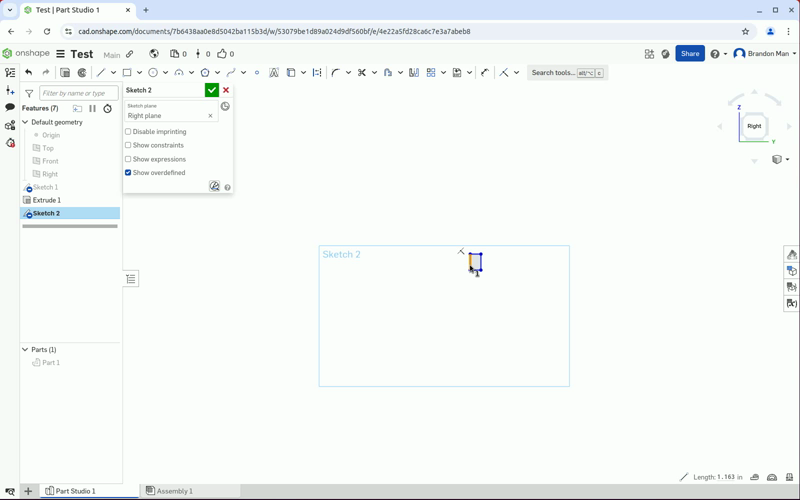
scroll(-6)
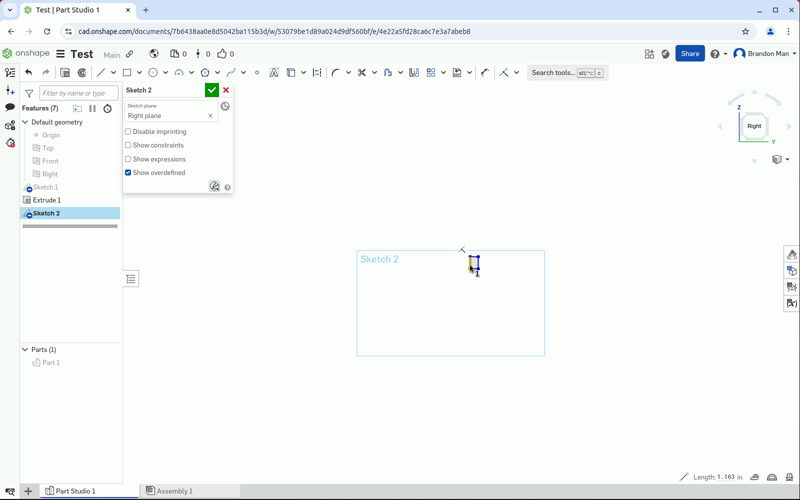
scroll(-6)
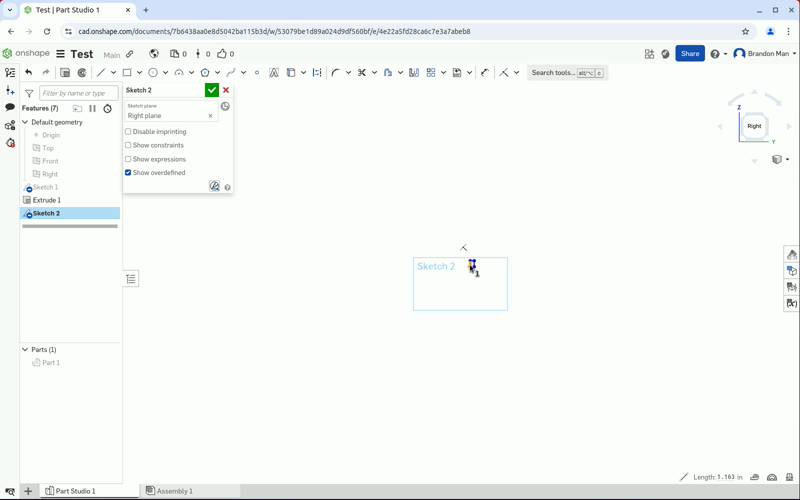
mouse_move(73, 352)
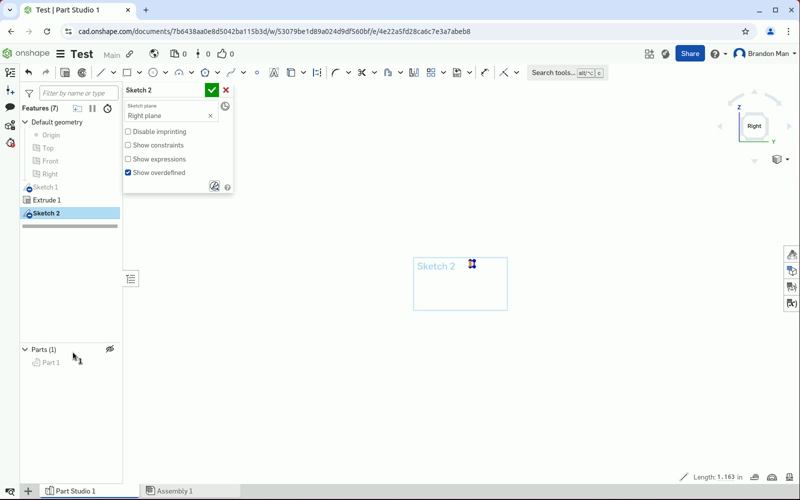
key(shift+y)
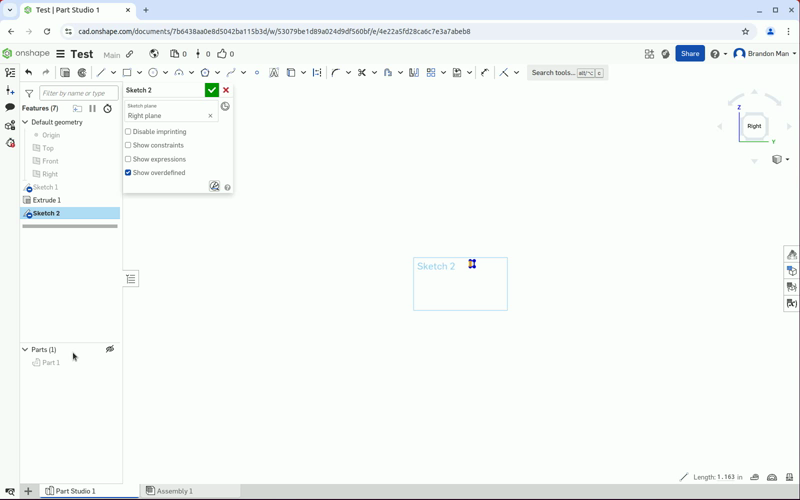
key(shift+e)
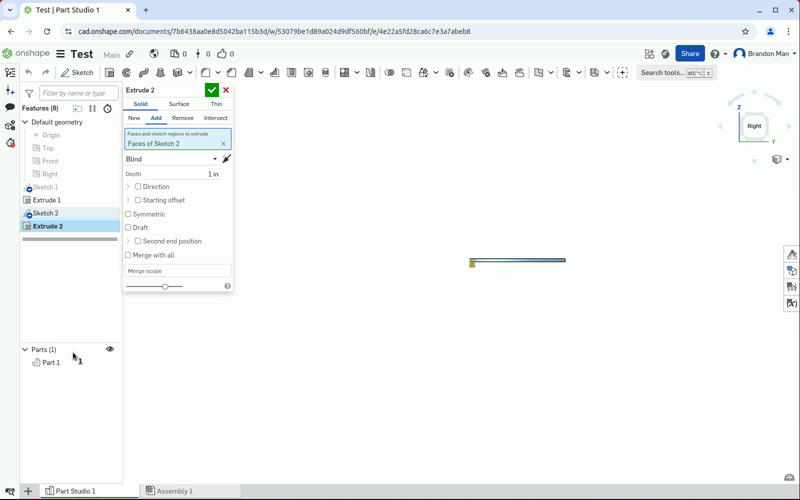
mouse_move(143, 106)
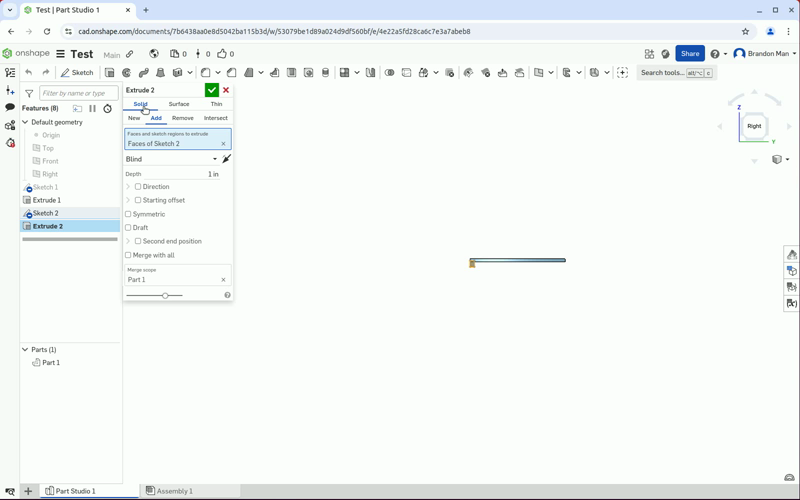
click(143, 106)
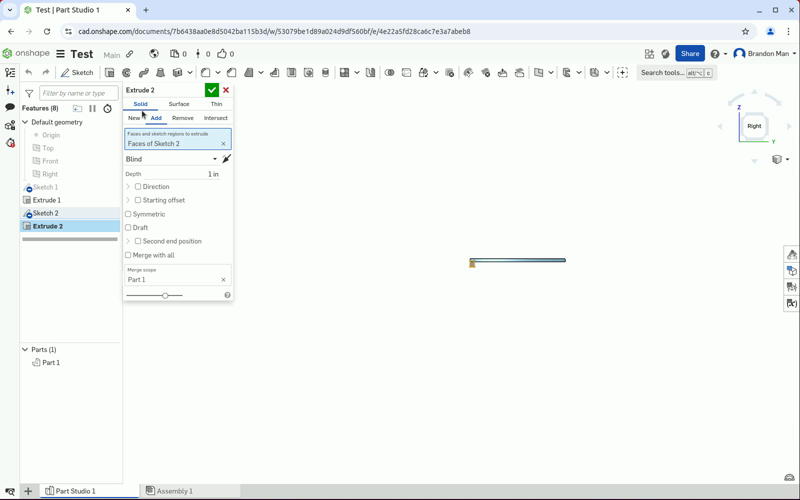
mouse_move(137, 120)
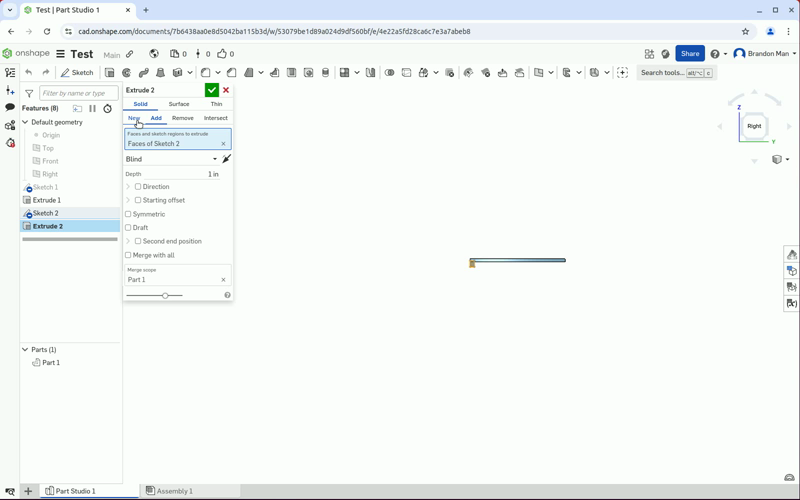
click(137, 120)
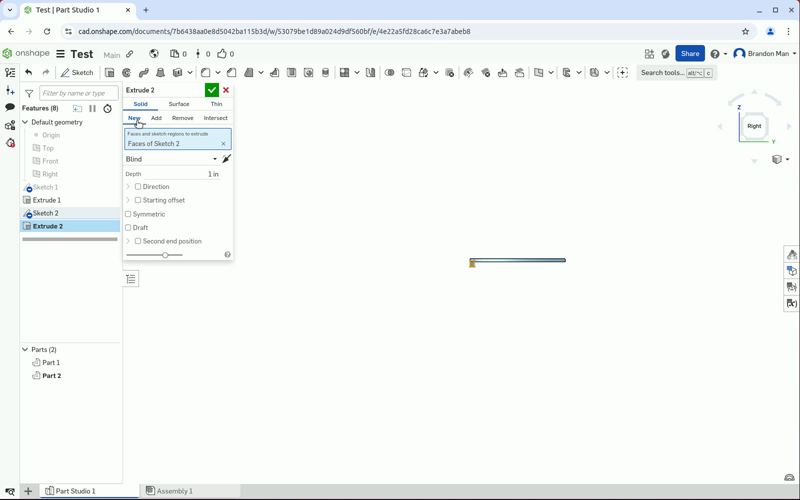
key(tab, 4)
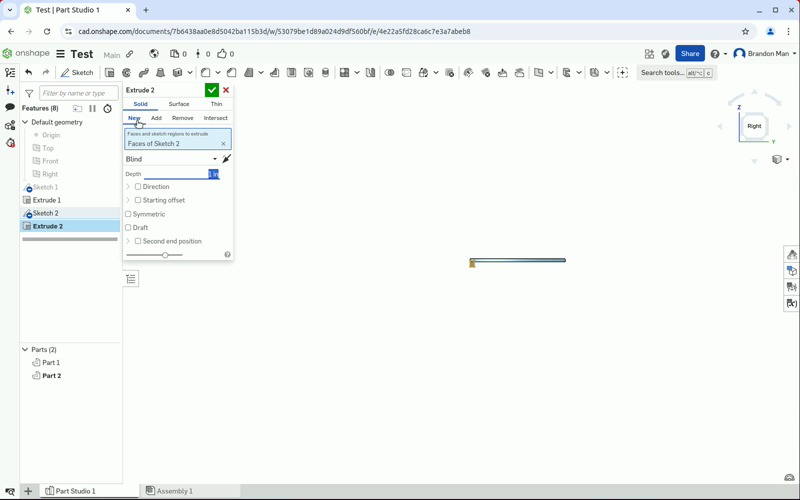
text(4.092)
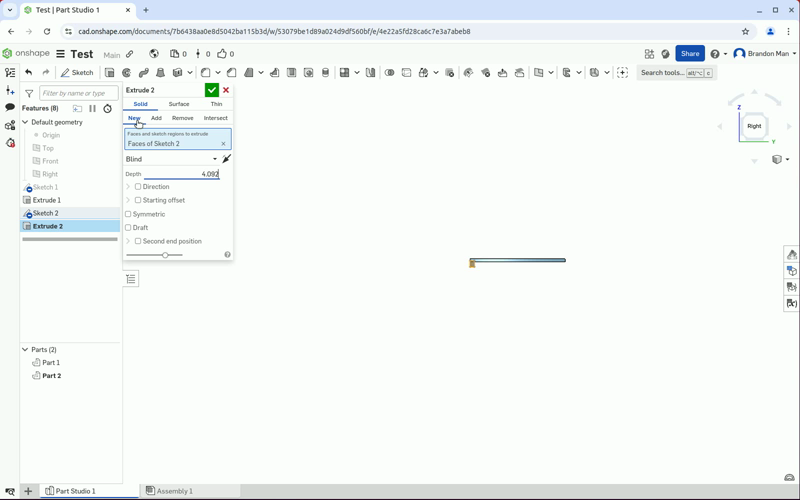
key(enter)
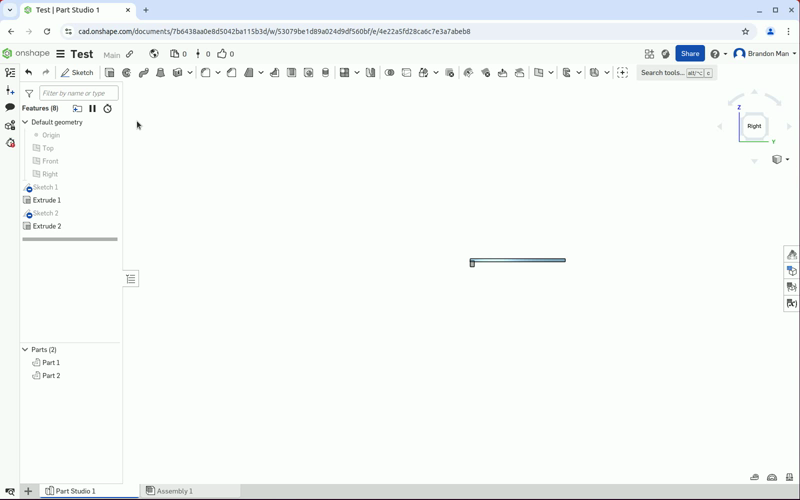
key(shift+h)
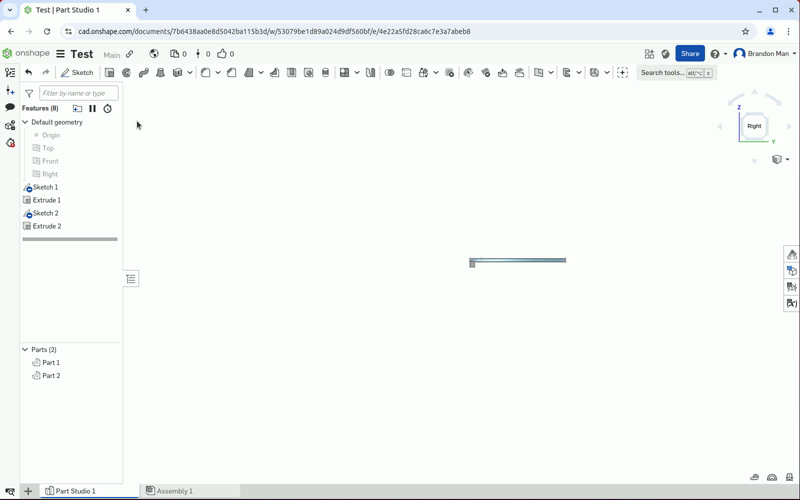
key(shift+h)
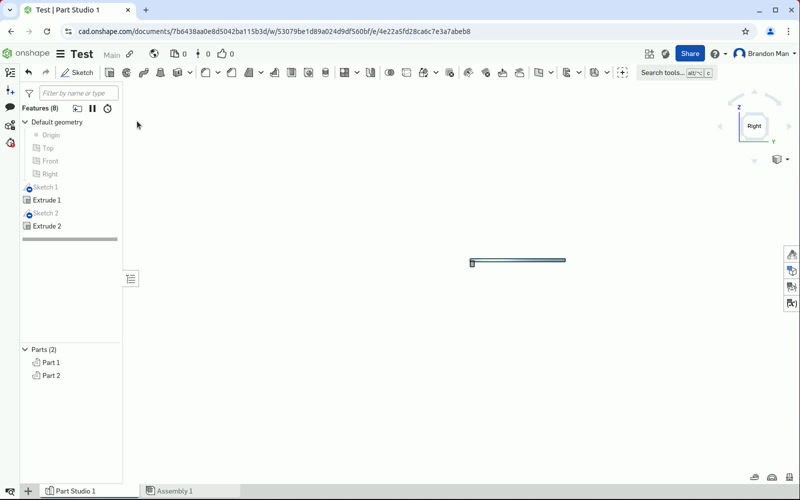
mouse_move(73, 189)
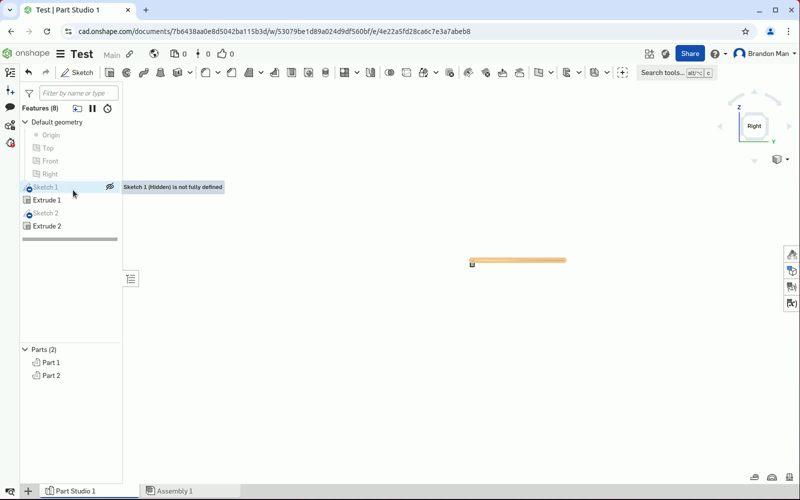
click(73, 189)
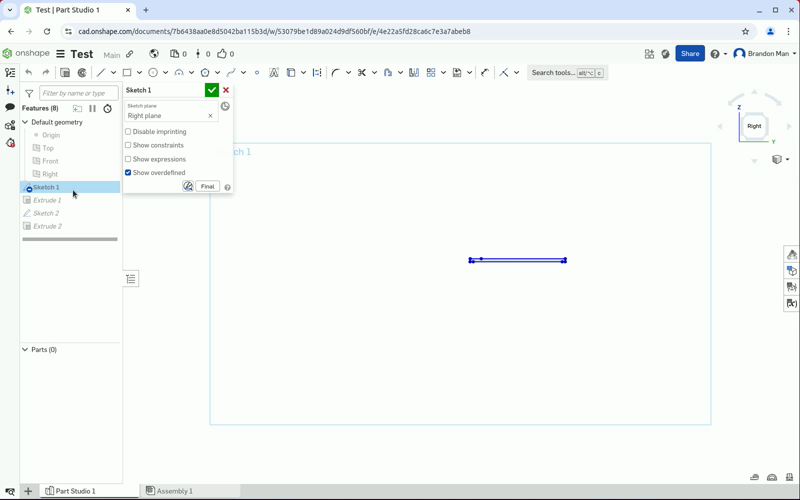
mouse_move(229, 92)
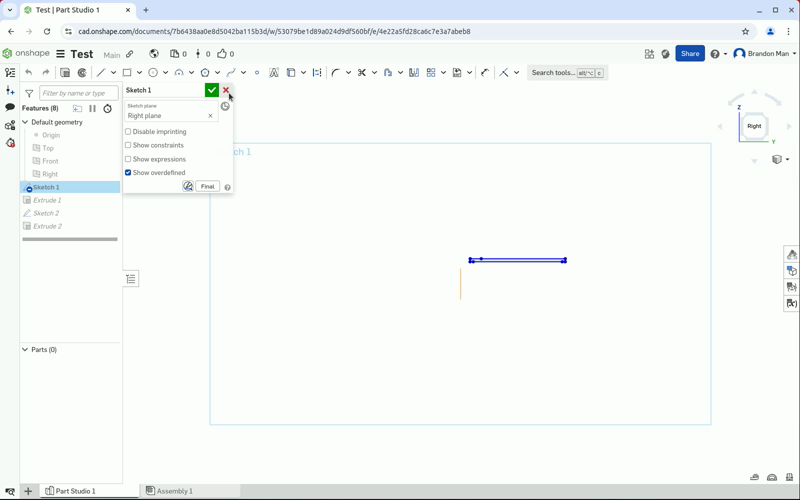
click(229, 92)
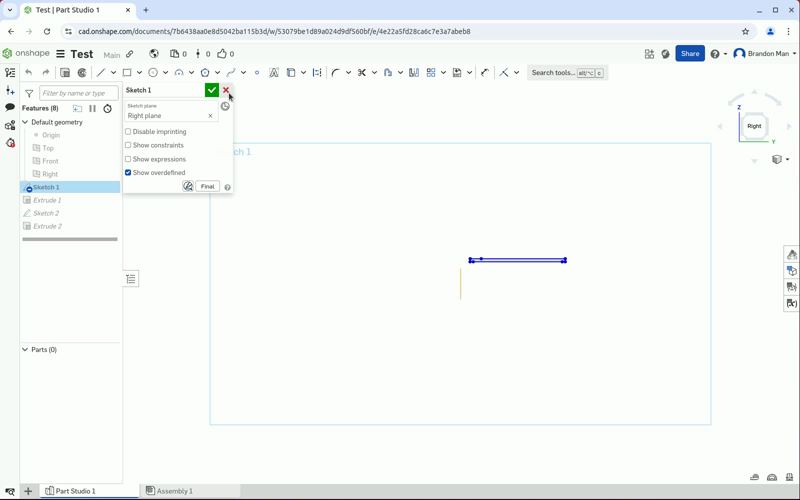
key(shift+s)
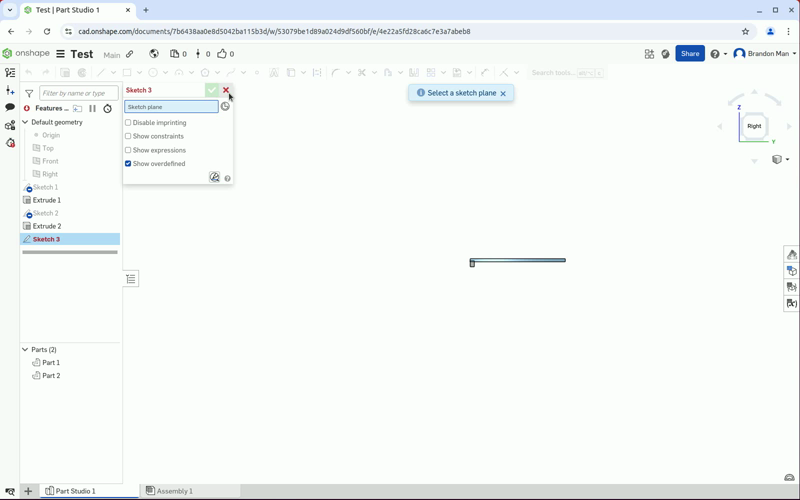
mouse_move(73, 176)
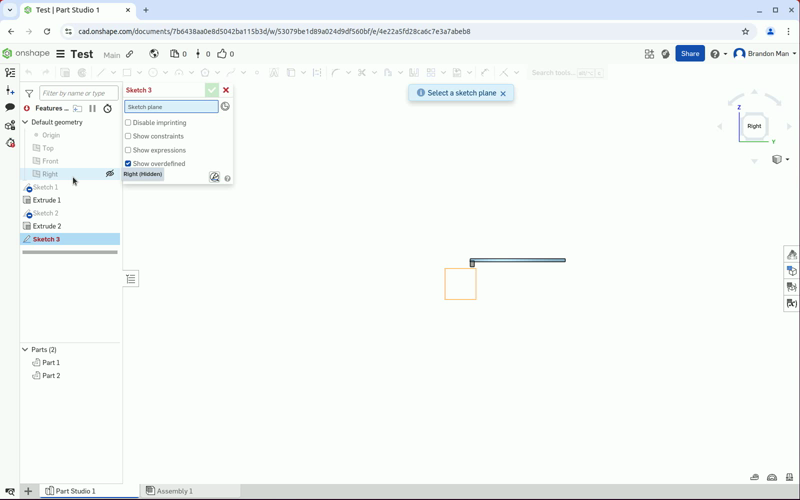
click(73, 176)
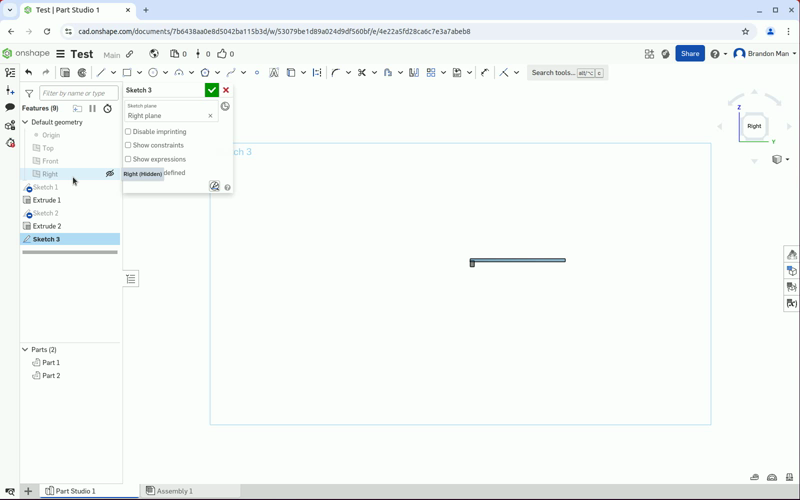
mouse_move(73, 352)
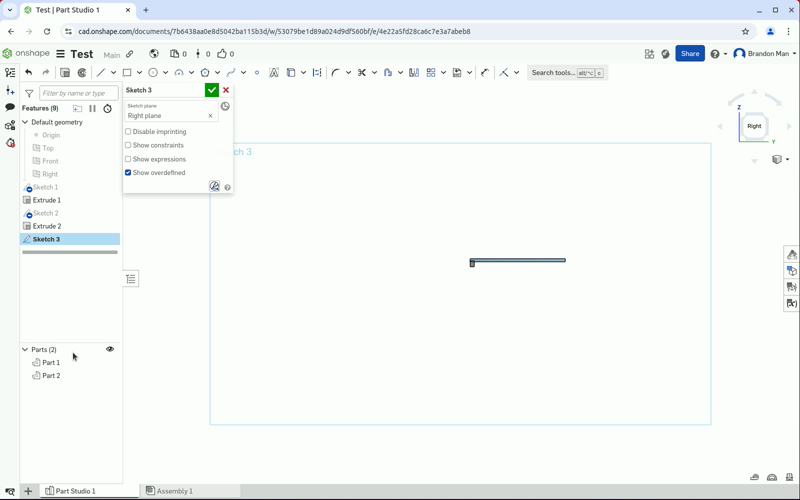
key(y)
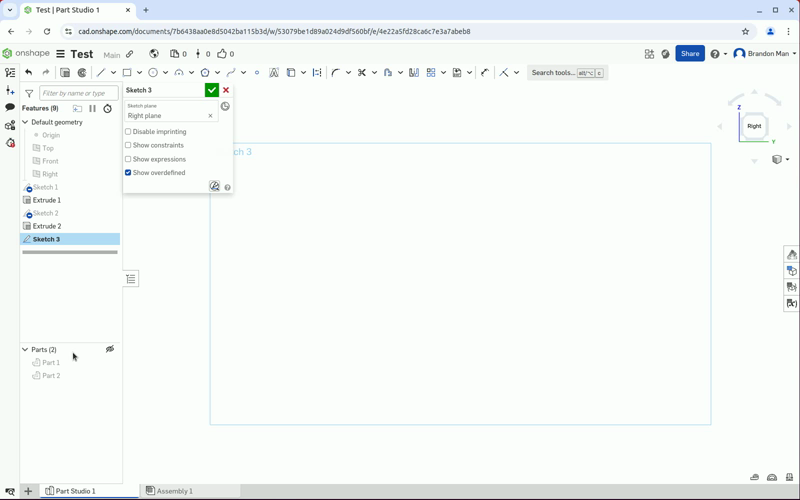
key(l)
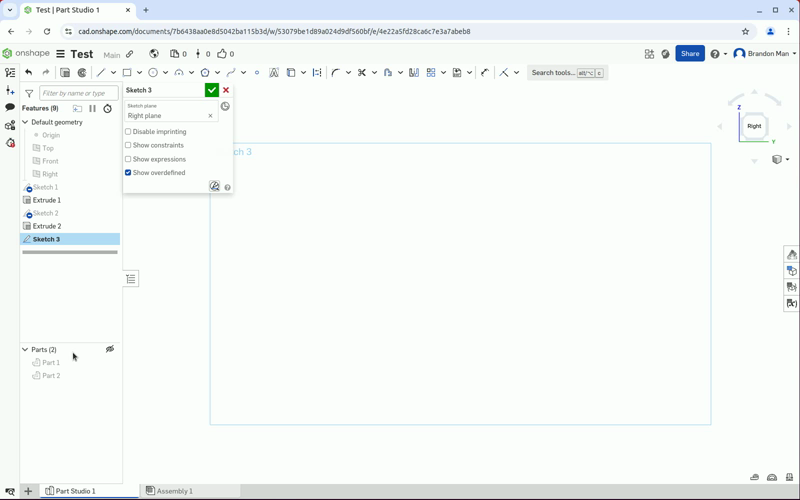
key_down(shift)
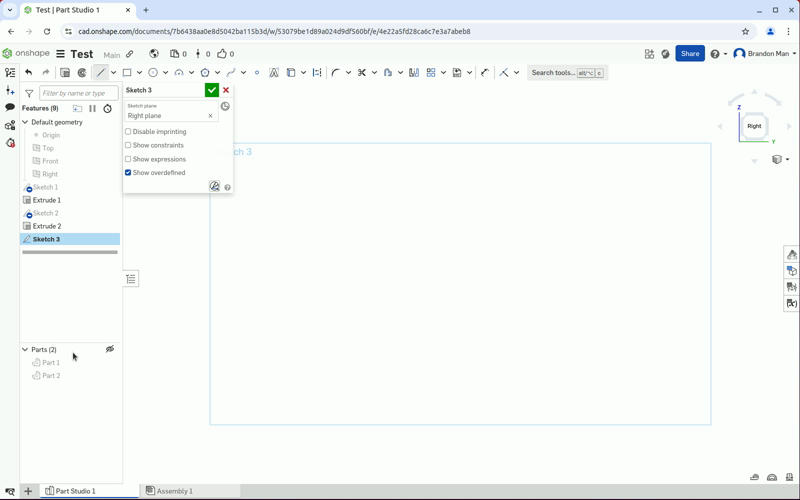
mouse_move(561, 266)
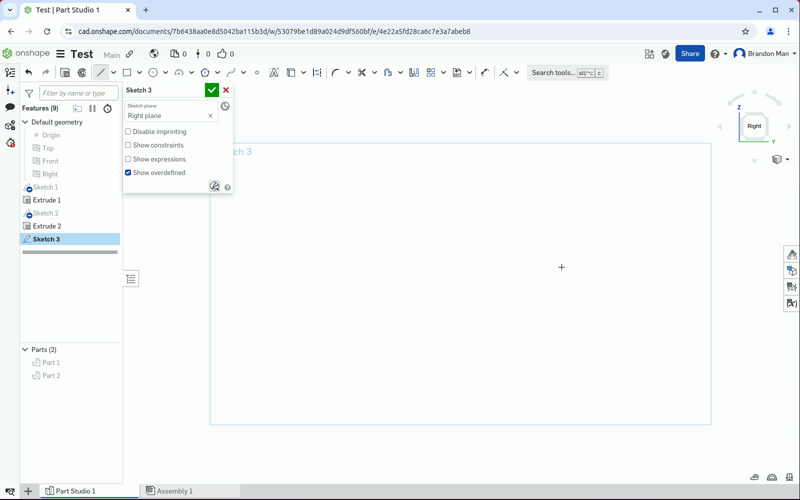
click(561, 266)
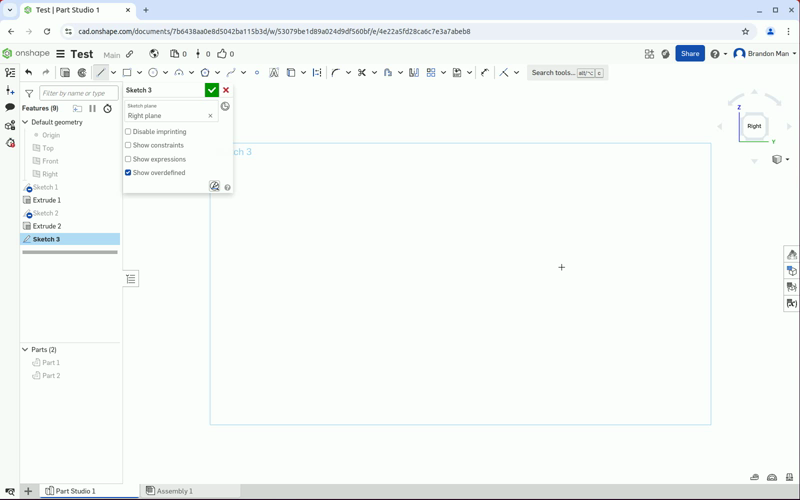
key_up(shift)
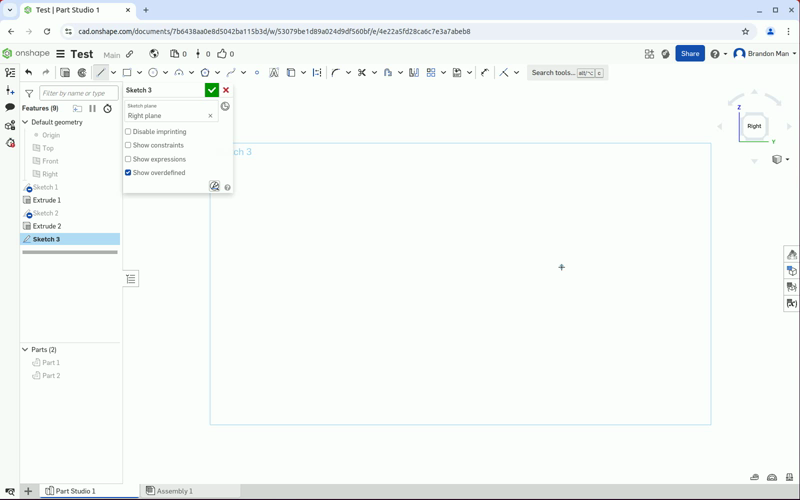
key_down(shift)
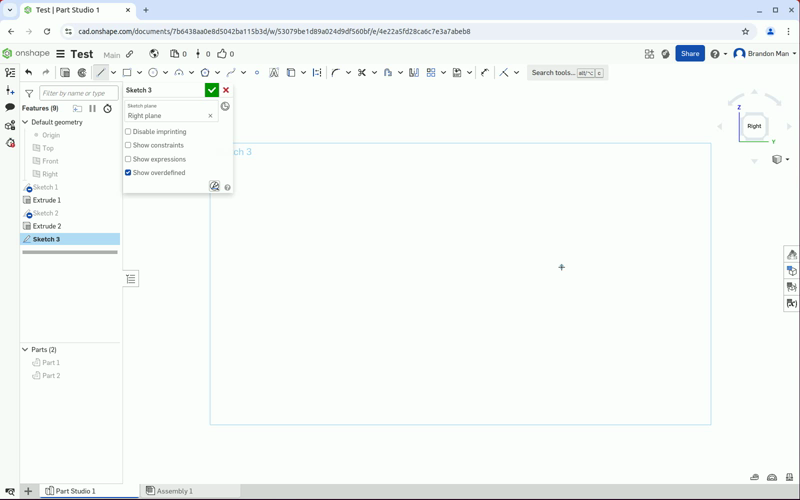
mouse_move(589, 266)
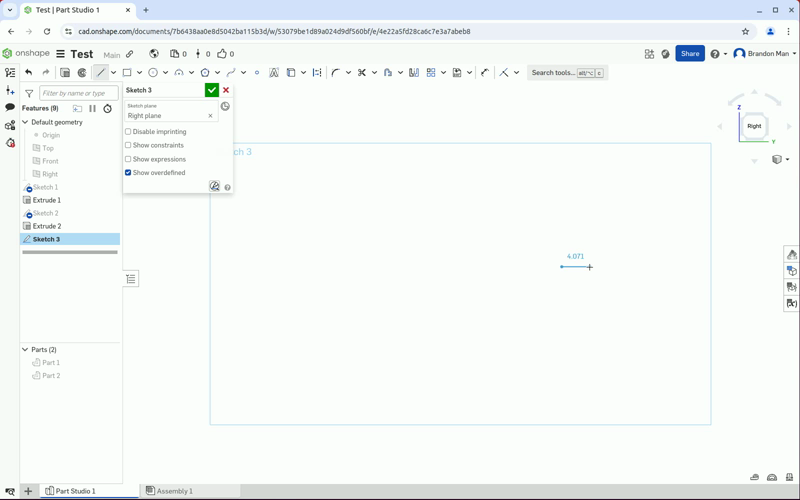
mouse_move(565, 266)
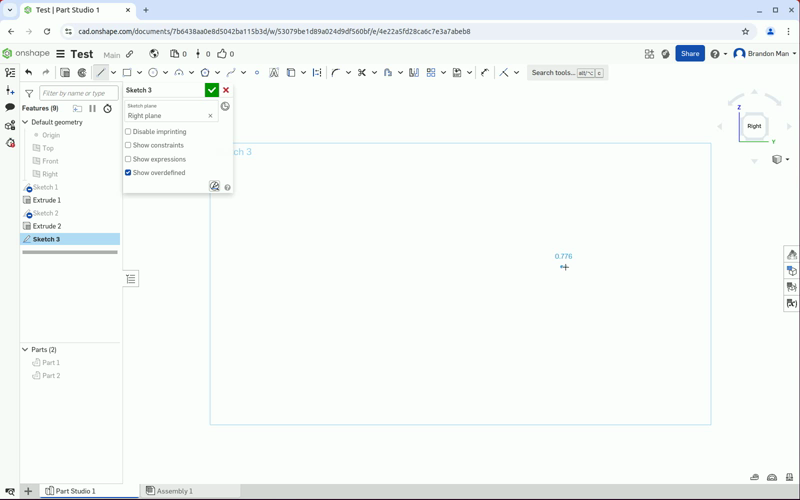
scroll(6)
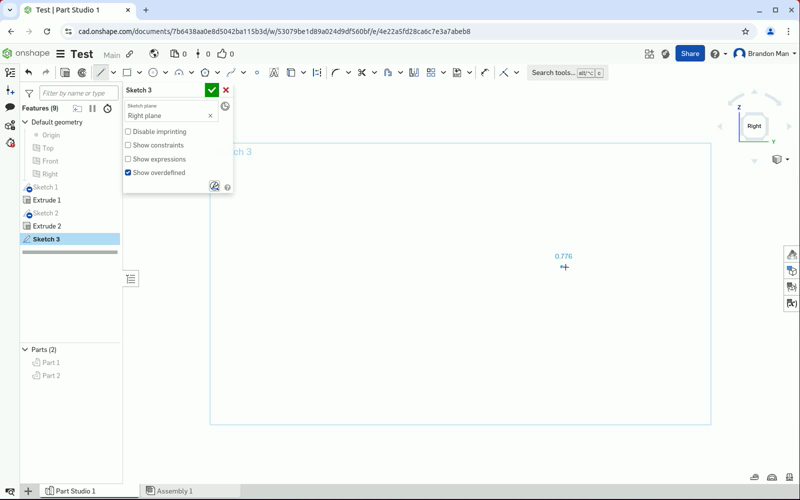
scroll(6)
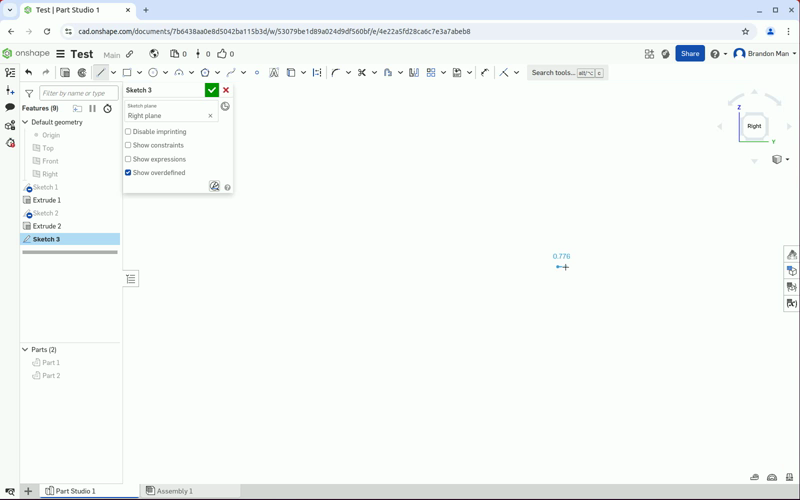
scroll(6)
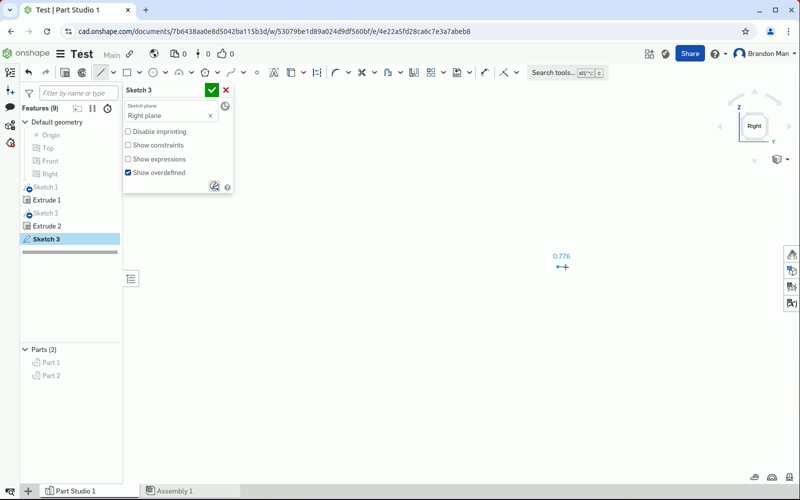
scroll(6)
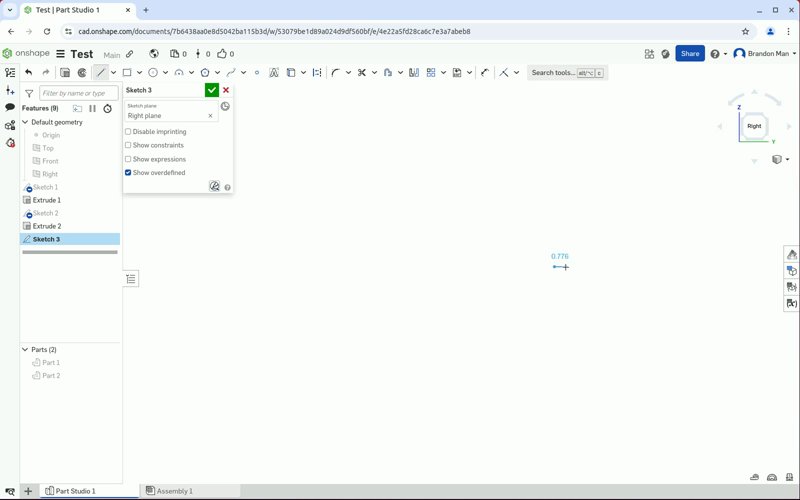
scroll(6)
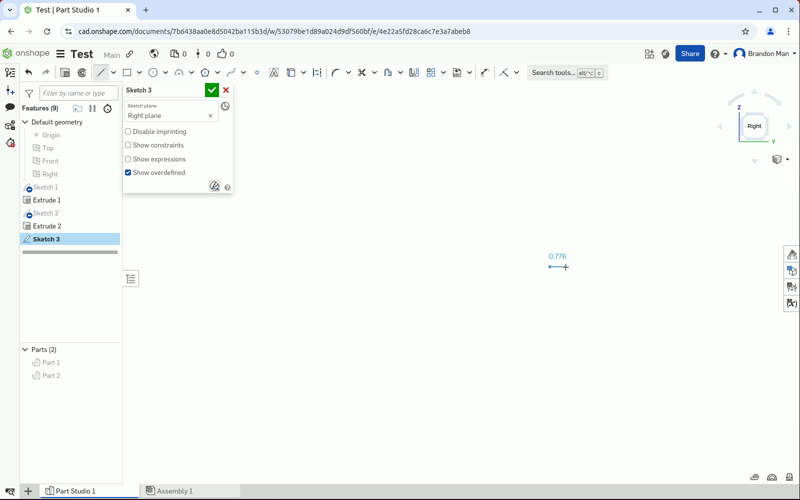
scroll(6)
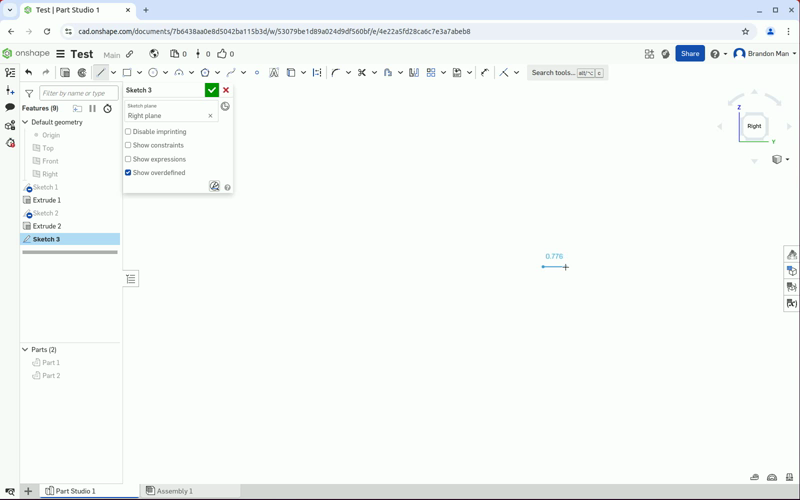
scroll(6)
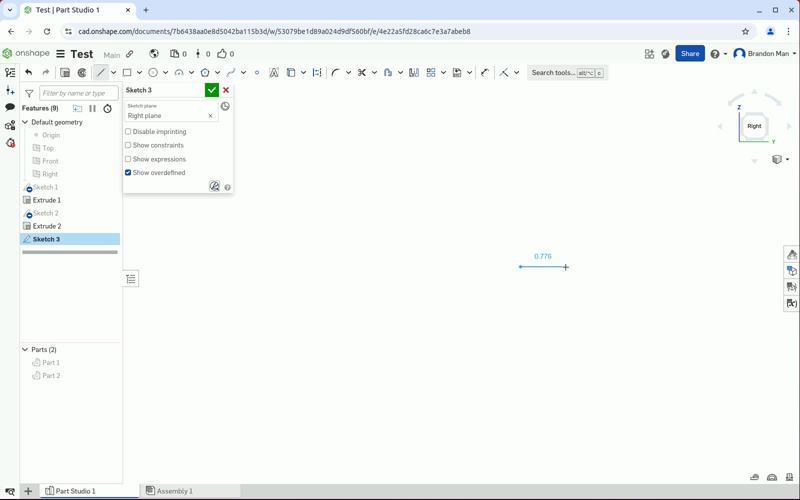
click(565, 266)
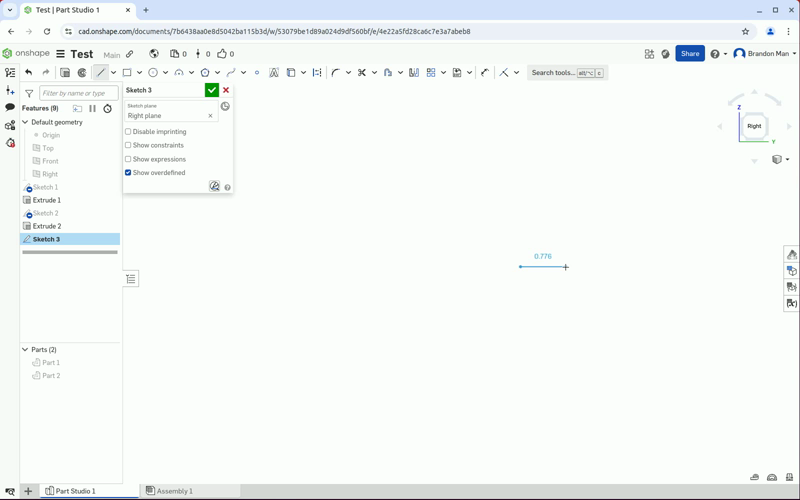
scroll(-6)
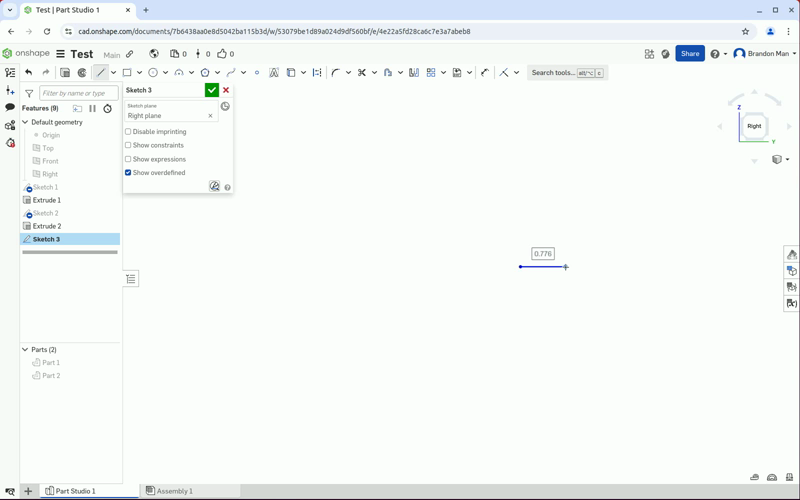
scroll(-6)
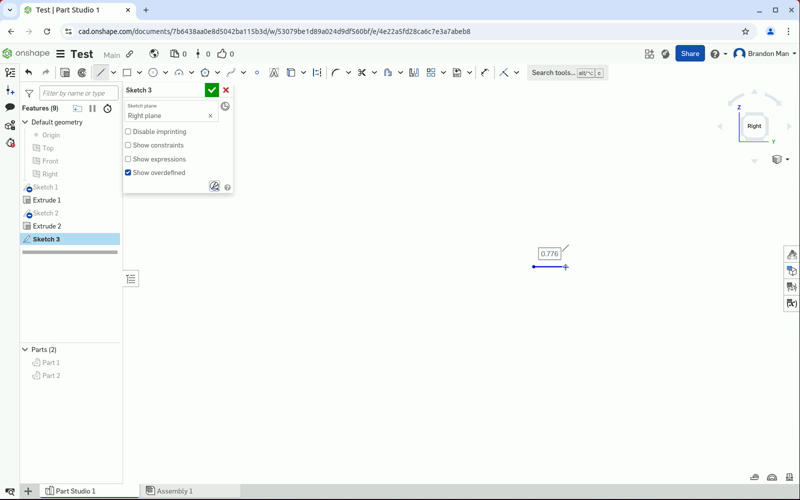
scroll(-6)
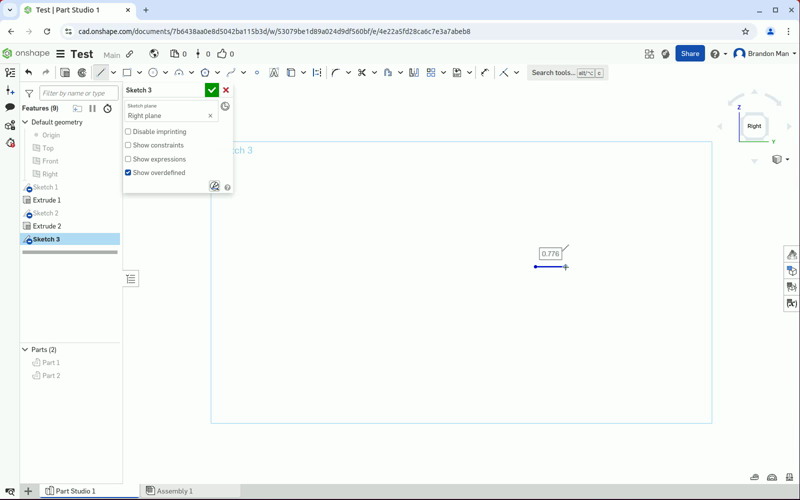
scroll(-6)
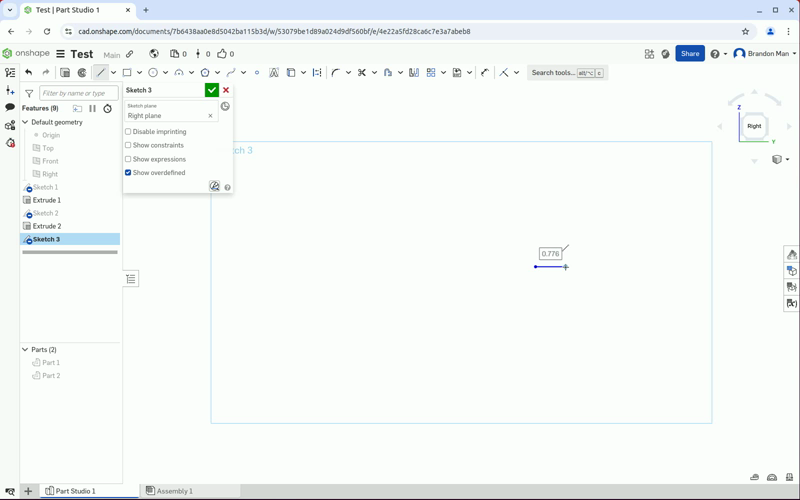
scroll(-6)
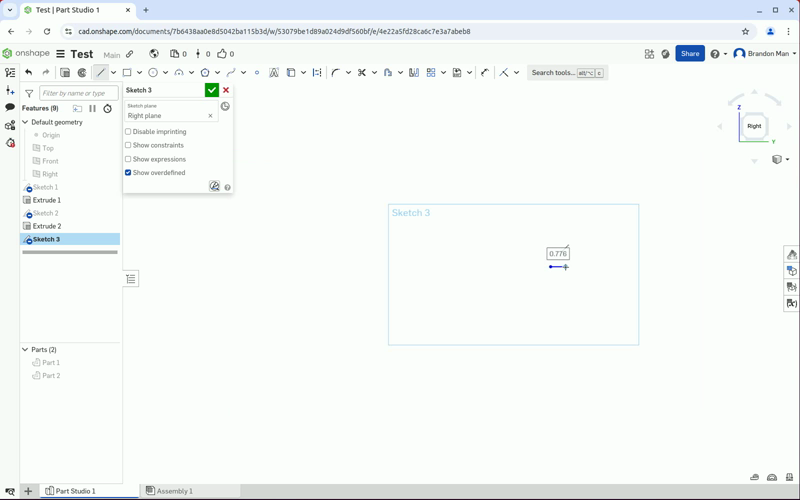
scroll(-6)
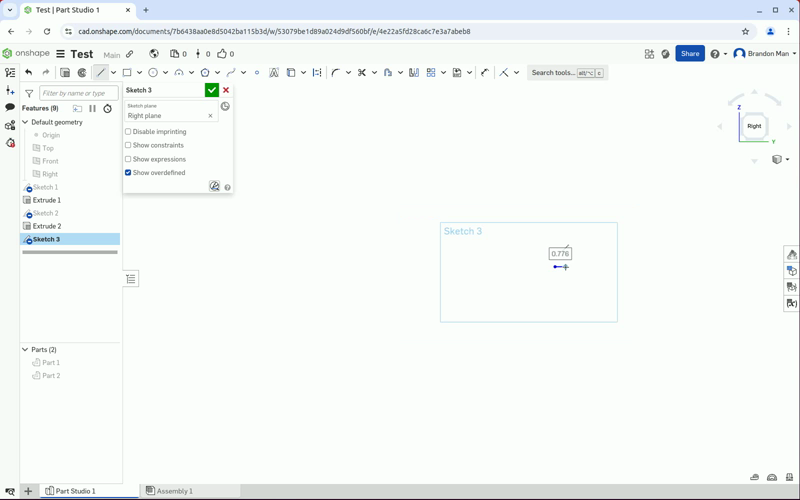
scroll(-6)
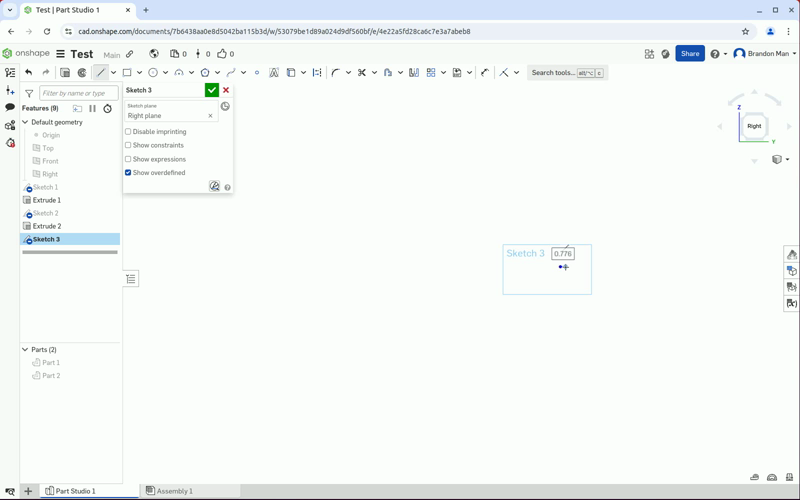
key_up(shift)
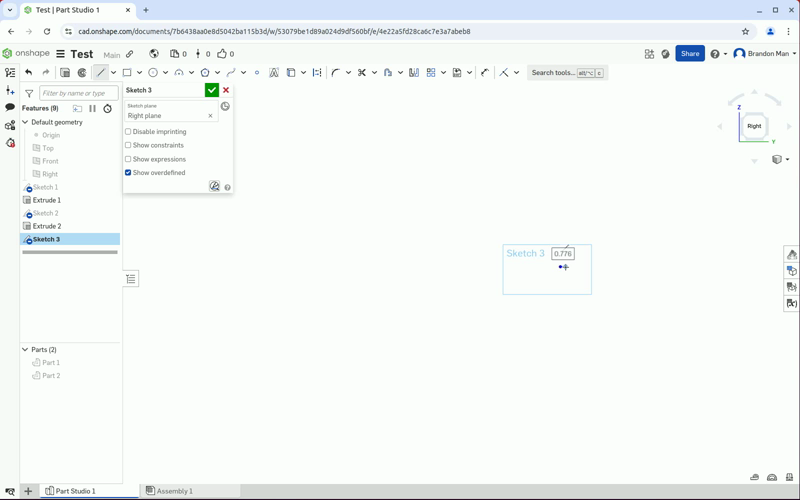
key_down(shift)
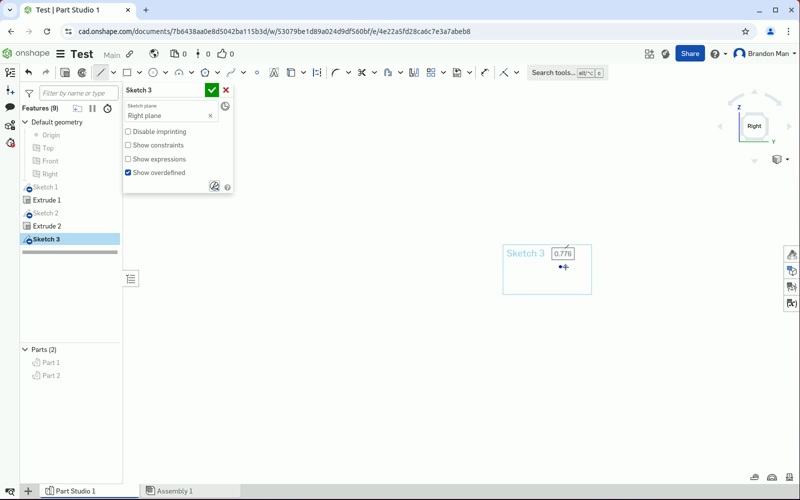
mouse_move(589, 266)
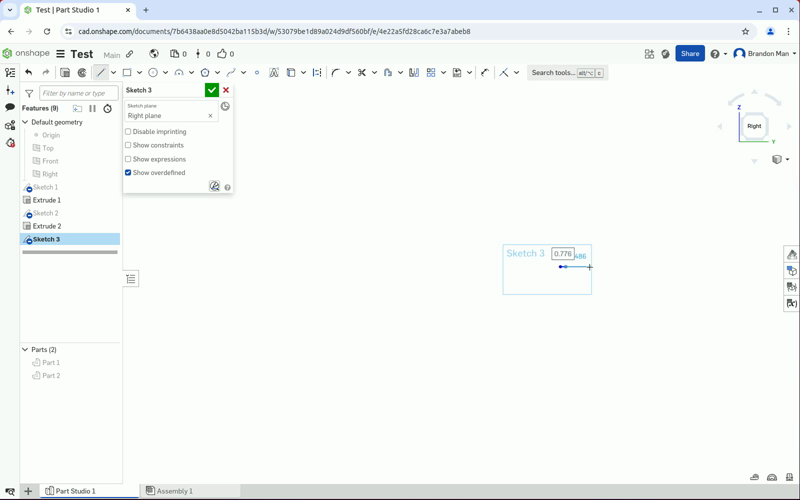
mouse_move(565, 260)
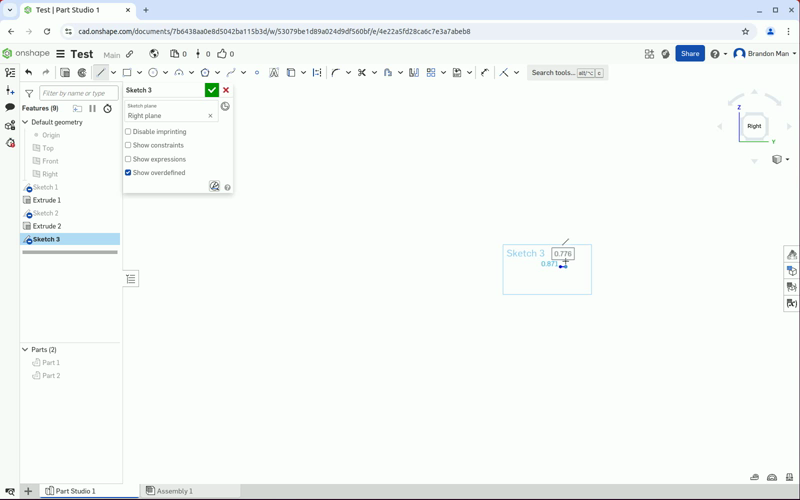
scroll(6)
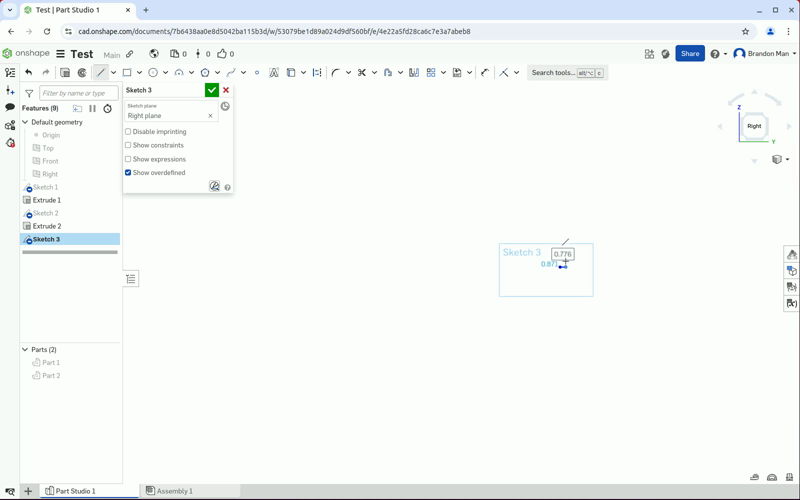
scroll(6)
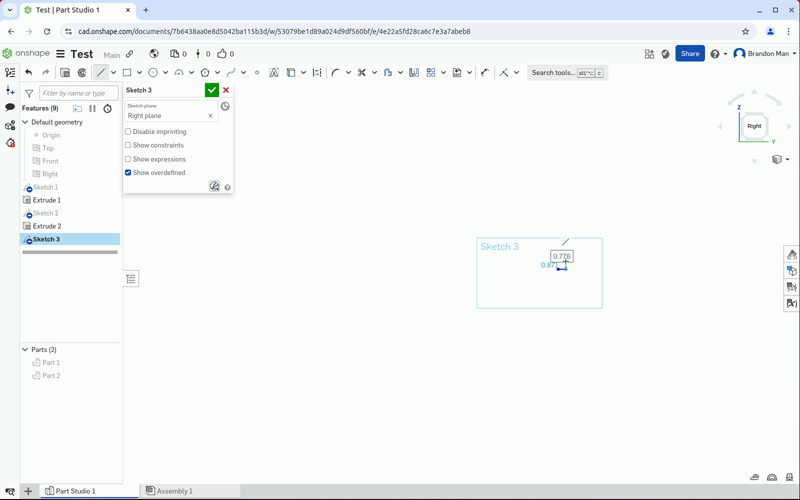
scroll(6)
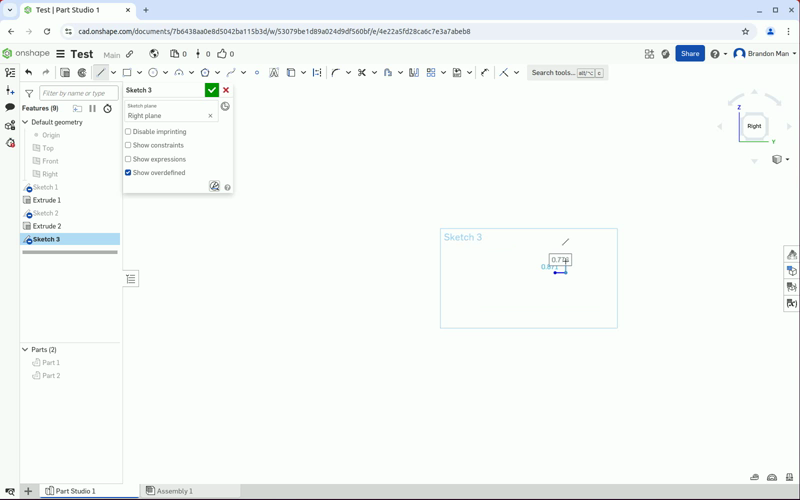
scroll(6)
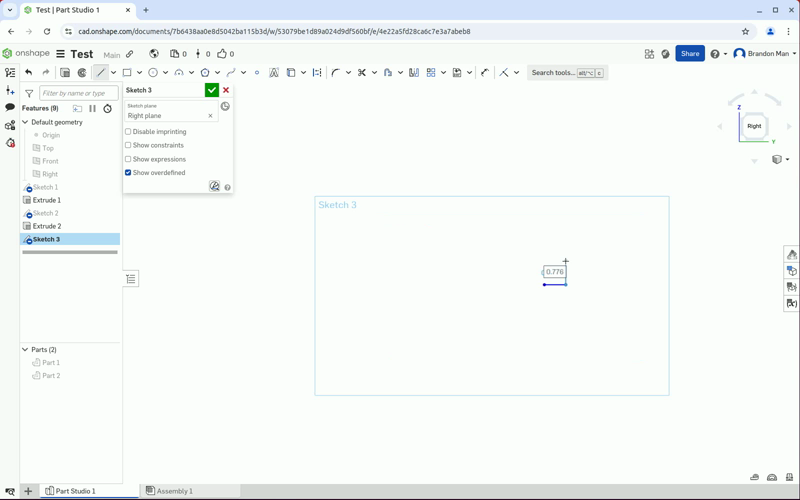
scroll(6)
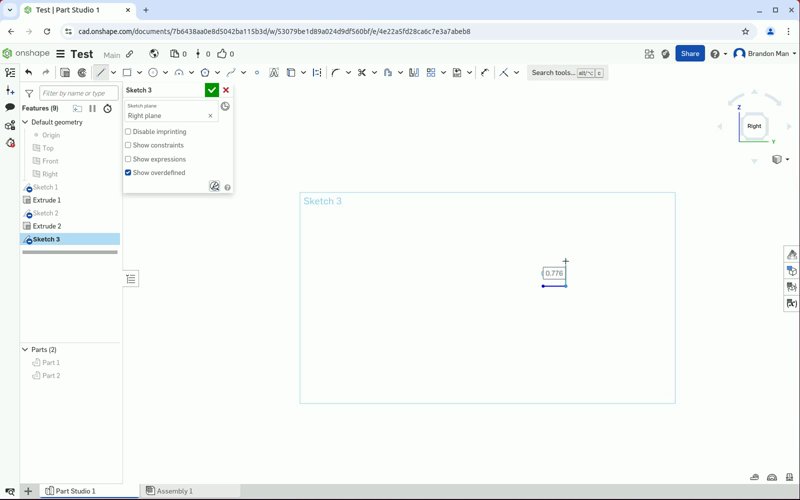
scroll(6)
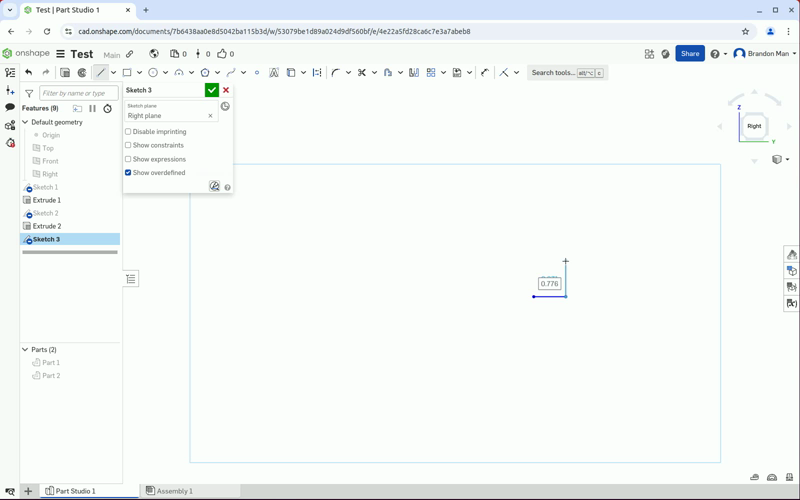
scroll(6)
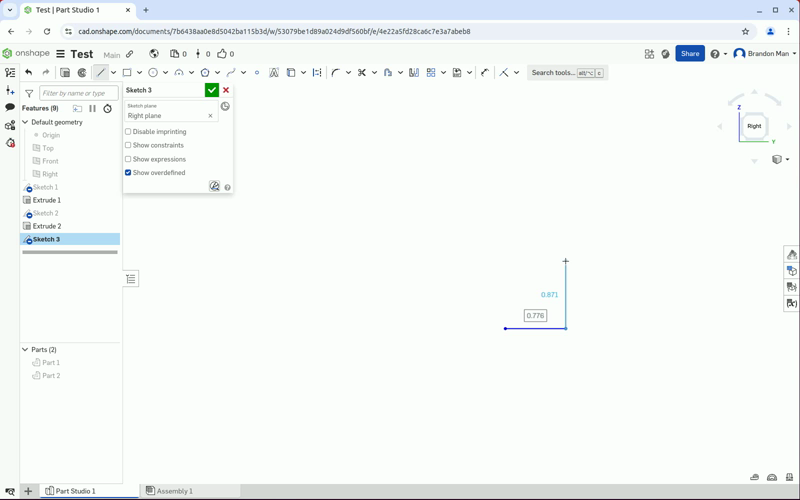
click(565, 260)
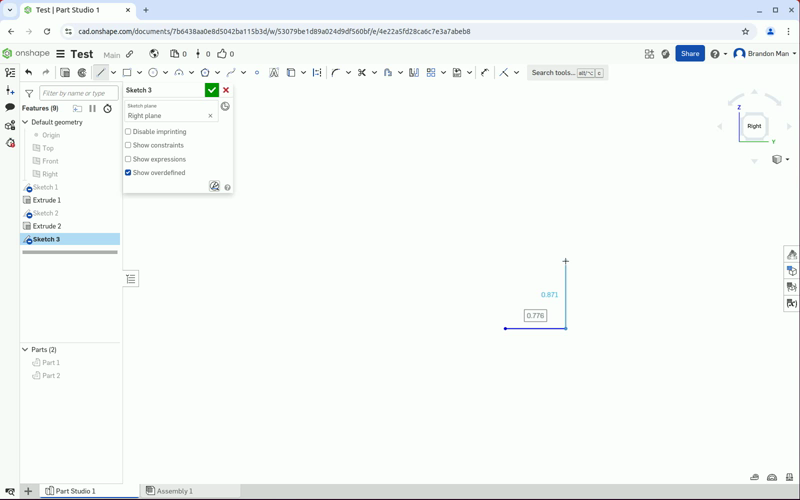
scroll(-6)
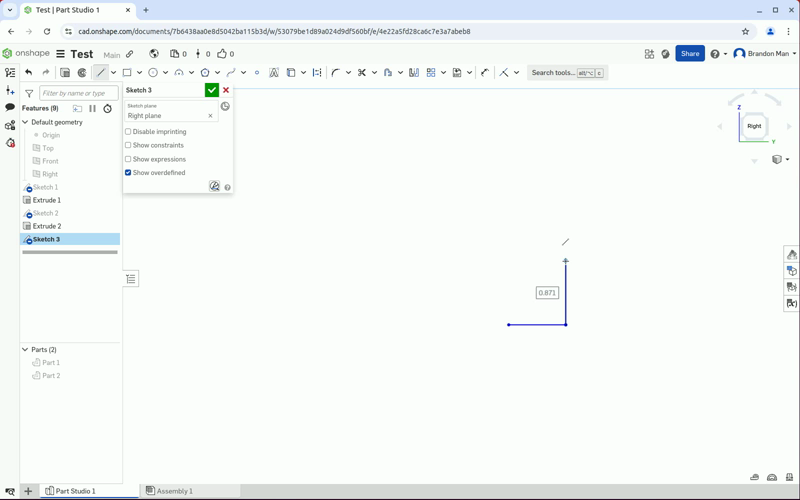
scroll(-6)
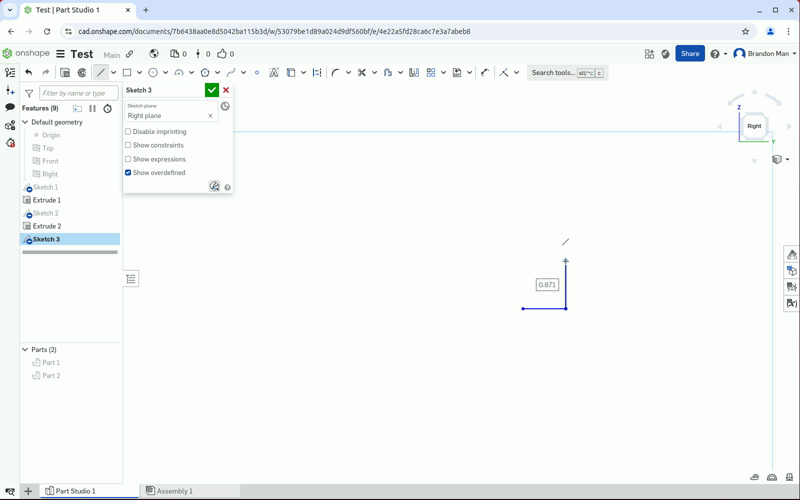
scroll(-6)
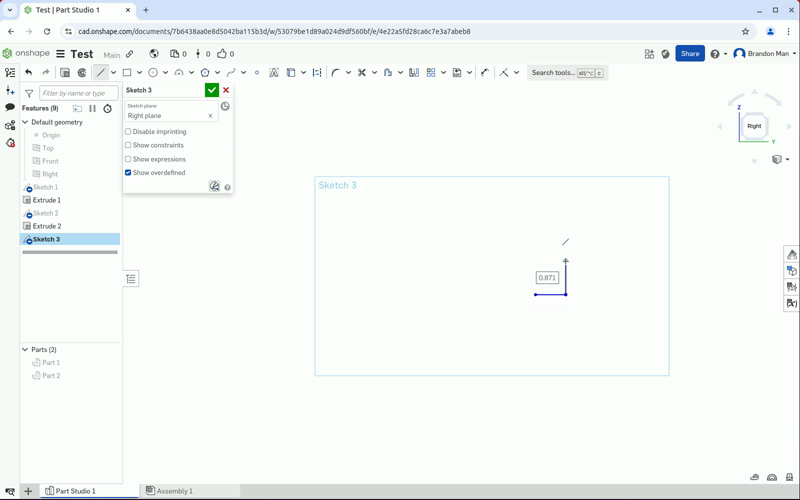
scroll(-6)
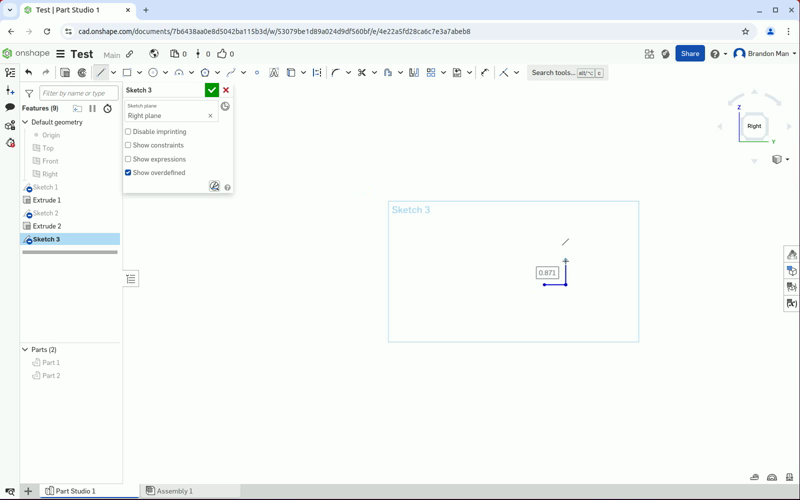
scroll(-6)
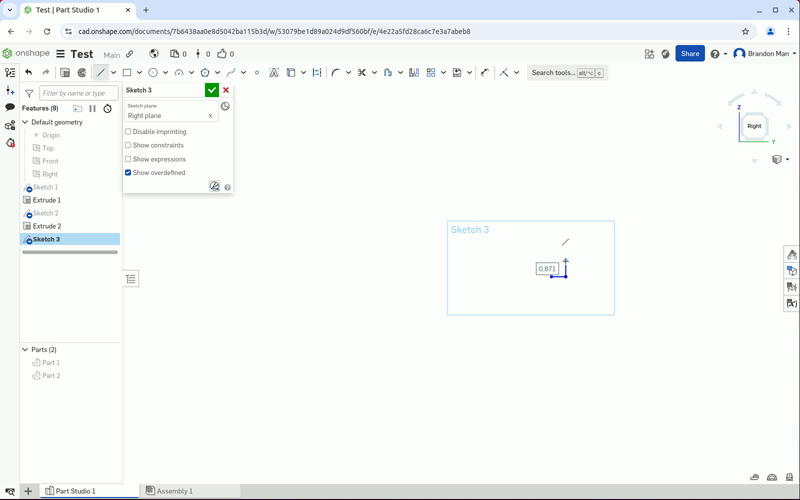
scroll(-6)
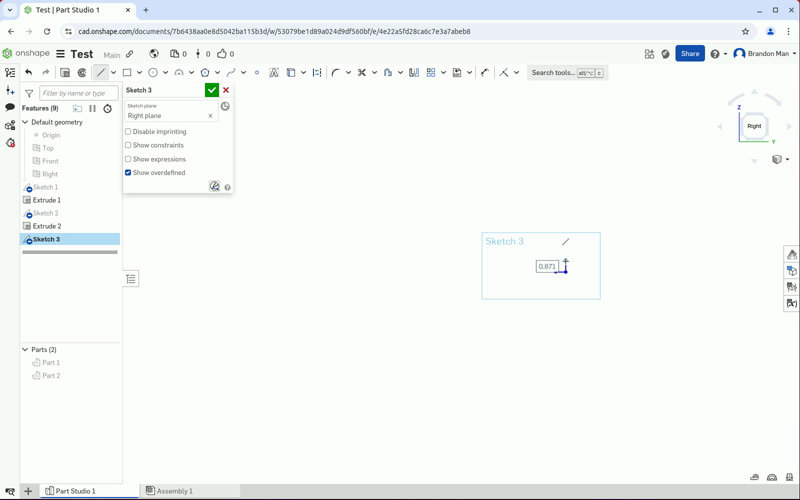
scroll(-6)
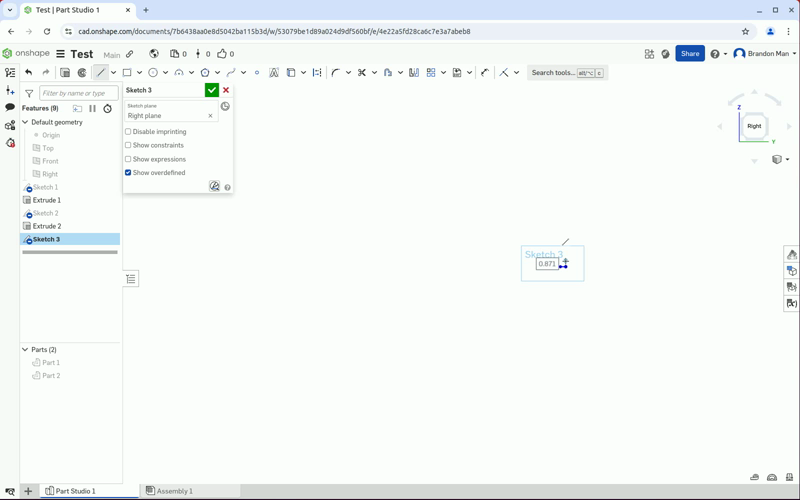
key_up(shift)
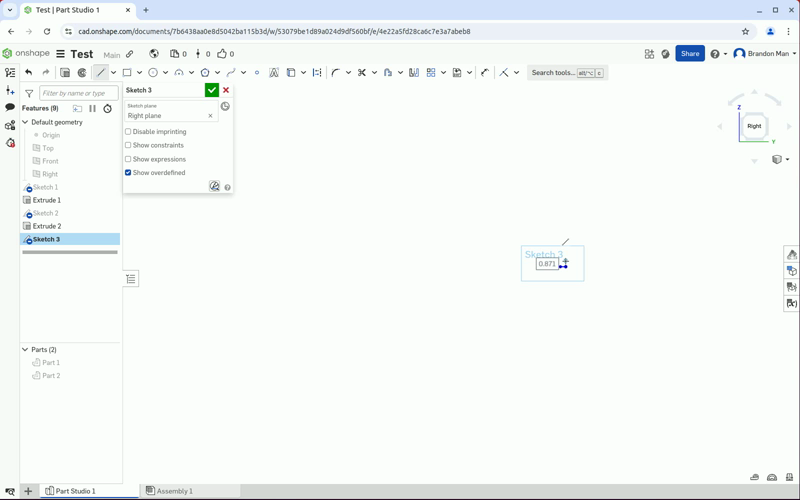
key_down(shift)
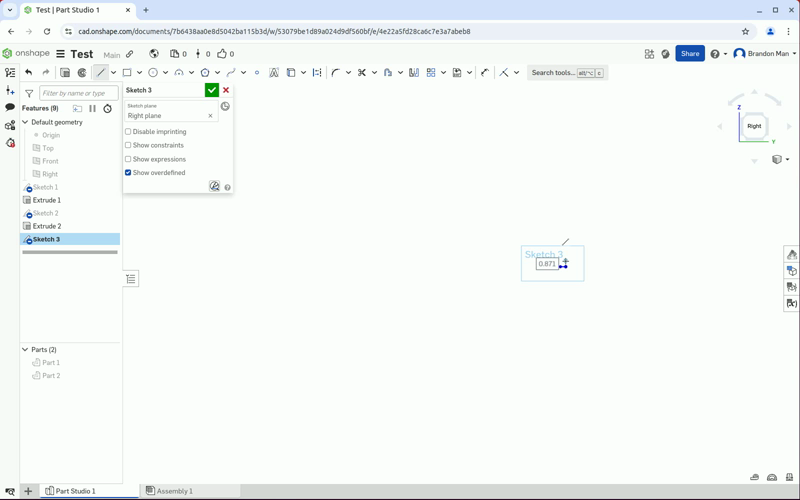
mouse_move(589, 260)
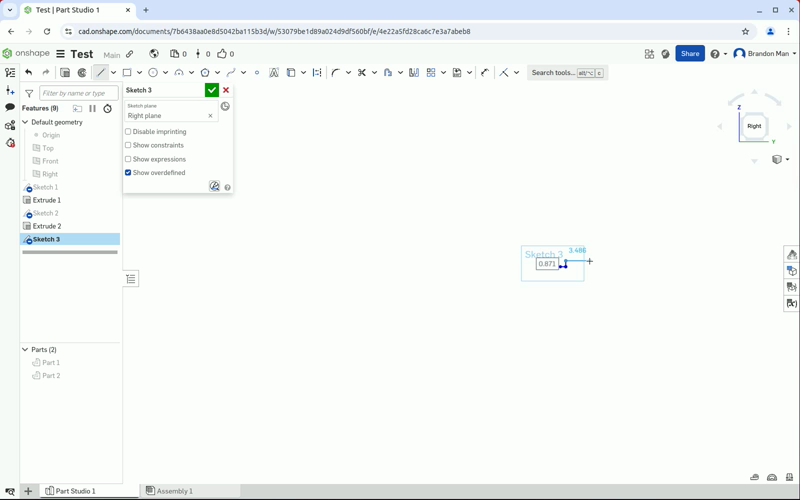
mouse_move(561, 260)
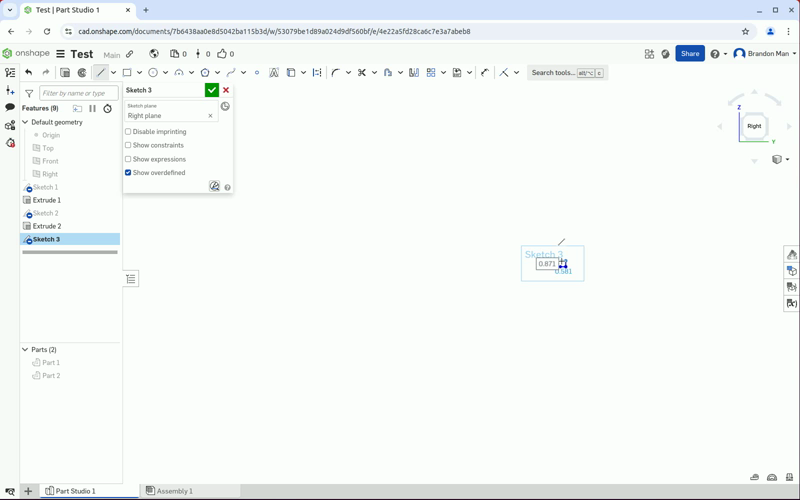
scroll(6)
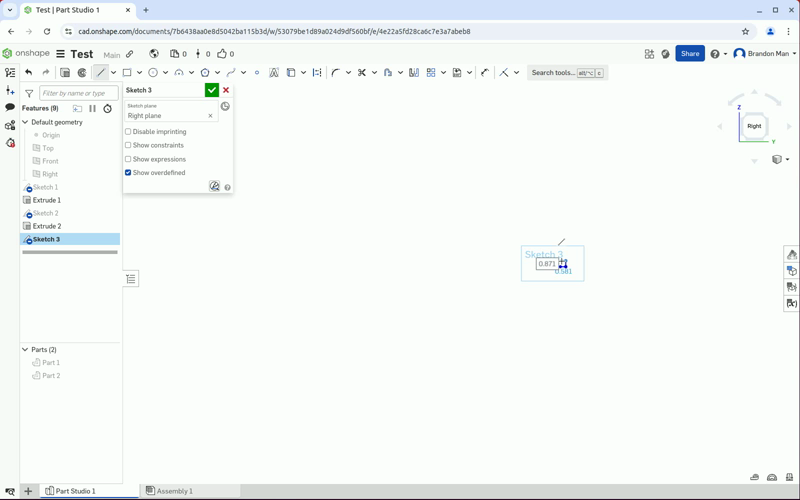
scroll(6)
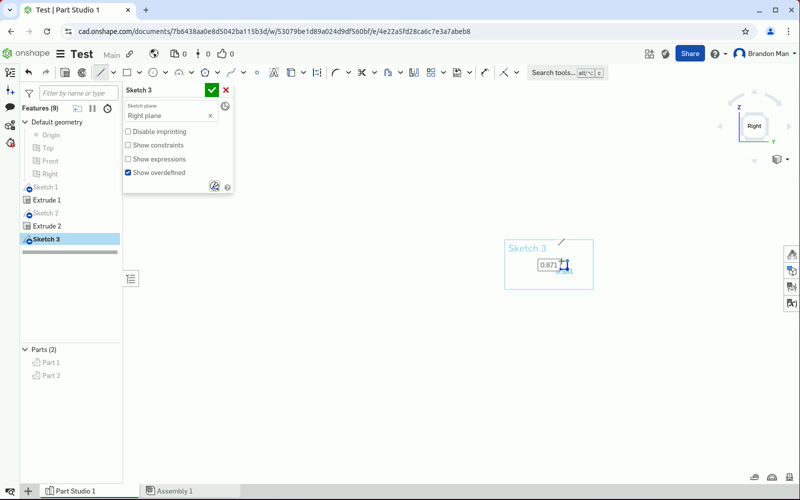
scroll(6)
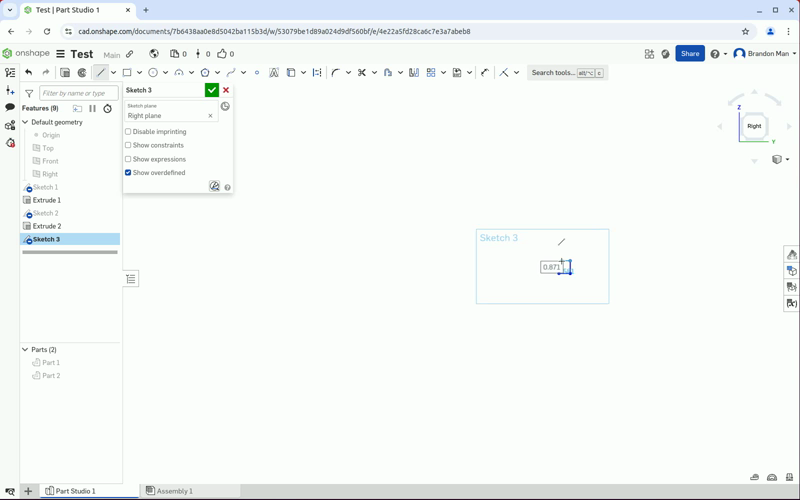
scroll(6)
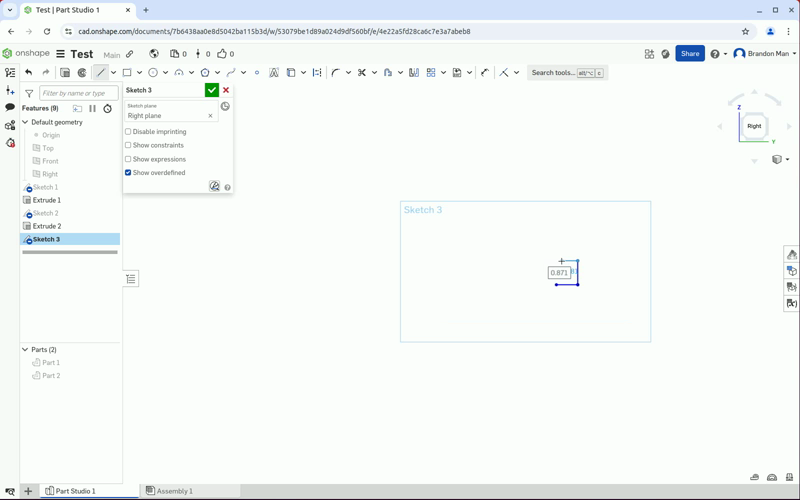
scroll(6)
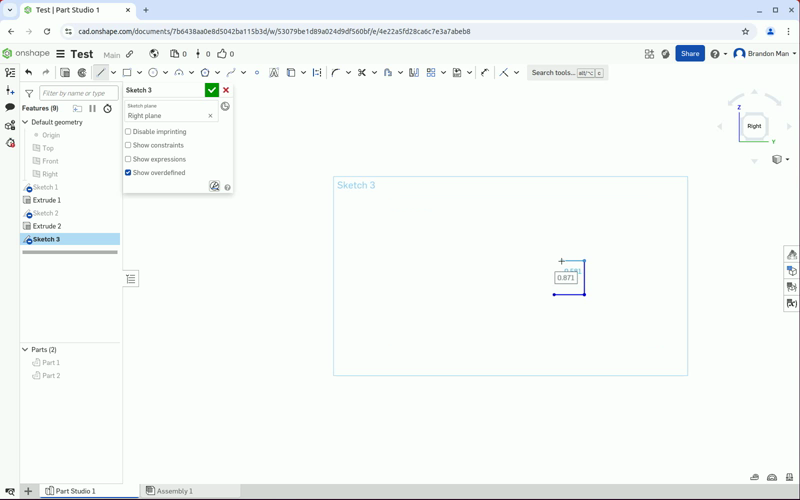
scroll(6)
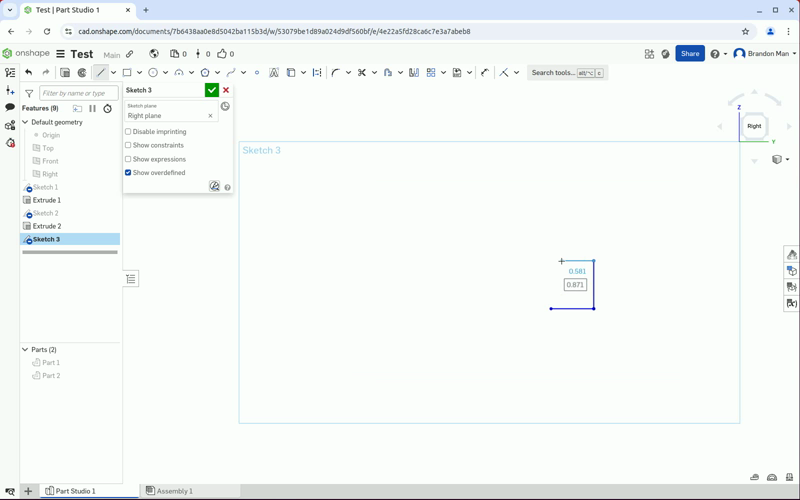
scroll(6)
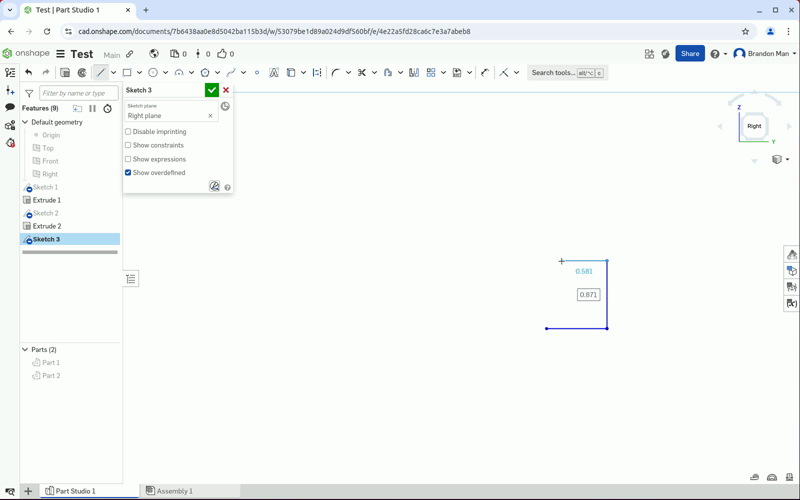
click(561, 260)
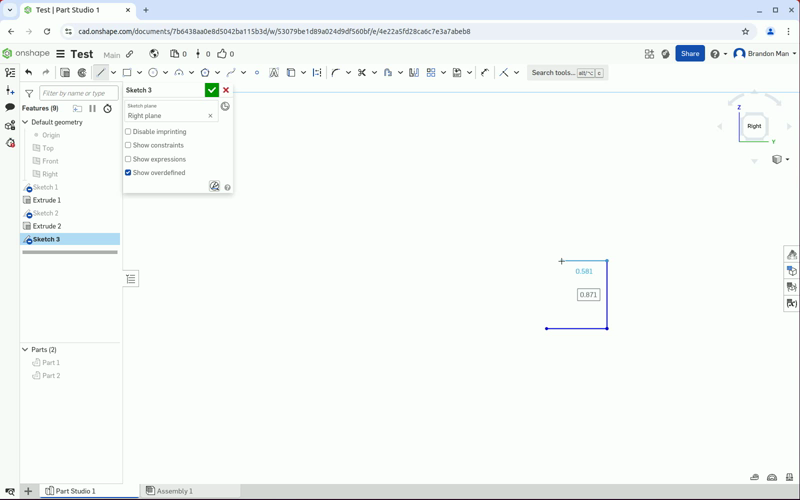
scroll(-6)
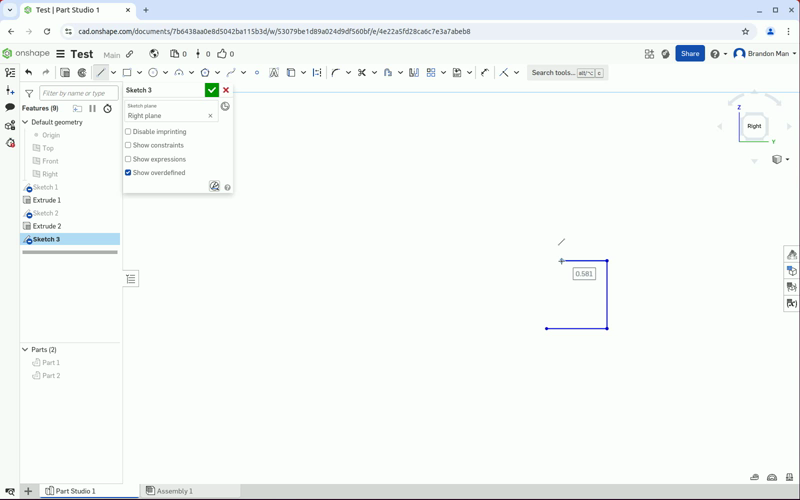
scroll(-6)
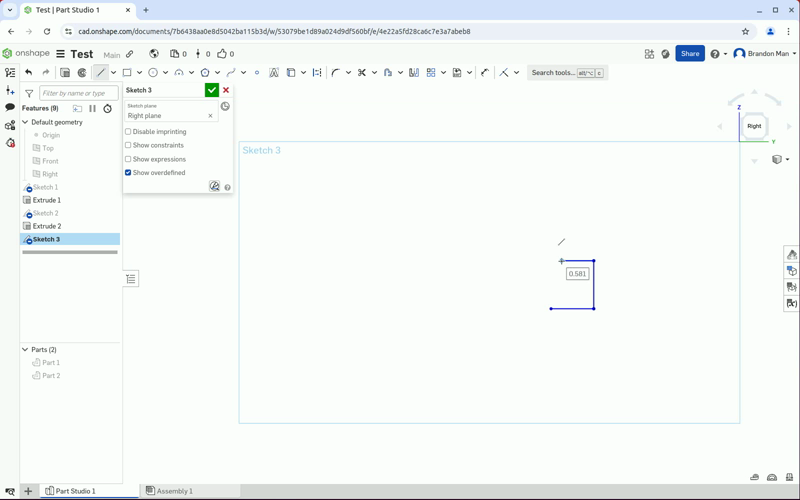
scroll(-6)
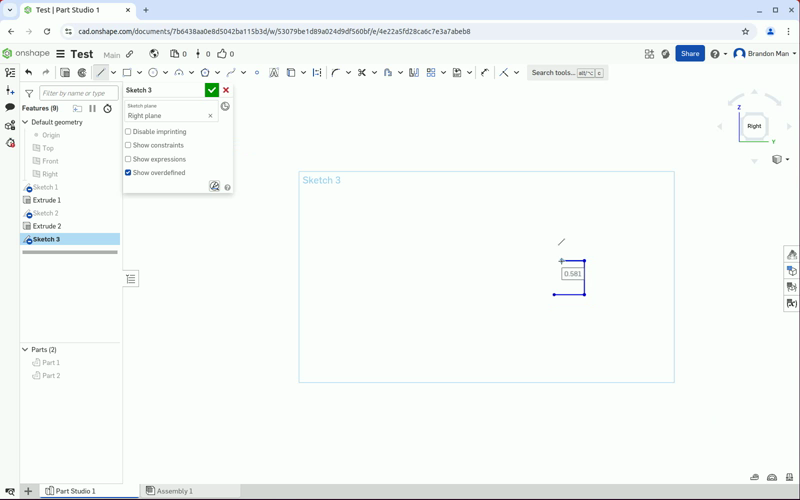
scroll(-6)
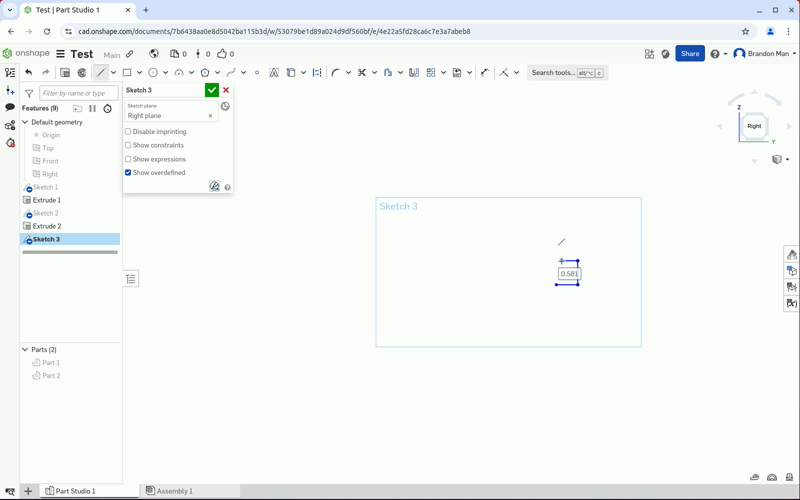
scroll(-6)
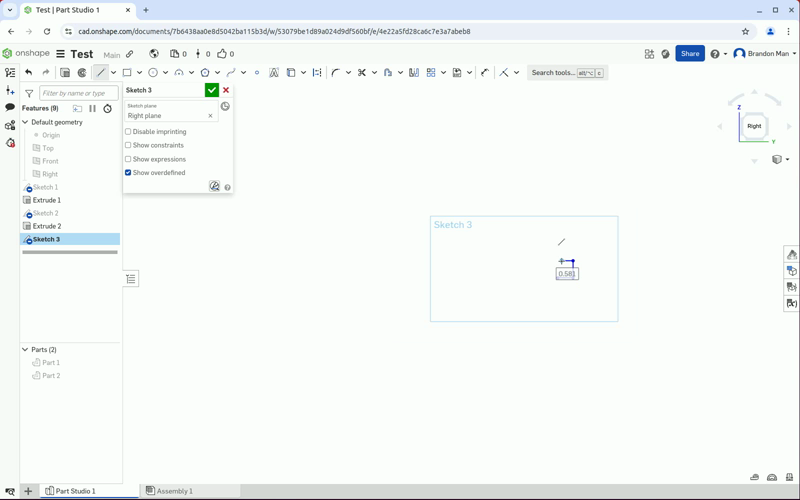
scroll(-6)
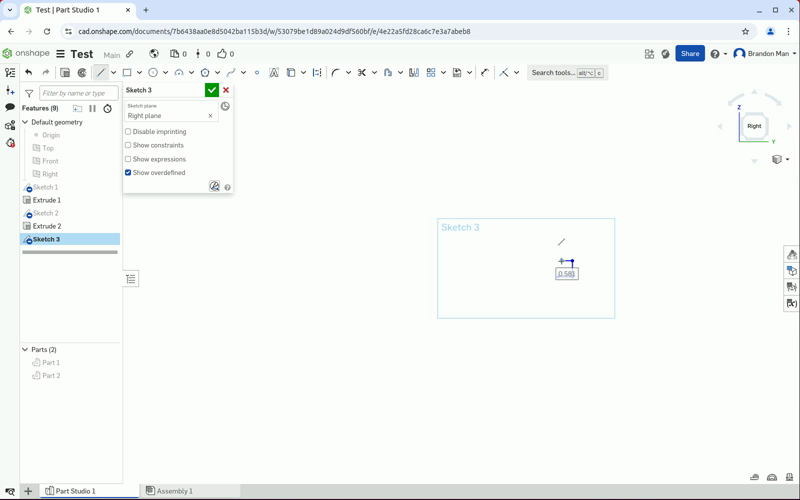
scroll(-6)
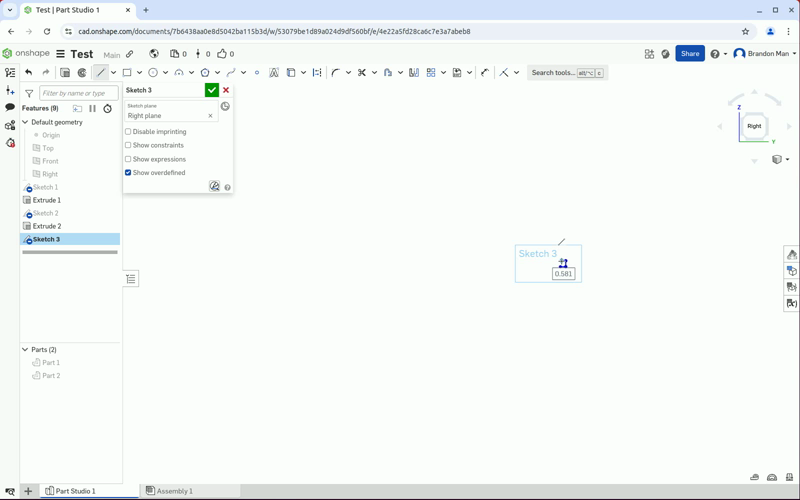
key_up(shift)
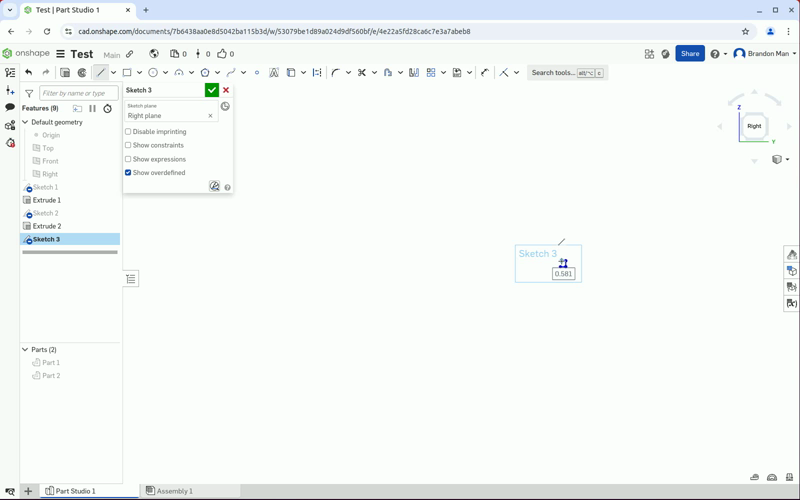
mouse_move(589, 260)
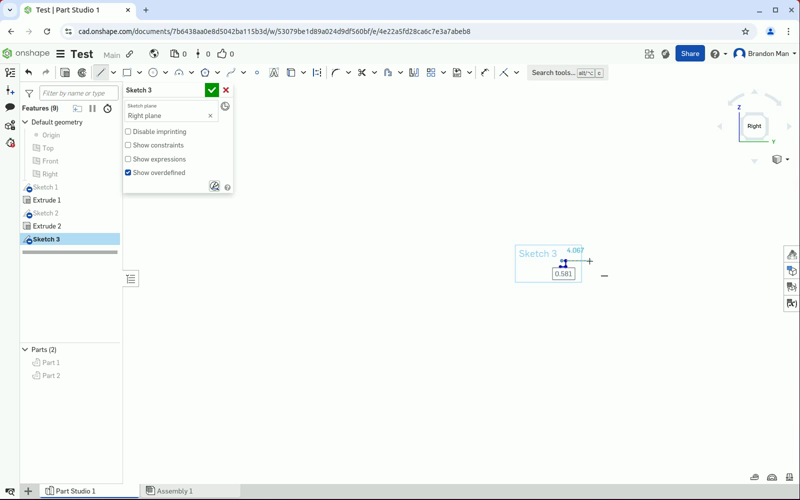
key_down(shift)
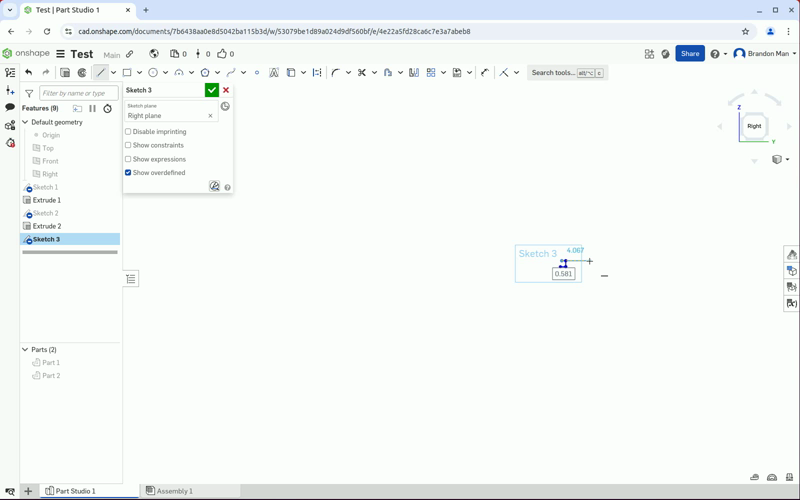
mouse_move(561, 266)
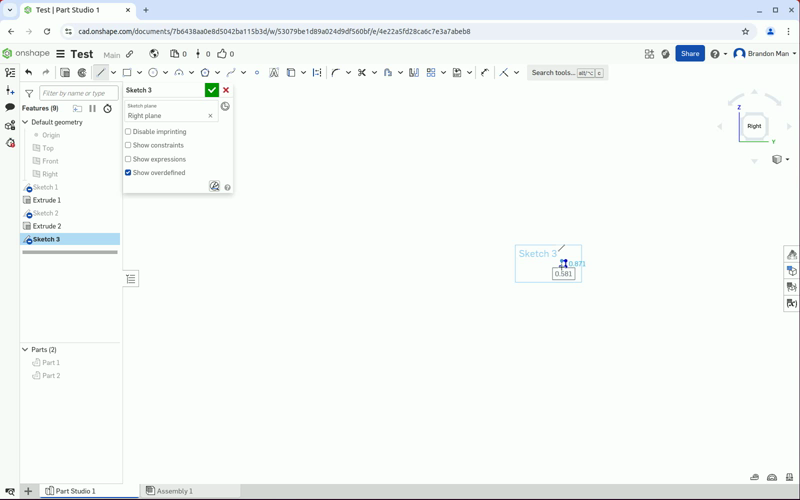
scroll(6)
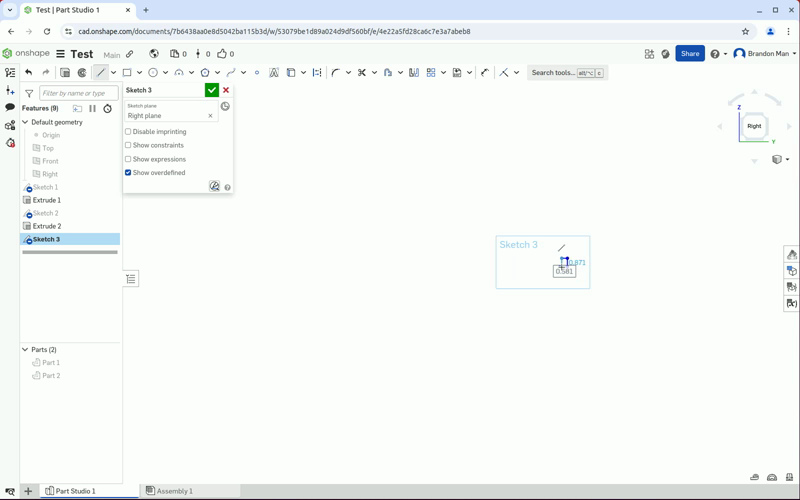
scroll(6)
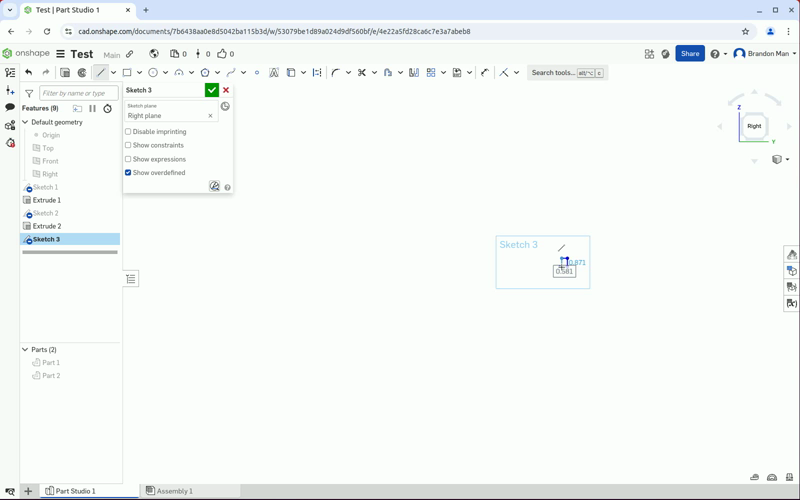
scroll(6)
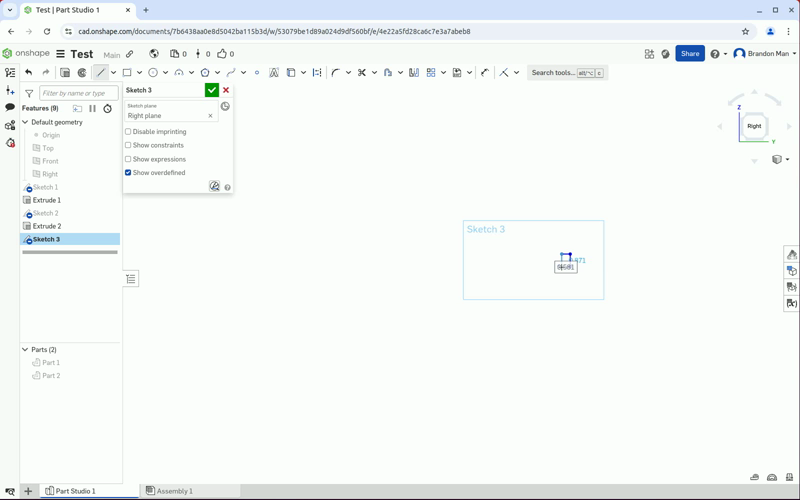
scroll(6)
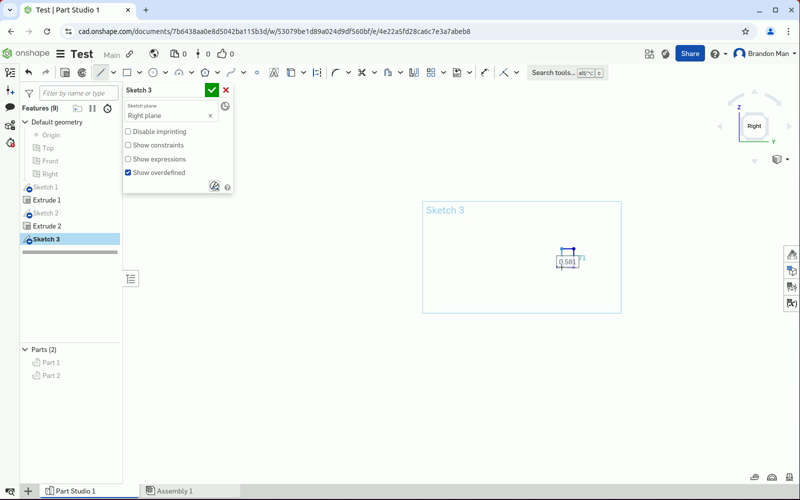
scroll(6)
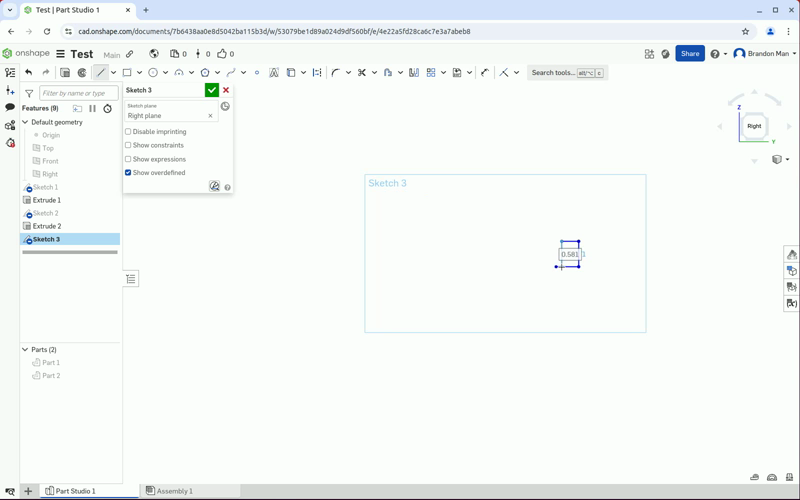
scroll(6)
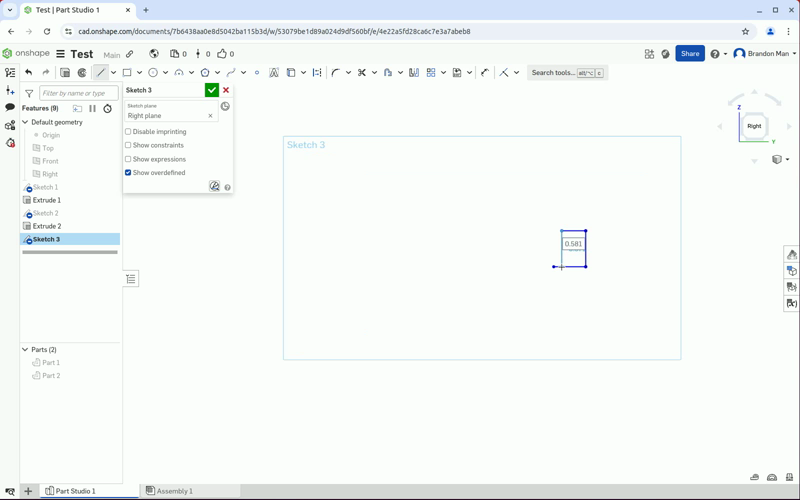
scroll(6)
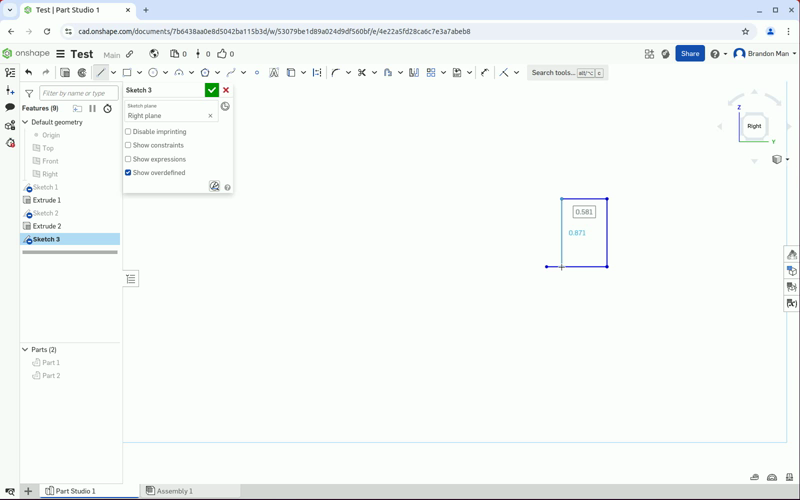
key_up(shift)
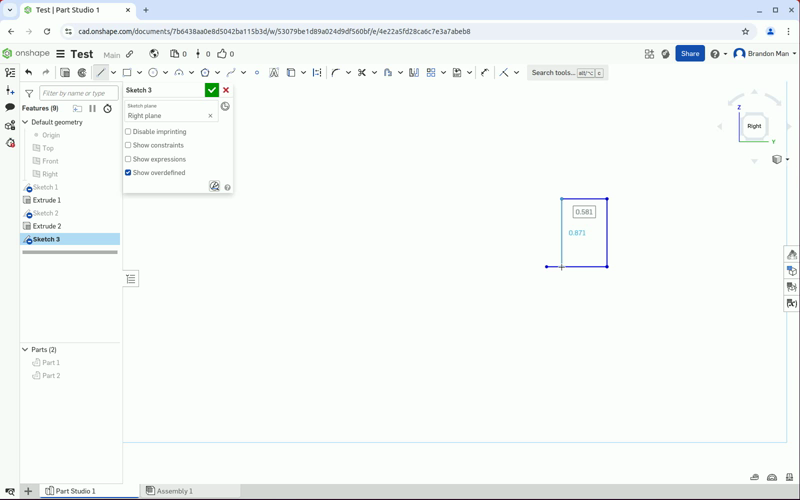
click(561, 266)
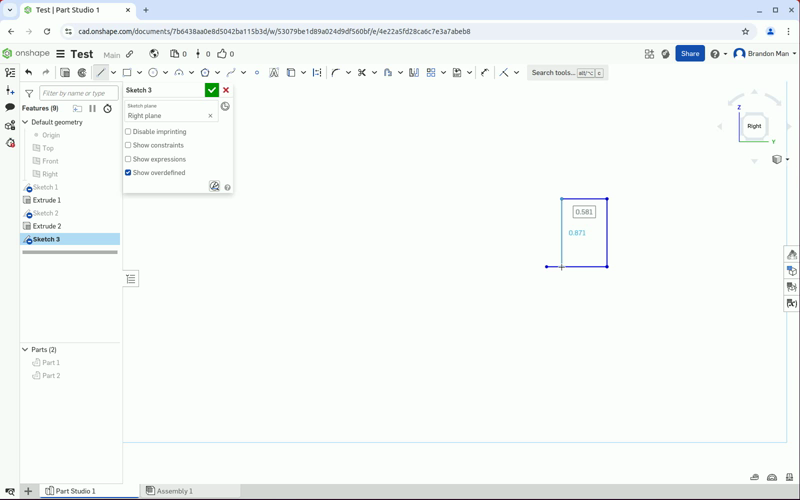
scroll(-6)
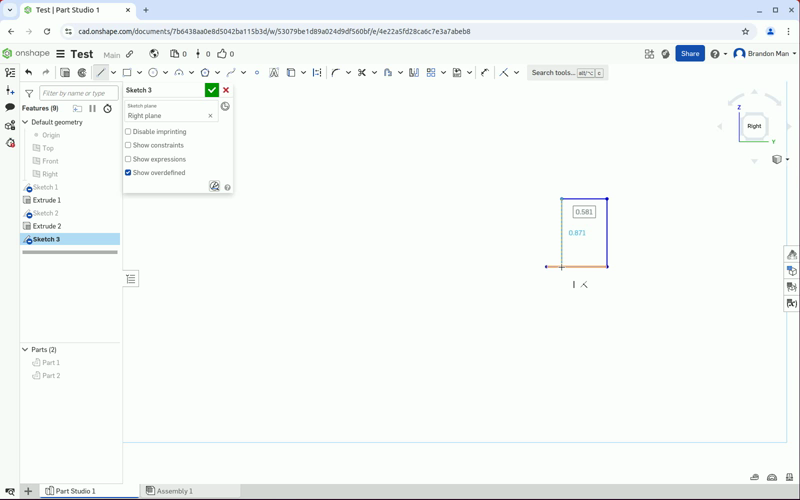
scroll(-6)
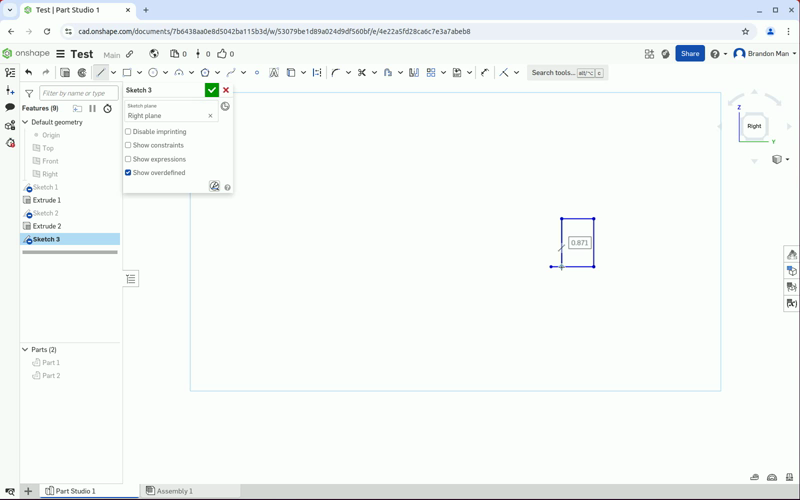
scroll(-6)
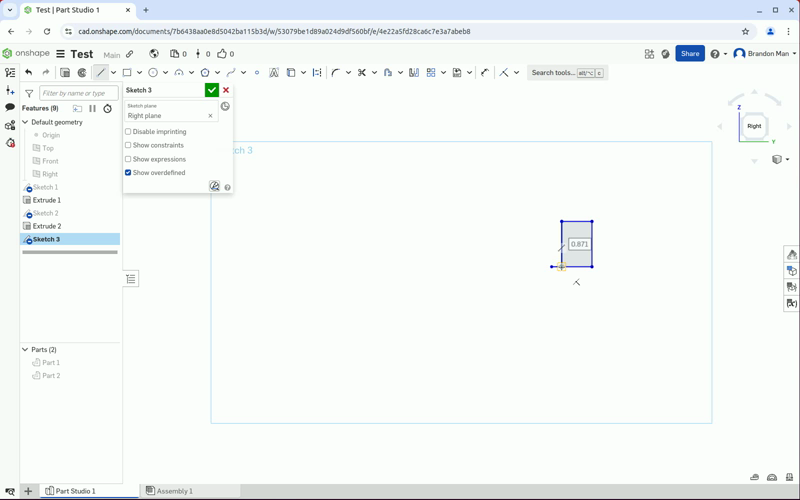
scroll(-6)
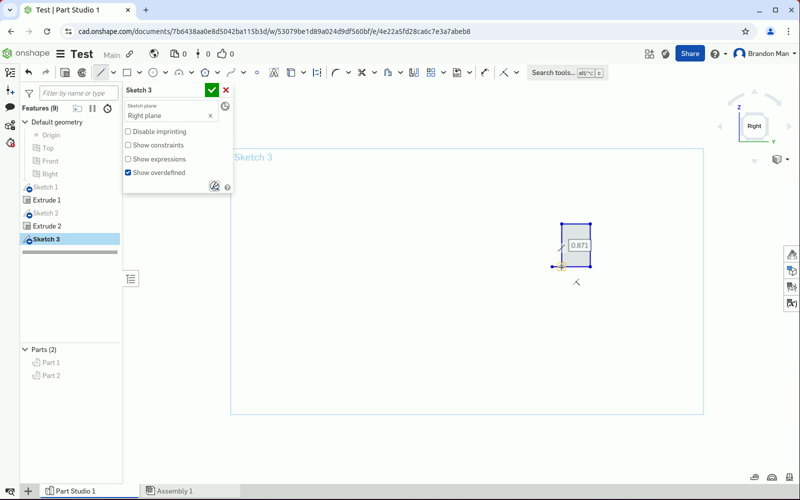
scroll(-6)
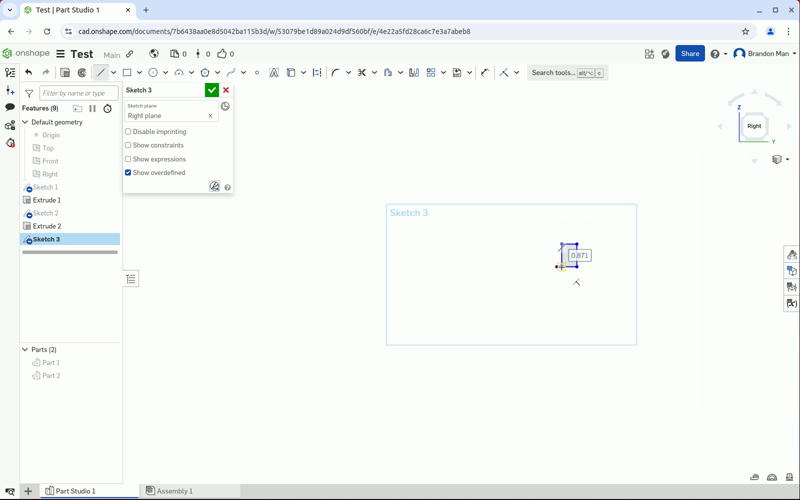
scroll(-6)
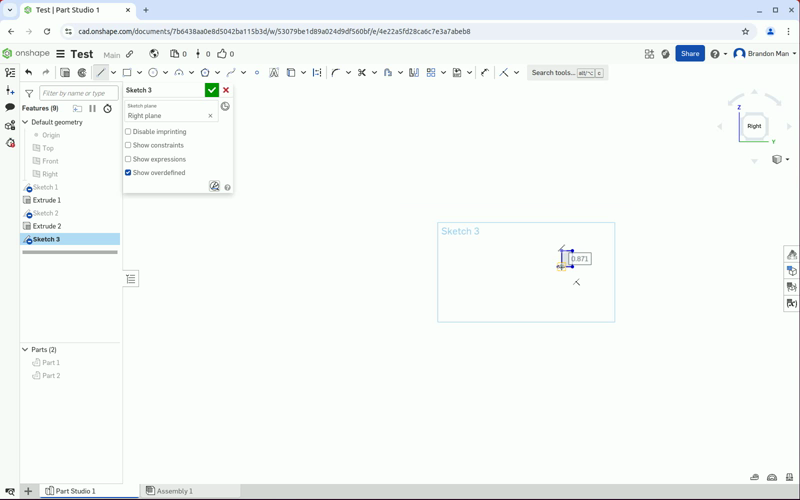
scroll(-6)
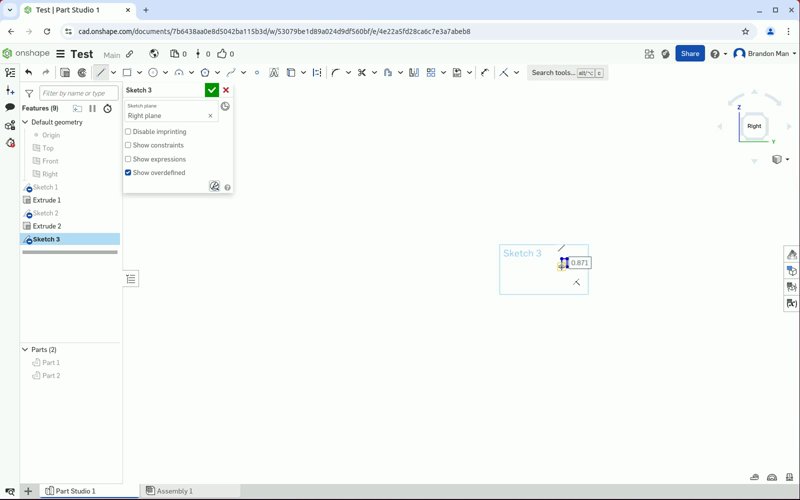
key(esc)
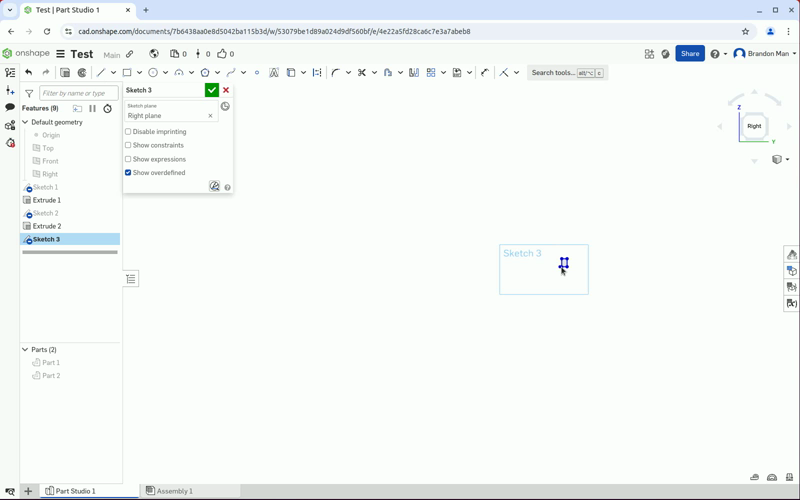
mouse_move(563, 264)
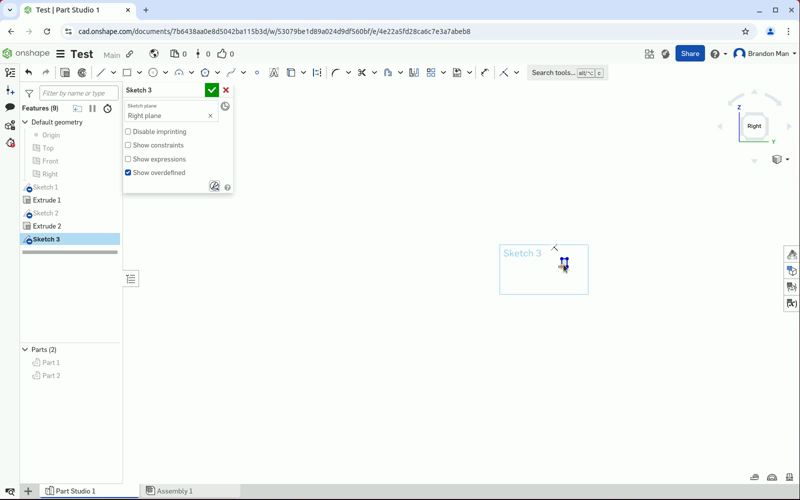
scroll(6)
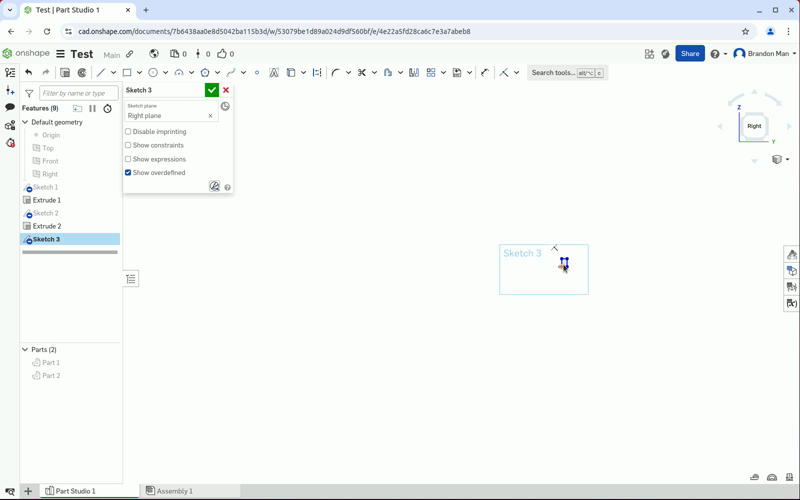
scroll(6)
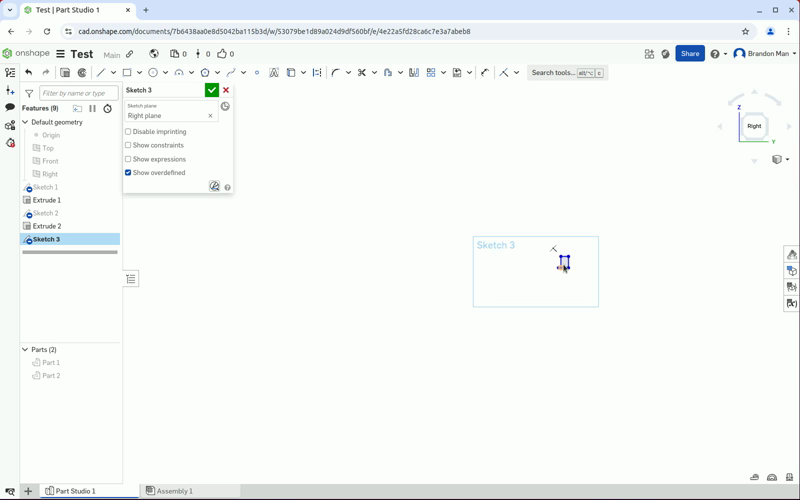
scroll(6)
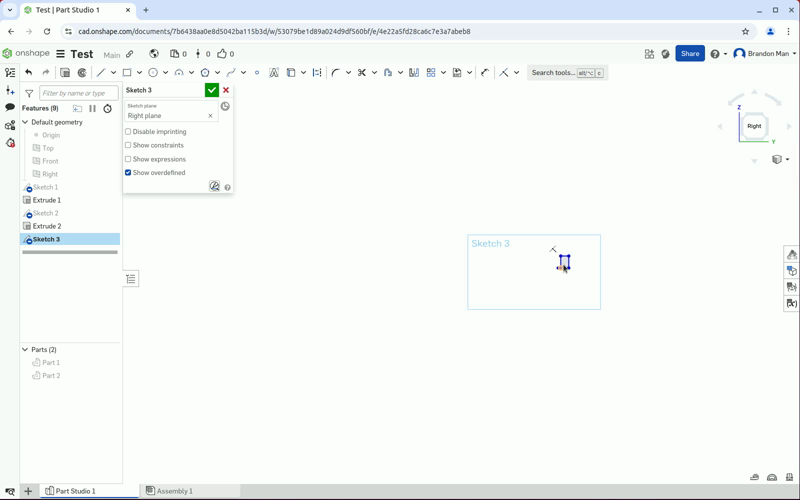
scroll(6)
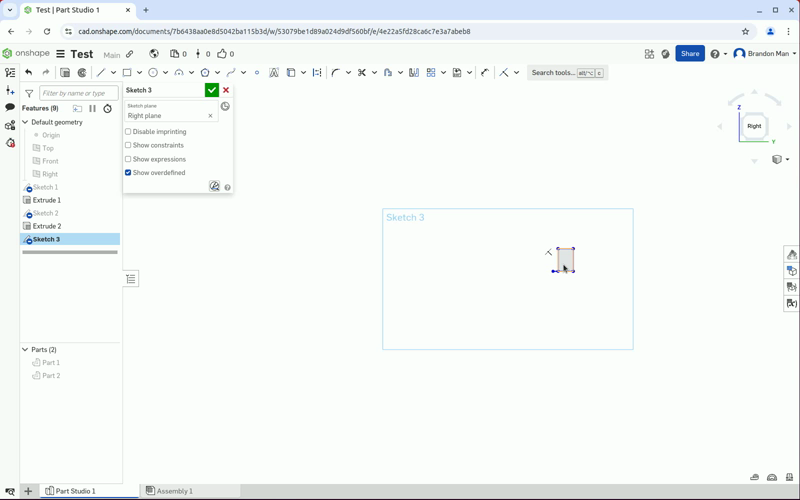
scroll(6)
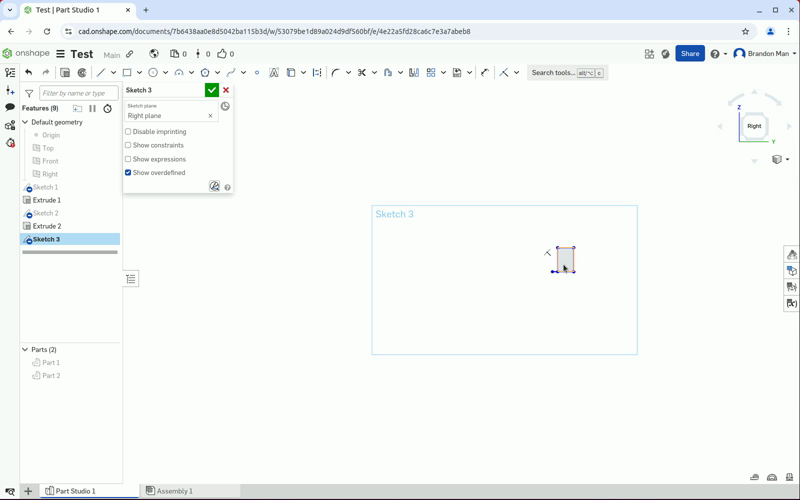
scroll(6)
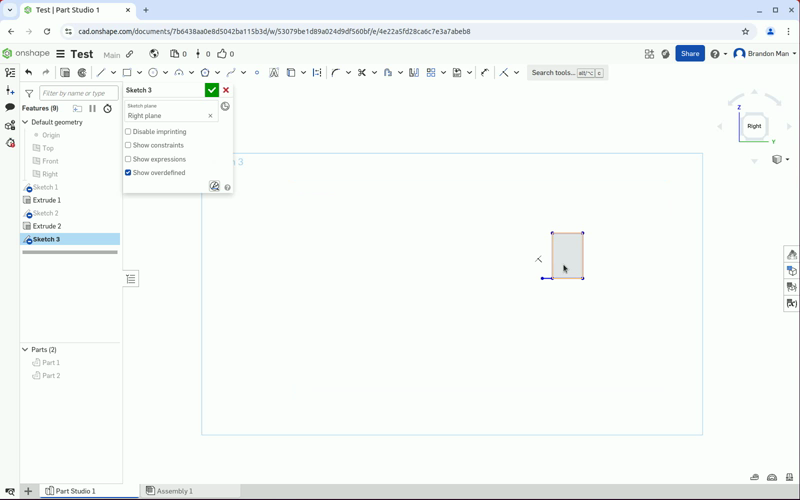
scroll(6)
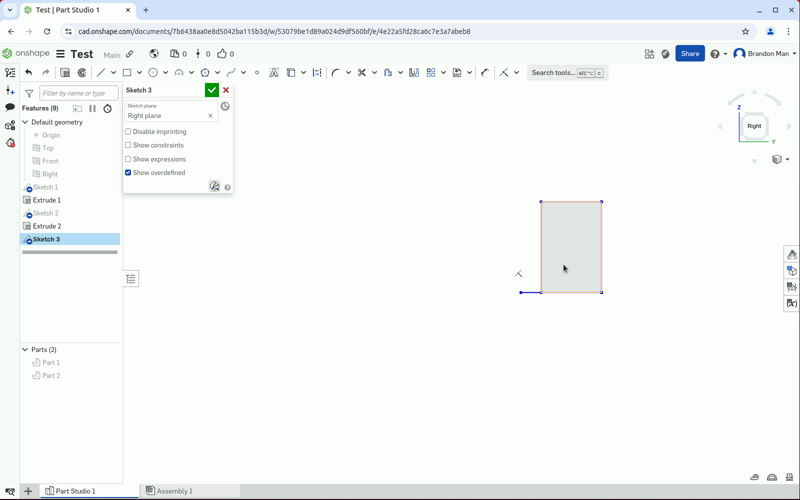
click(563, 264)
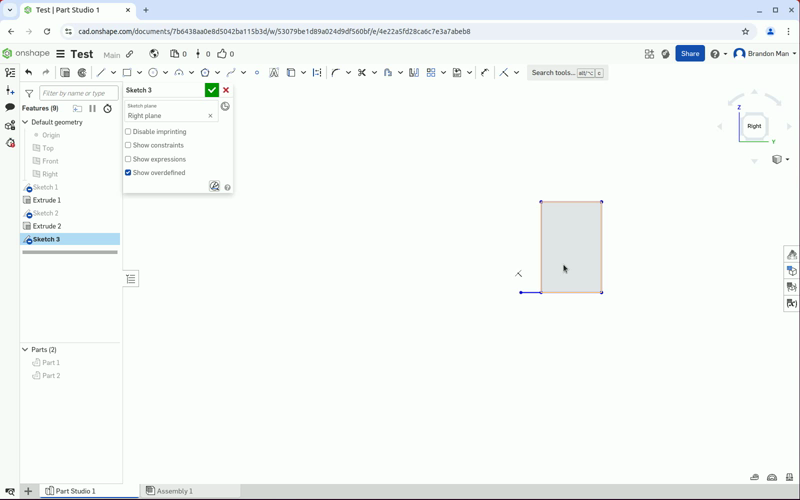
scroll(-6)
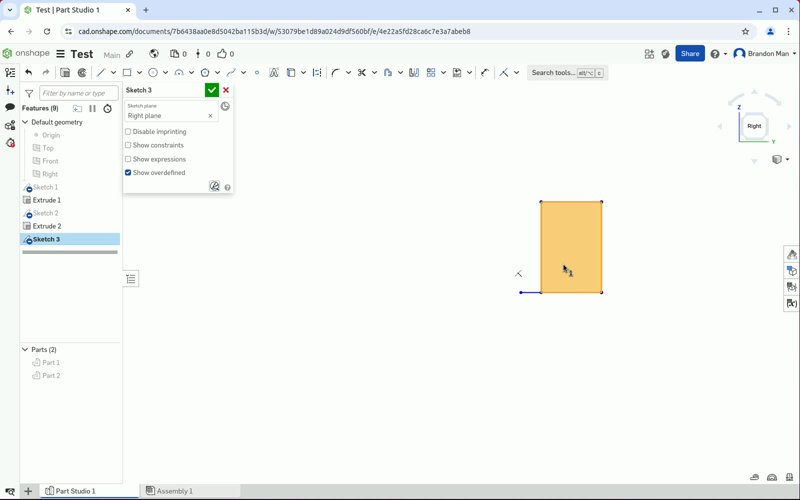
scroll(-6)
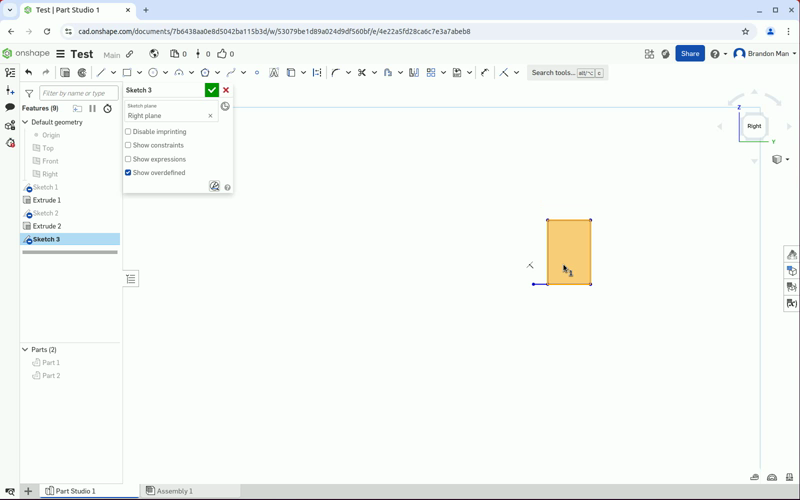
scroll(-6)
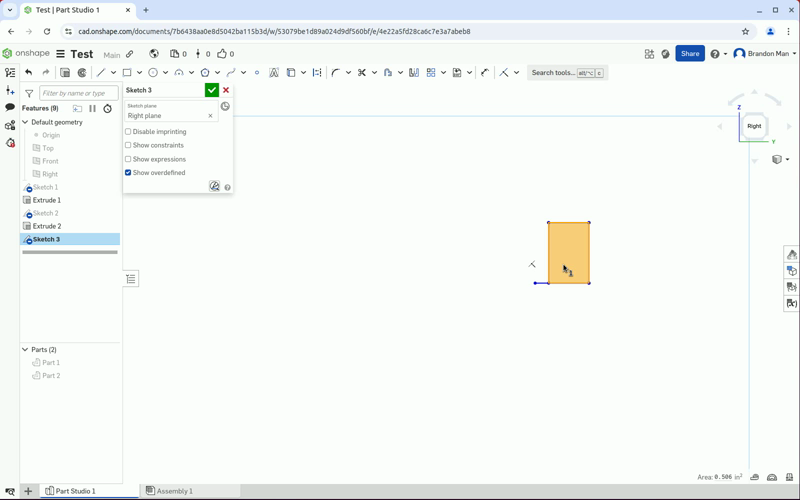
scroll(-6)
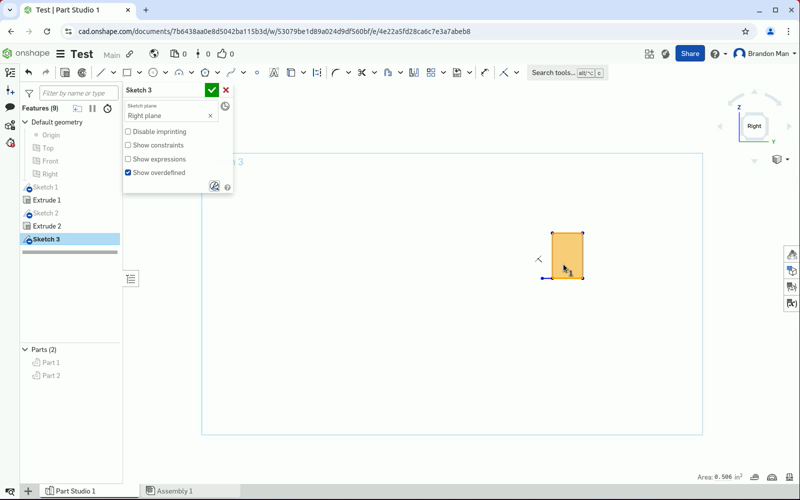
scroll(-6)
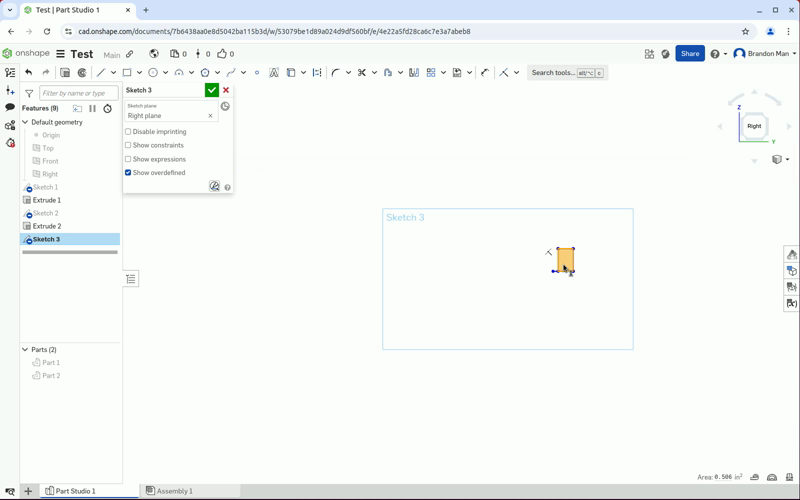
scroll(-6)
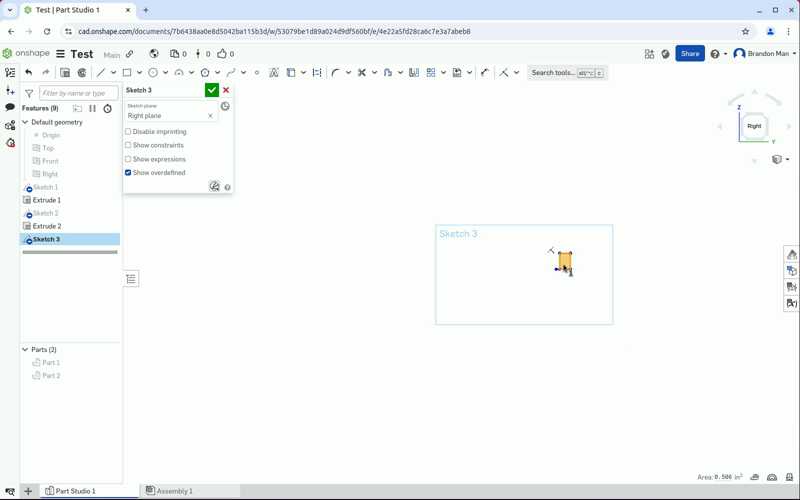
scroll(-6)
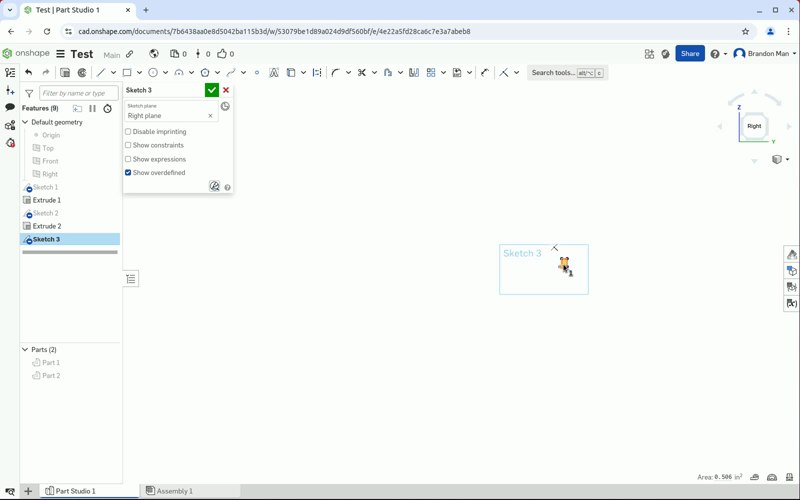
mouse_move(73, 352)
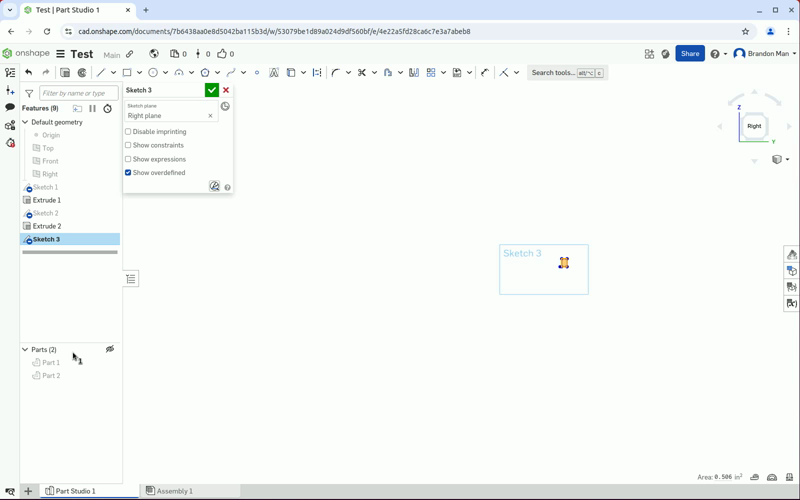
key(shift+y)
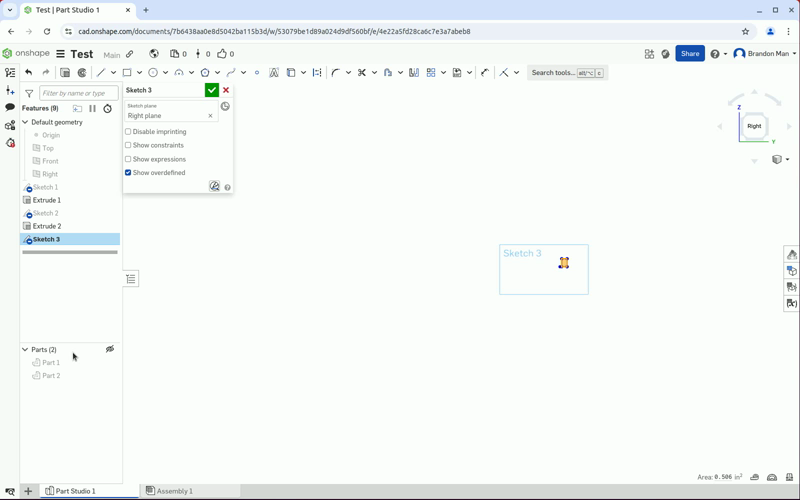
key(shift+e)
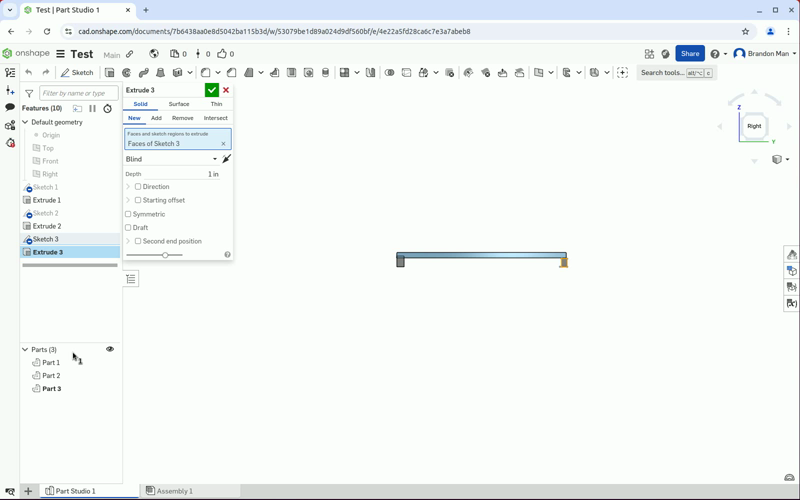
mouse_move(143, 106)
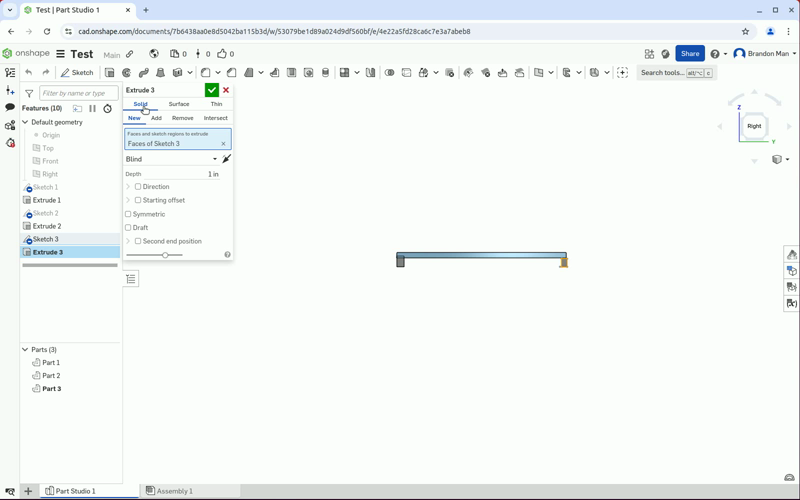
click(143, 106)
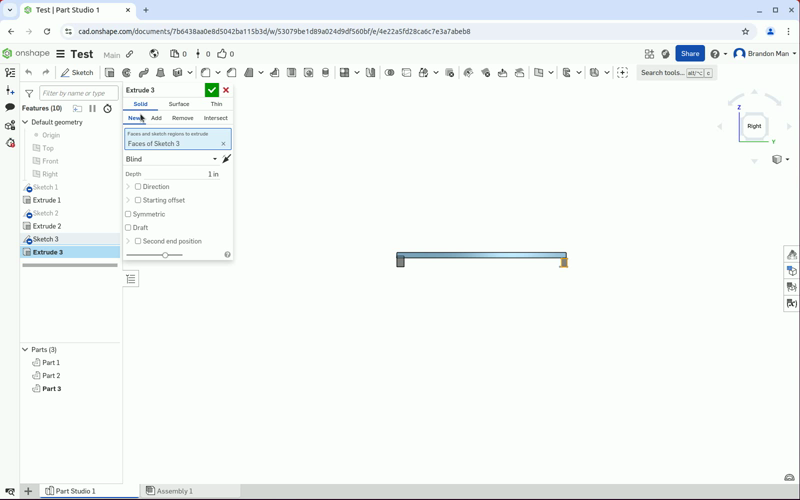
mouse_move(137, 120)
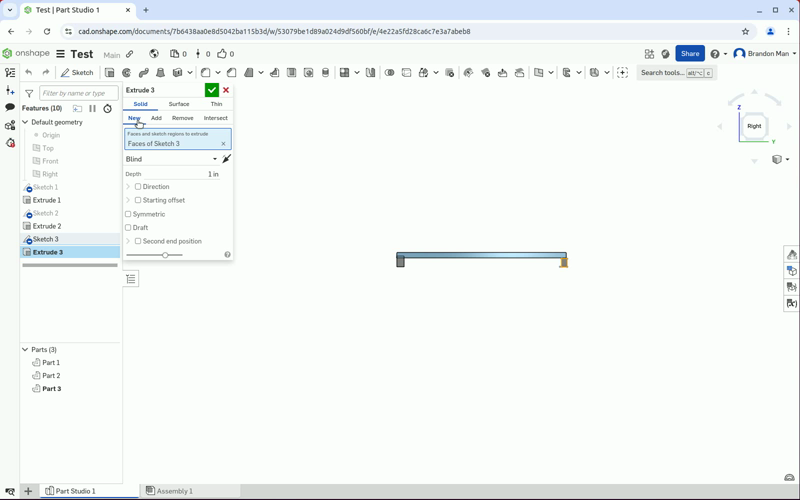
click(137, 120)
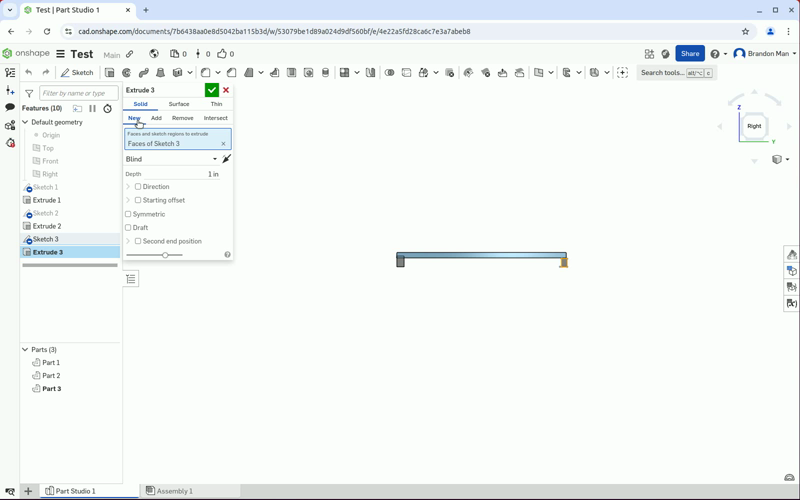
key(tab, 4)
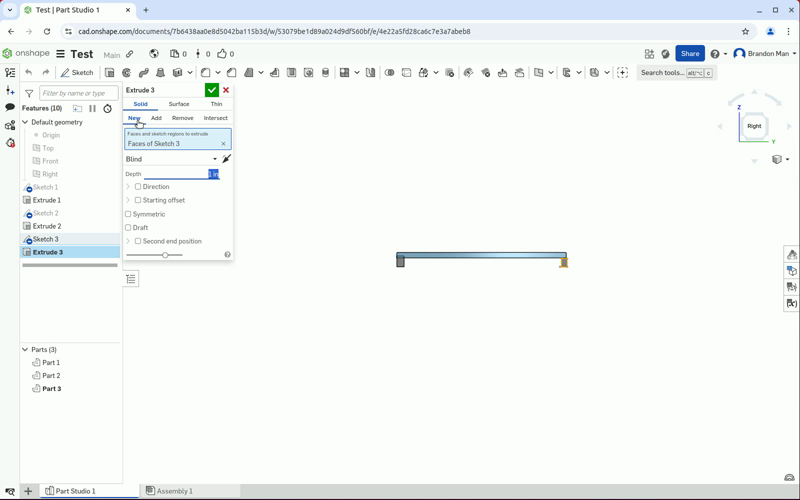
text(4.092)
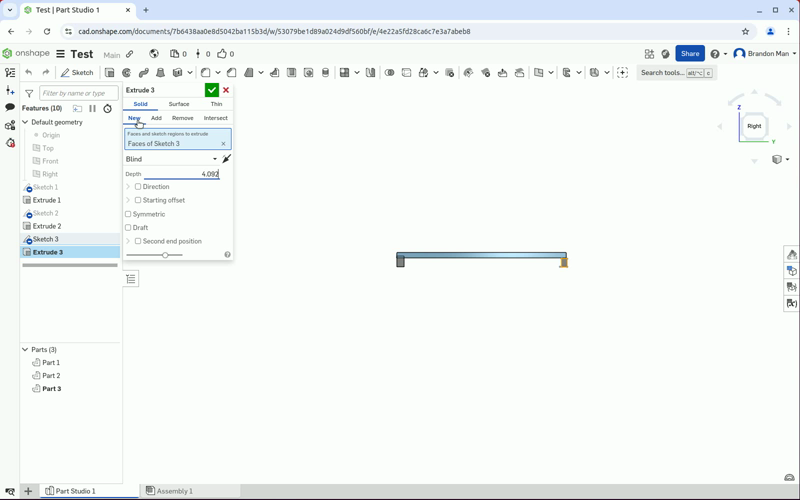
key(enter)
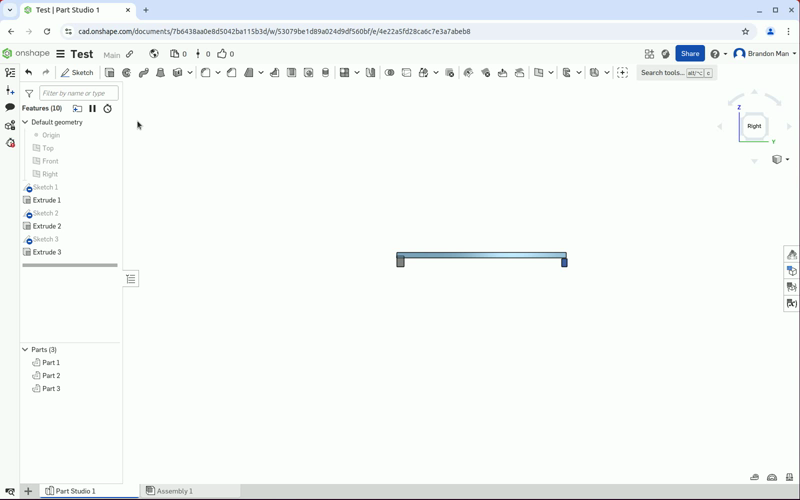
key(shift+h)
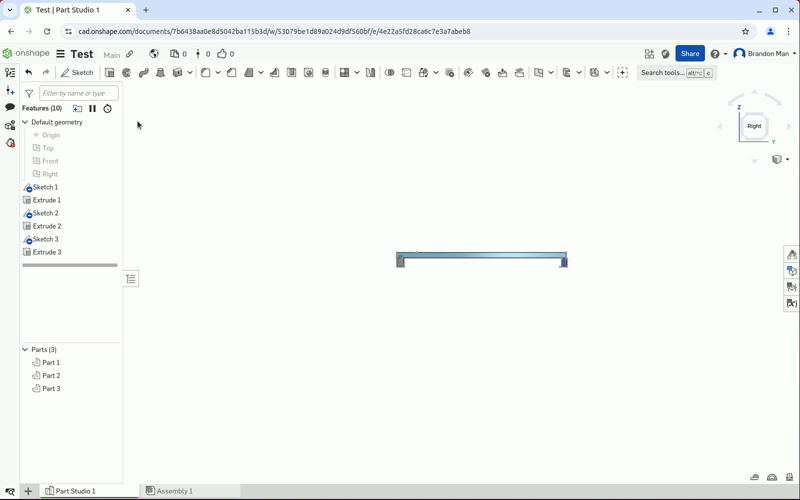
key(shift+h)
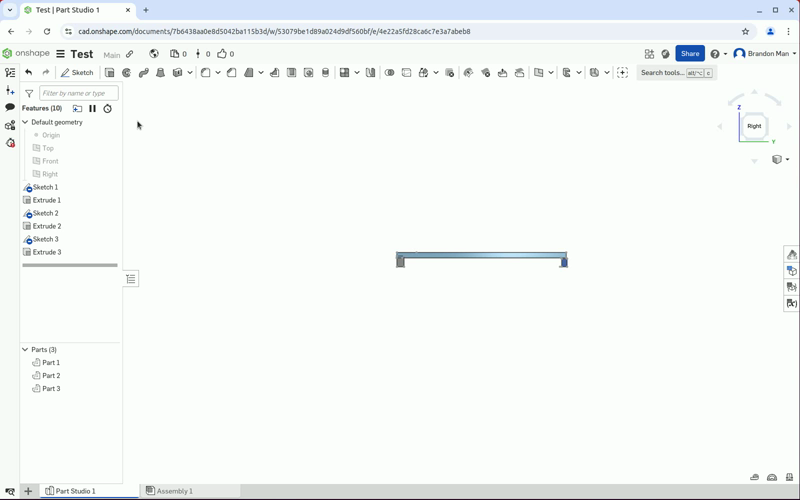
key(shift+7)
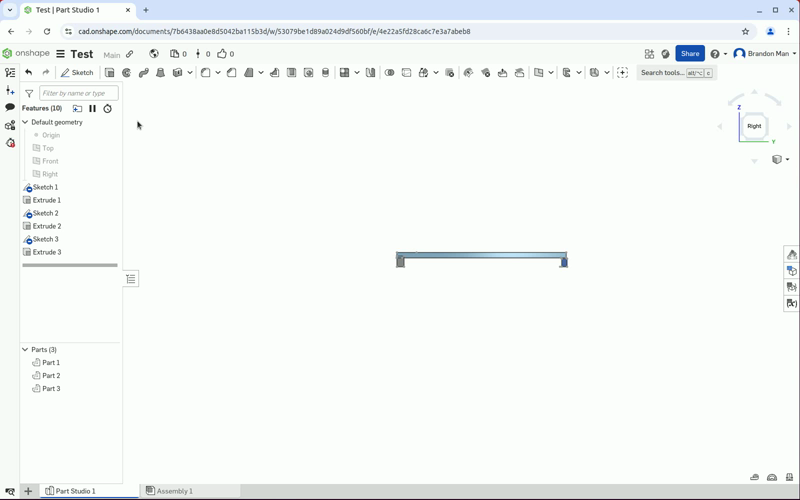
key(right, 2)
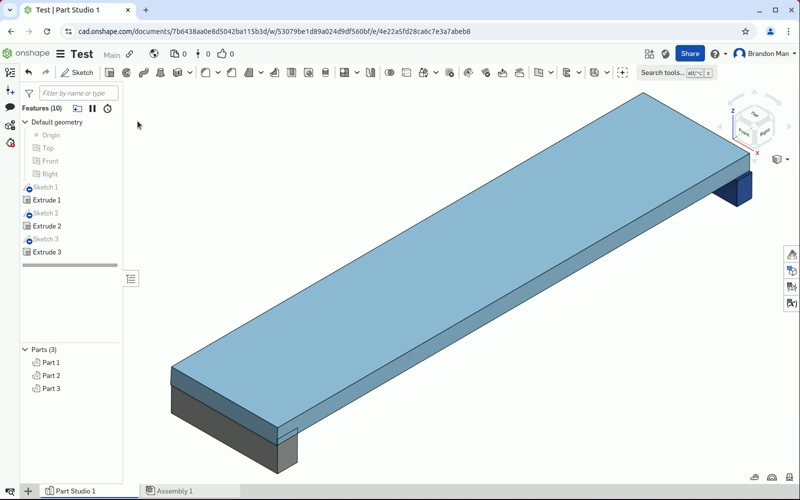
key(down, 2)
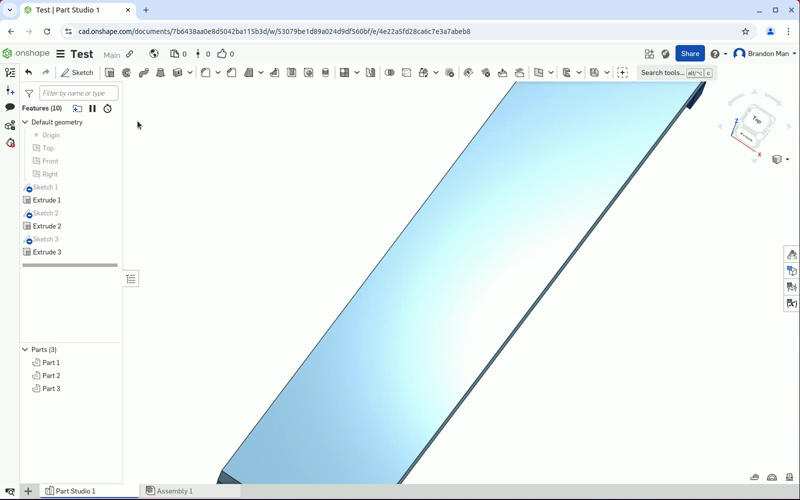
key(up, 2)
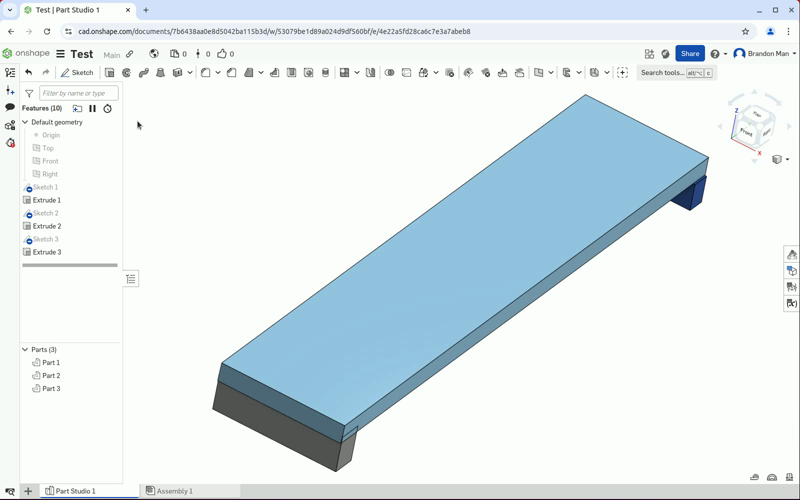
key(left, 2)
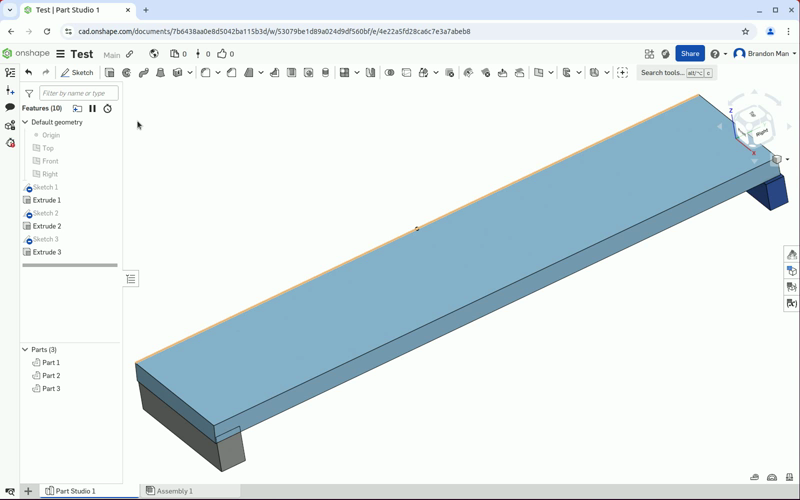
mouse_move(73, 189)
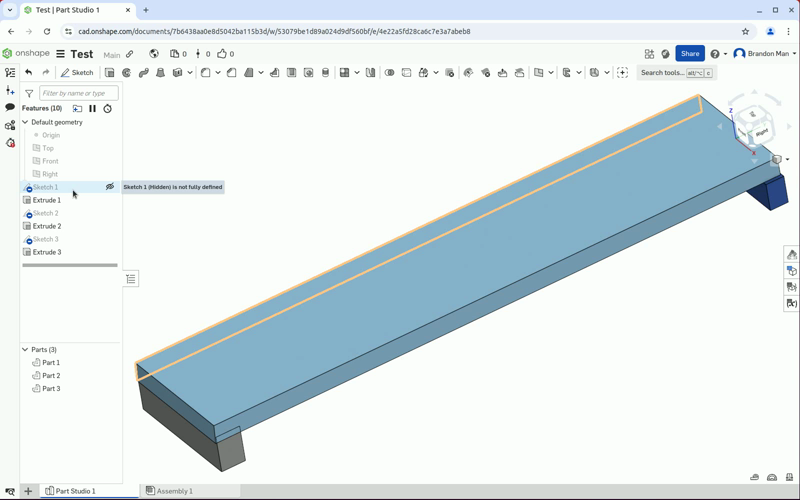
click(73, 189)